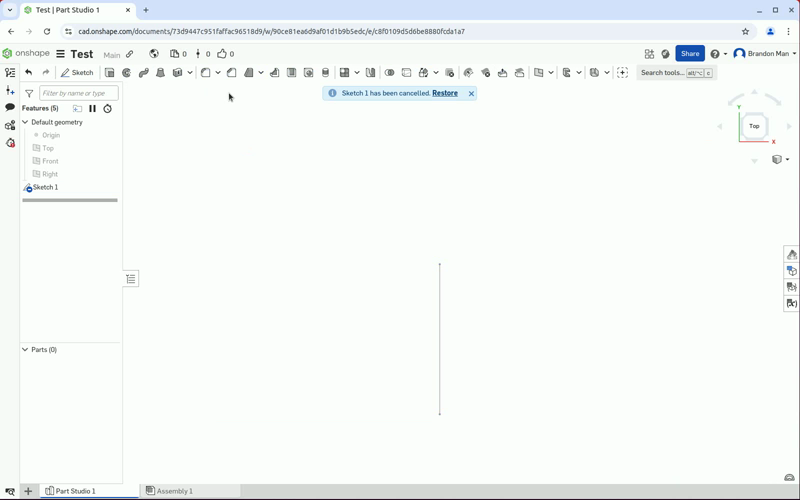
key(shift+h)
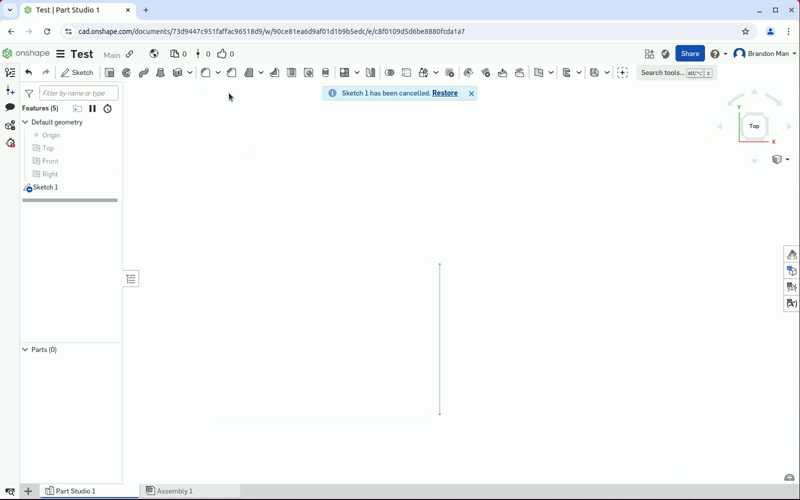
key(shift+s)
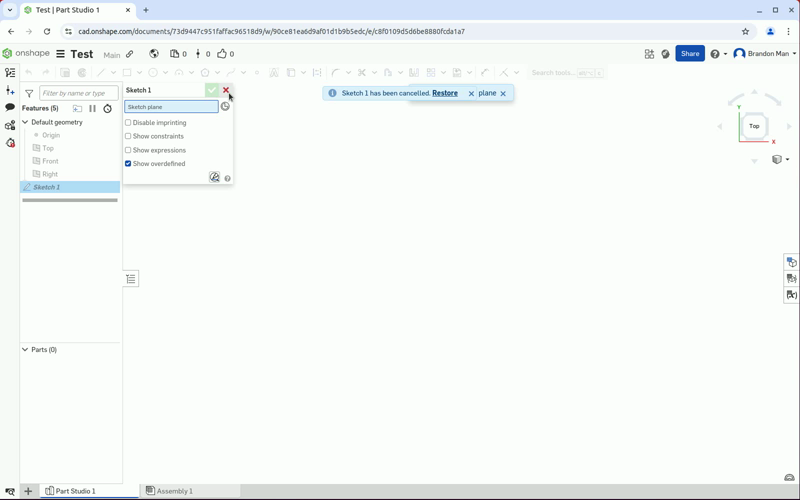
mouse_move(73, 150)
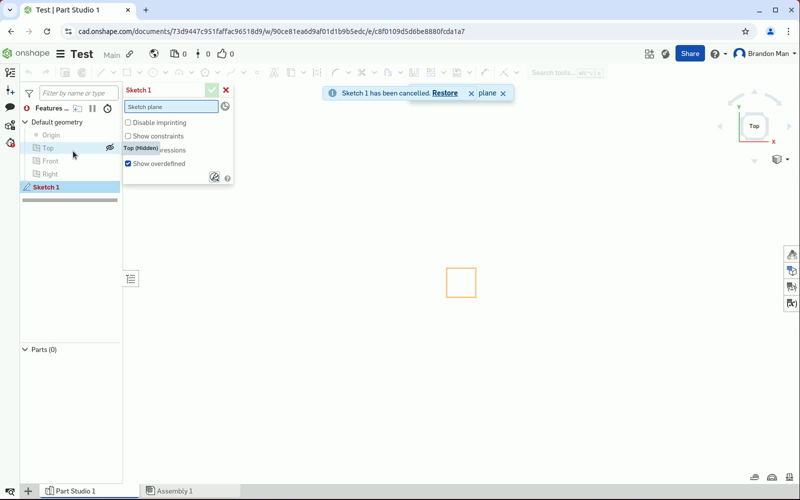
click(73, 150)
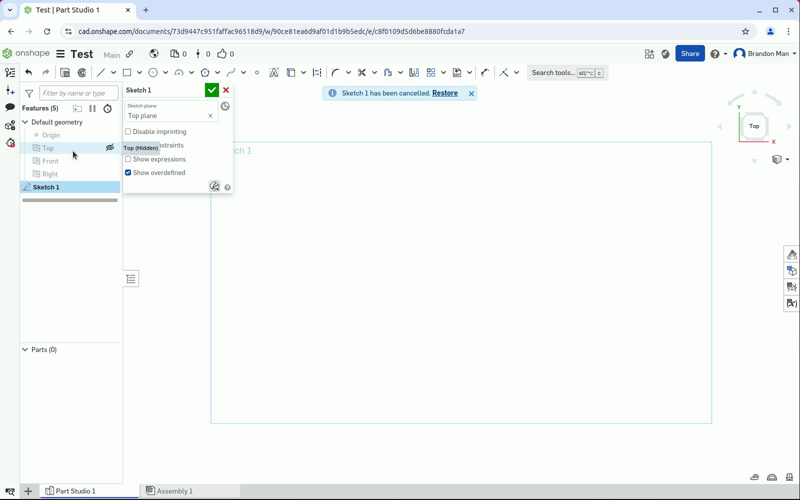
mouse_move(73, 352)
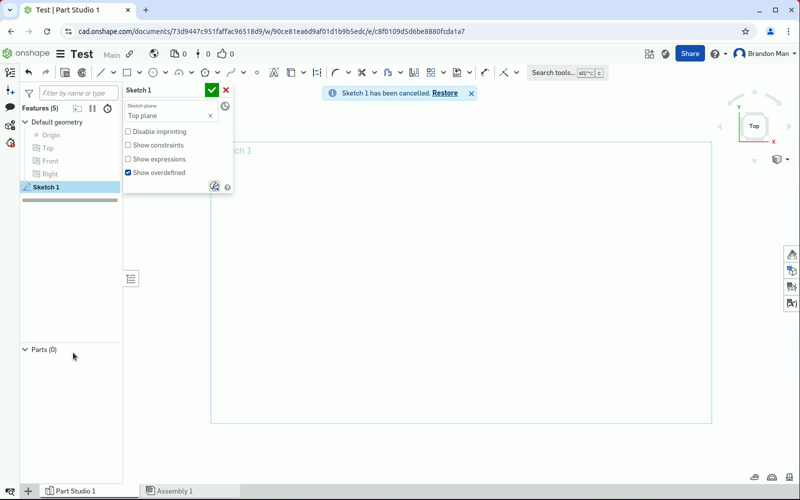
key(y)
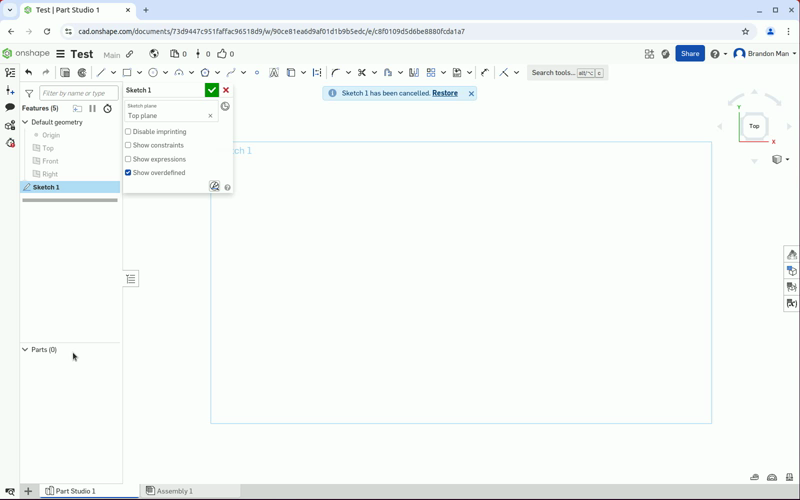
key(l)
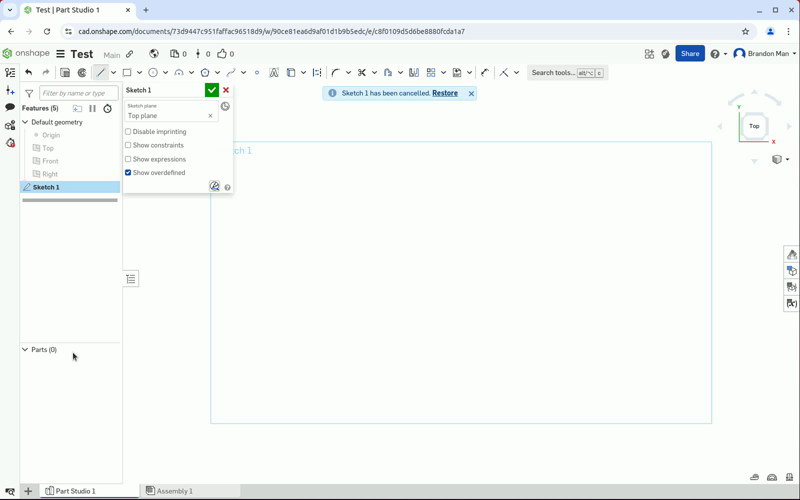
key_down(shift)
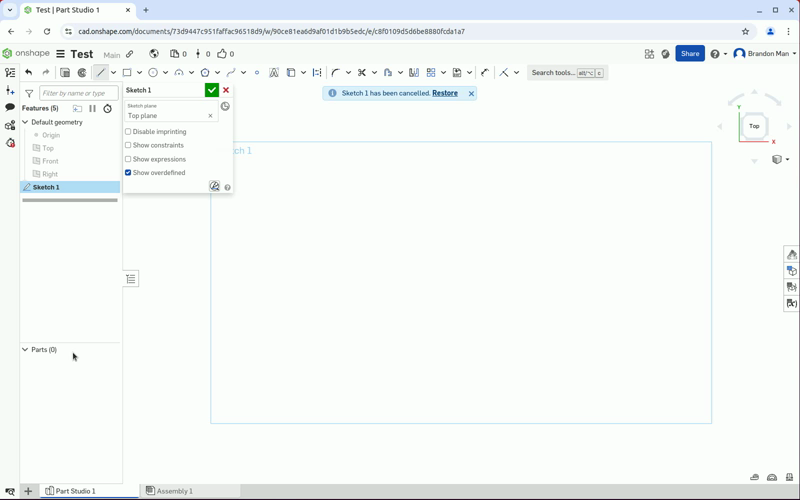
mouse_move(427, 264)
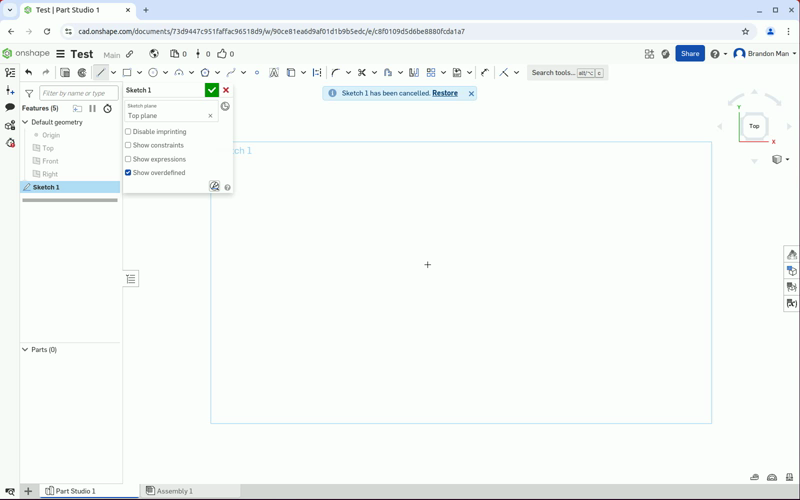
click(427, 264)
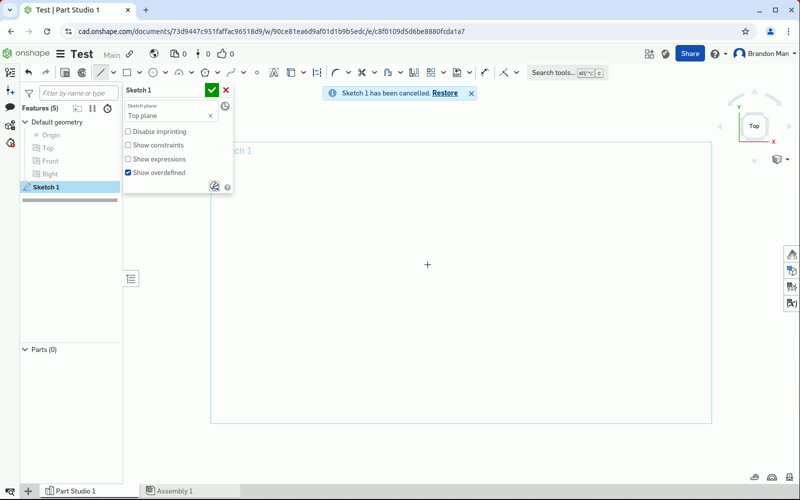
key_up(shift)
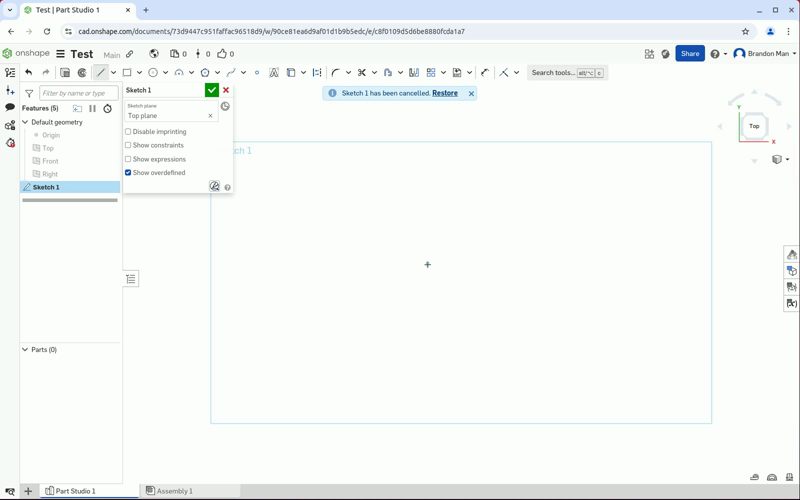
key_down(shift)
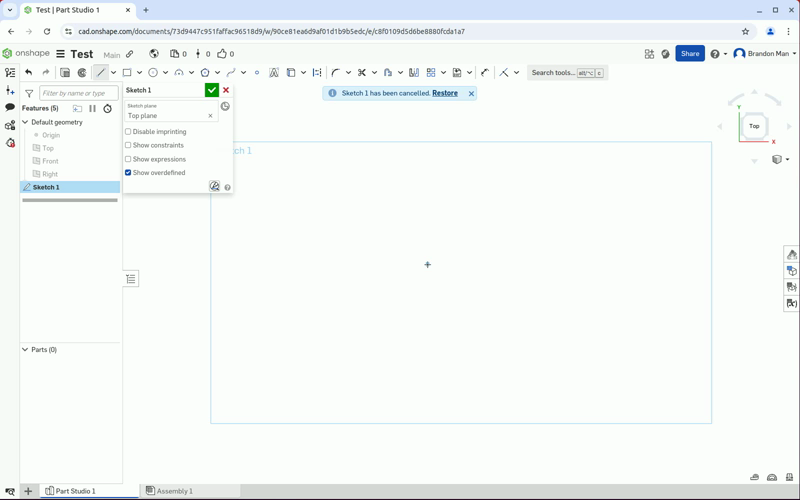
mouse_move(460, 320)
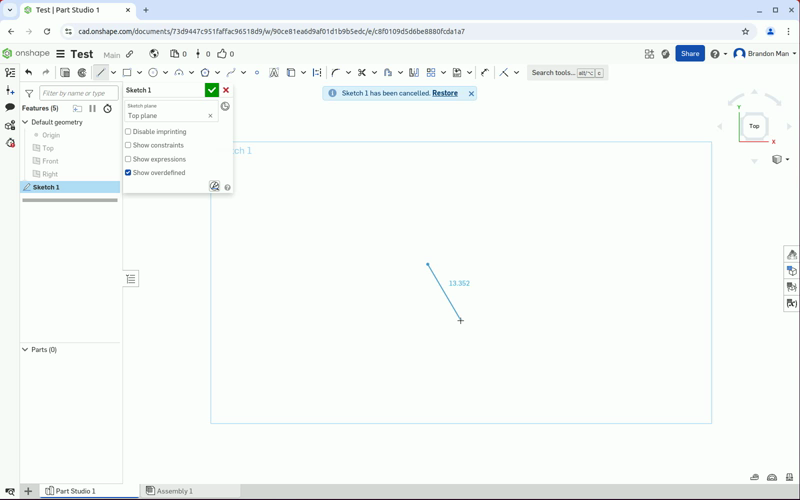
click(460, 320)
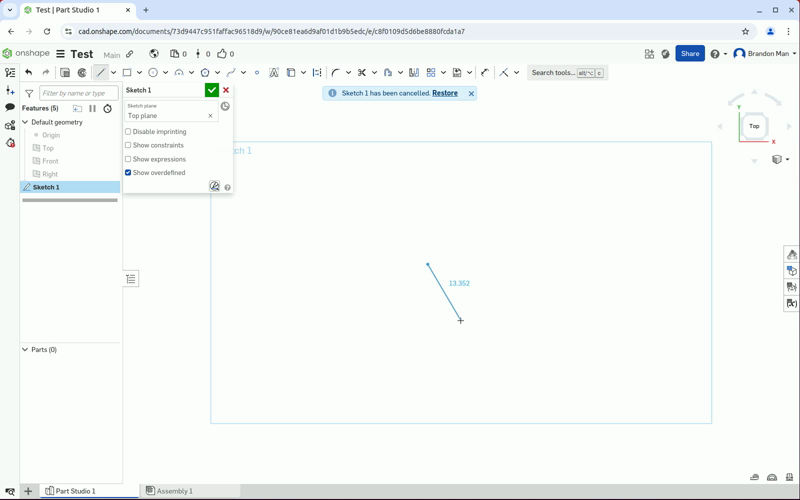
key_up(shift)
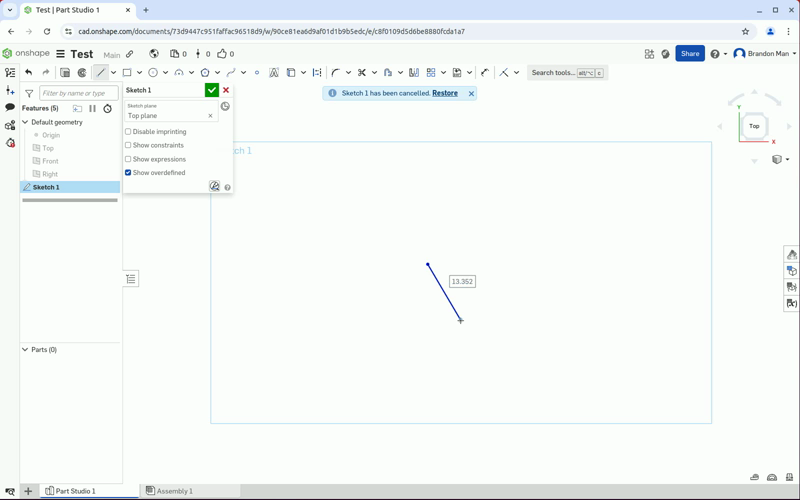
key_down(shift)
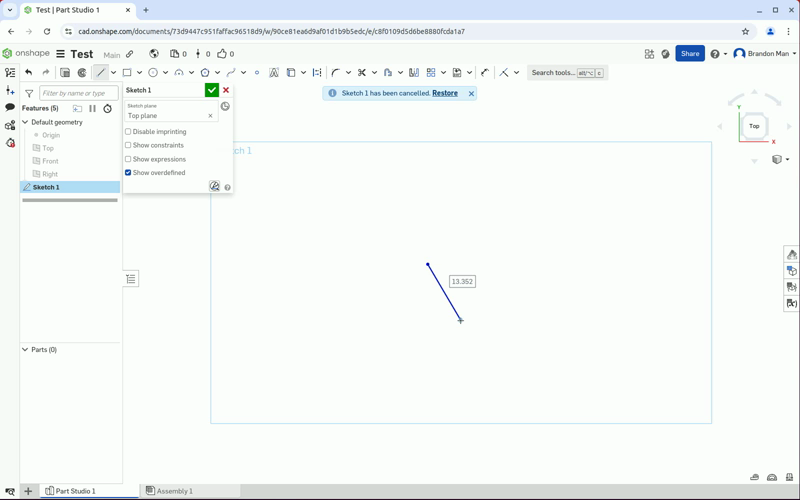
mouse_move(492, 264)
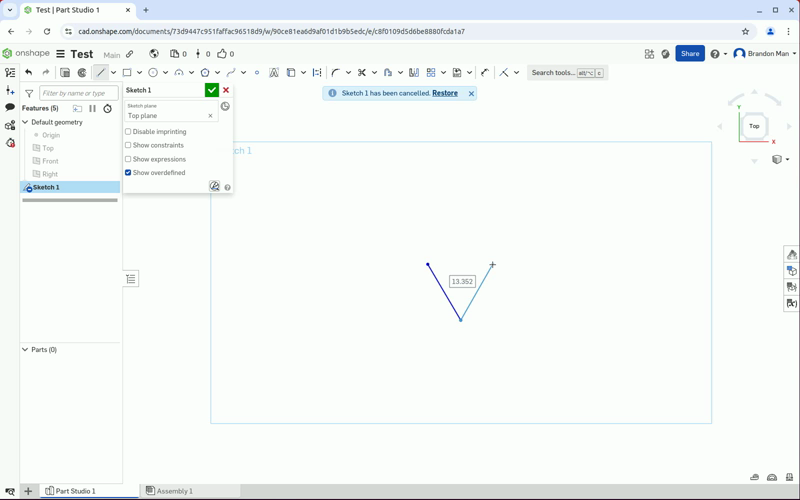
click(492, 264)
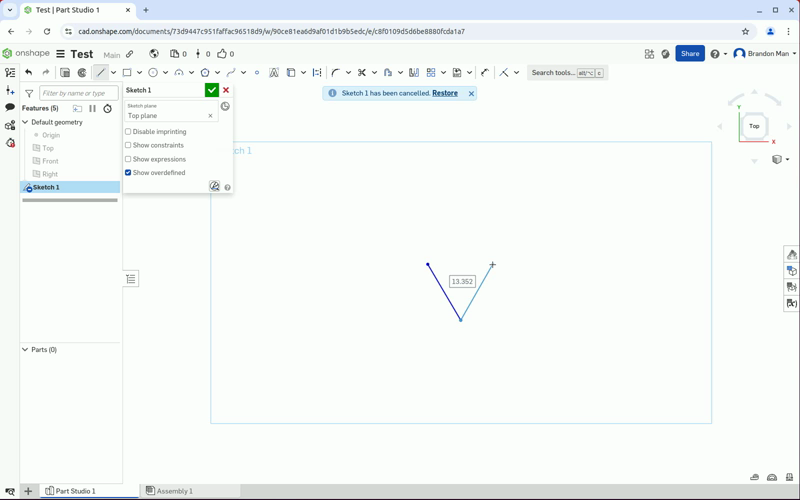
key_up(shift)
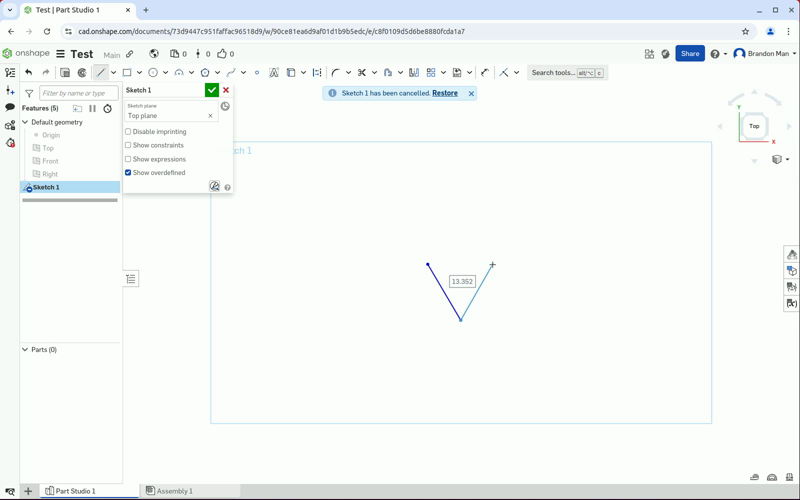
key_down(shift)
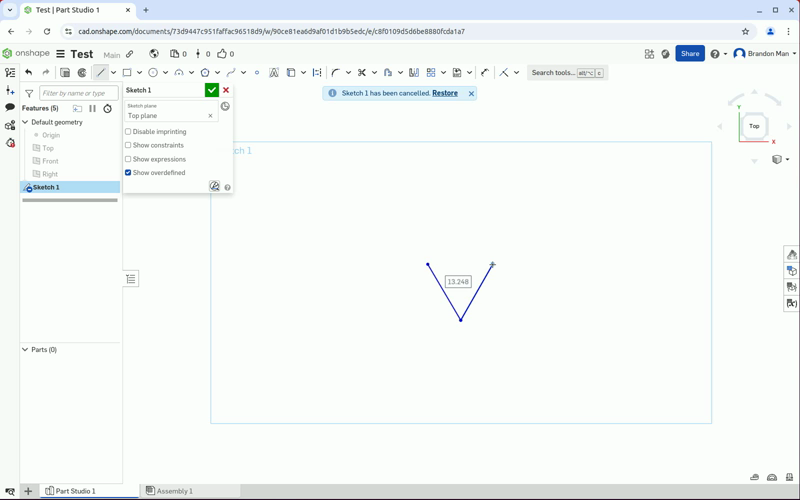
mouse_move(427, 264)
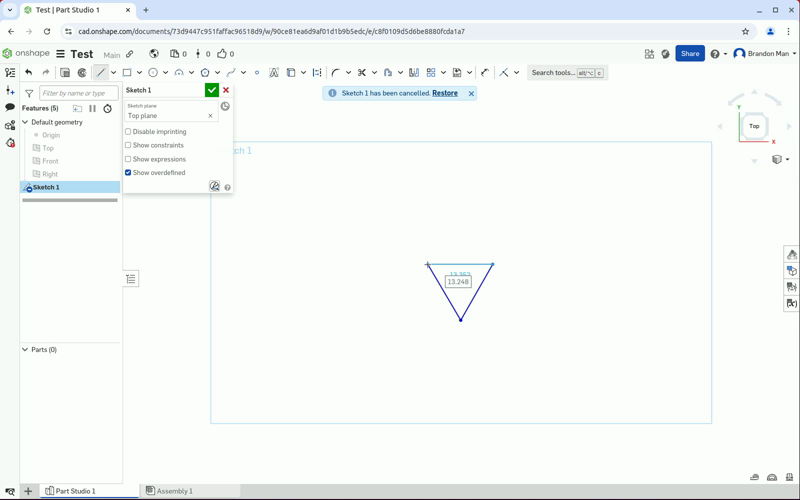
key_up(shift)
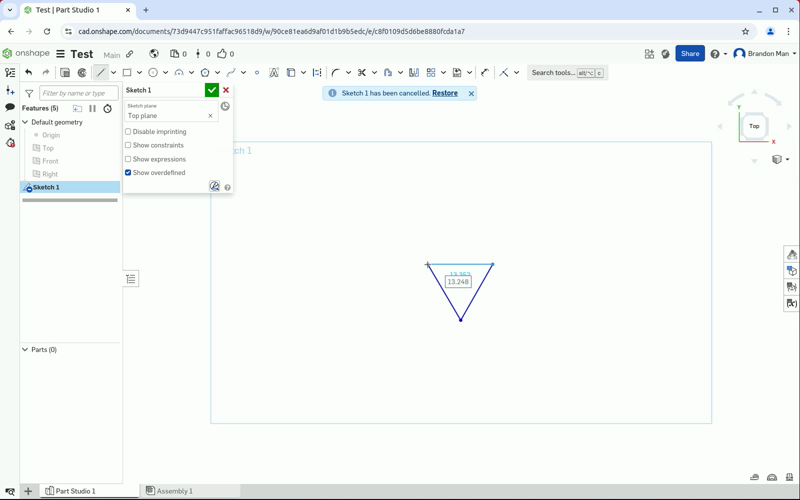
click(427, 264)
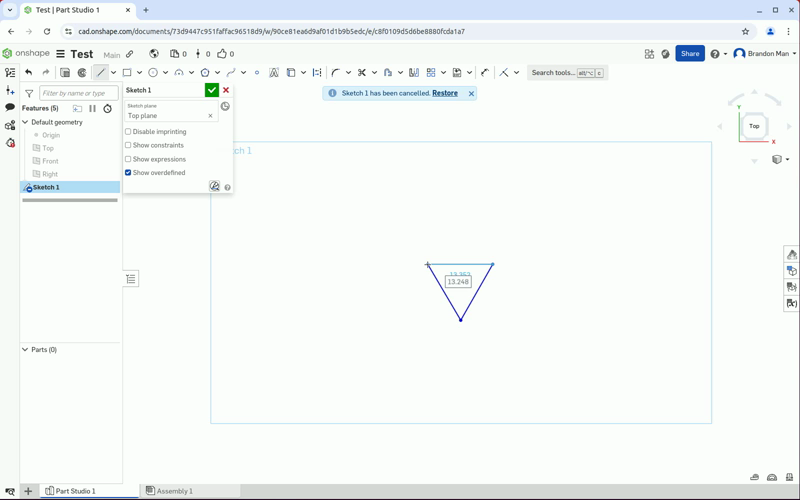
key(esc)
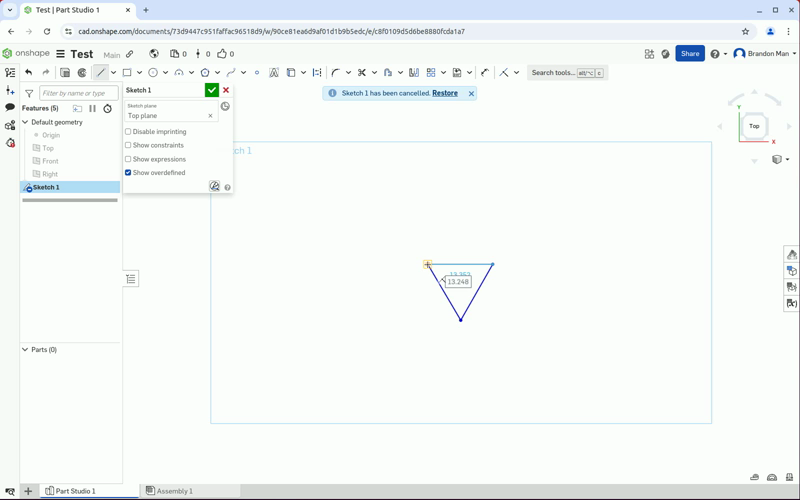
mouse_move(468, 280)
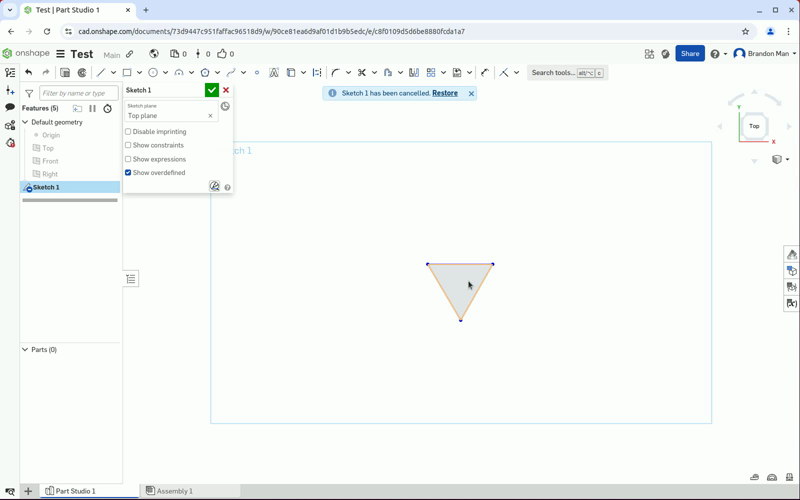
click(468, 280)
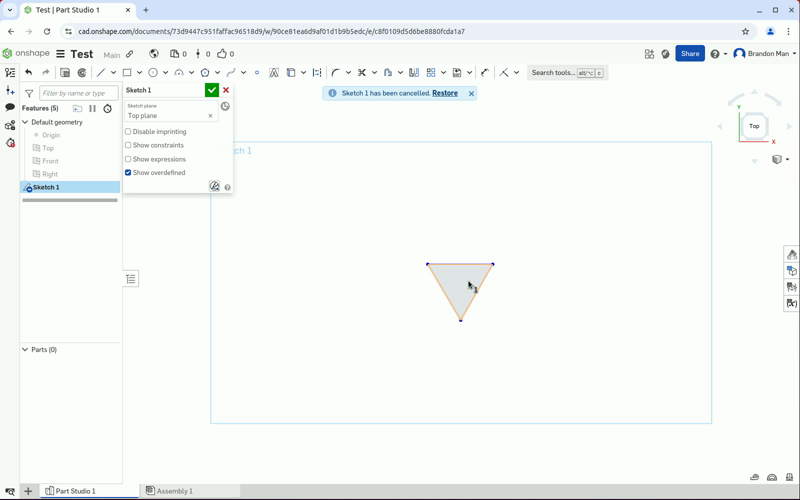
mouse_move(73, 352)
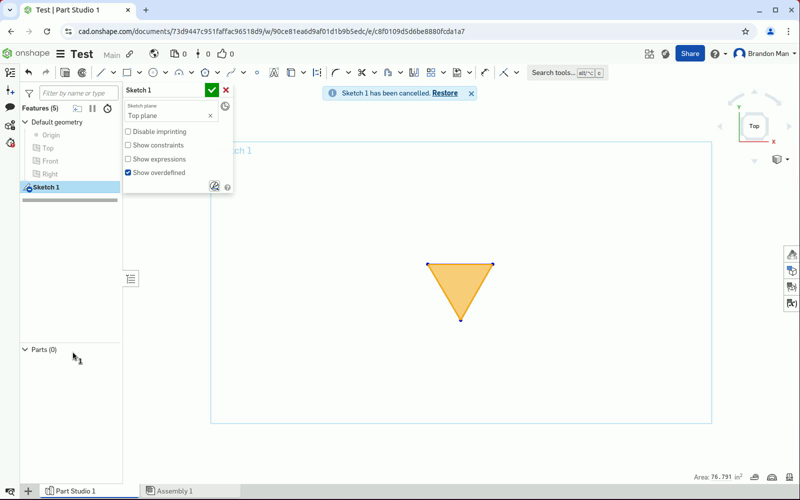
key(shift+y)
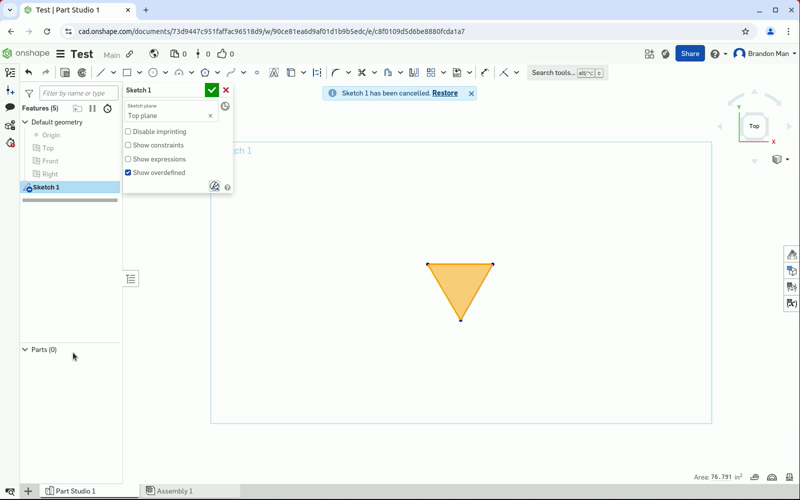
key(shift+e)
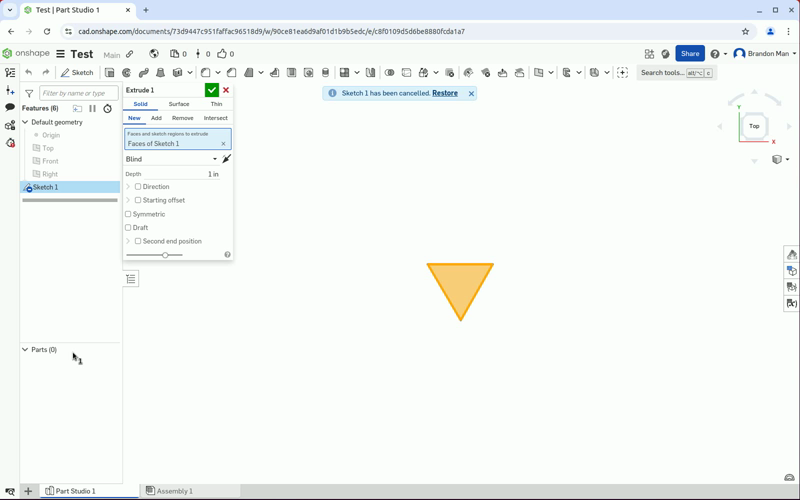
mouse_move(143, 106)
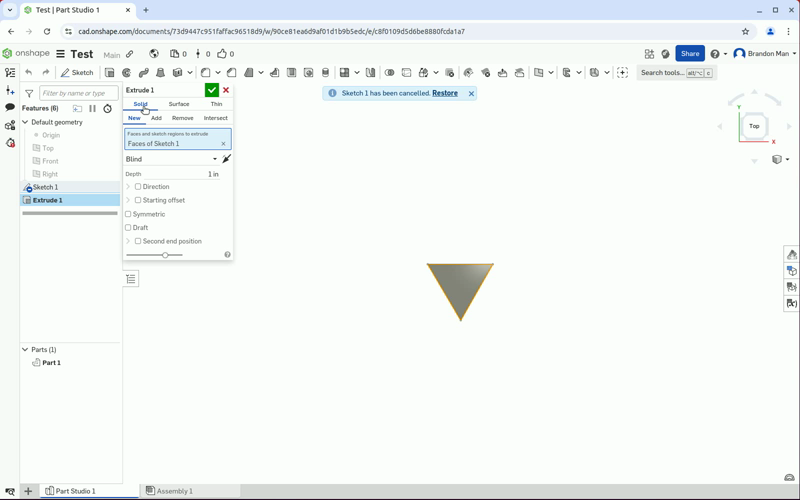
click(143, 106)
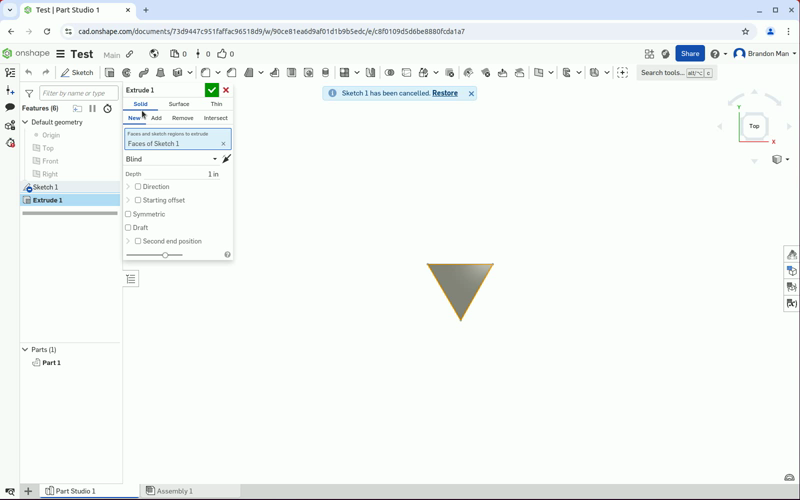
mouse_move(137, 120)
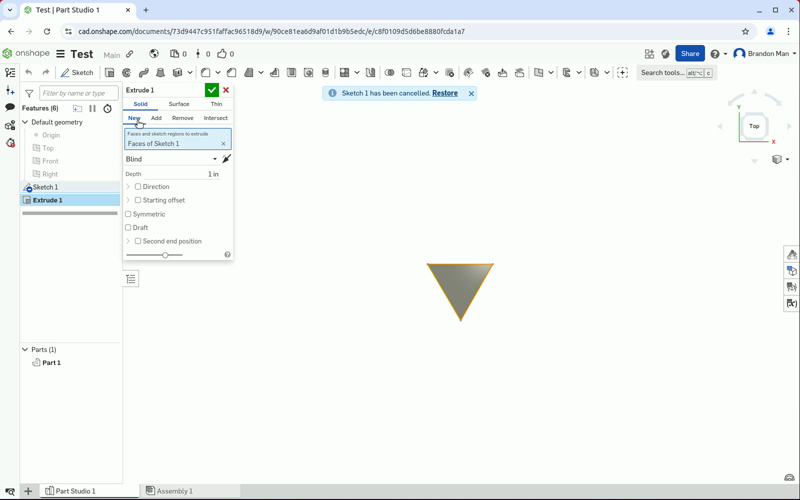
click(137, 120)
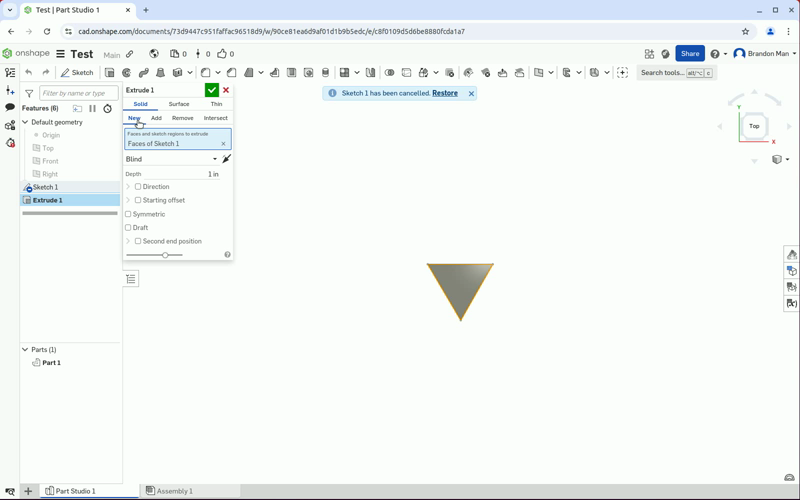
key(tab, 4)
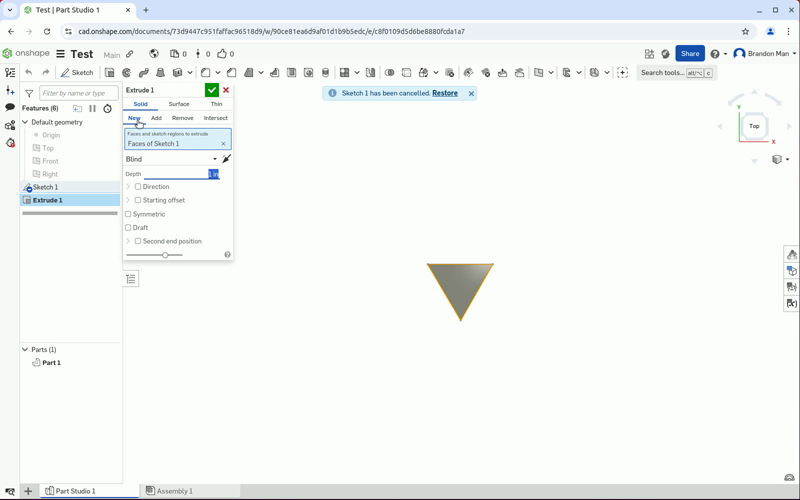
text(5.777)
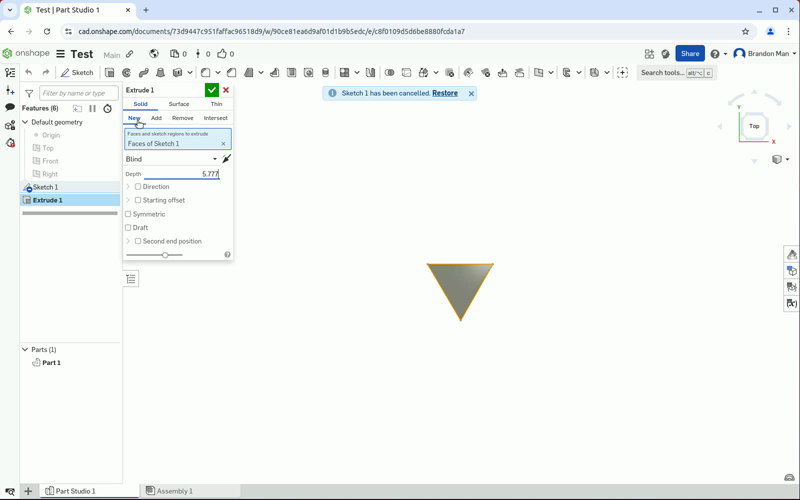
key(enter)
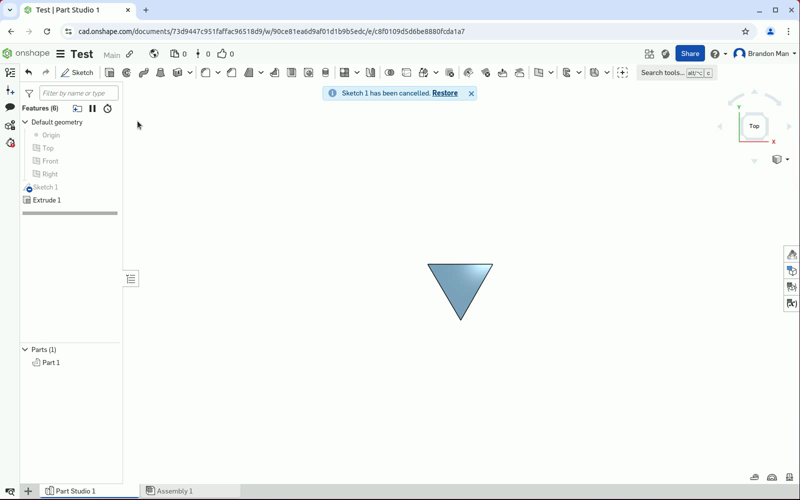
key(shift+h)
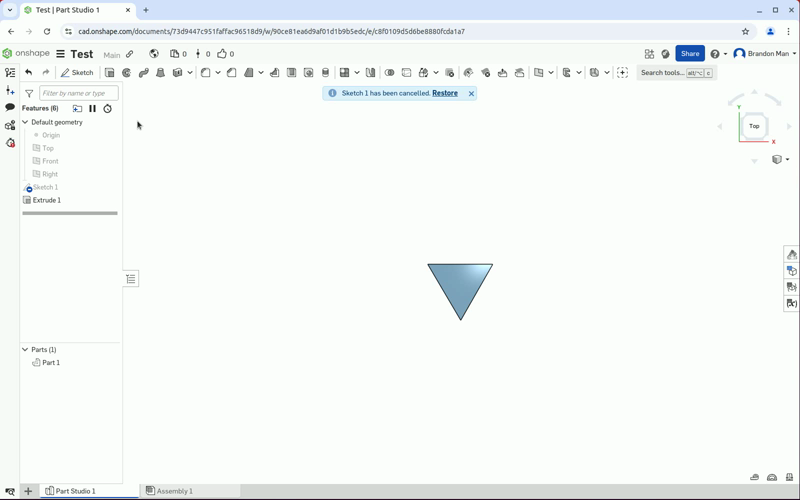
key(shift+h)
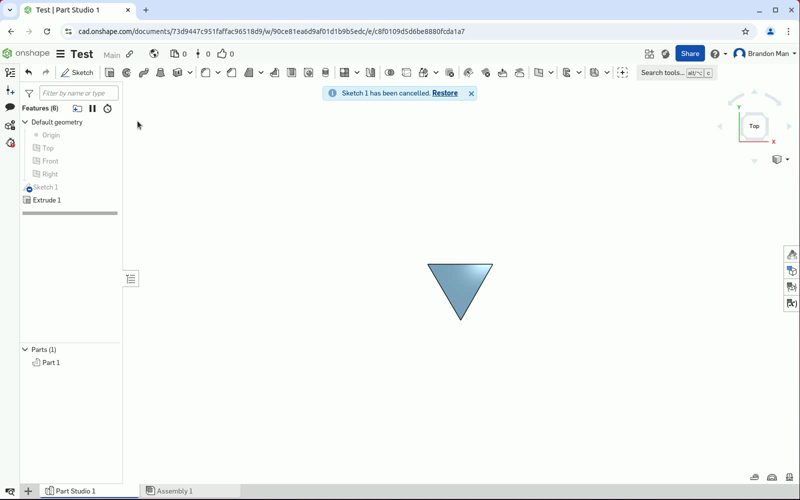
mouse_move(73, 189)
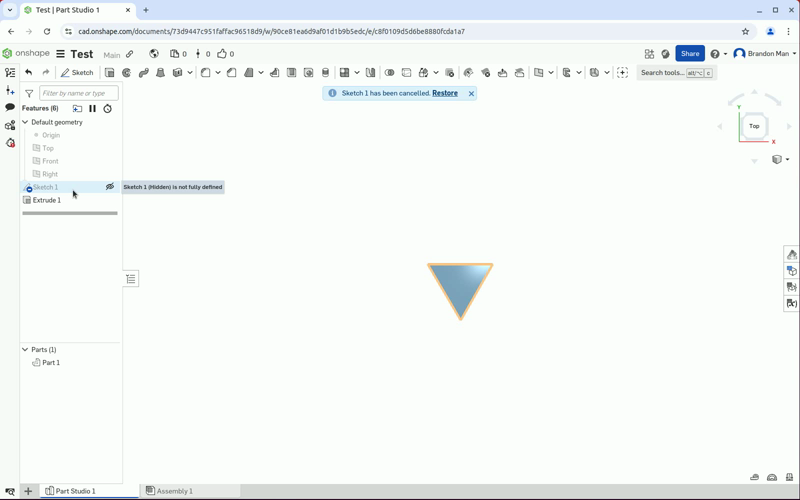
click(73, 189)
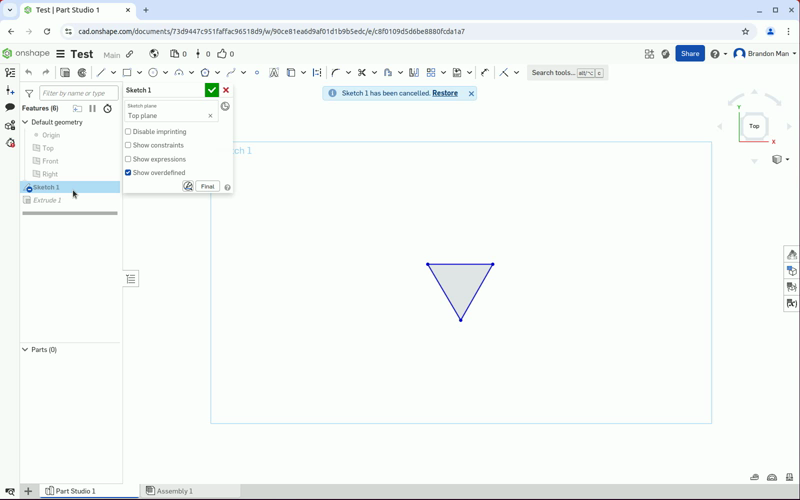
mouse_move(229, 92)
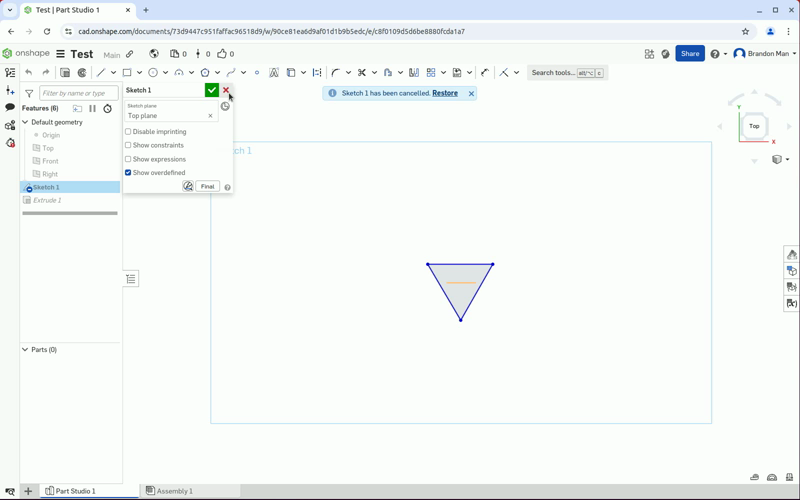
click(229, 92)
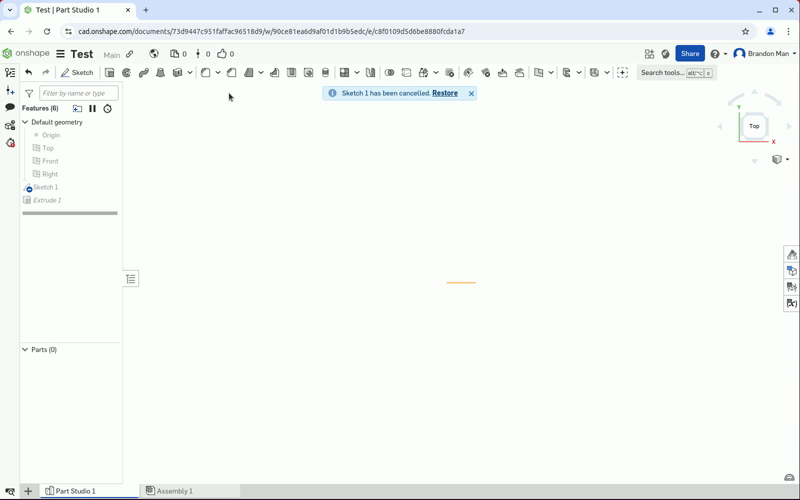
mouse_move(541, 75)
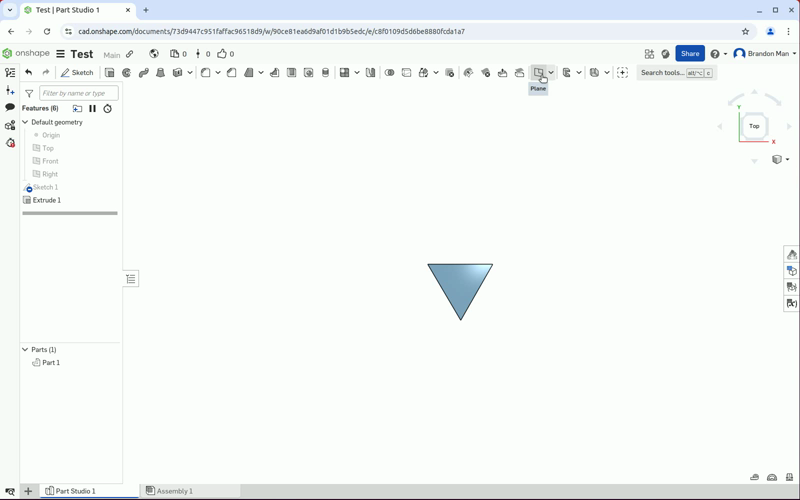
click(541, 75)
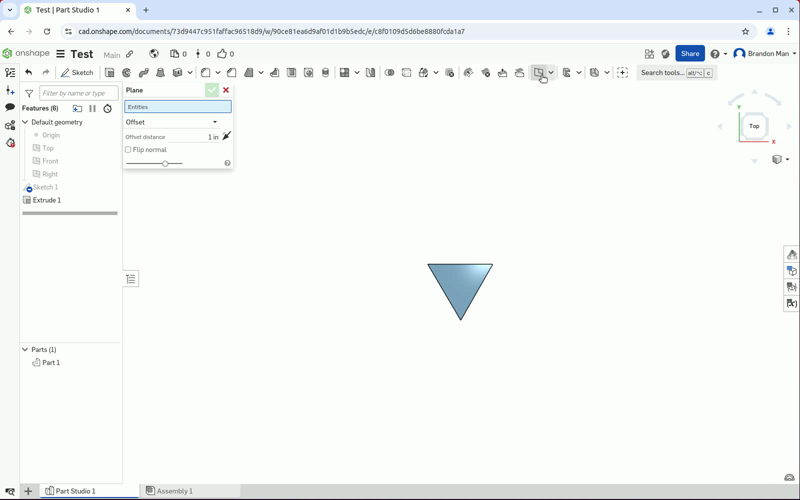
mouse_move(73, 150)
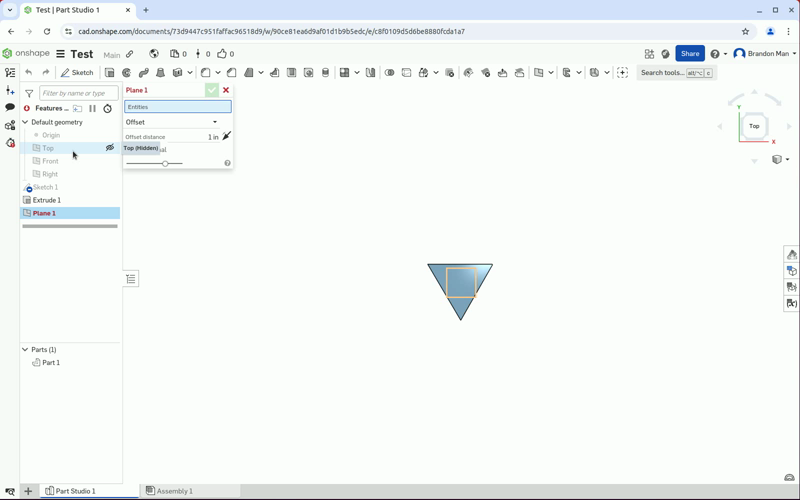
click(73, 150)
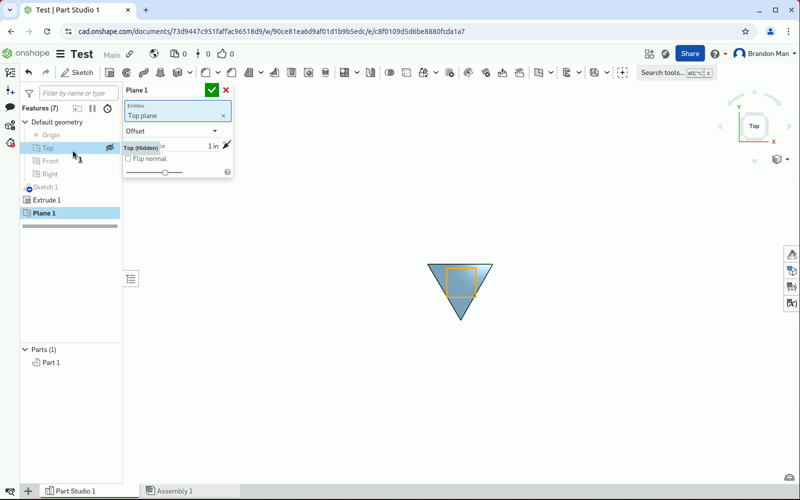
key(tab, 2)
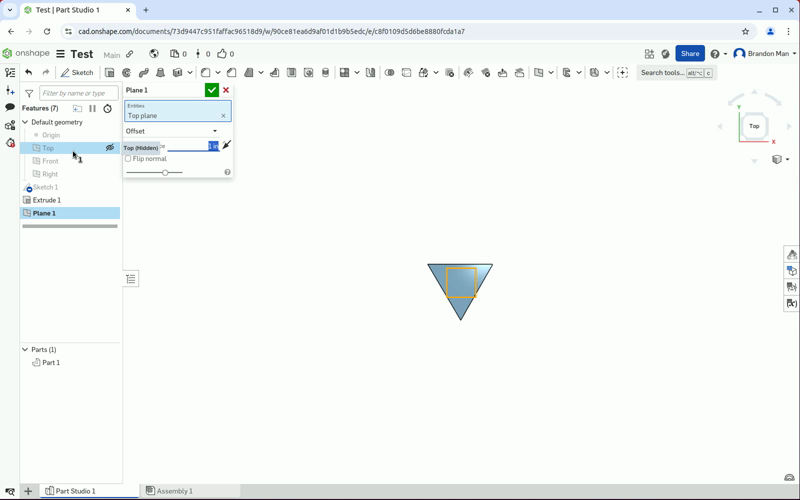
text(5.792)
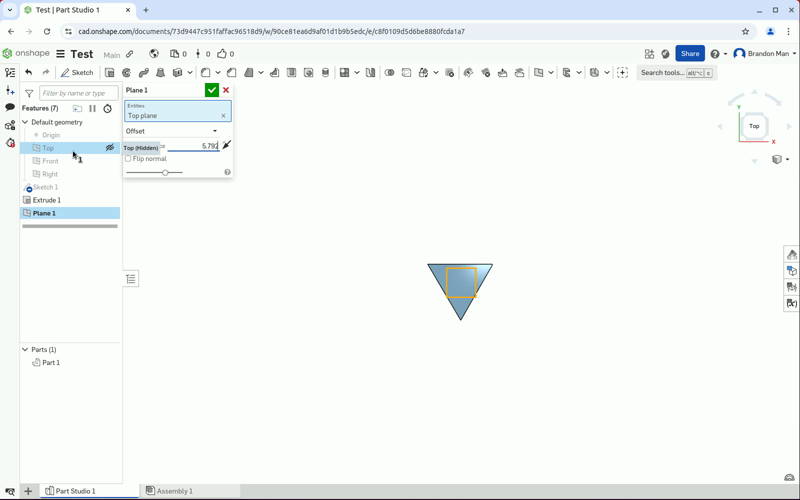
key(enter, 2)
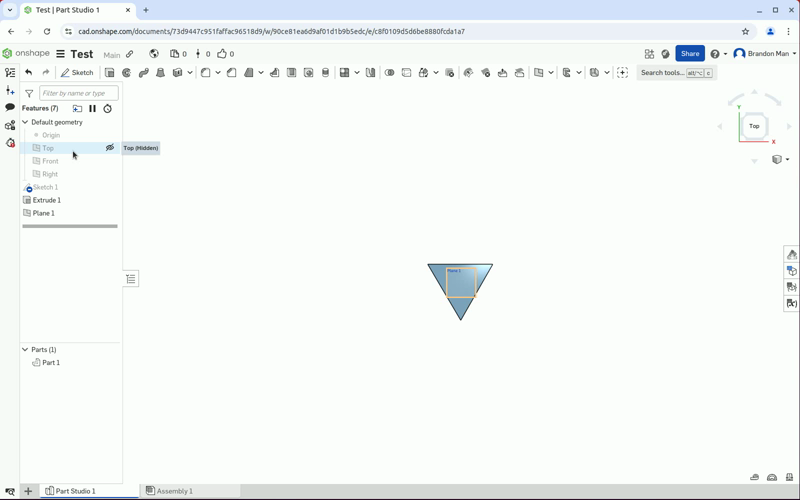
key(shift+s)
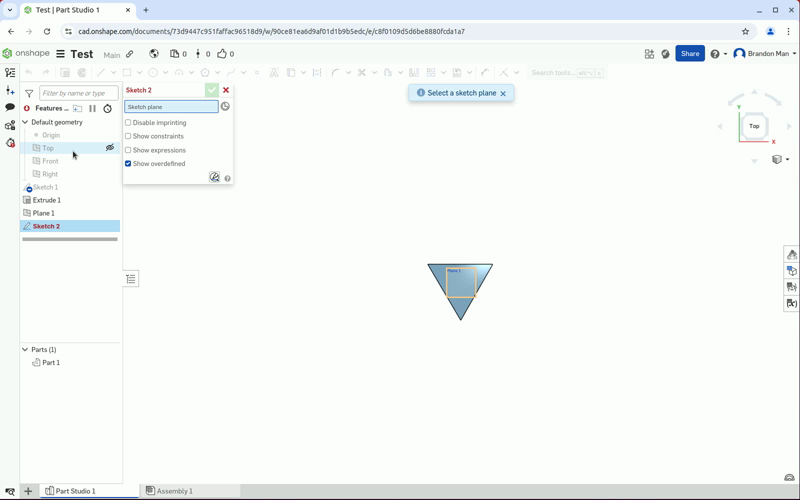
mouse_move(73, 215)
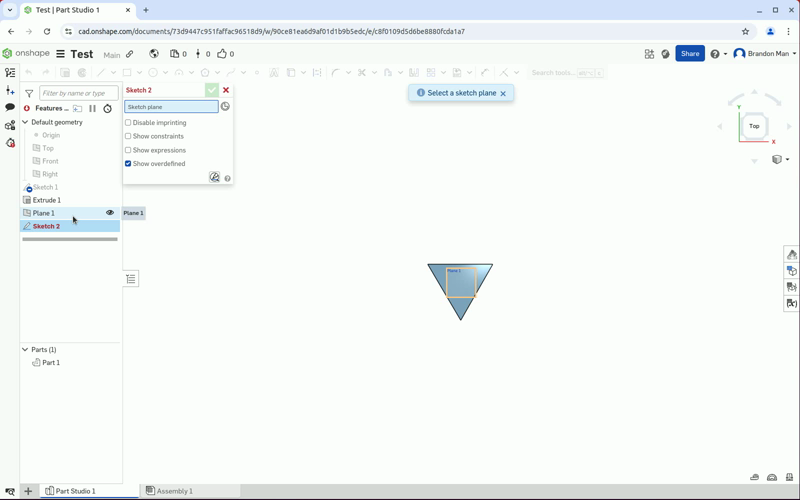
click(73, 215)
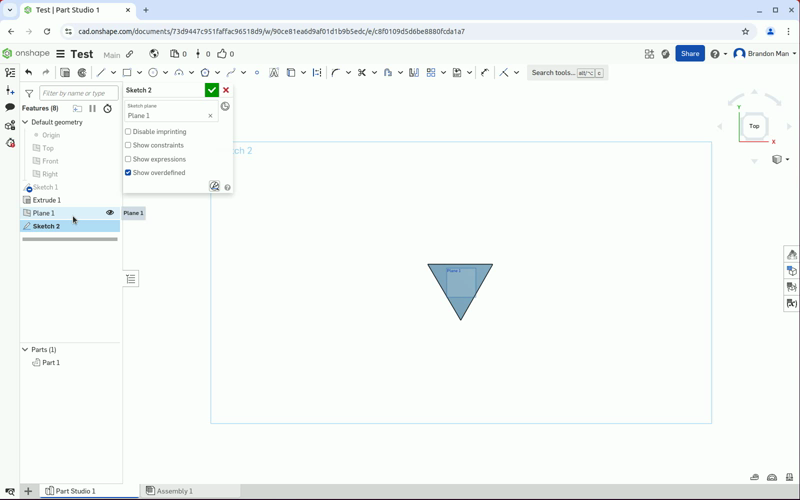
mouse_move(73, 352)
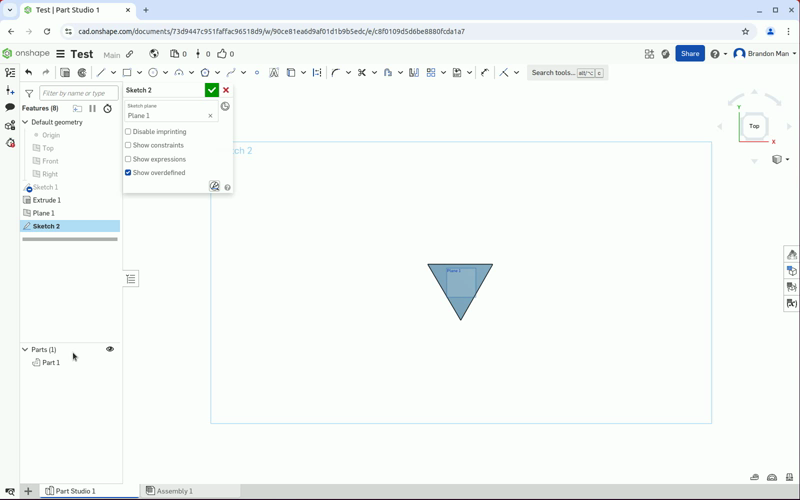
key(y)
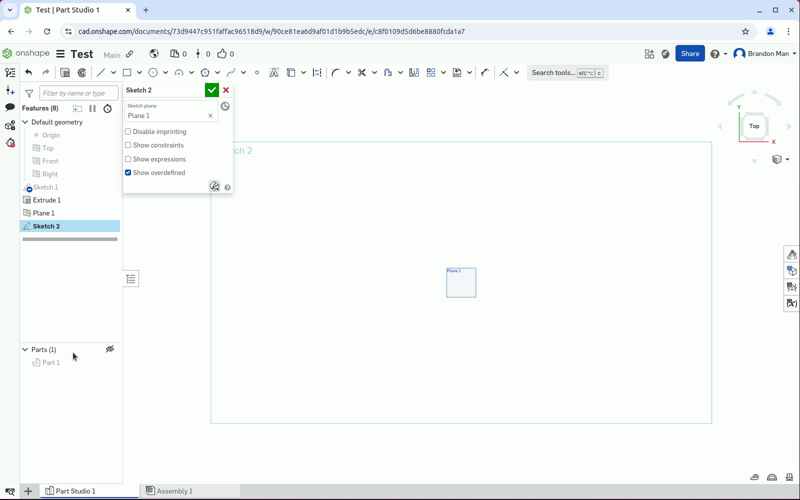
key(l)
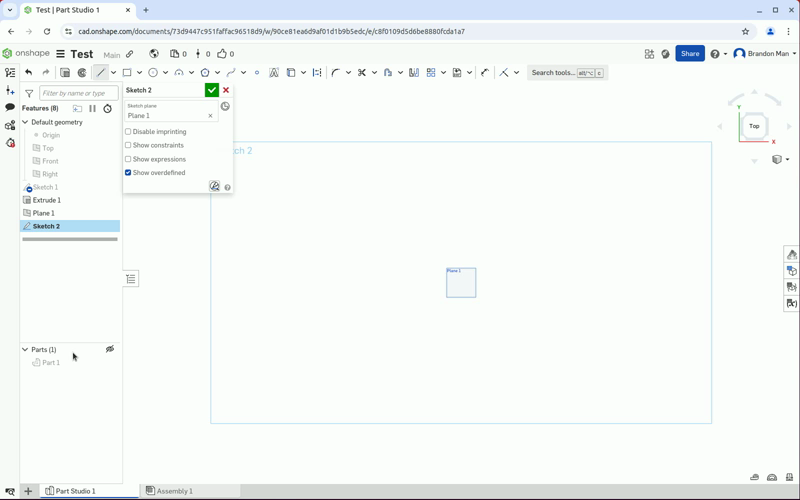
key_down(shift)
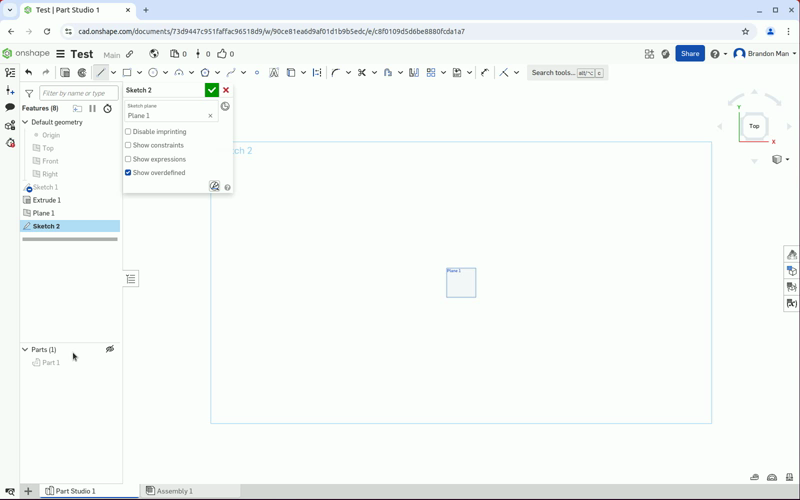
mouse_move(443, 264)
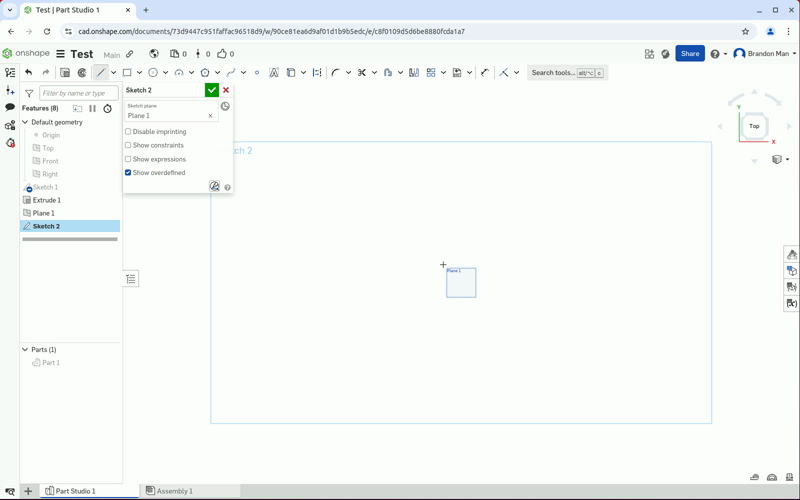
click(443, 264)
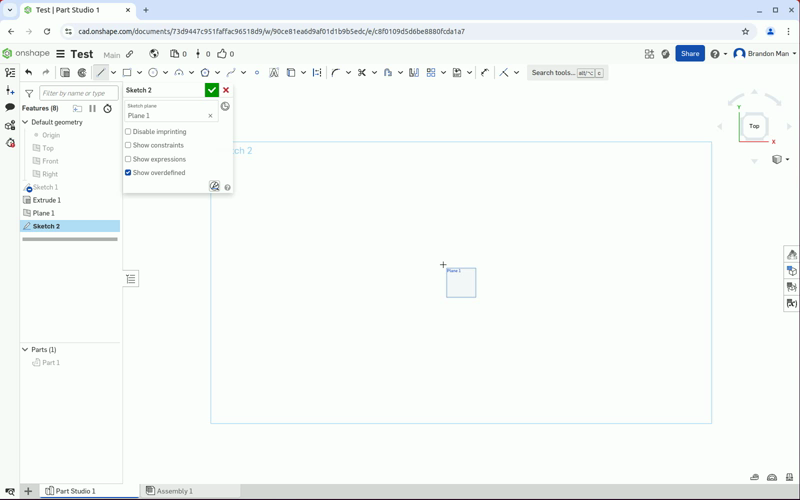
key_up(shift)
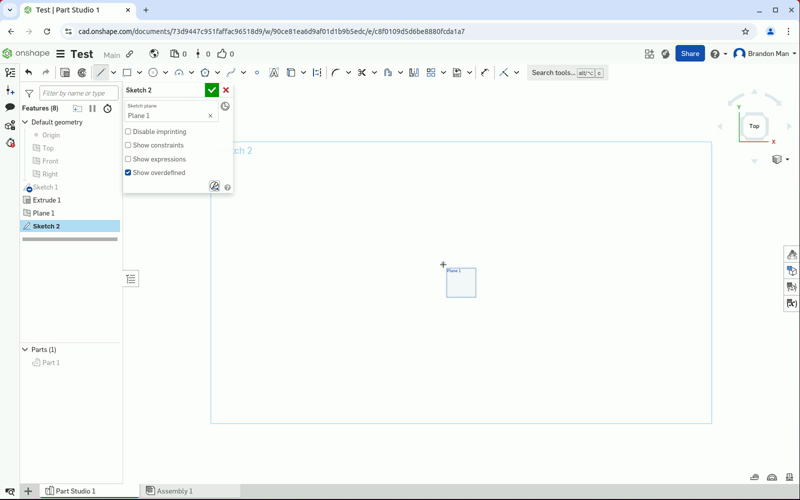
key_down(shift)
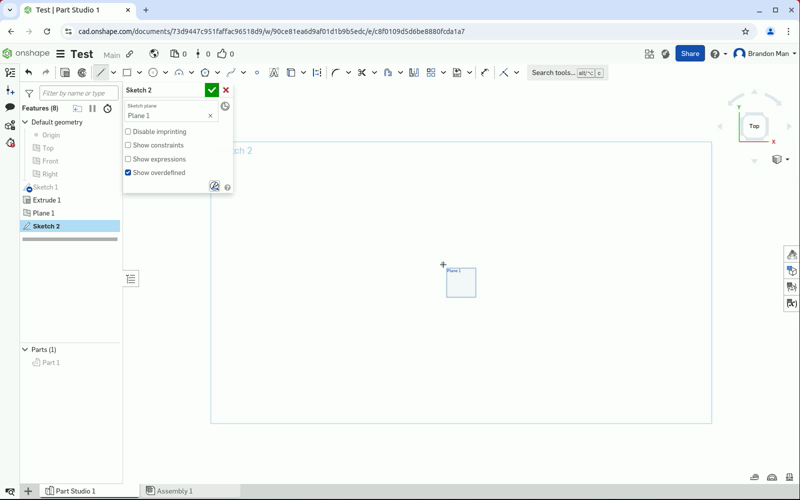
mouse_move(473, 264)
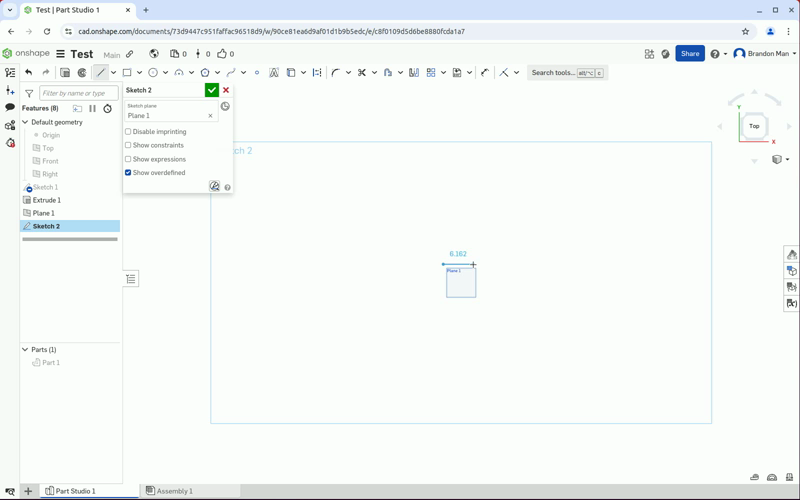
mouse_move(480, 264)
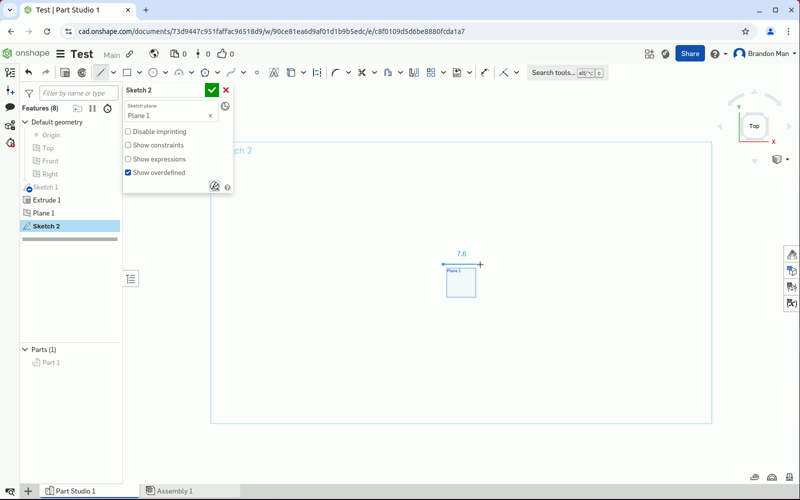
click(480, 264)
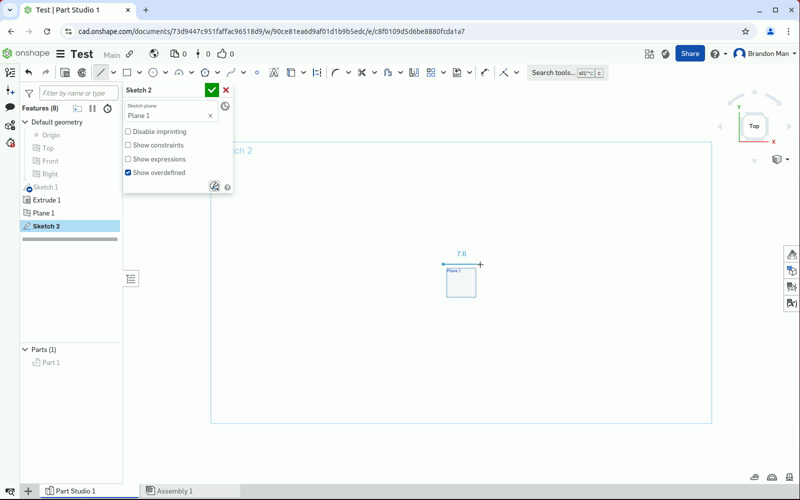
key_up(shift)
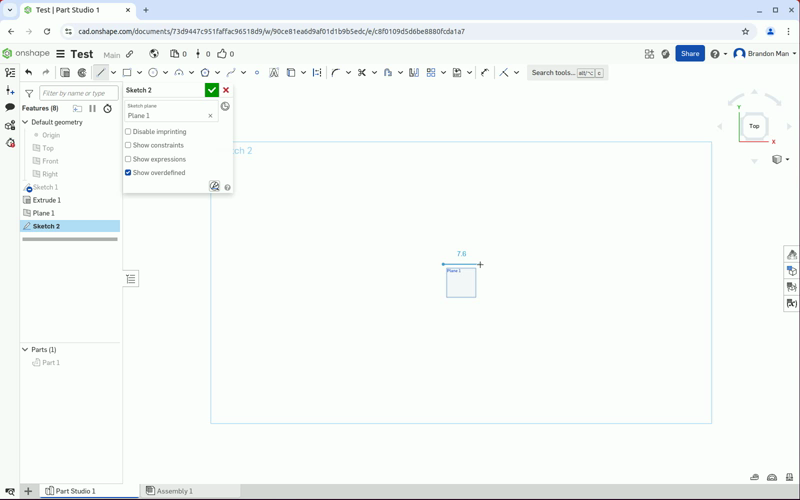
key_down(shift)
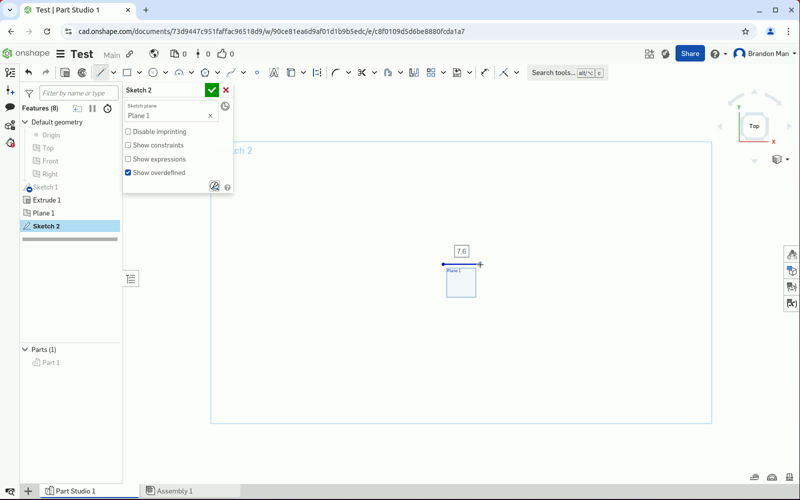
mouse_move(510, 264)
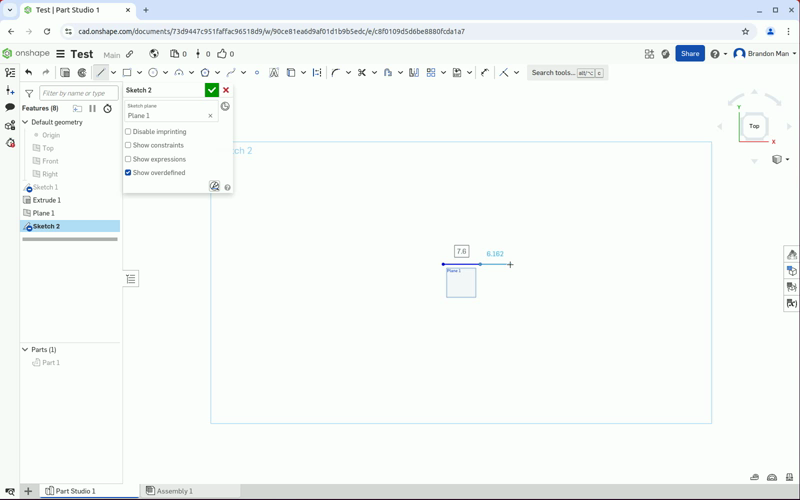
mouse_move(467, 257)
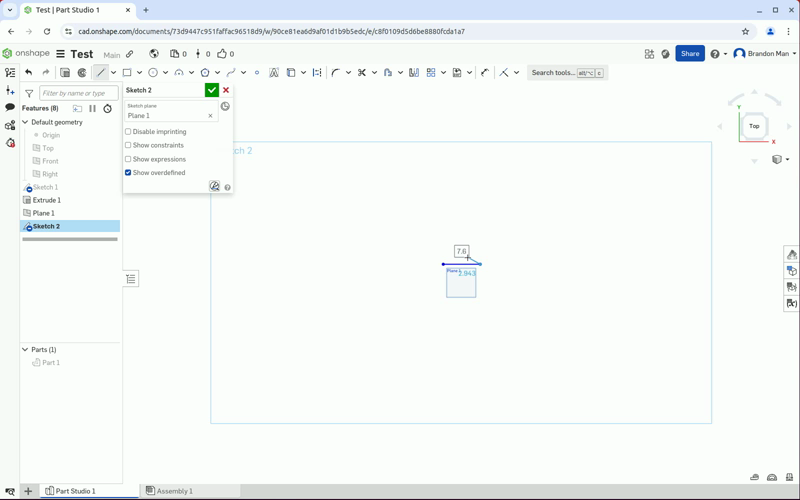
click(467, 257)
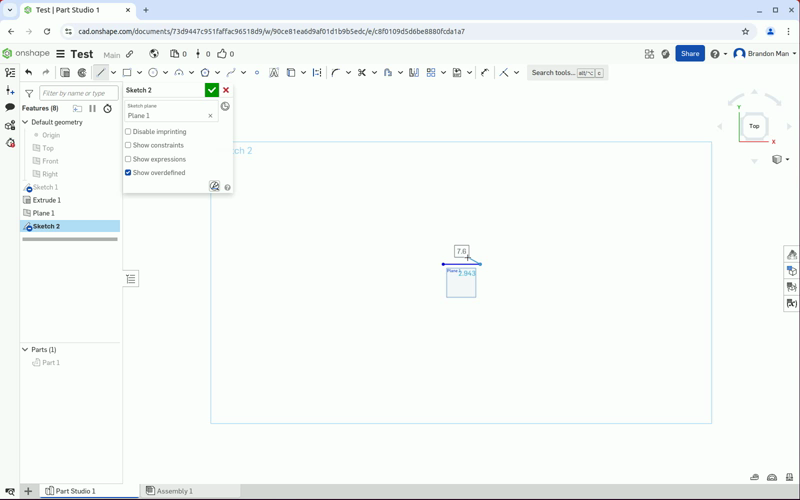
key_up(shift)
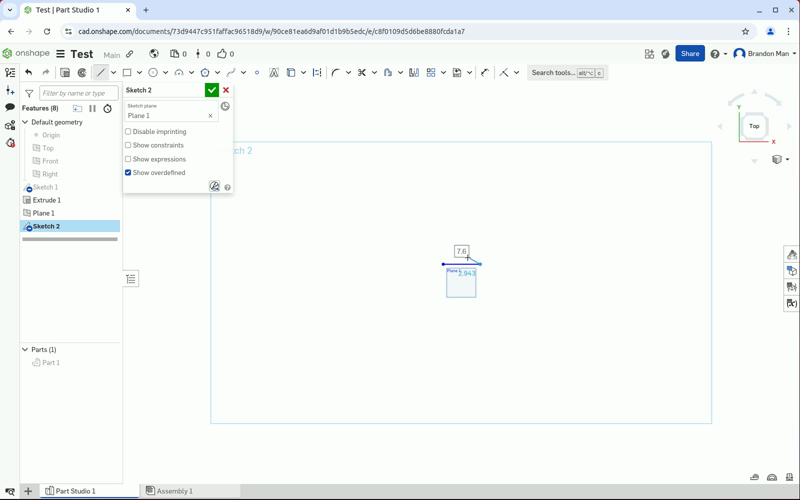
key_down(shift)
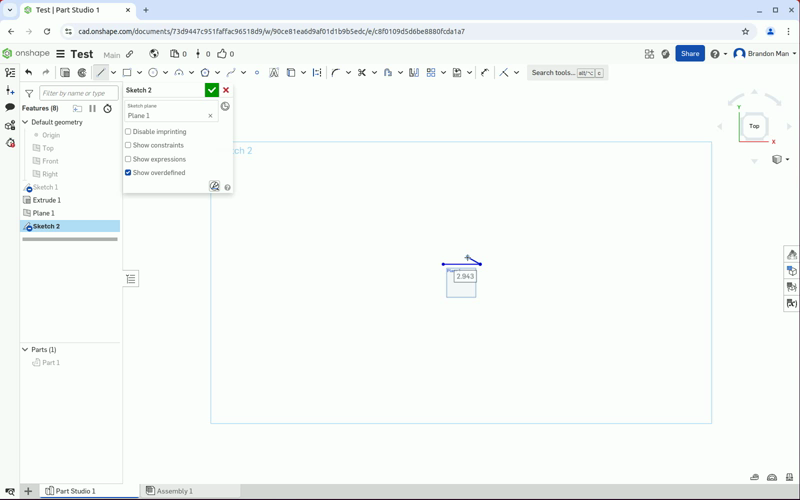
mouse_move(498, 257)
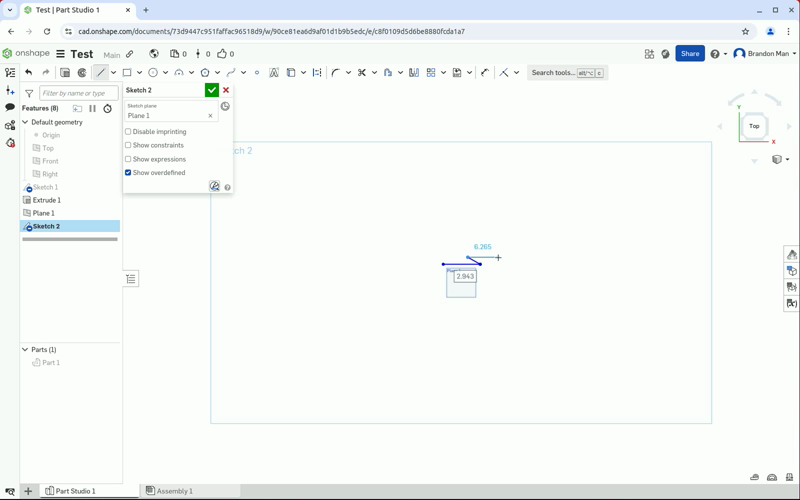
mouse_move(451, 258)
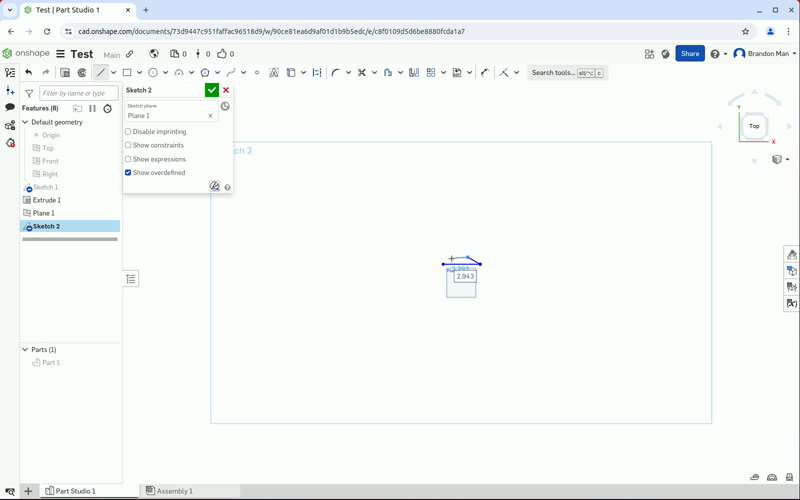
click(451, 258)
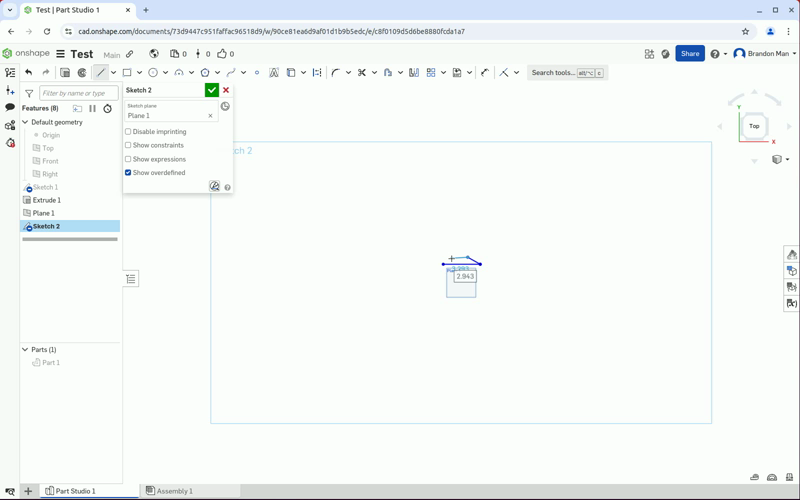
key_up(shift)
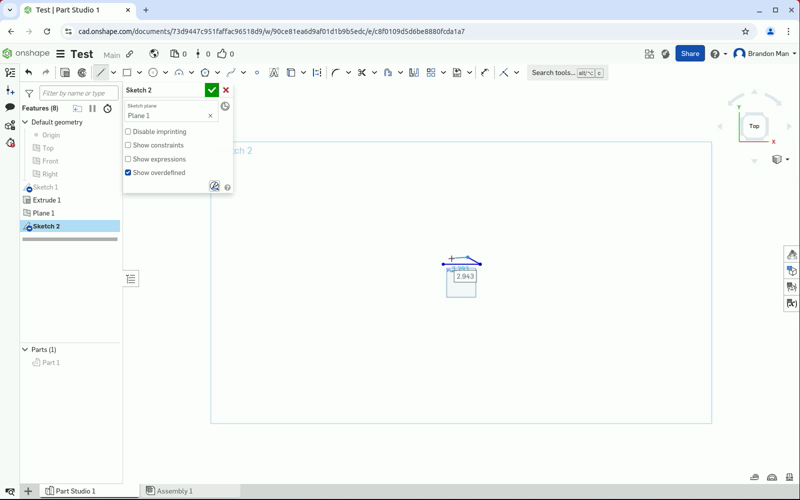
mouse_move(481, 258)
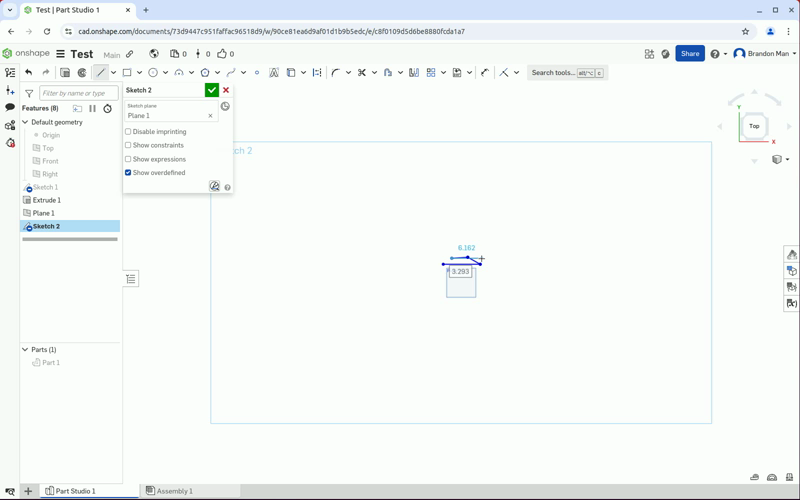
key_down(shift)
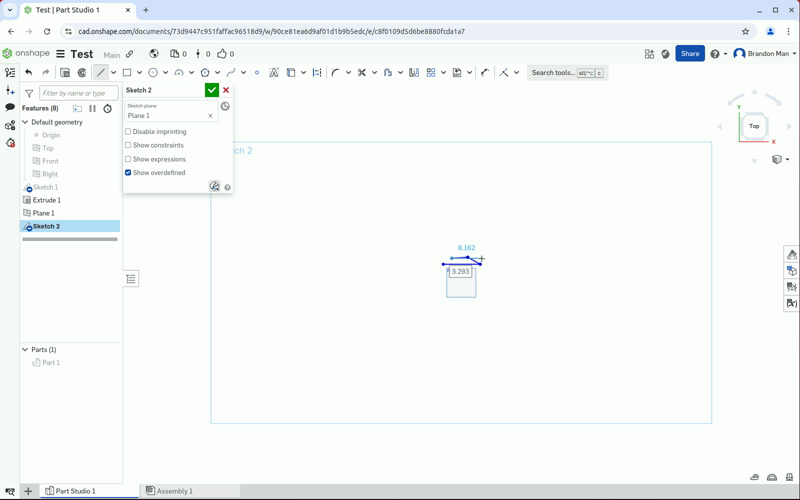
mouse_move(443, 264)
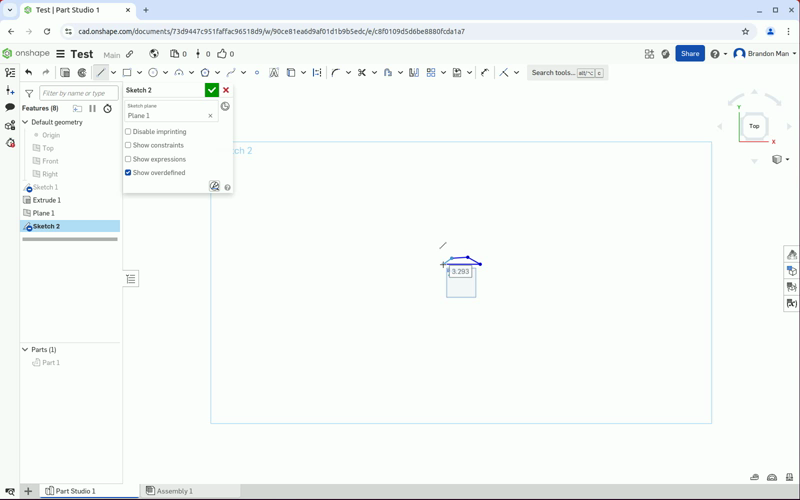
key_up(shift)
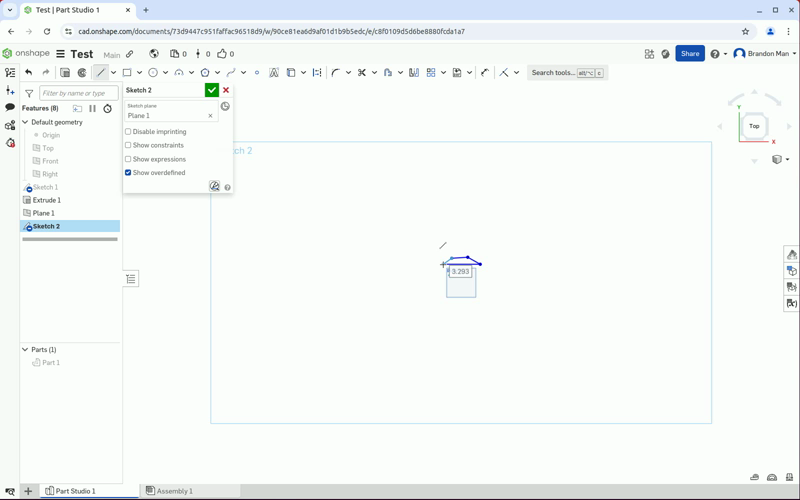
click(443, 264)
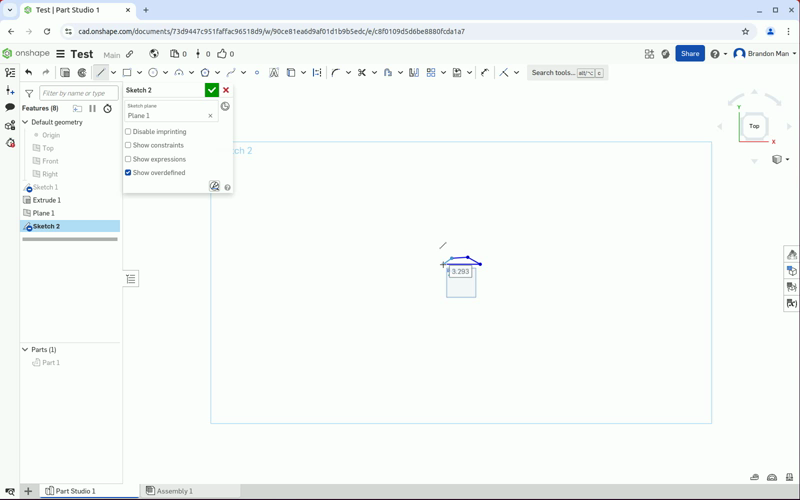
key(esc)
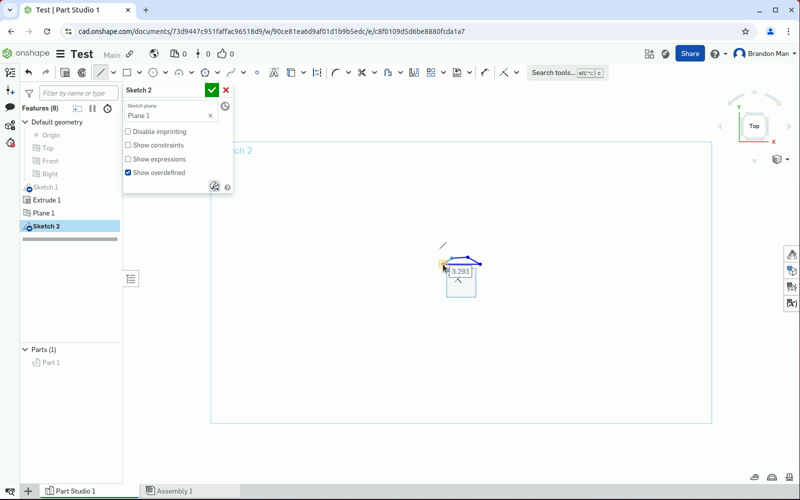
mouse_move(467, 260)
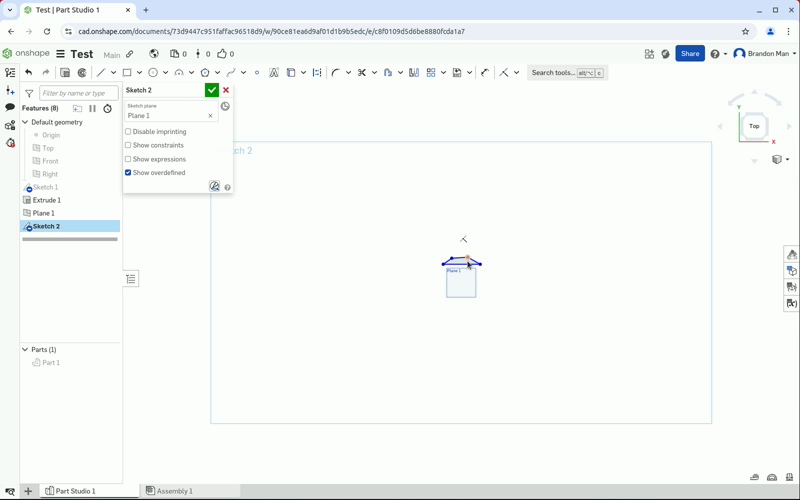
scroll(6)
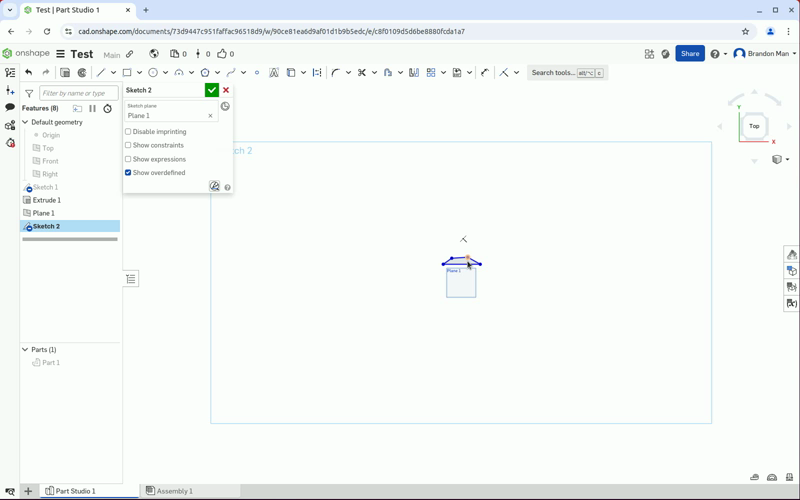
scroll(6)
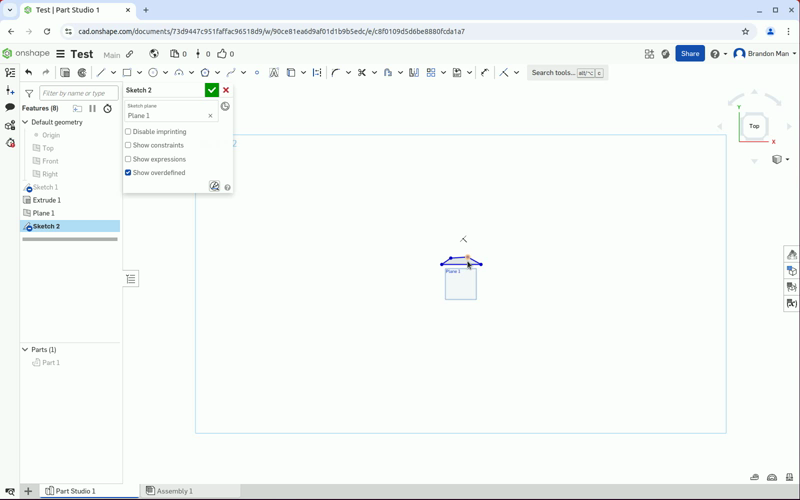
scroll(6)
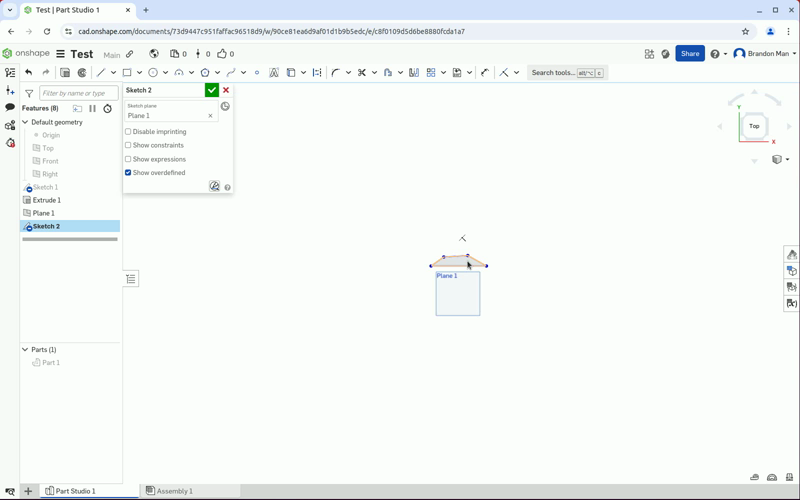
scroll(6)
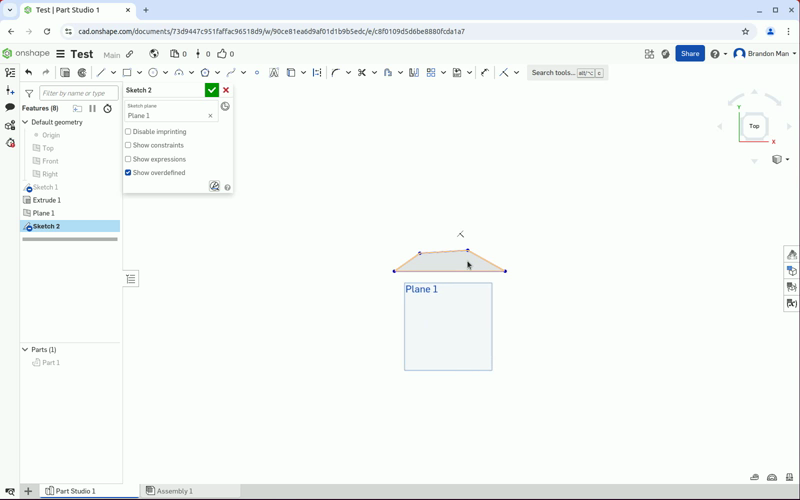
scroll(6)
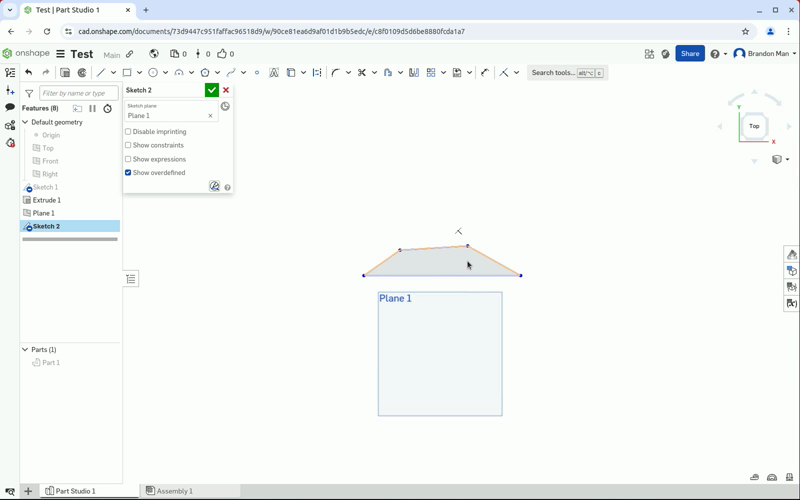
scroll(6)
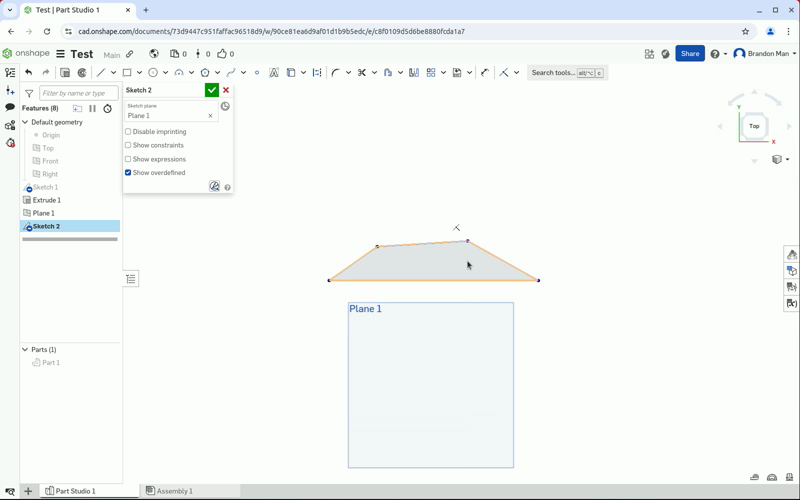
scroll(6)
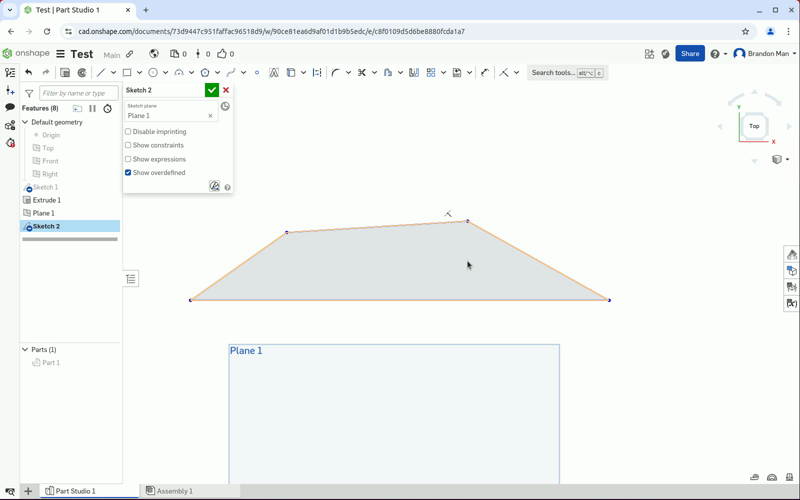
click(467, 260)
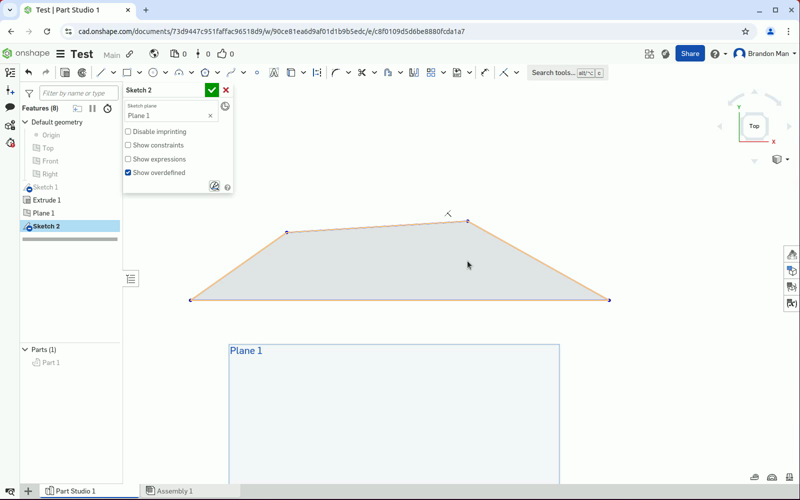
scroll(-6)
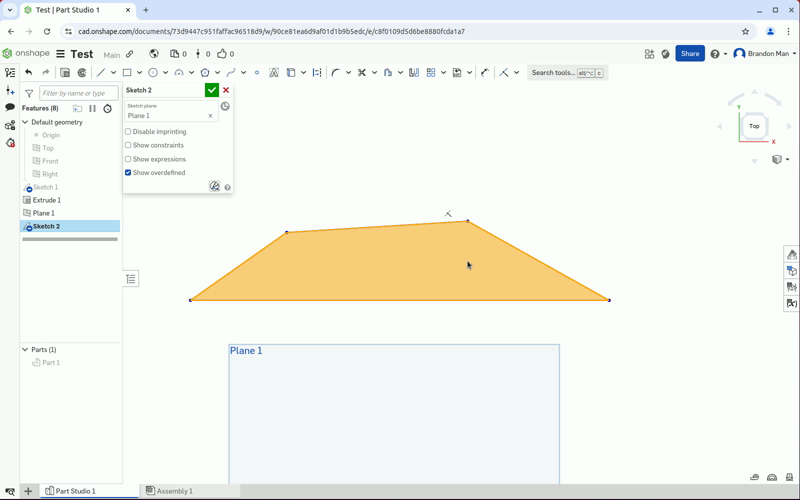
scroll(-6)
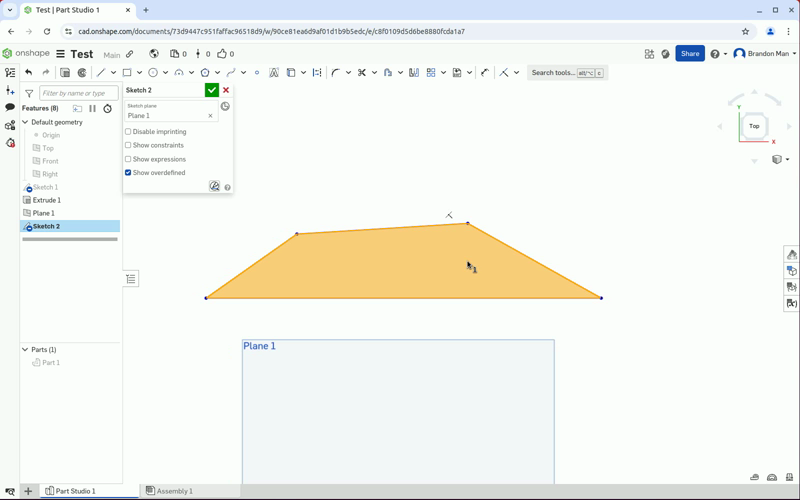
scroll(-6)
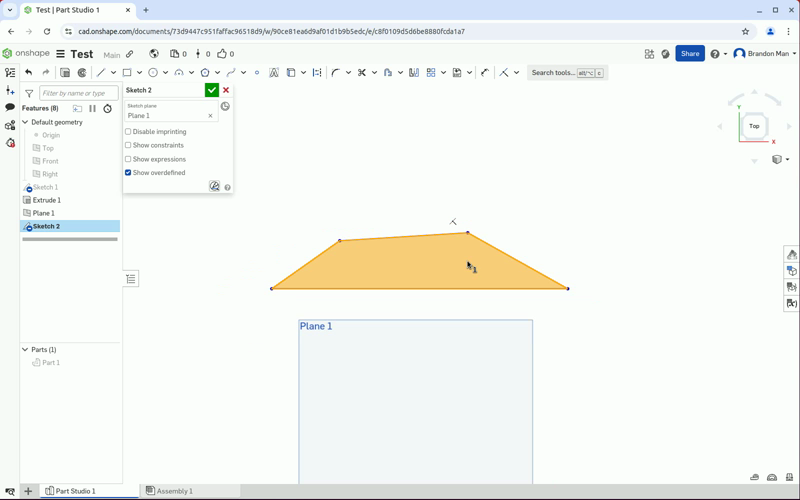
scroll(-6)
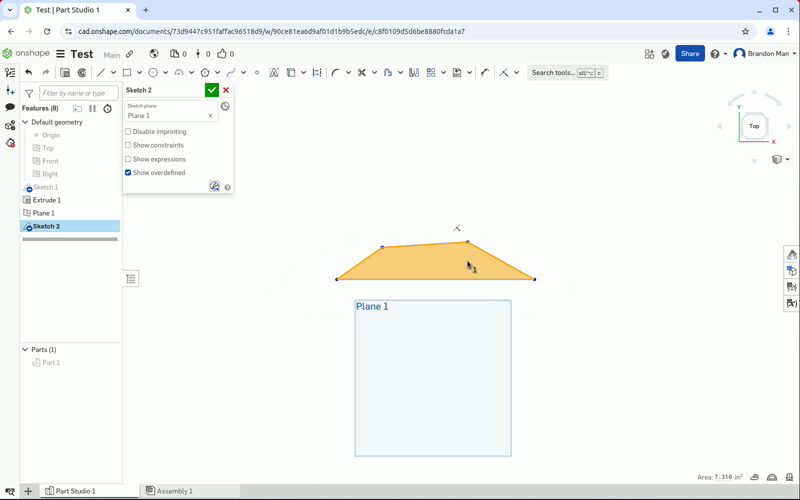
scroll(-6)
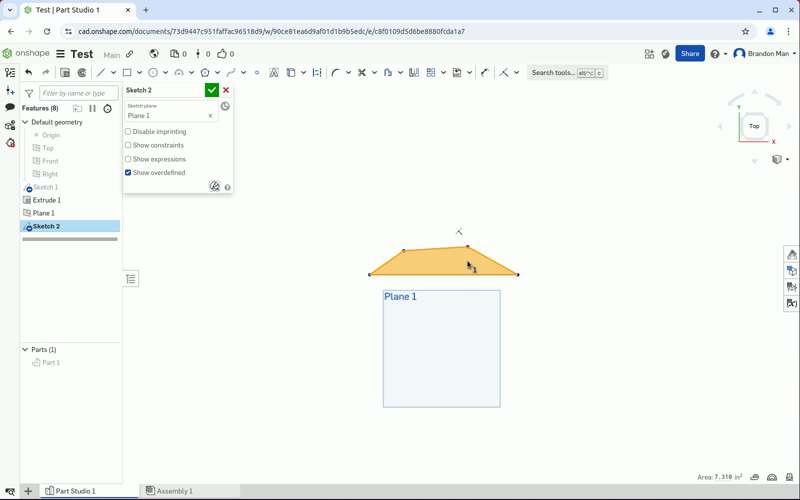
scroll(-6)
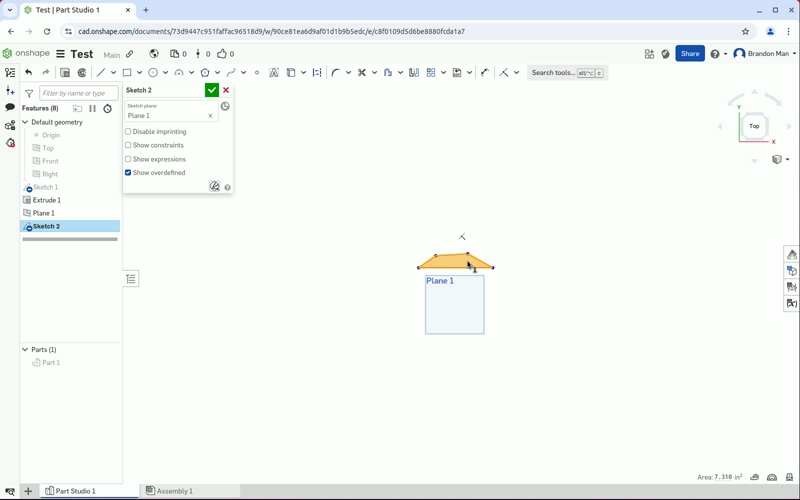
scroll(-6)
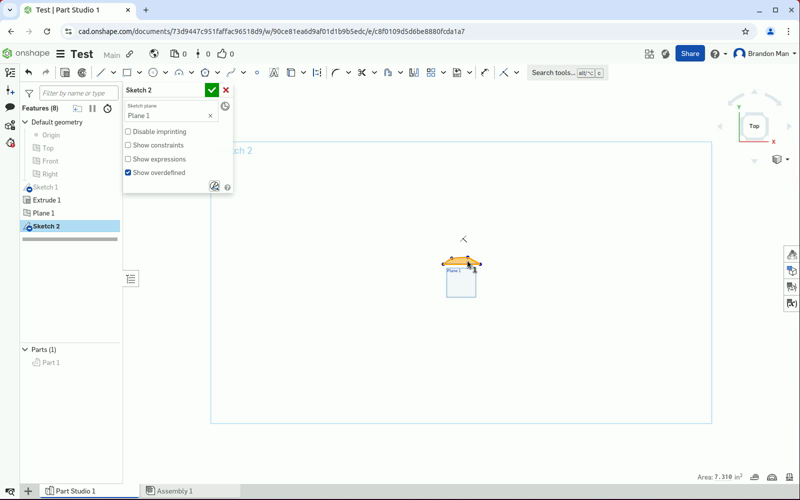
mouse_move(73, 352)
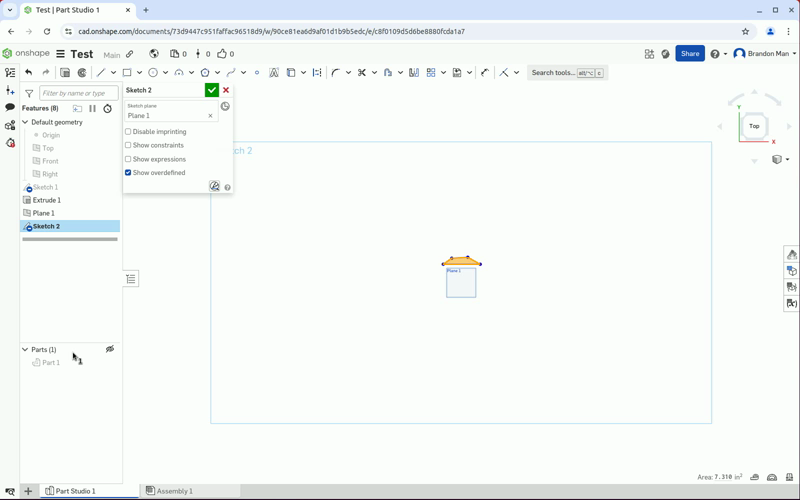
key(shift+y)
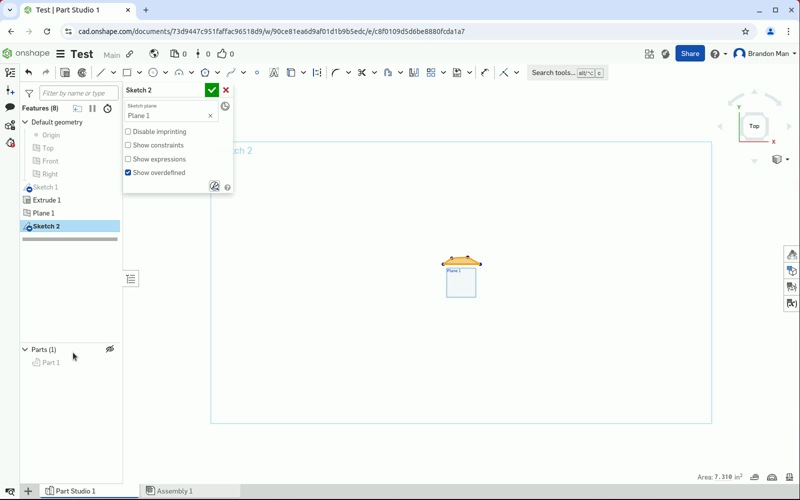
key(shift+e)
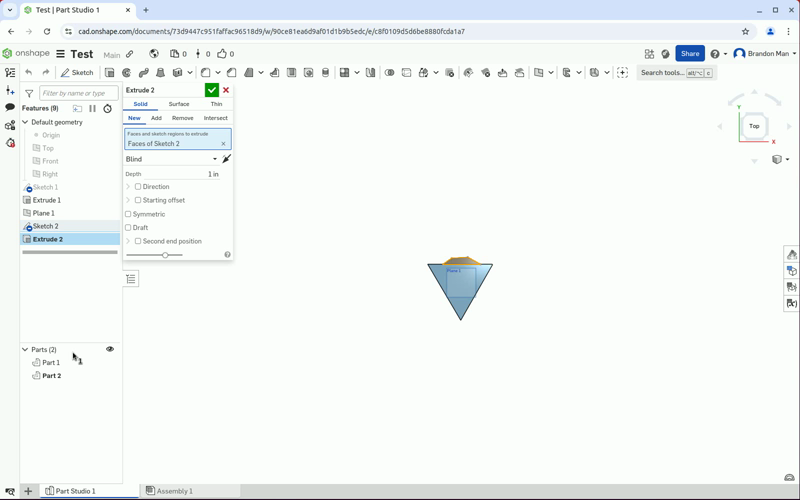
mouse_move(143, 106)
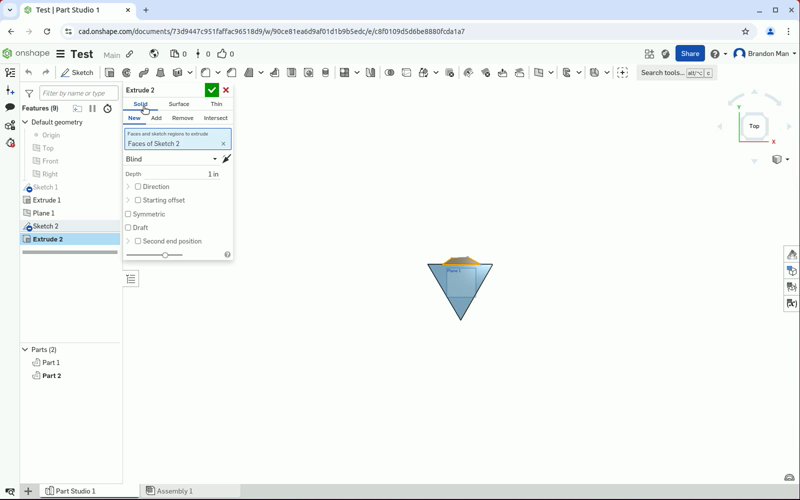
click(143, 106)
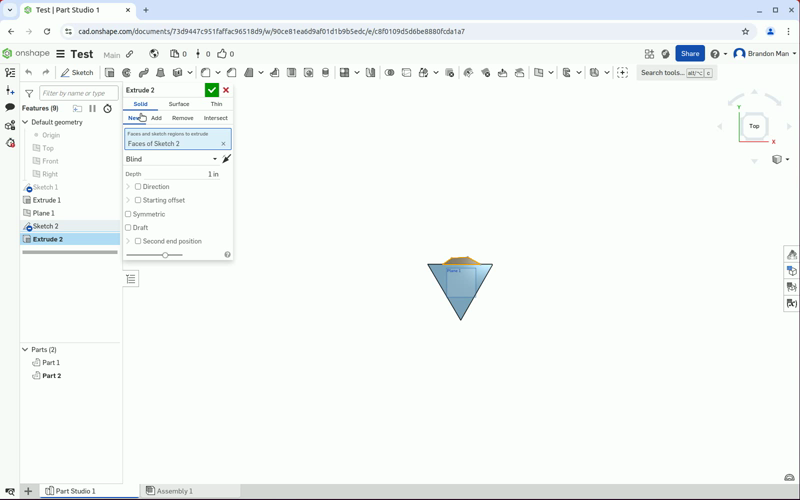
mouse_move(137, 120)
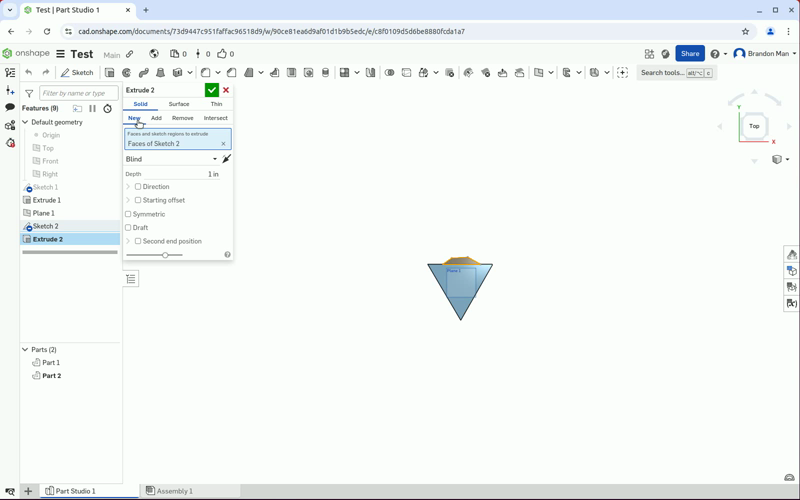
click(137, 120)
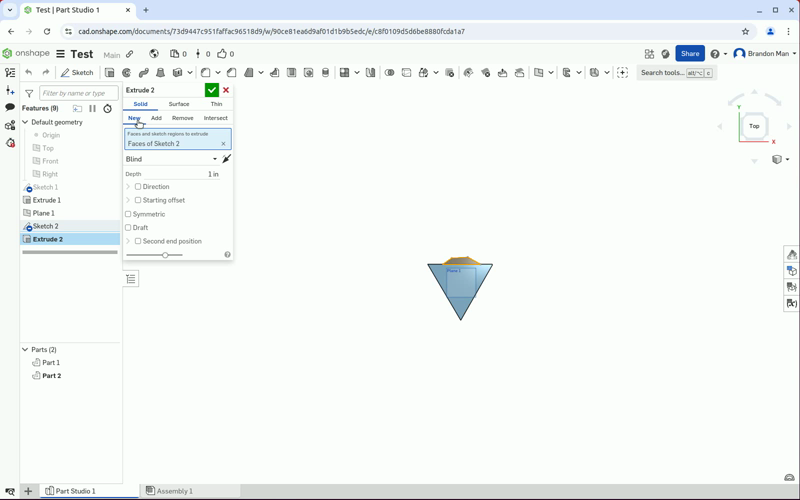
key(tab, 4)
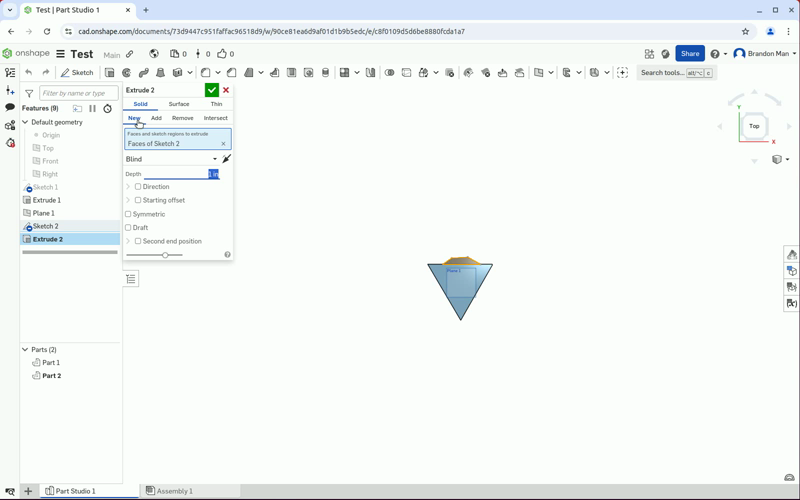
text(11.554)
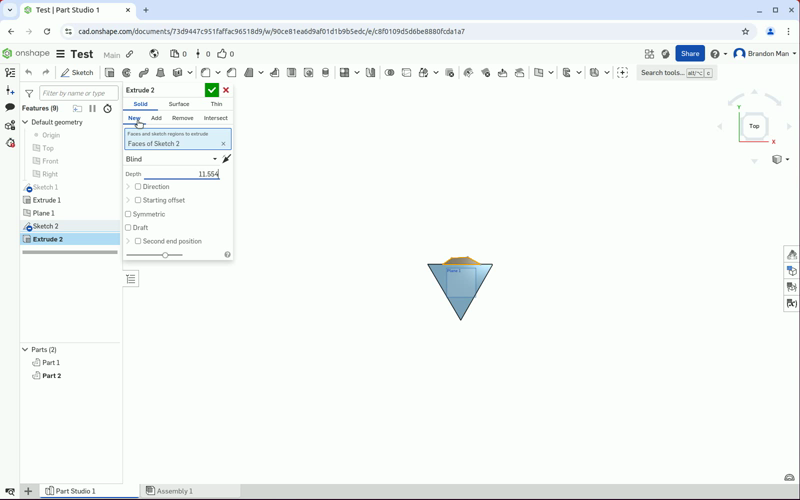
key(enter)
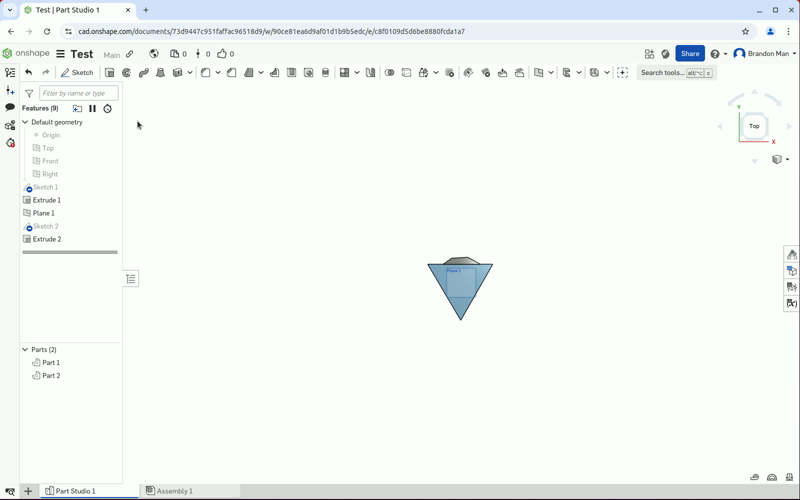
key(shift+h)
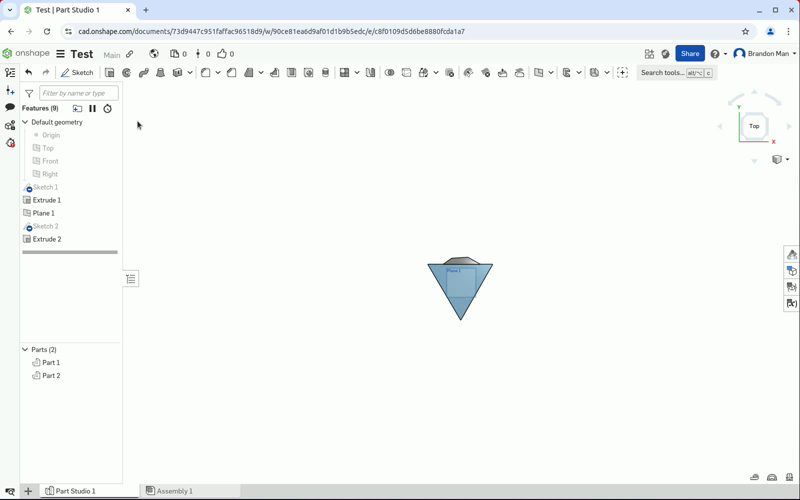
key(shift+h)
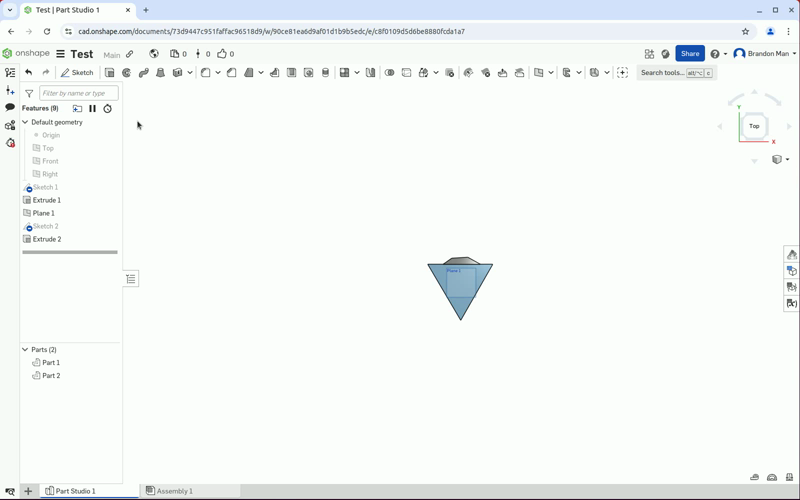
mouse_move(73, 189)
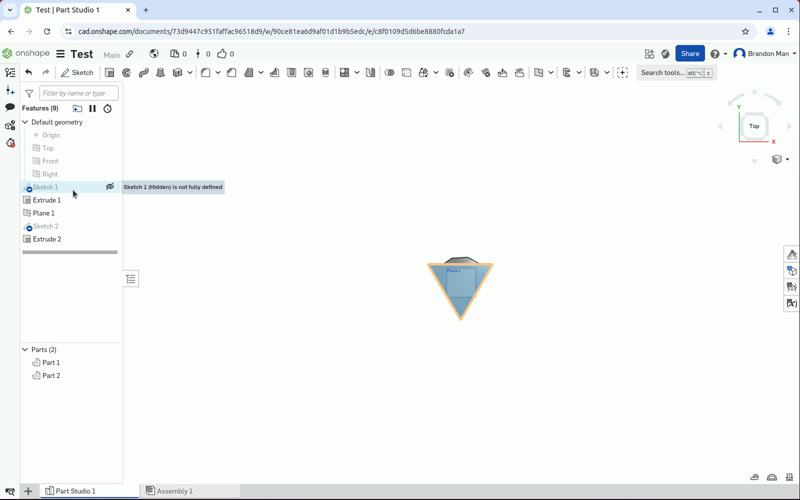
click(73, 189)
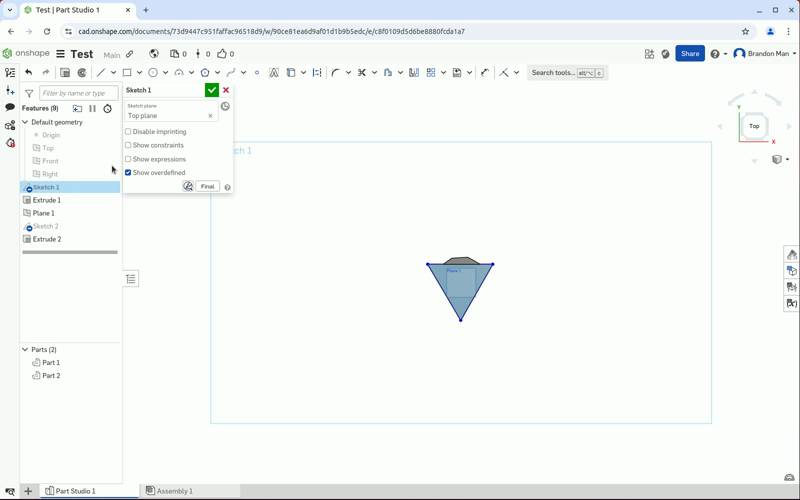
mouse_move(229, 92)
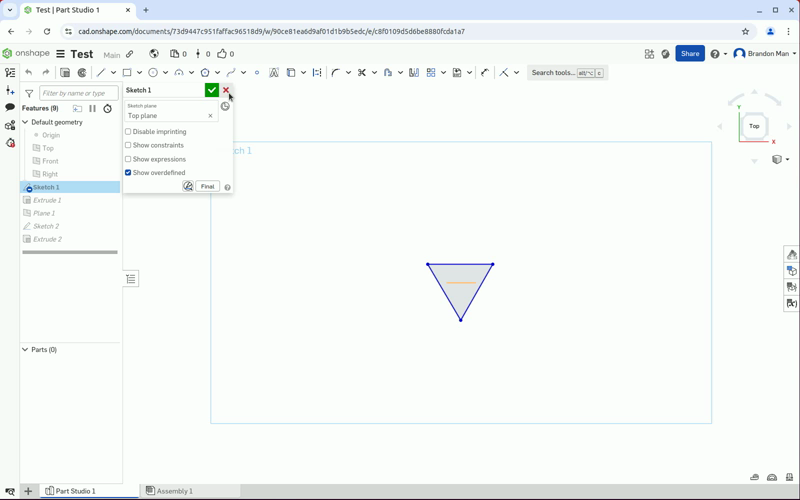
click(229, 92)
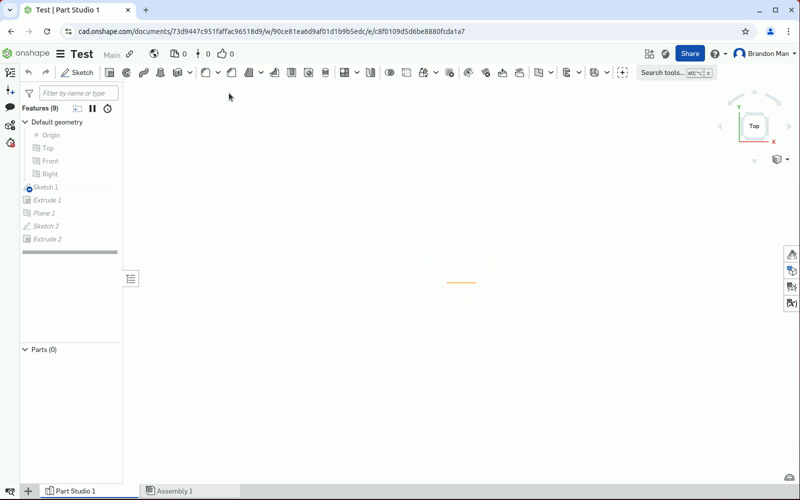
key(shift+s)
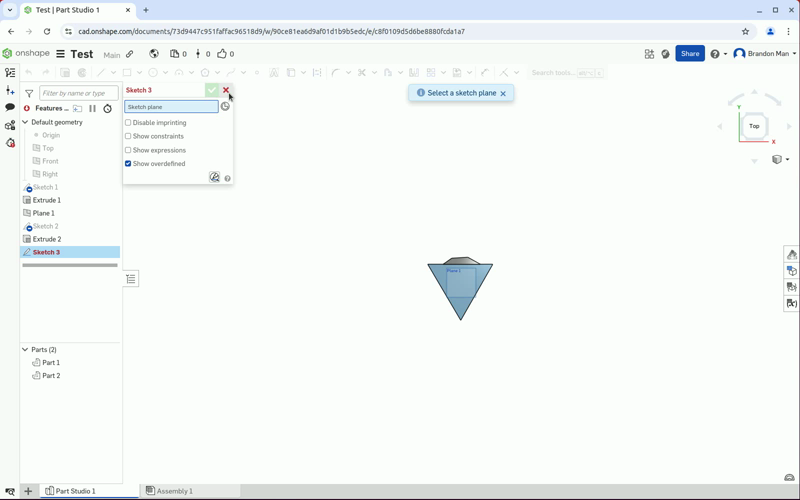
mouse_move(73, 215)
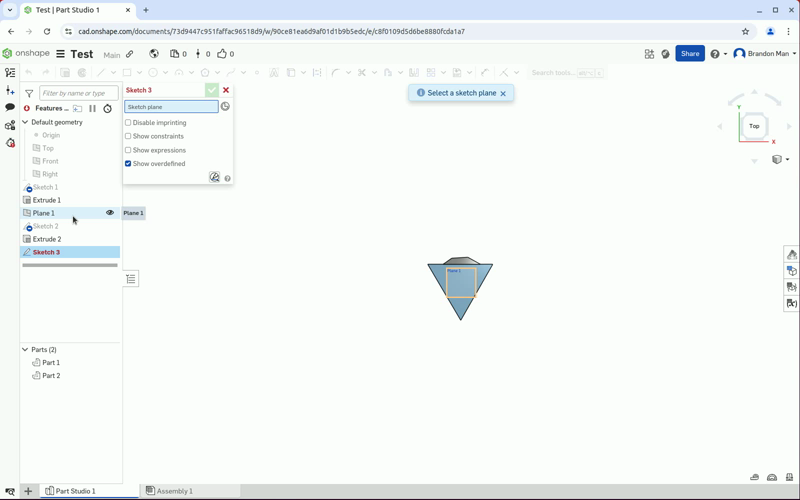
click(73, 215)
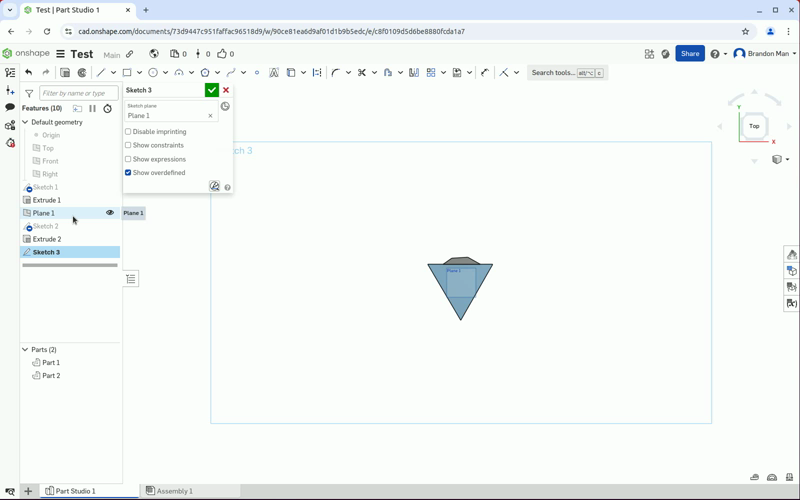
mouse_move(73, 352)
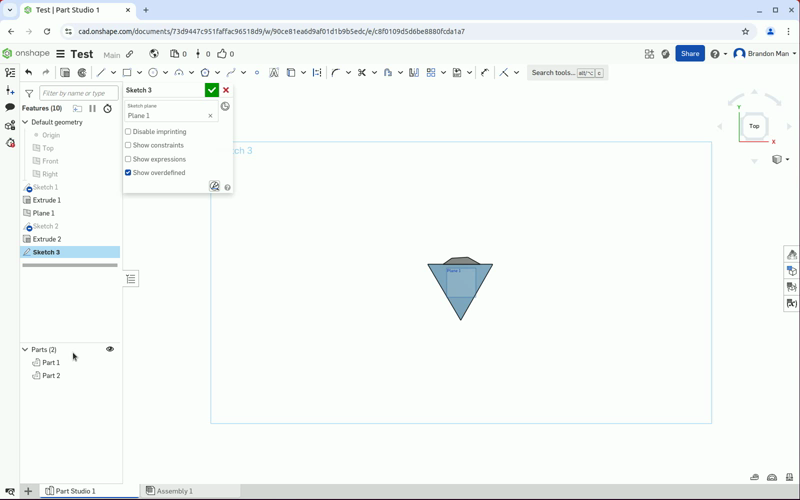
key(y)
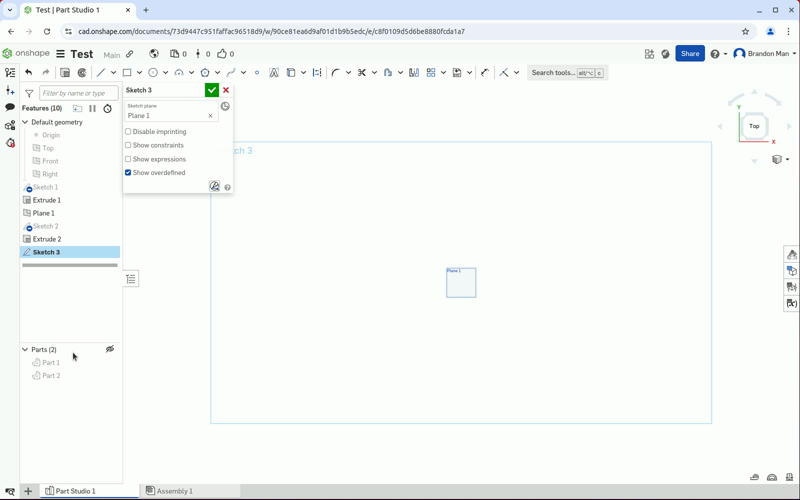
key(l)
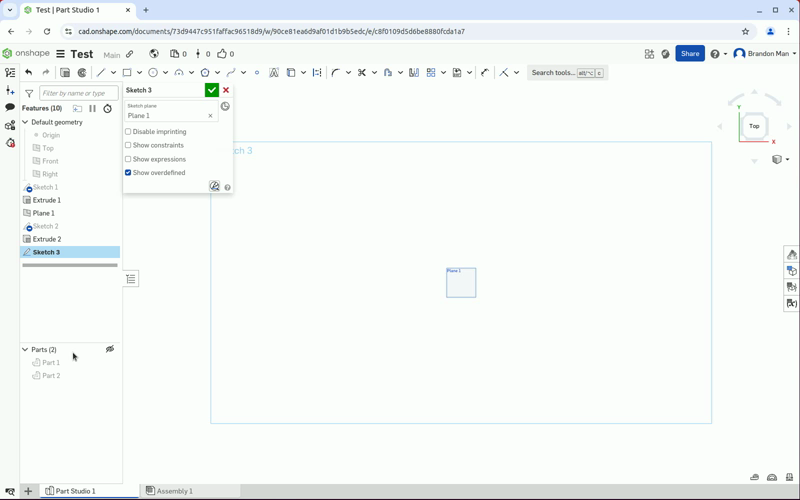
key_down(shift)
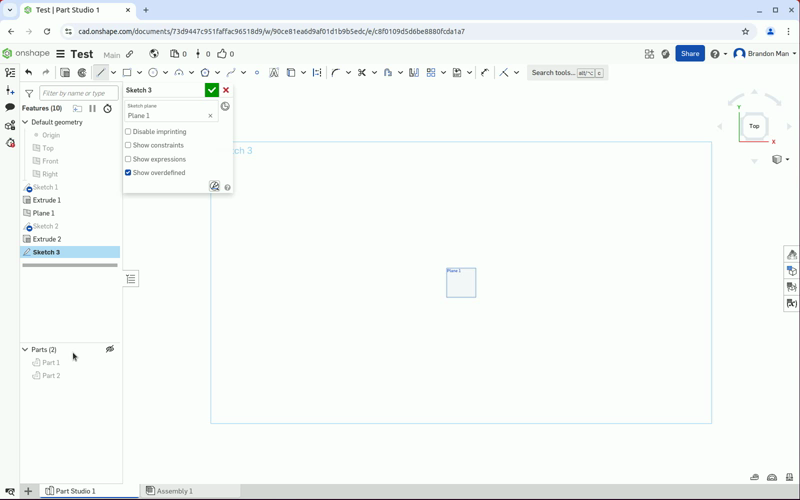
mouse_move(466, 311)
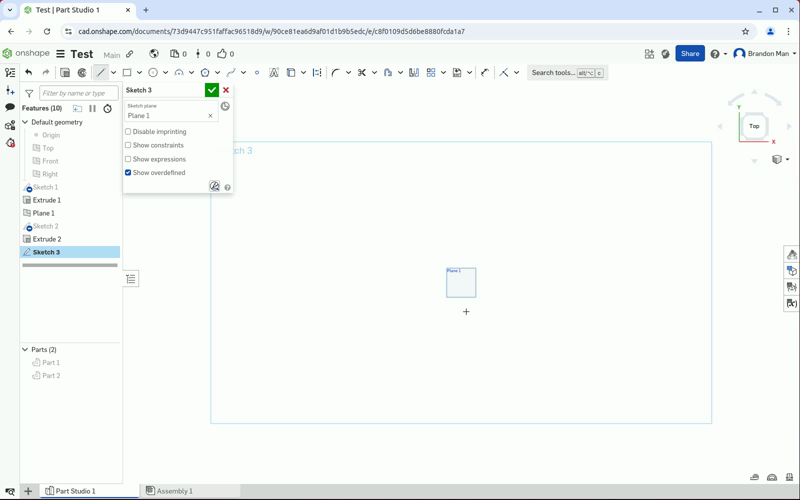
click(466, 311)
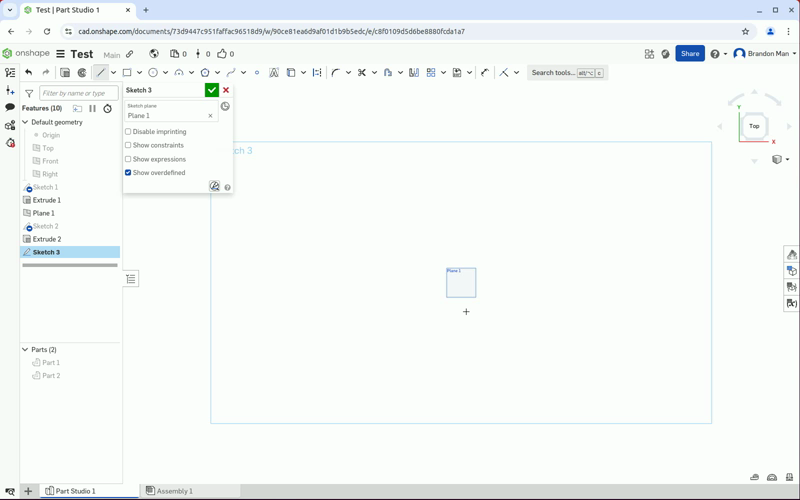
key_up(shift)
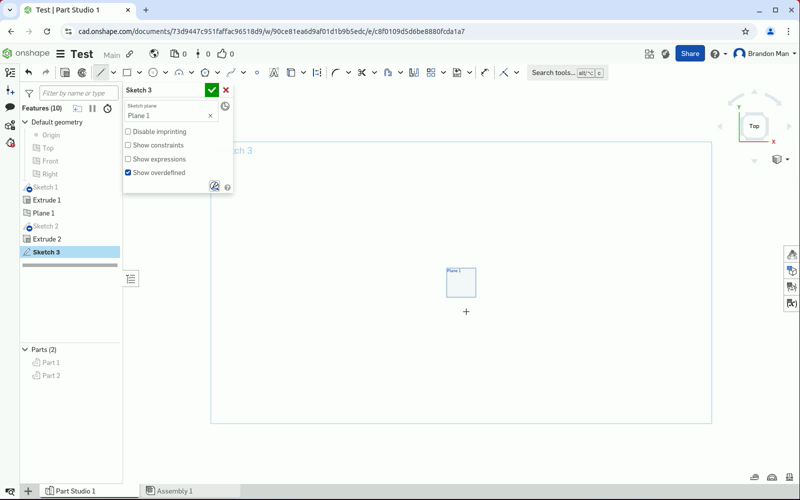
key_down(shift)
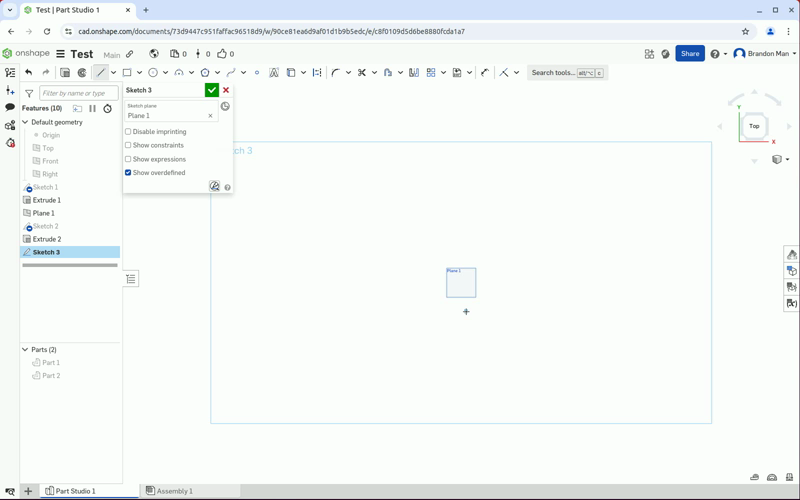
mouse_move(496, 311)
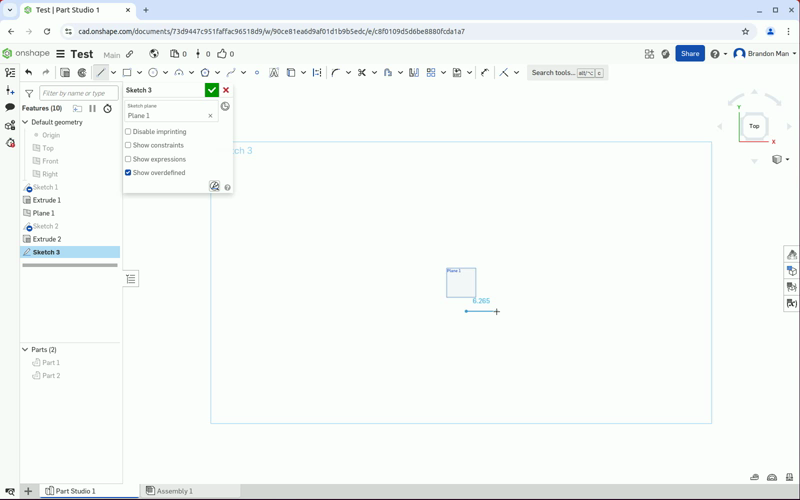
mouse_move(477, 307)
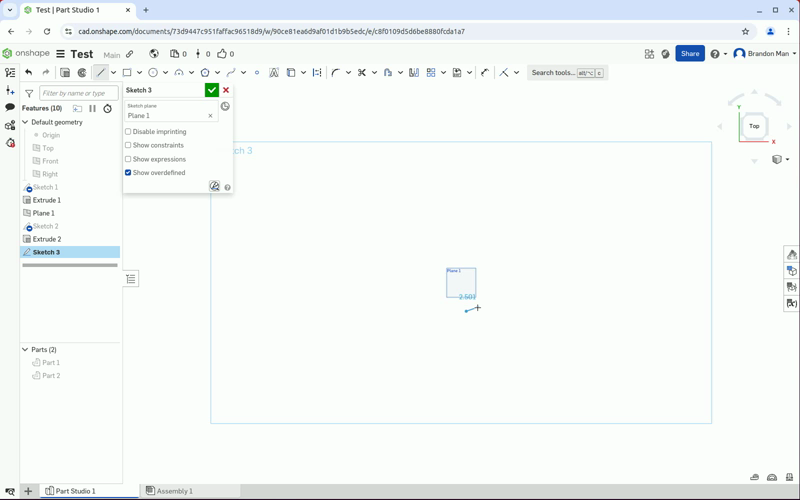
click(477, 307)
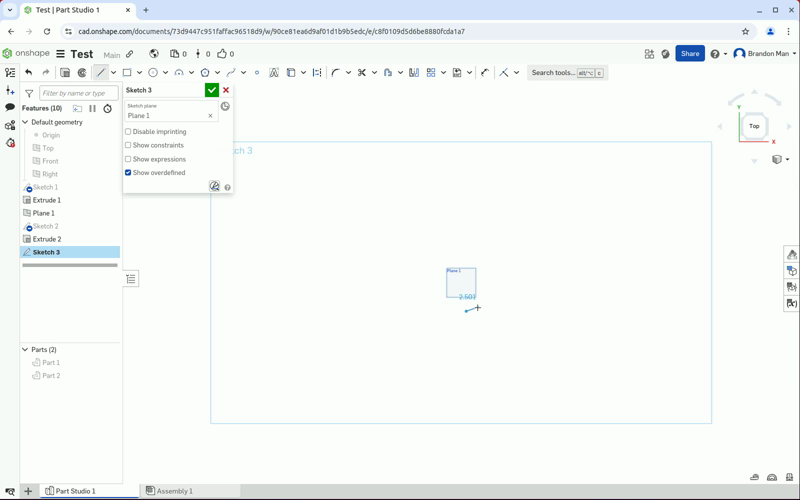
key_up(shift)
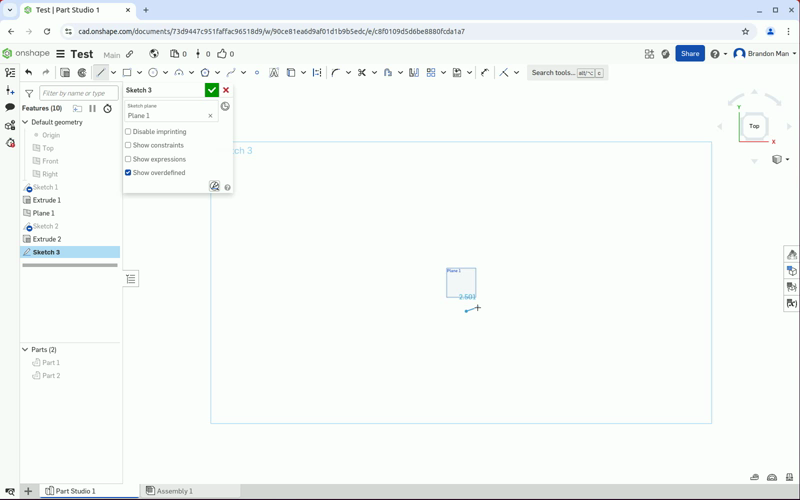
key_down(shift)
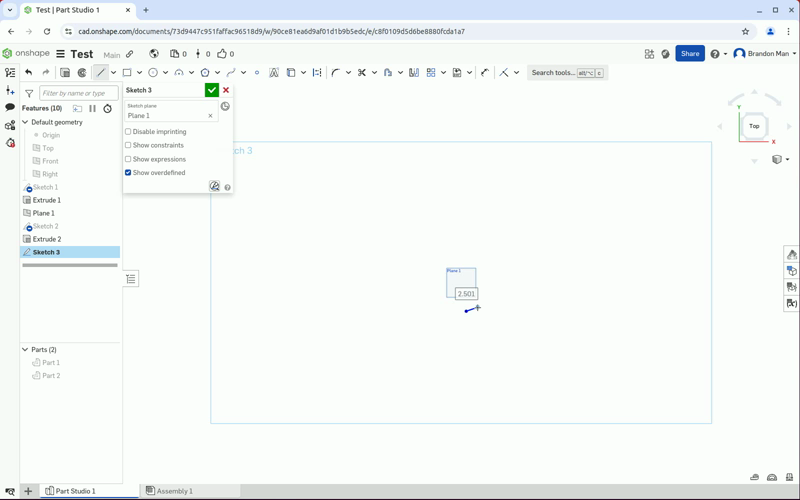
mouse_move(507, 307)
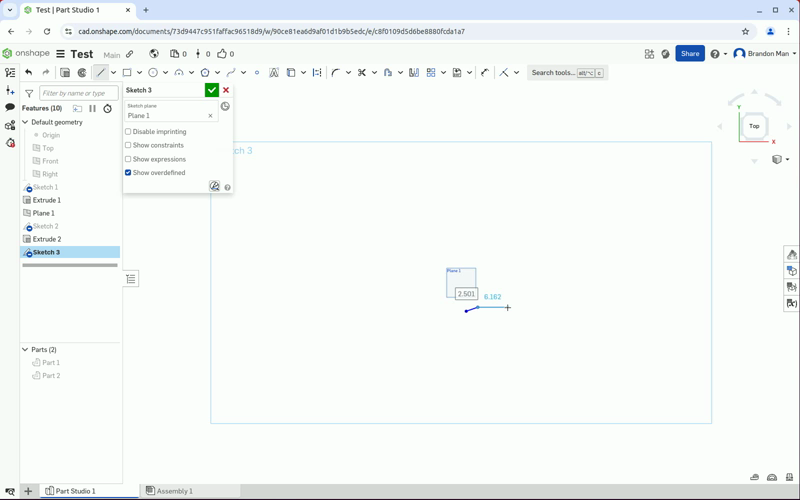
mouse_move(487, 294)
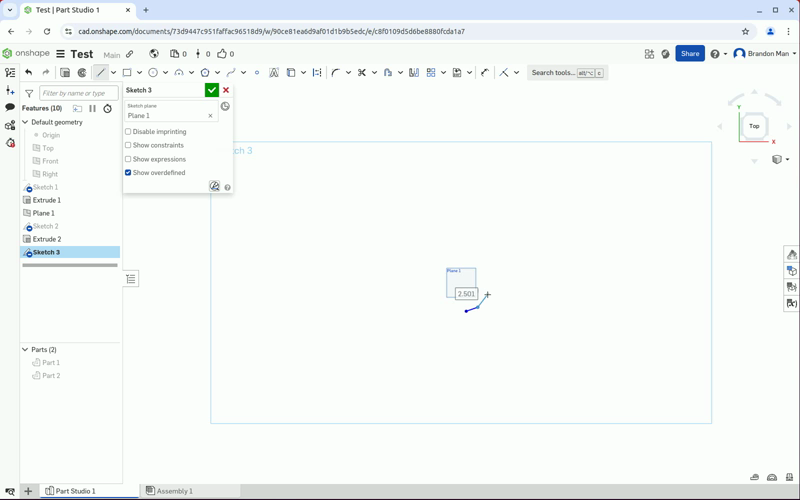
click(487, 294)
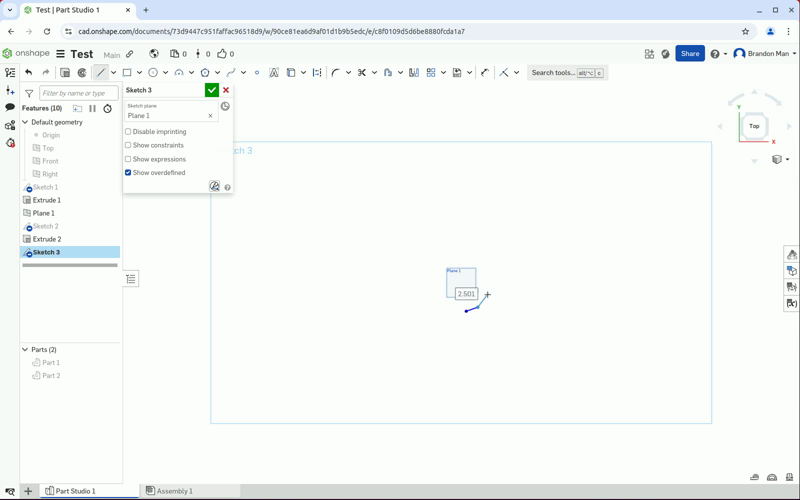
key_up(shift)
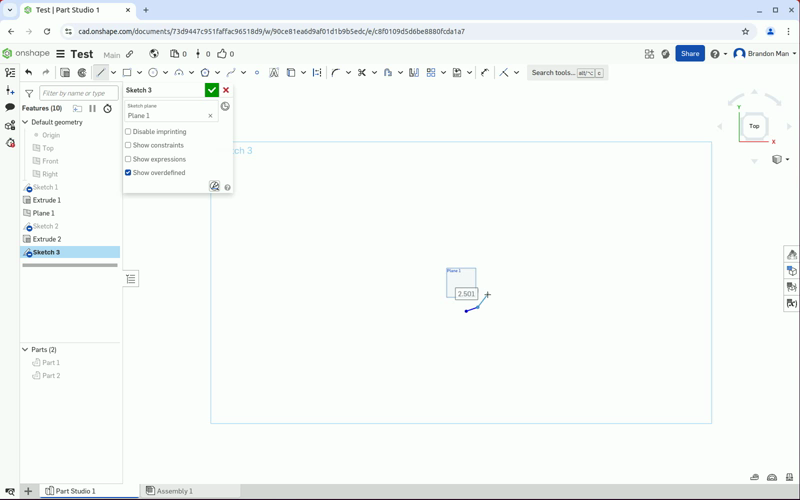
key_down(shift)
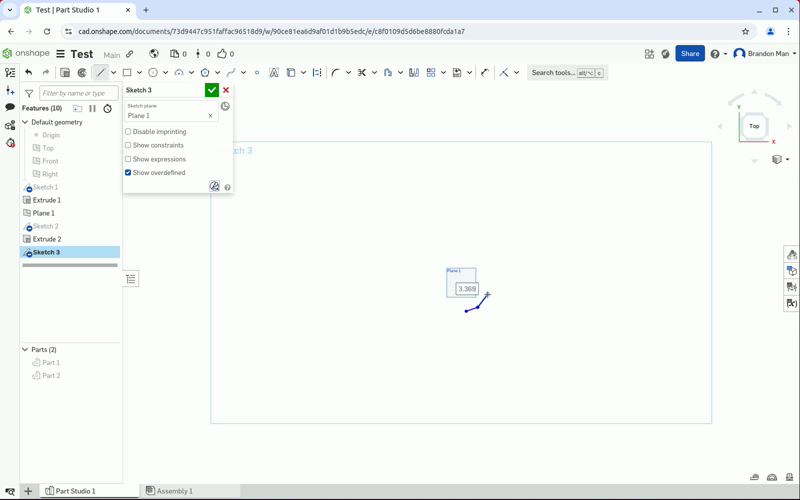
mouse_move(517, 294)
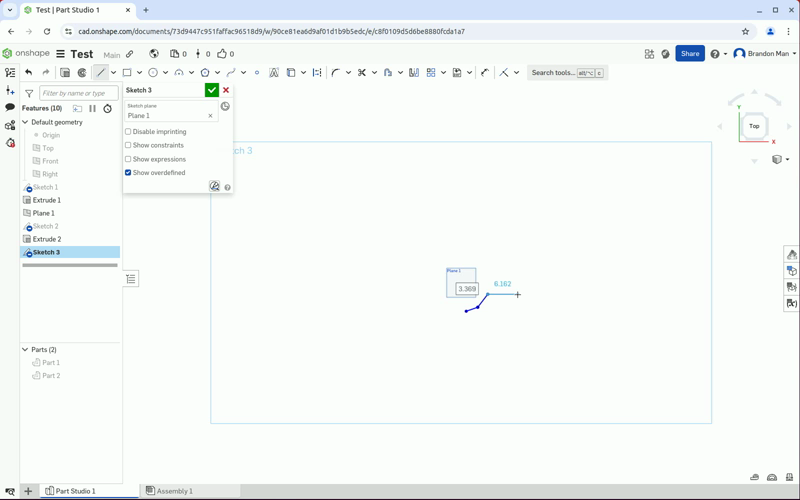
mouse_move(489, 278)
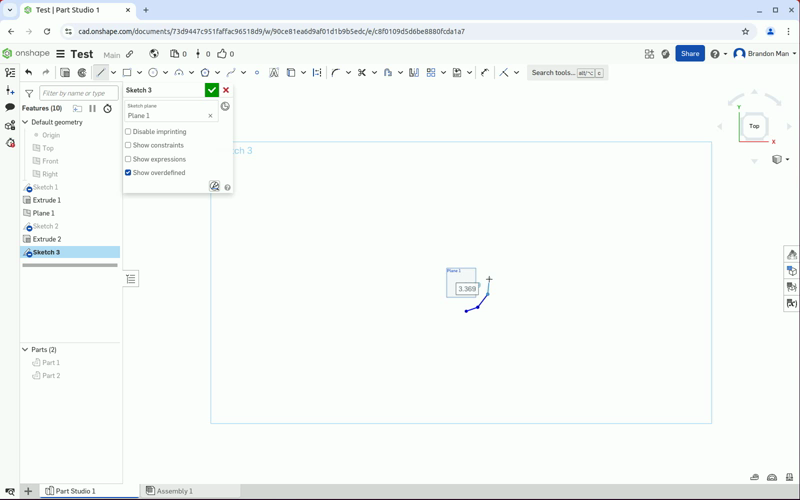
click(489, 278)
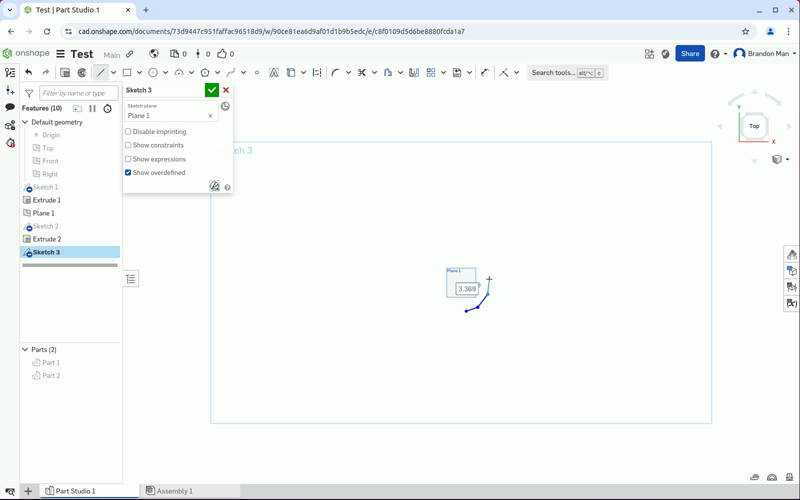
key_up(shift)
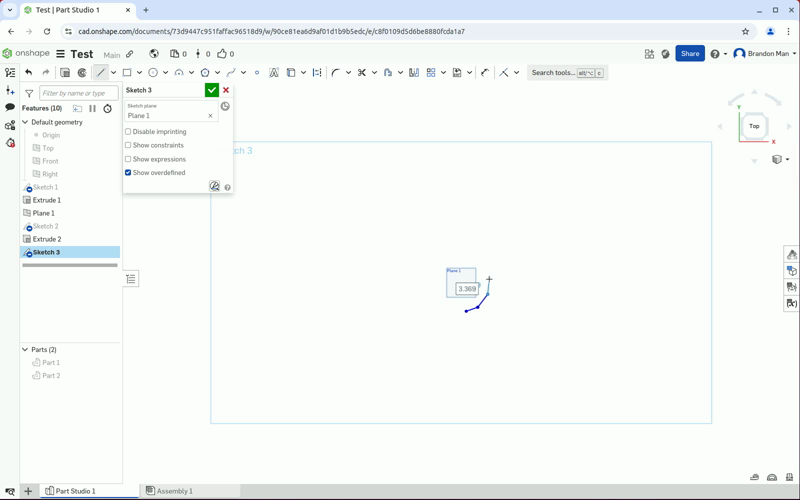
key_down(shift)
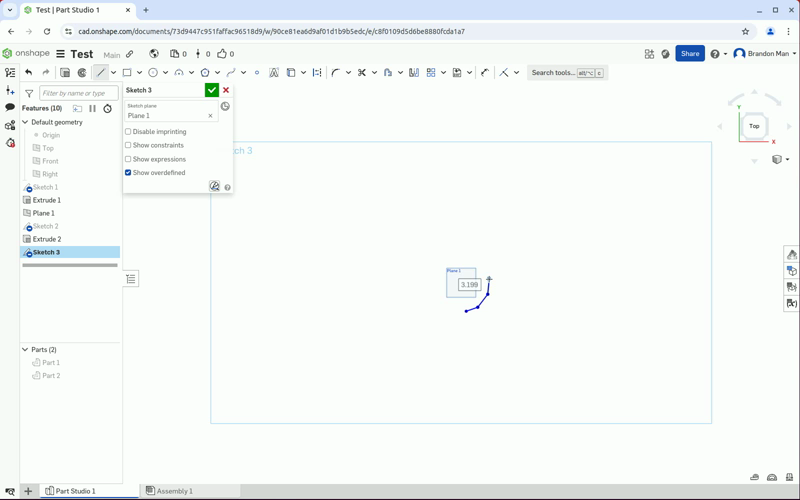
mouse_move(519, 278)
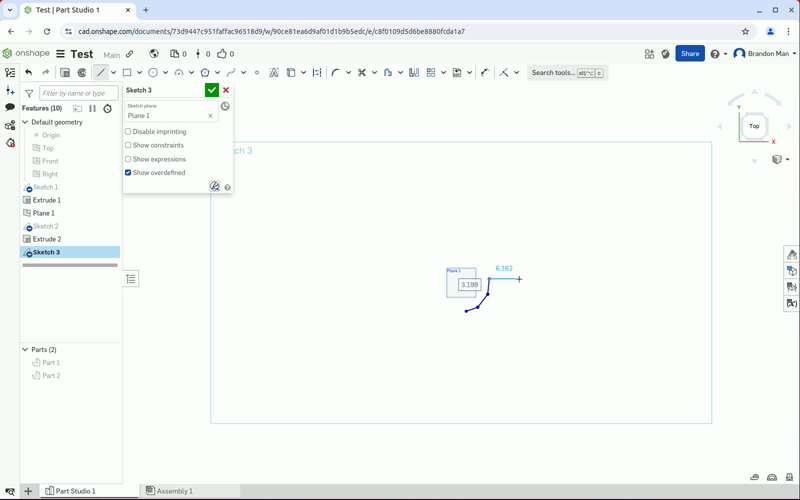
mouse_move(487, 275)
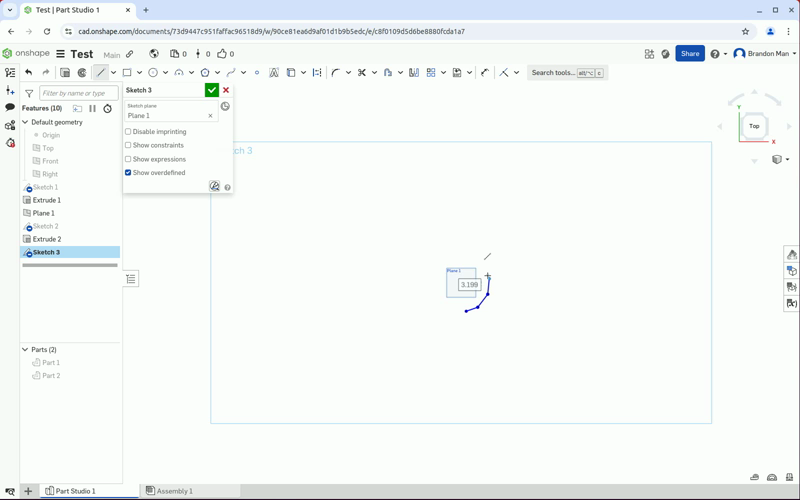
scroll(6)
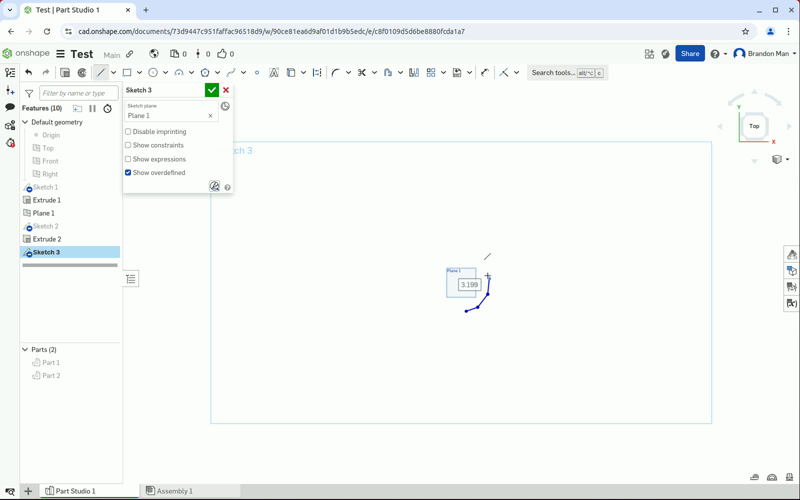
scroll(6)
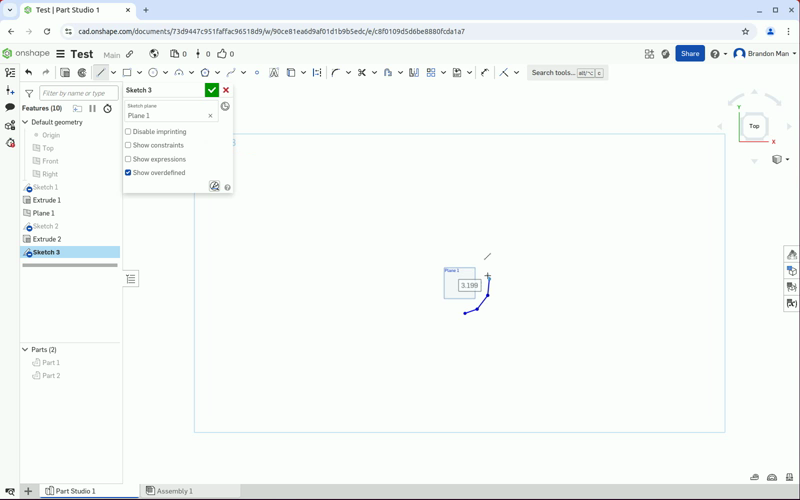
scroll(6)
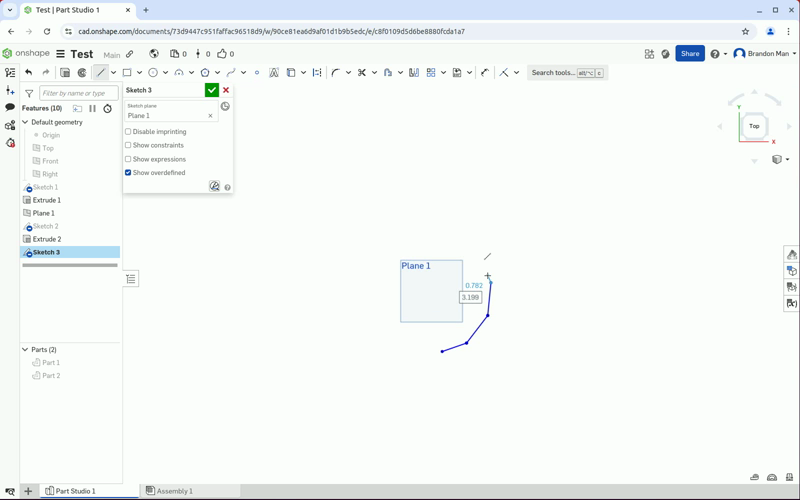
scroll(6)
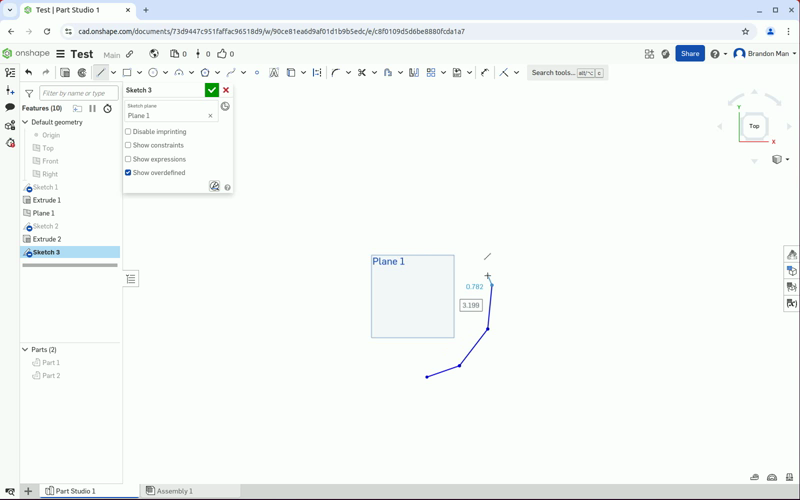
scroll(6)
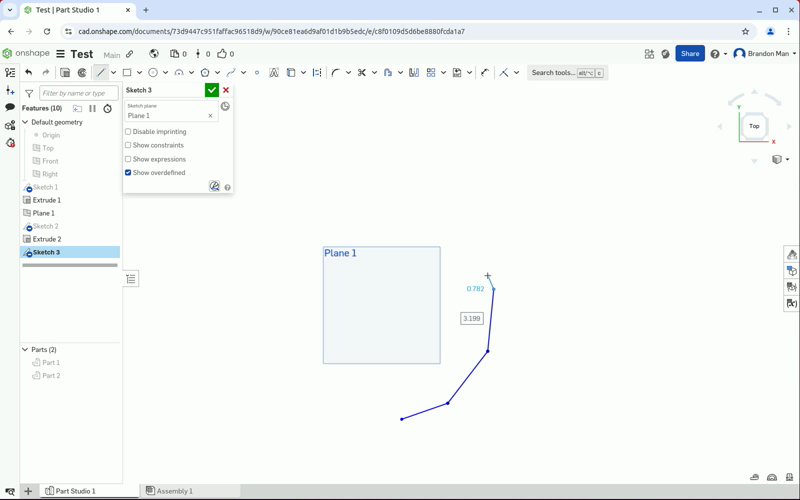
scroll(6)
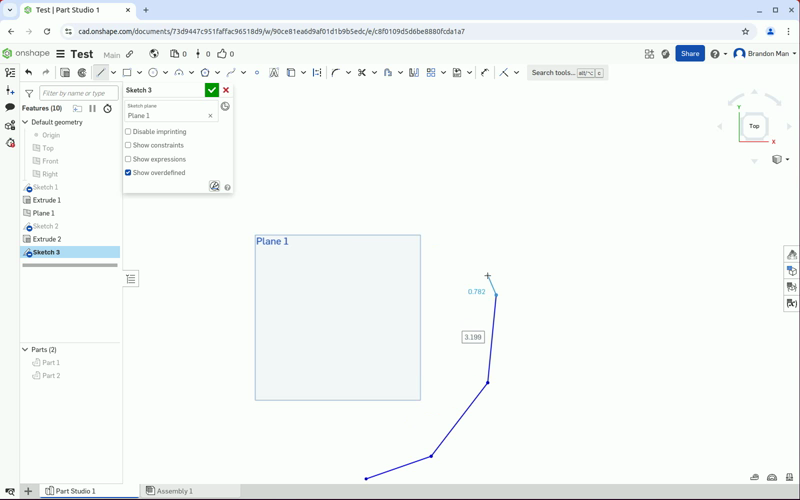
scroll(6)
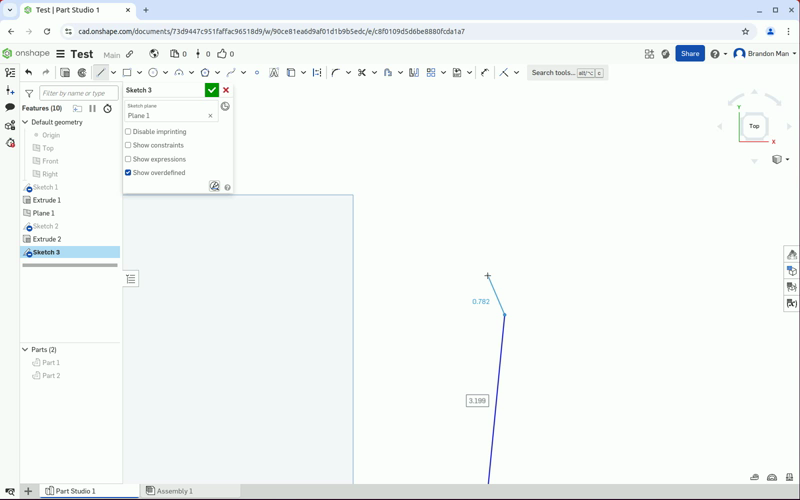
click(487, 275)
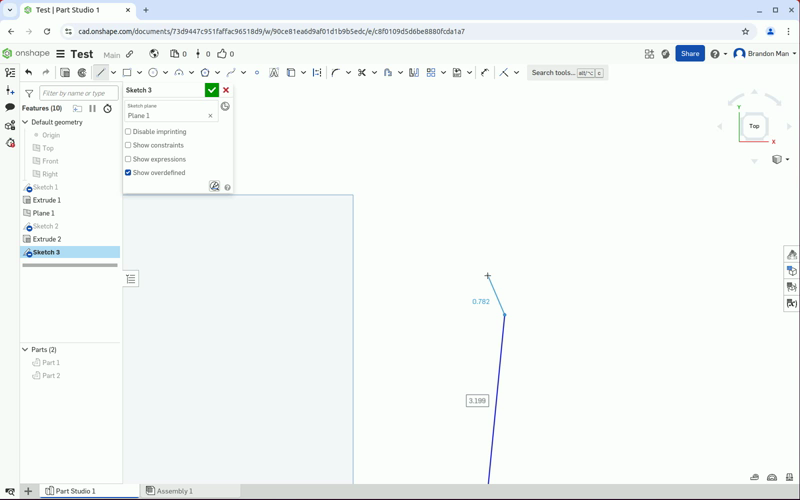
scroll(-6)
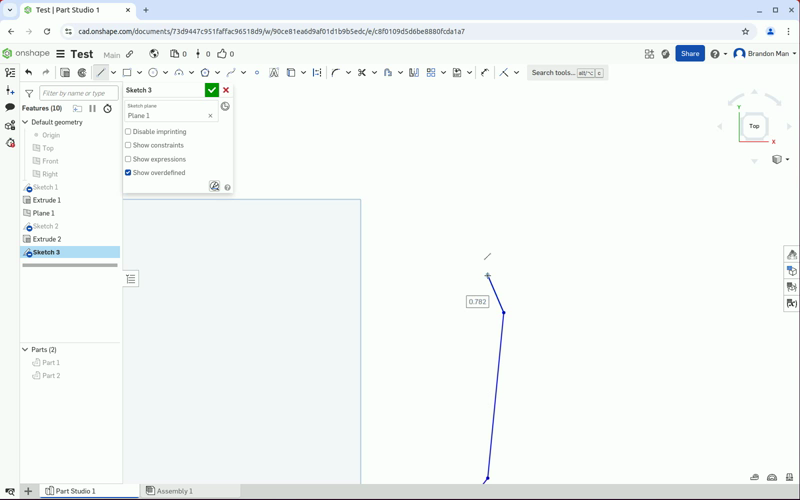
scroll(-6)
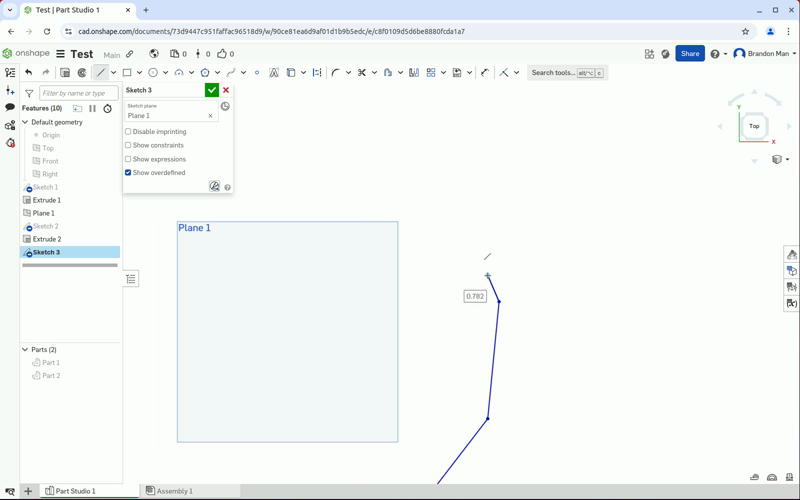
scroll(-6)
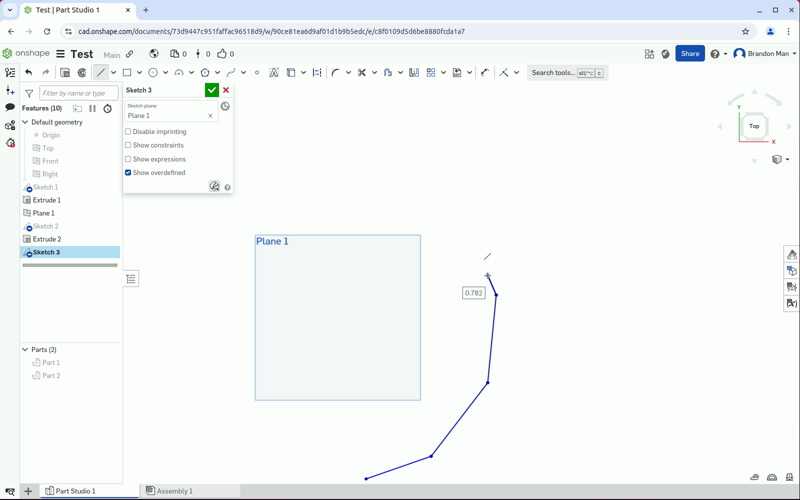
scroll(-6)
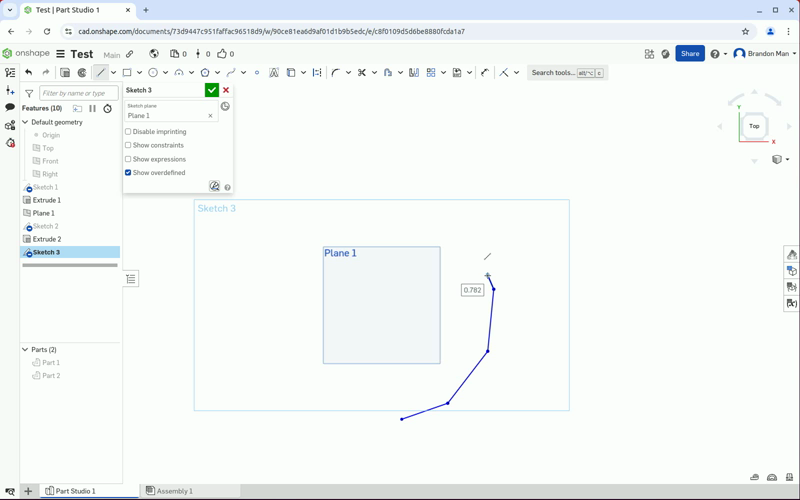
scroll(-6)
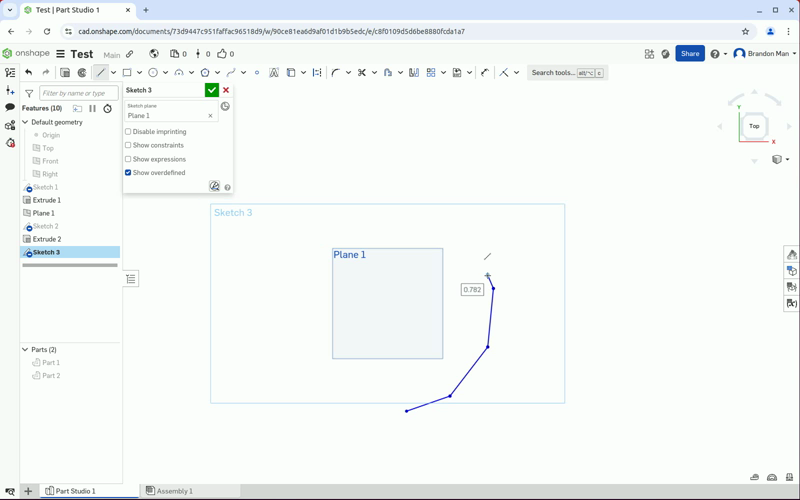
scroll(-6)
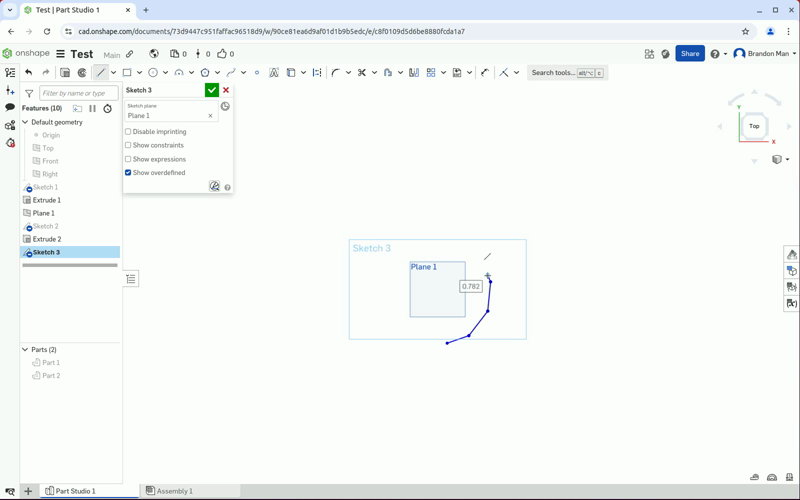
scroll(-6)
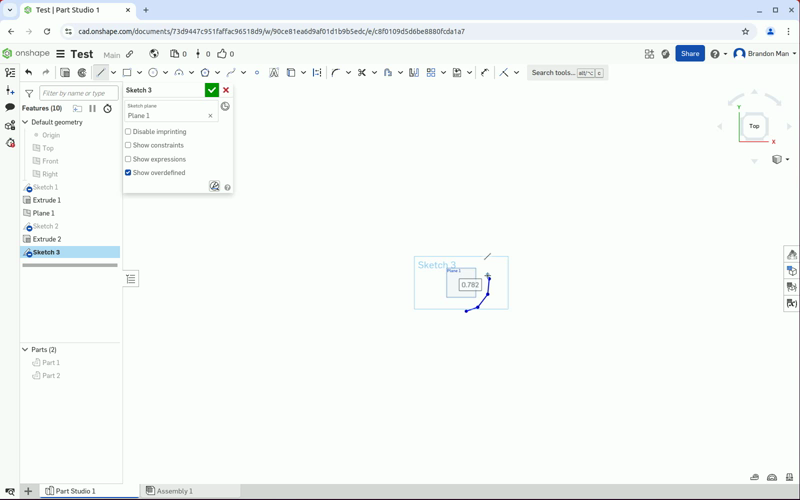
key_up(shift)
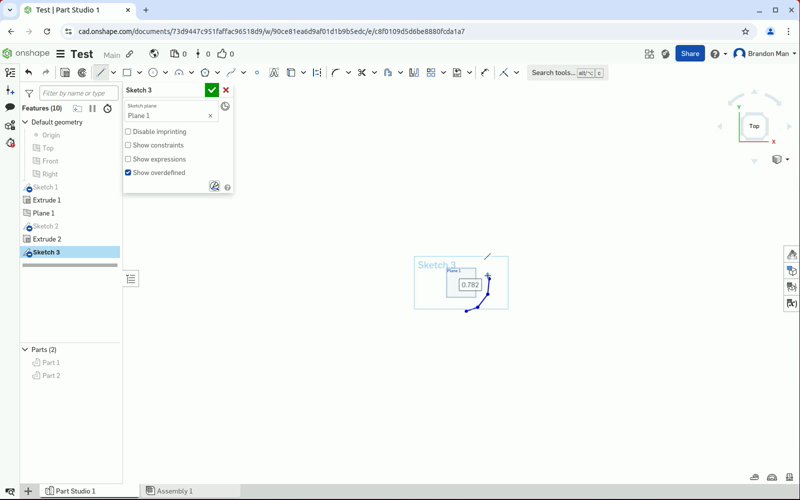
mouse_move(517, 275)
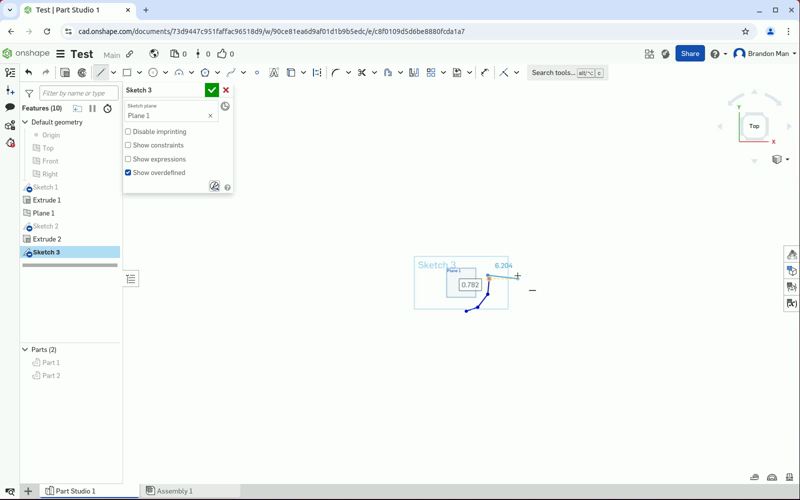
key_down(shift)
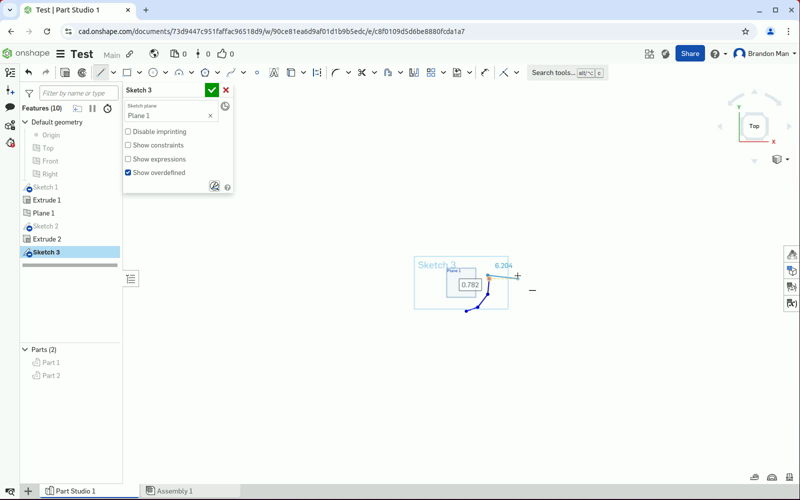
mouse_move(466, 311)
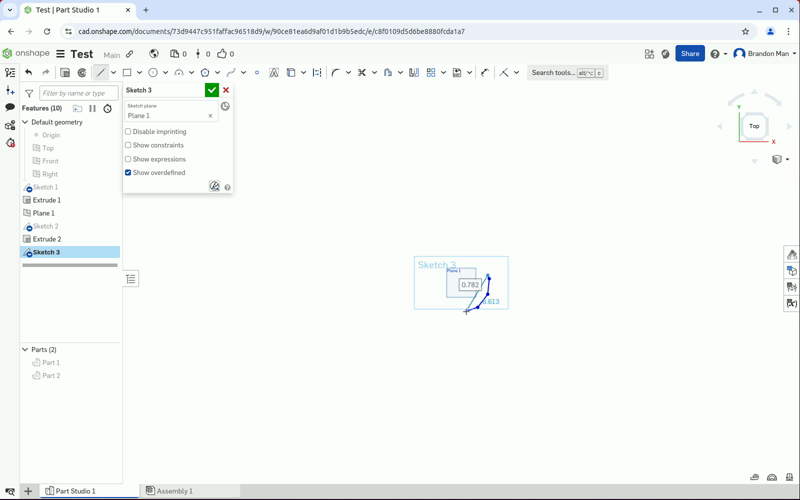
key_up(shift)
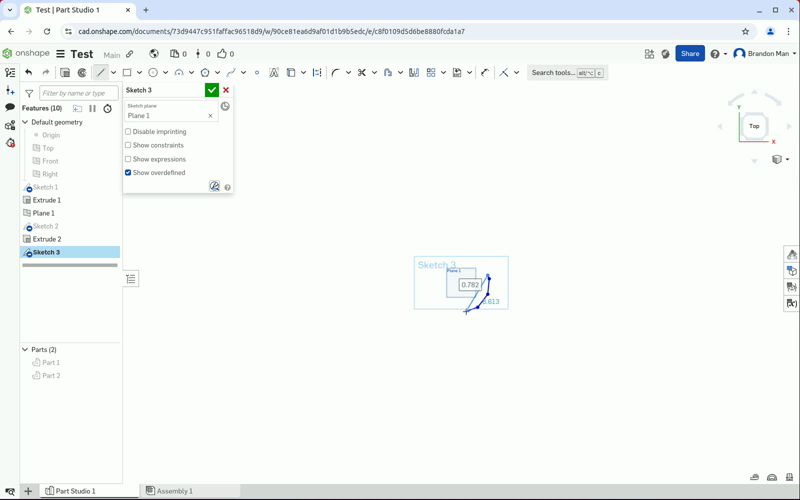
click(466, 311)
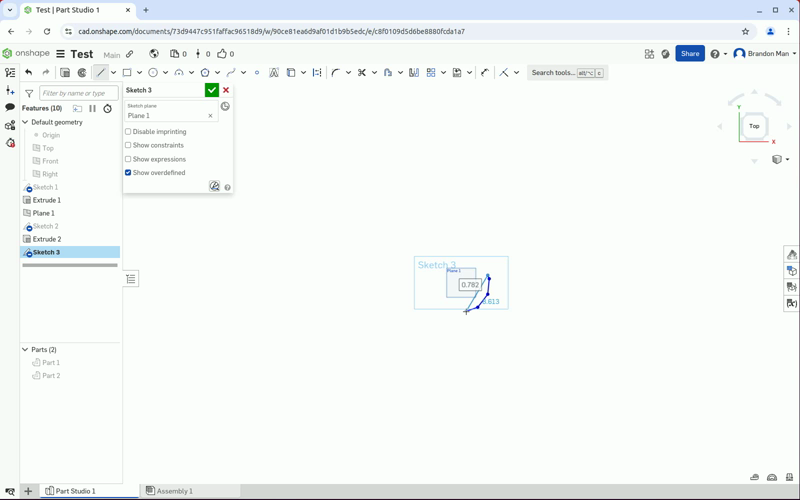
key(esc)
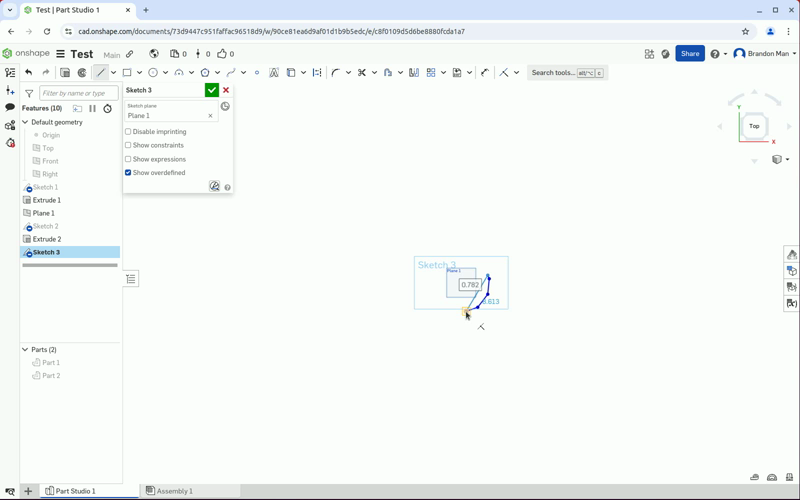
mouse_move(477, 294)
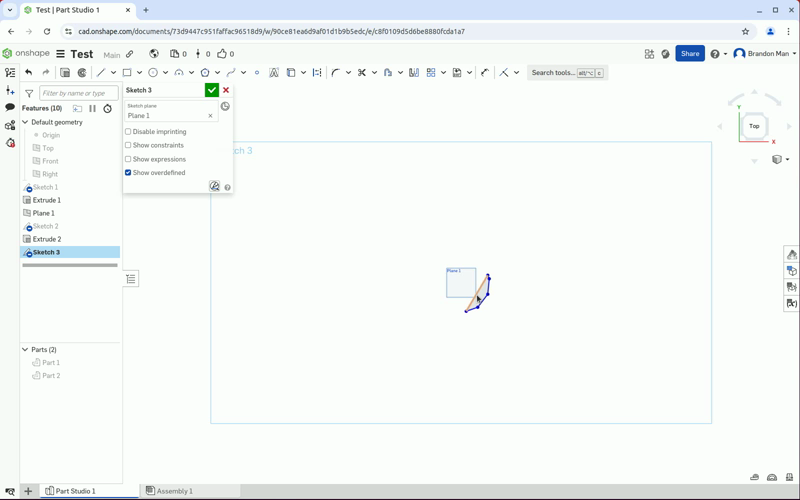
scroll(6)
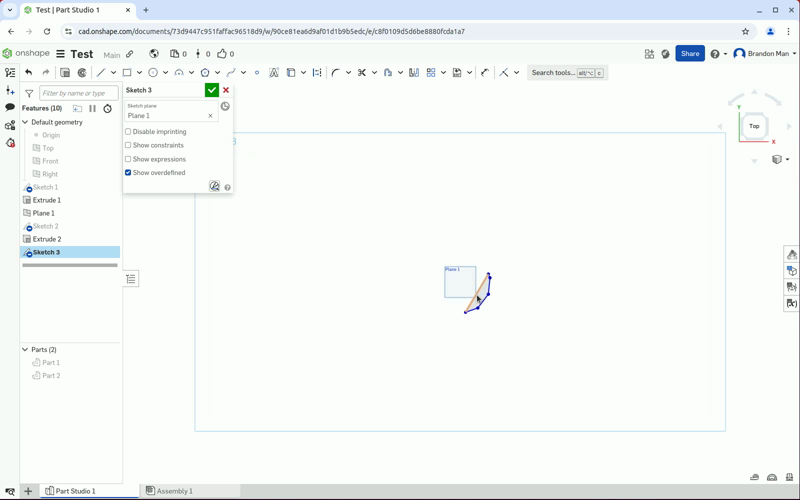
scroll(6)
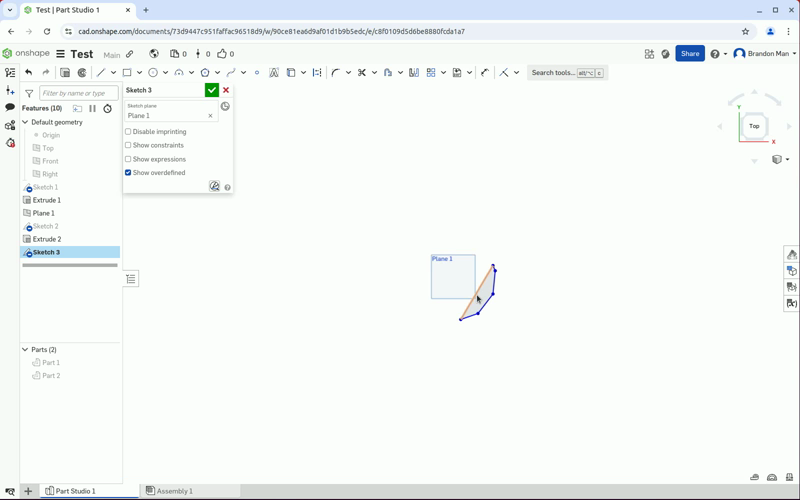
scroll(6)
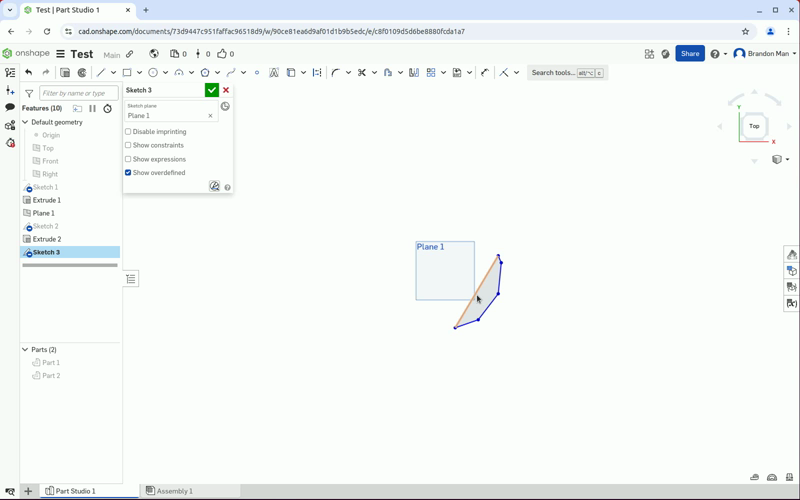
scroll(6)
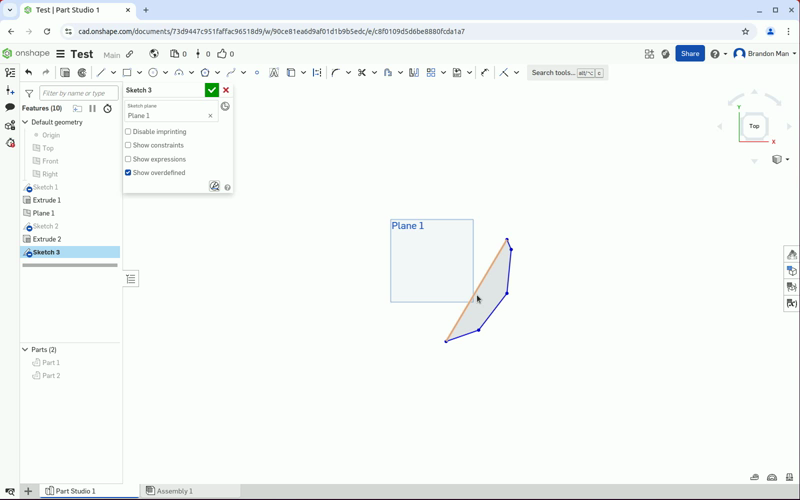
scroll(6)
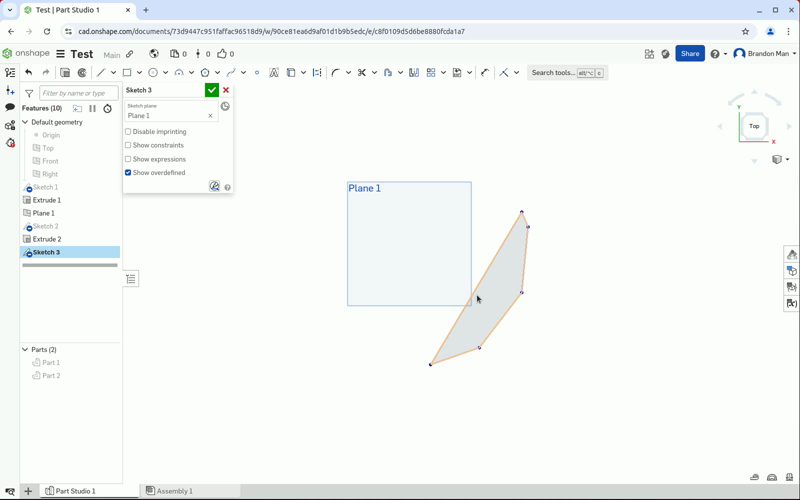
scroll(6)
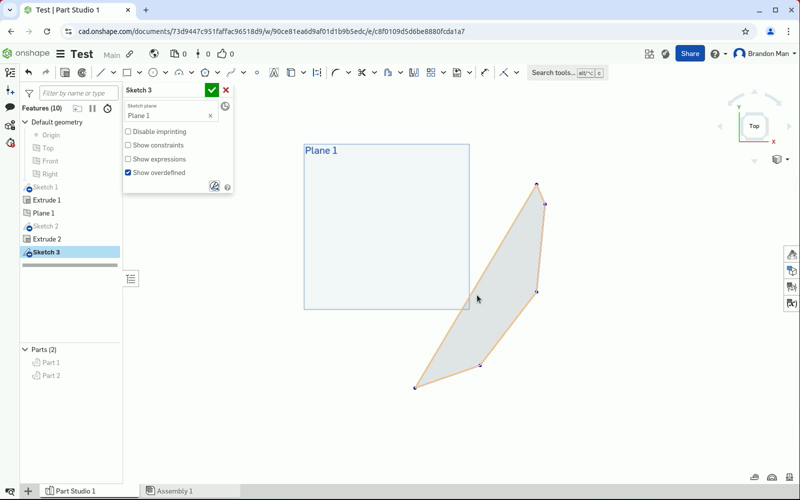
scroll(6)
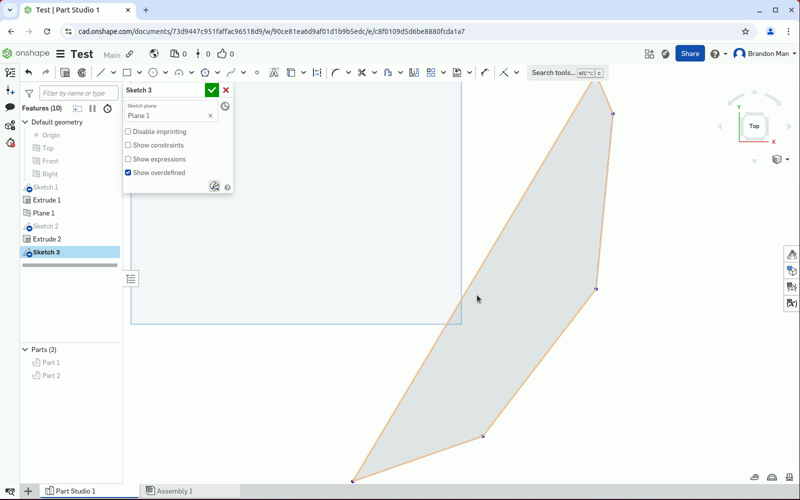
click(477, 294)
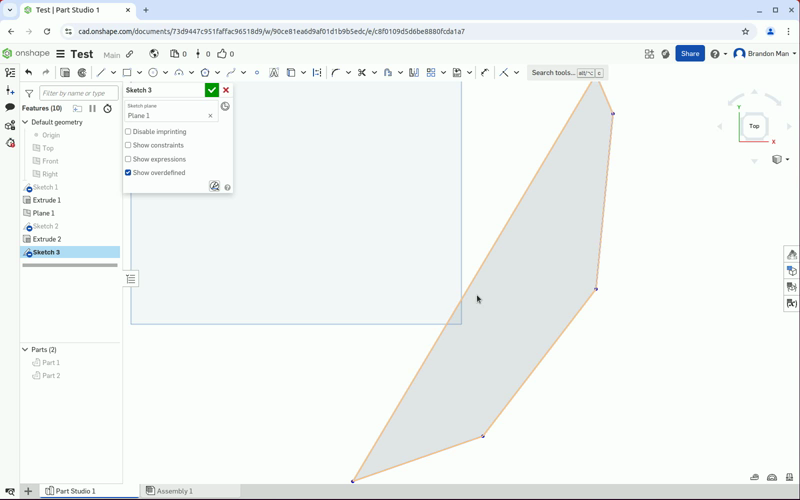
scroll(-6)
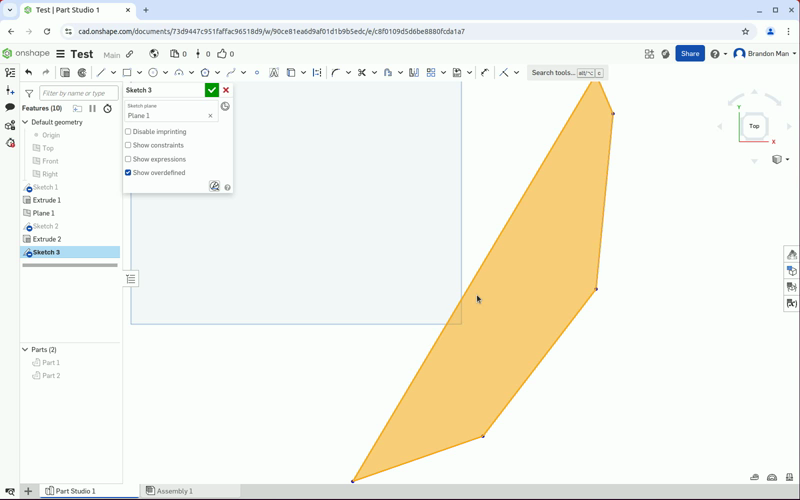
scroll(-6)
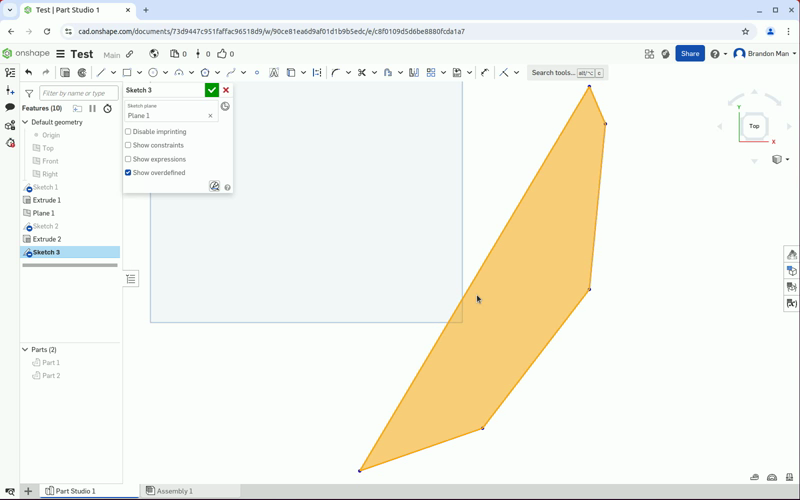
scroll(-6)
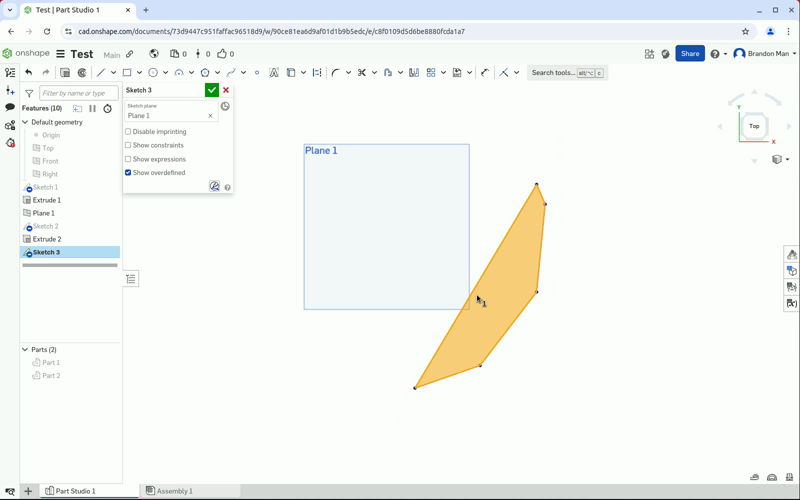
scroll(-6)
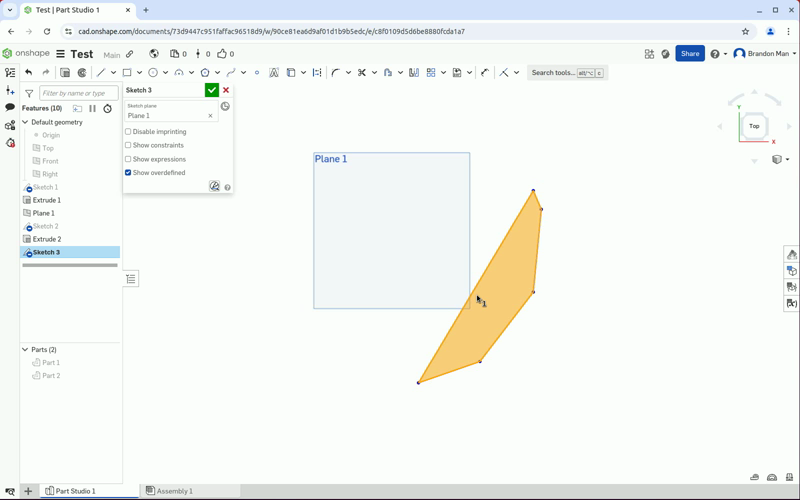
scroll(-6)
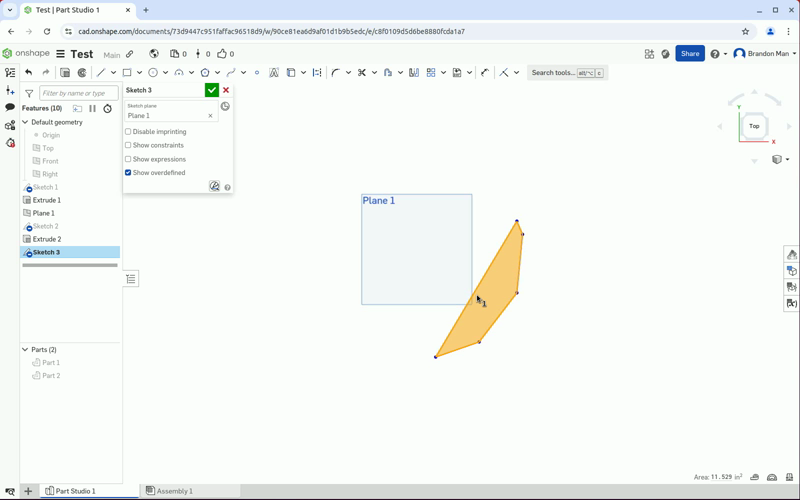
scroll(-6)
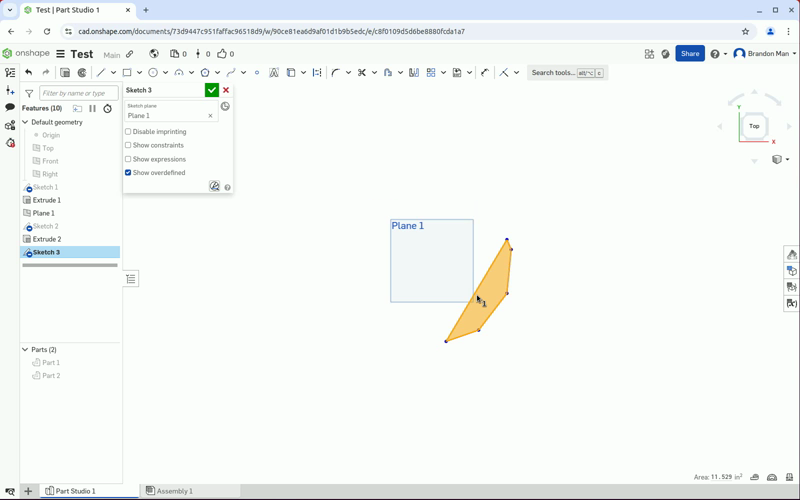
scroll(-6)
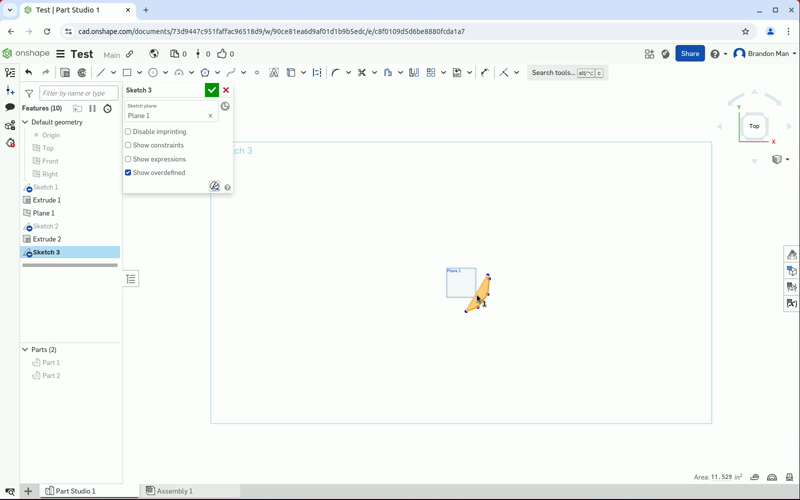
mouse_move(73, 352)
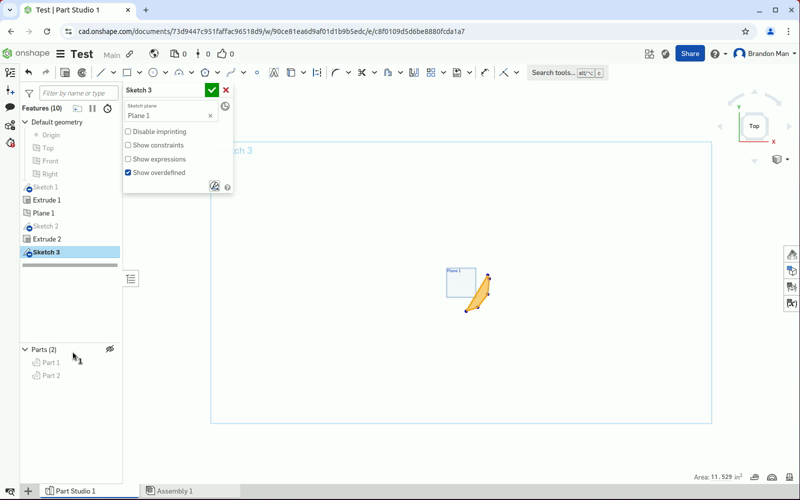
key(shift+y)
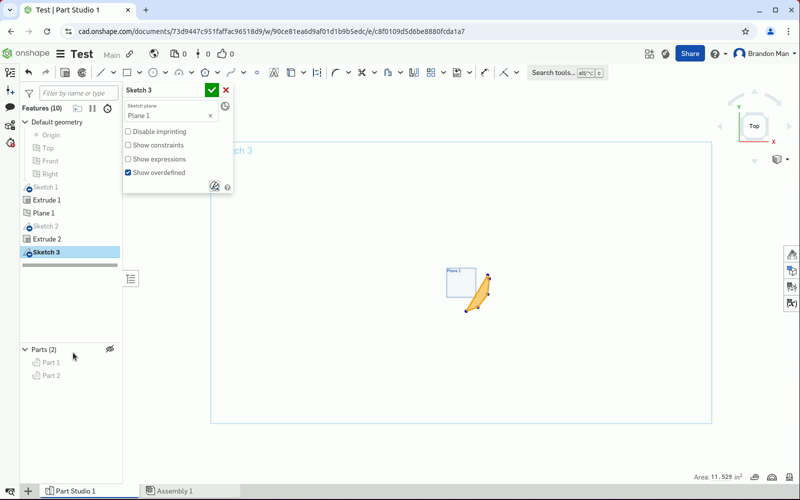
key(shift+e)
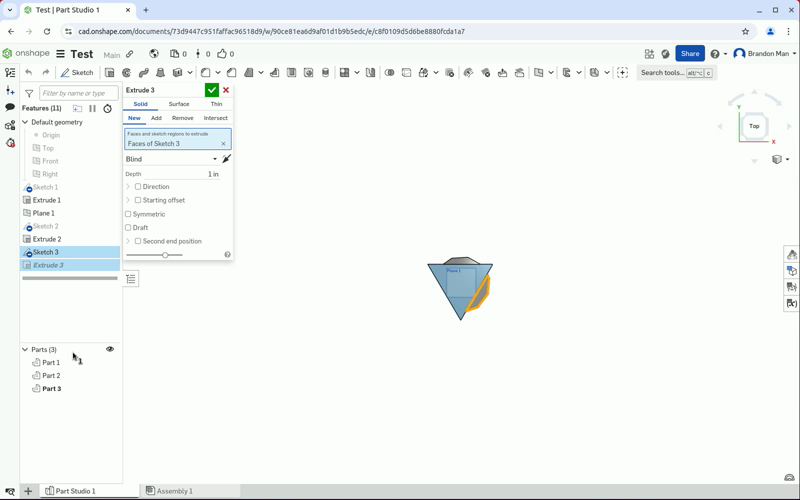
mouse_move(143, 106)
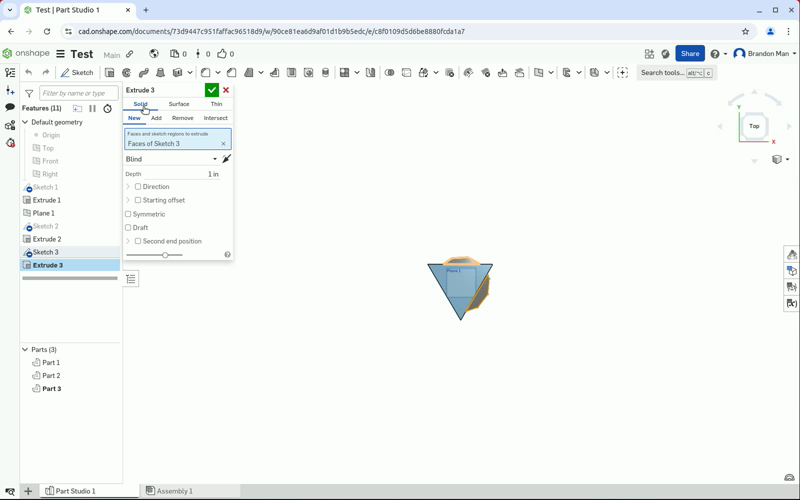
click(143, 106)
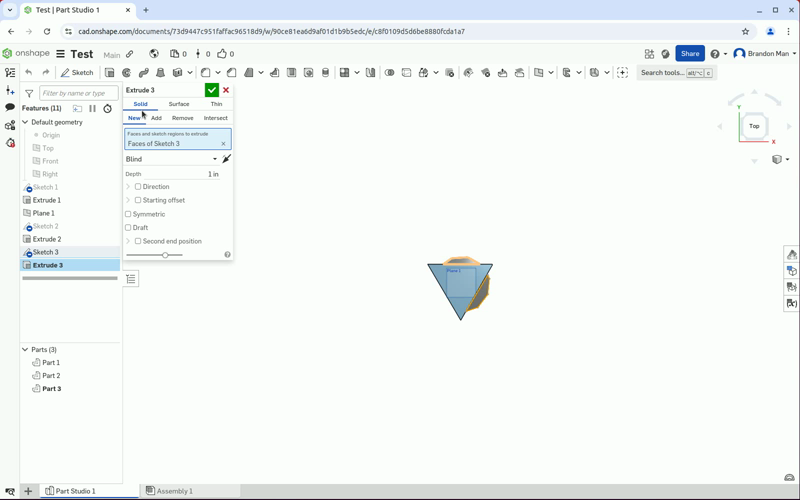
mouse_move(137, 120)
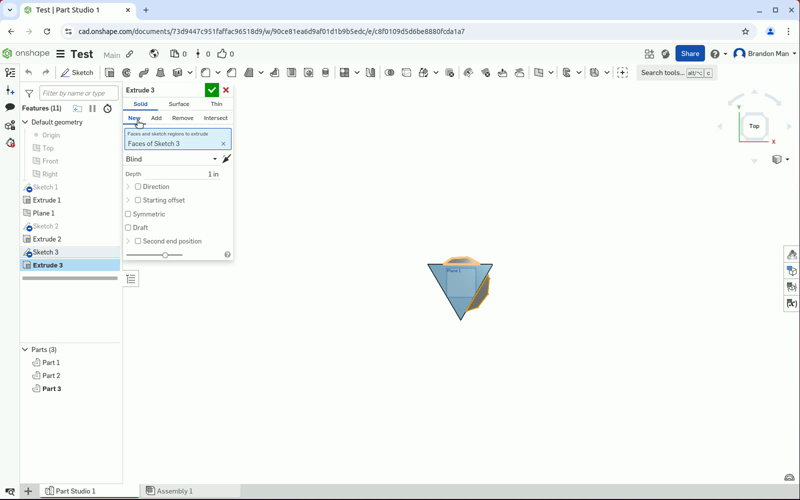
click(137, 120)
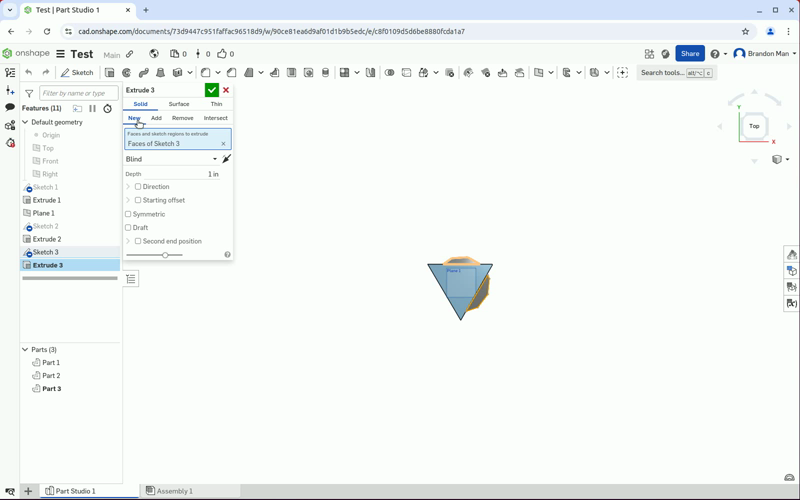
key(tab, 4)
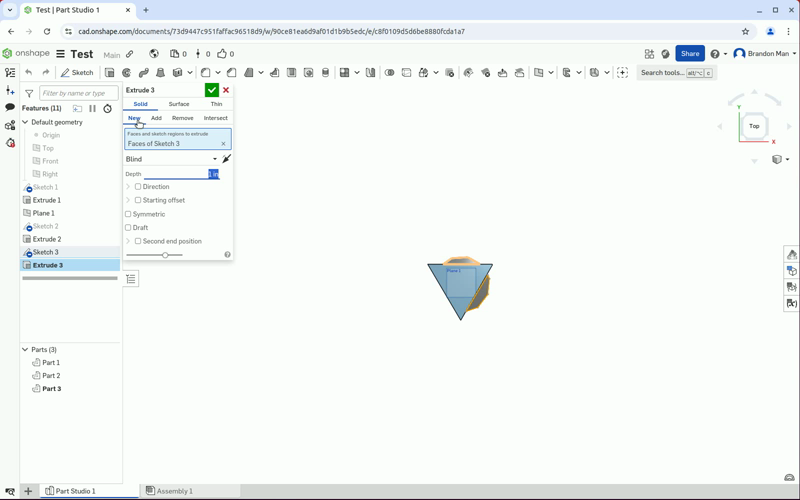
text(11.554)
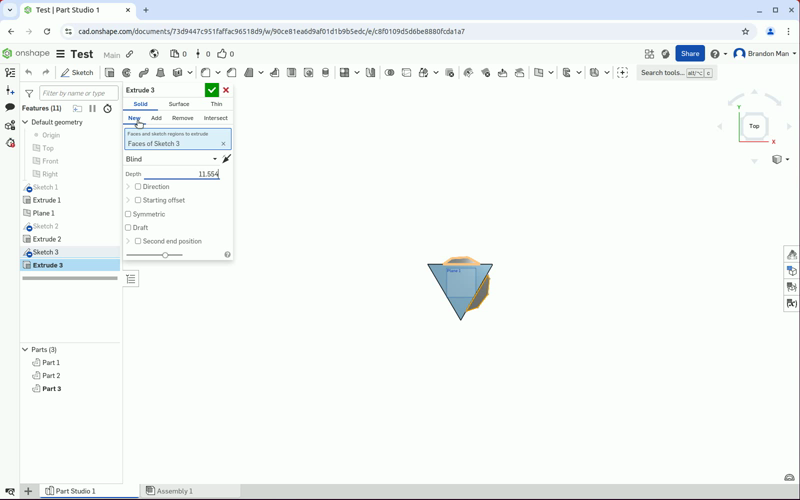
key(enter)
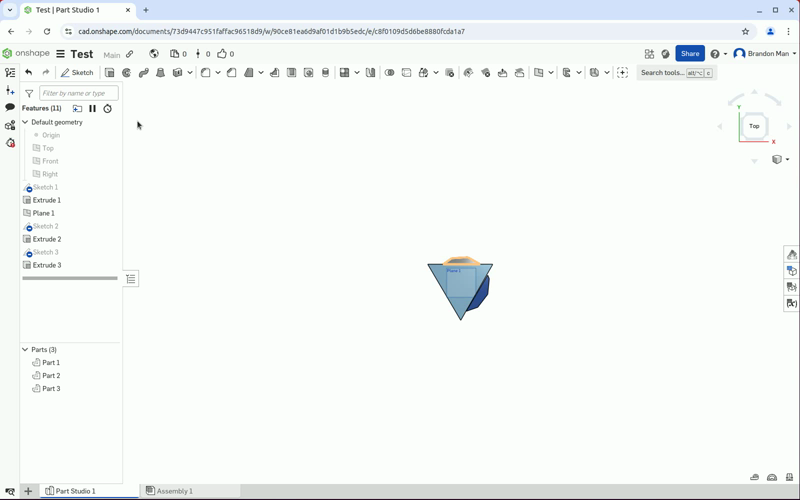
key(shift+h)
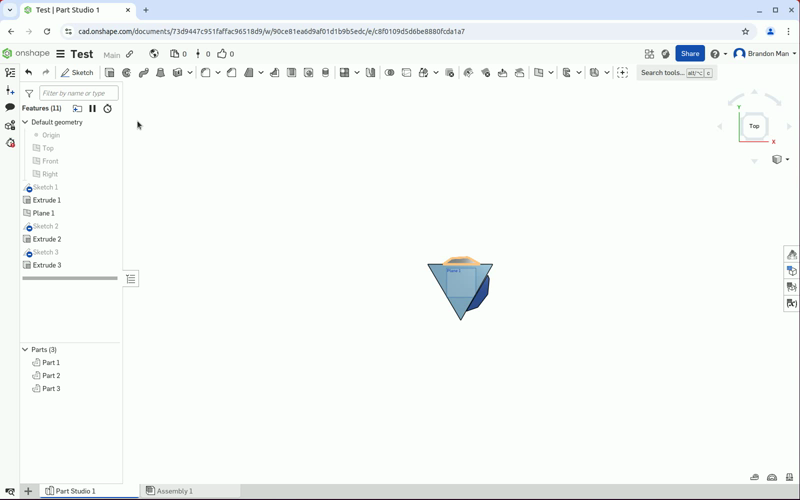
key(shift+h)
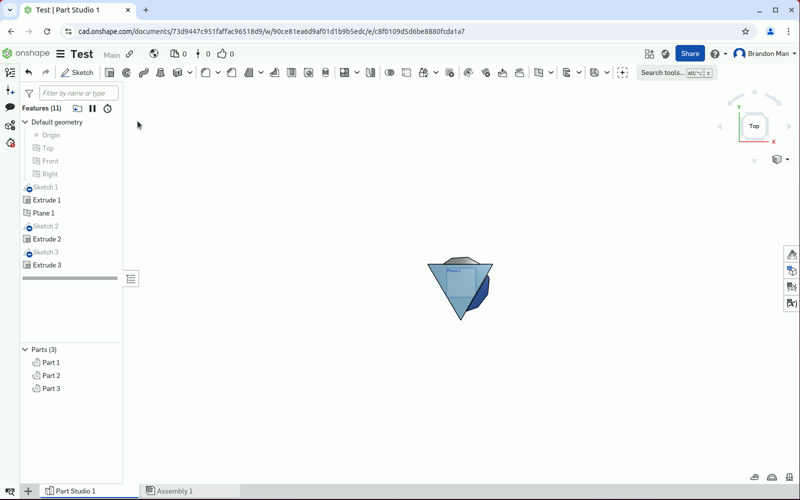
mouse_move(73, 189)
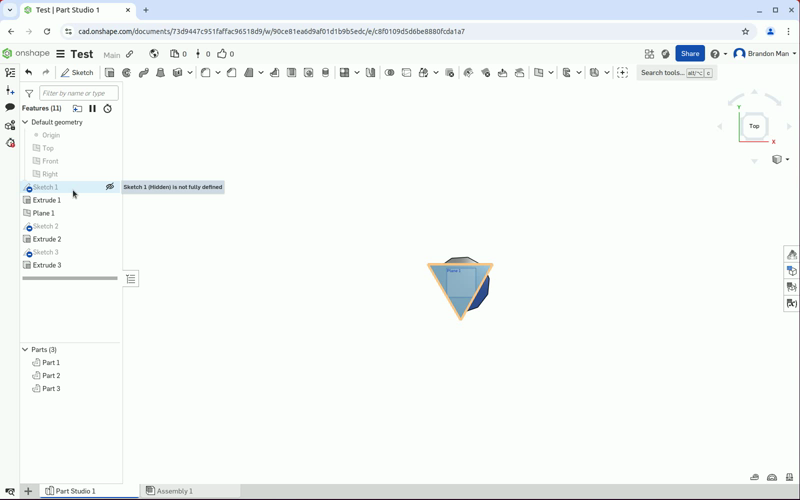
click(73, 189)
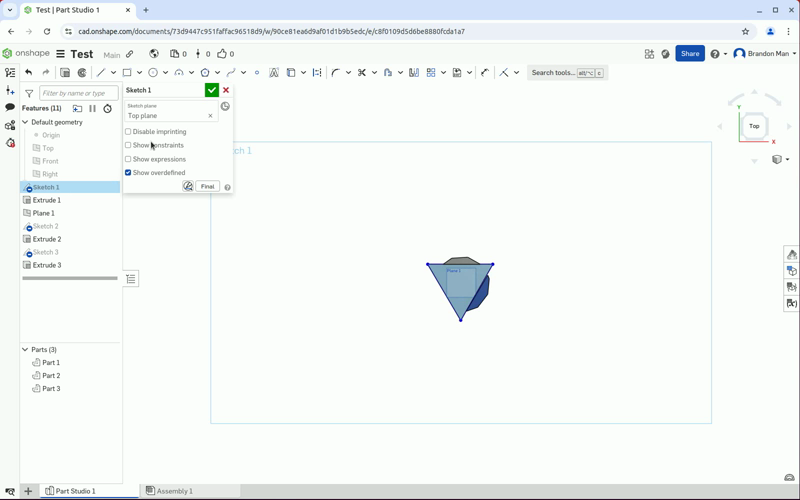
mouse_move(229, 92)
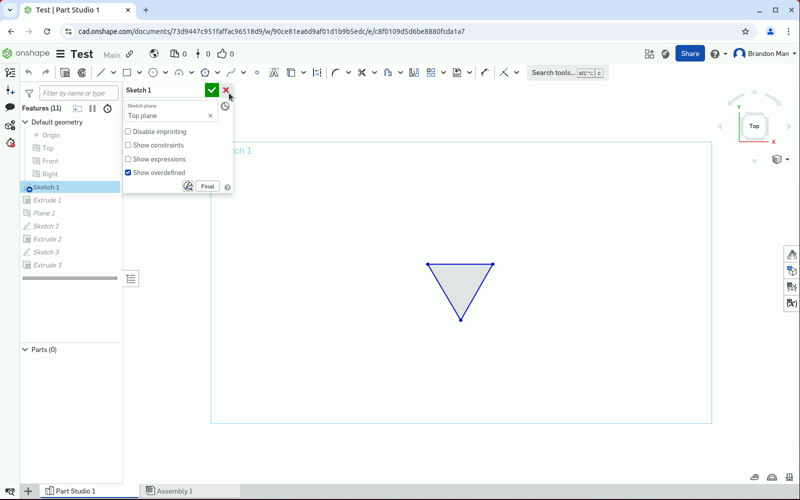
click(229, 92)
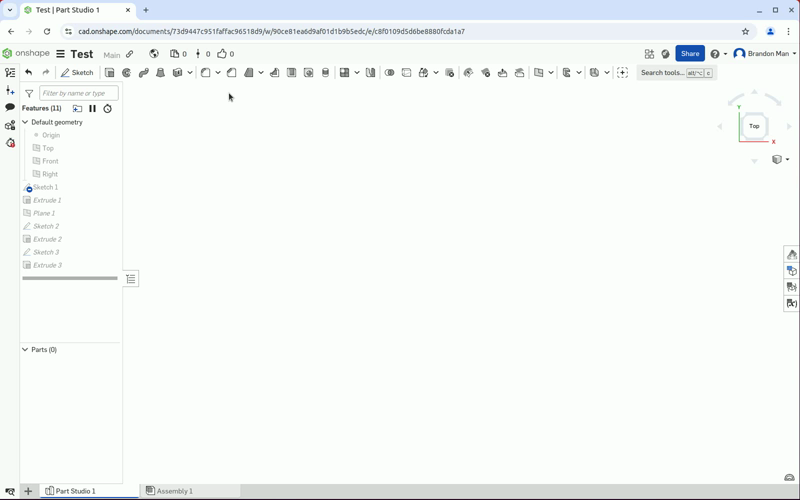
key(shift+s)
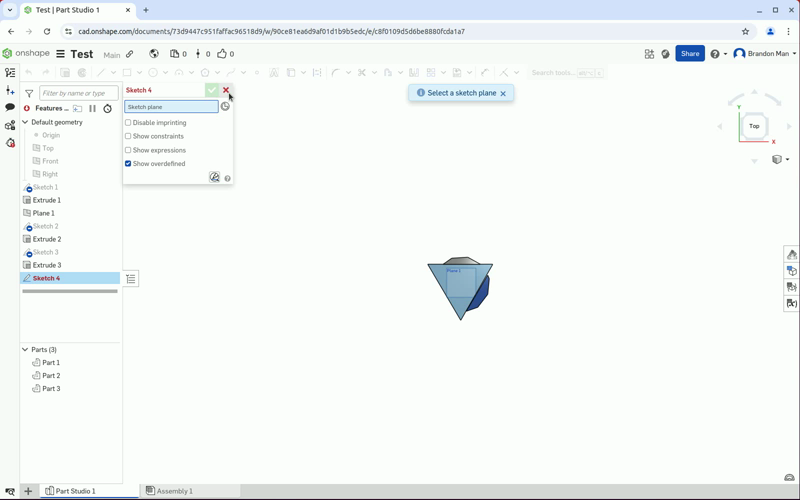
mouse_move(73, 215)
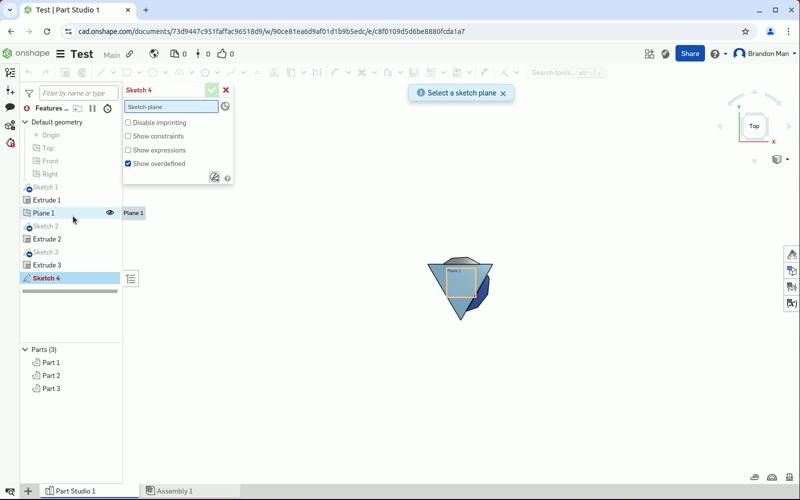
click(73, 215)
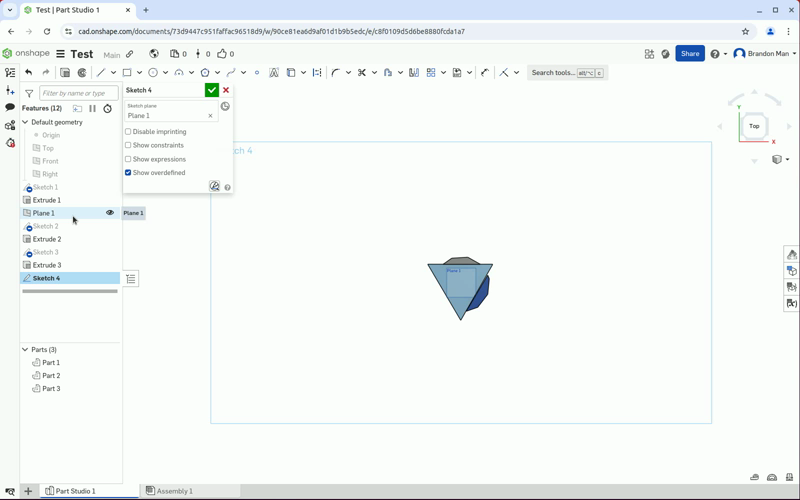
mouse_move(73, 352)
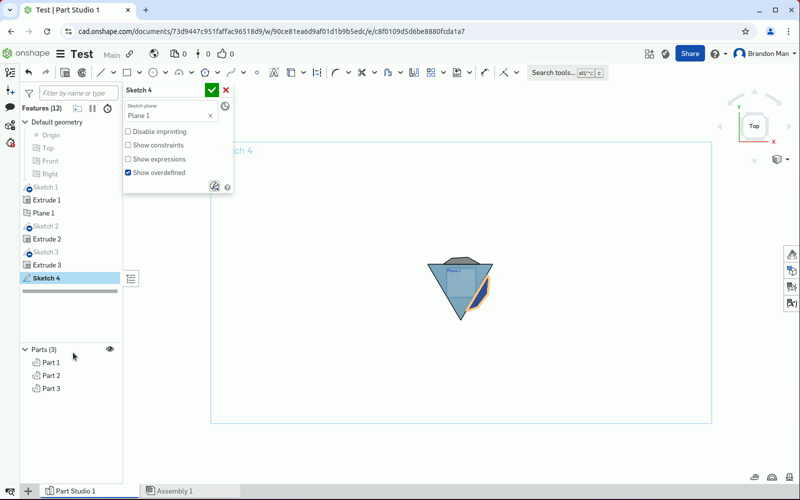
key(y)
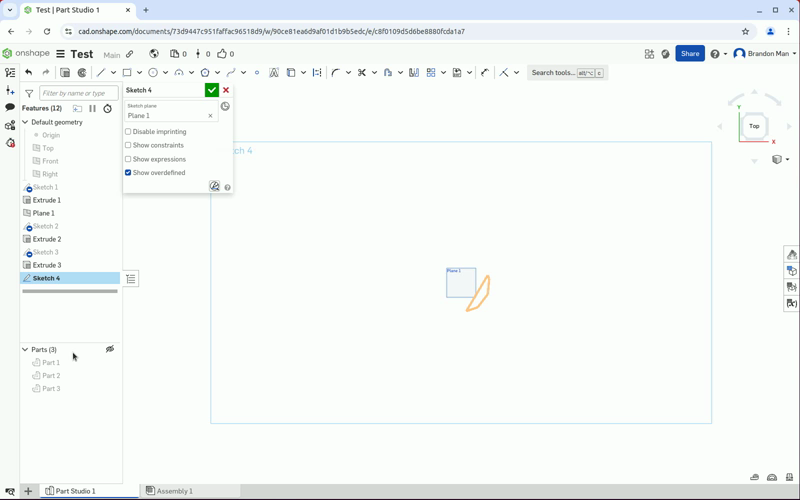
key(l)
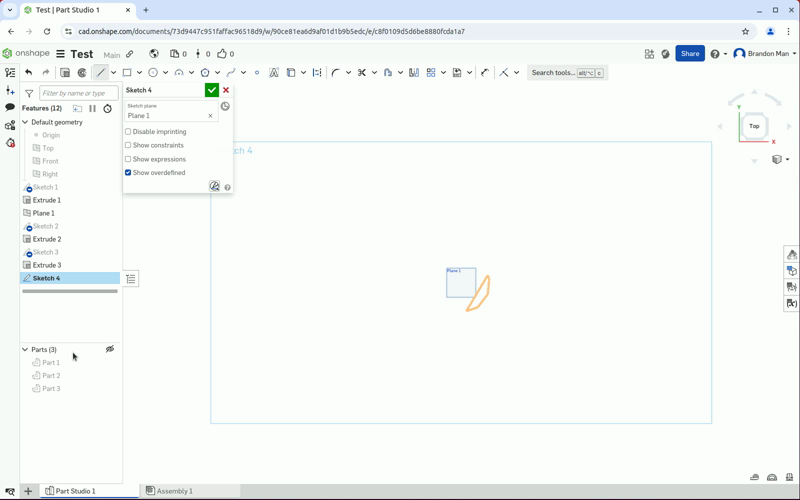
key_down(shift)
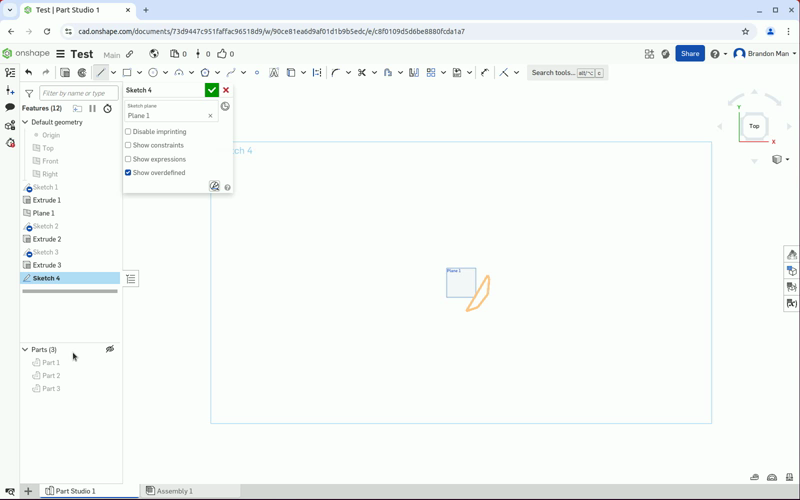
mouse_move(432, 281)
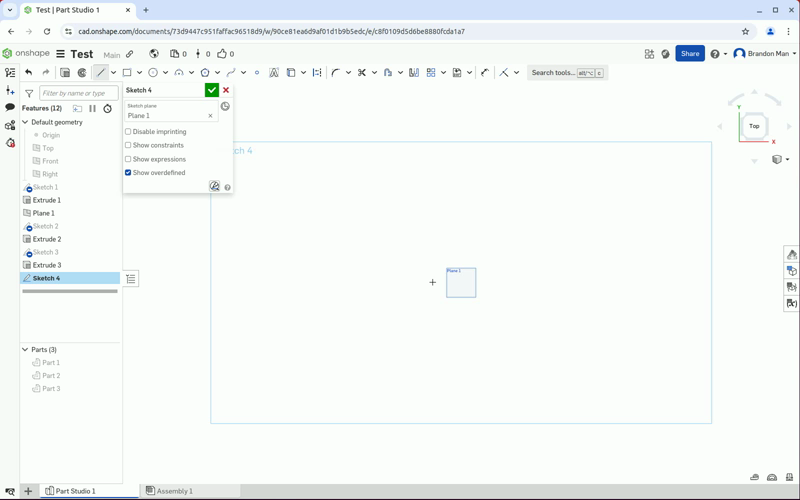
click(432, 281)
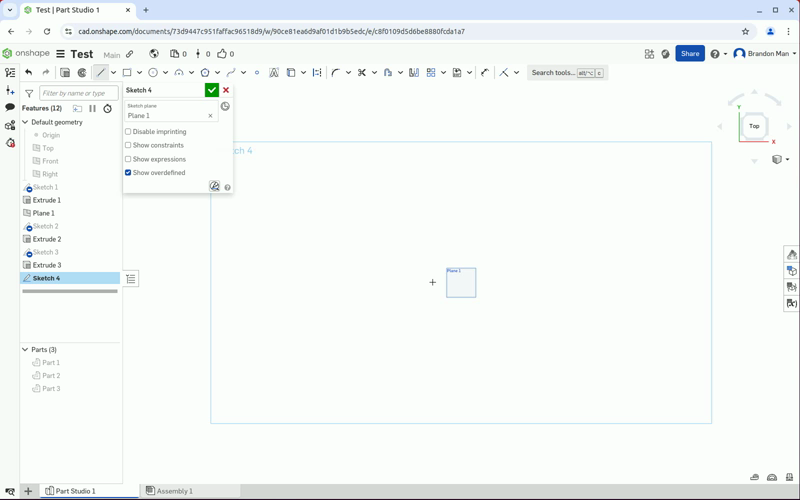
key_up(shift)
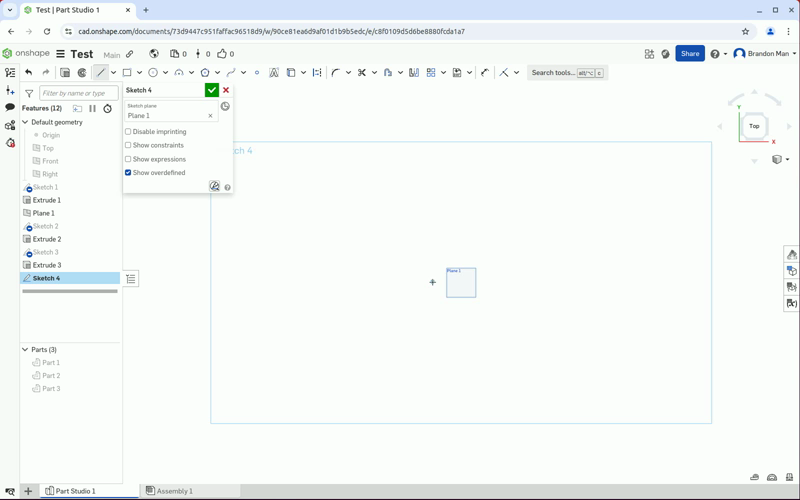
key_down(shift)
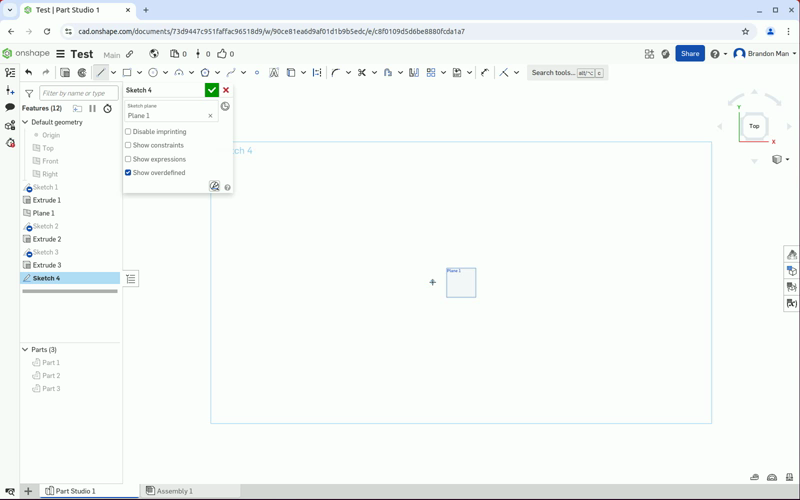
mouse_move(462, 281)
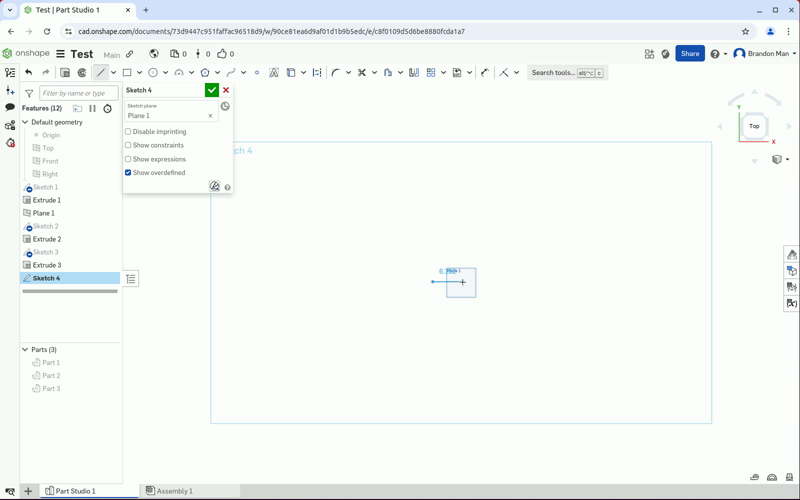
mouse_move(435, 297)
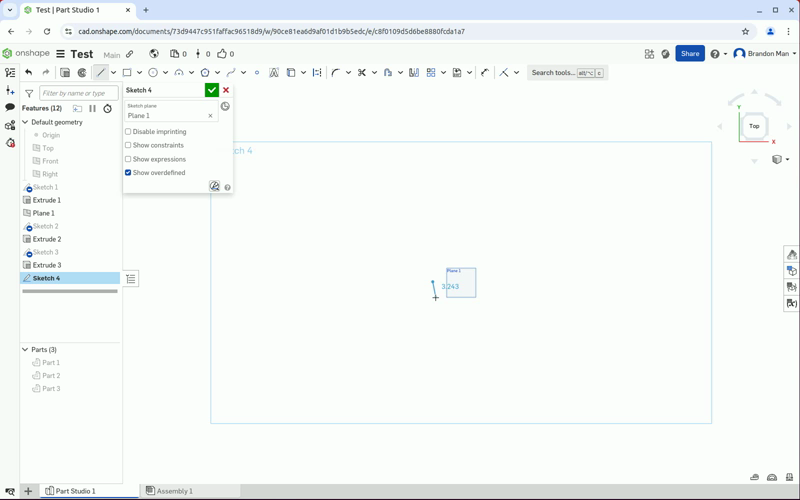
click(435, 297)
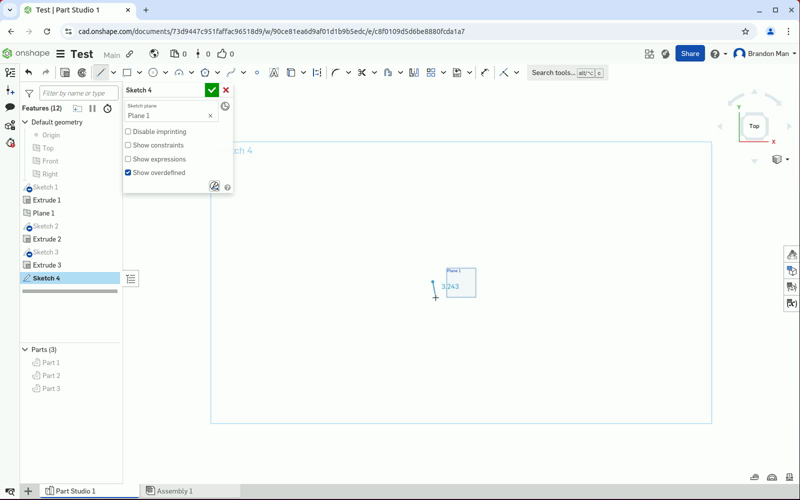
key_up(shift)
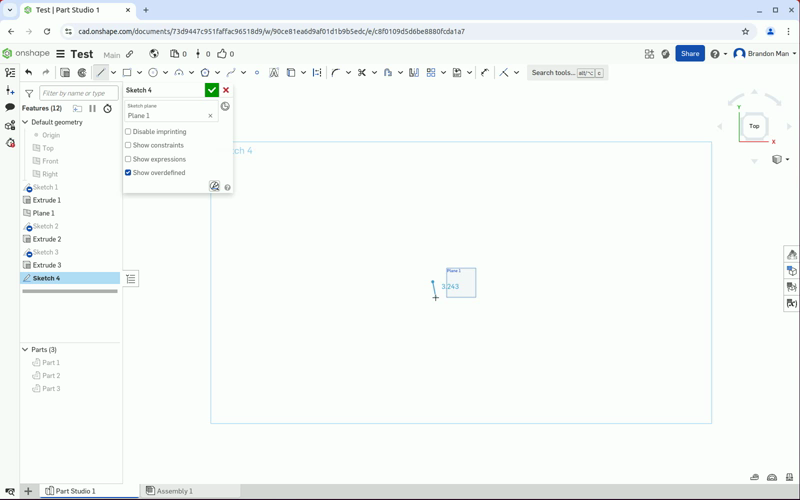
key_down(shift)
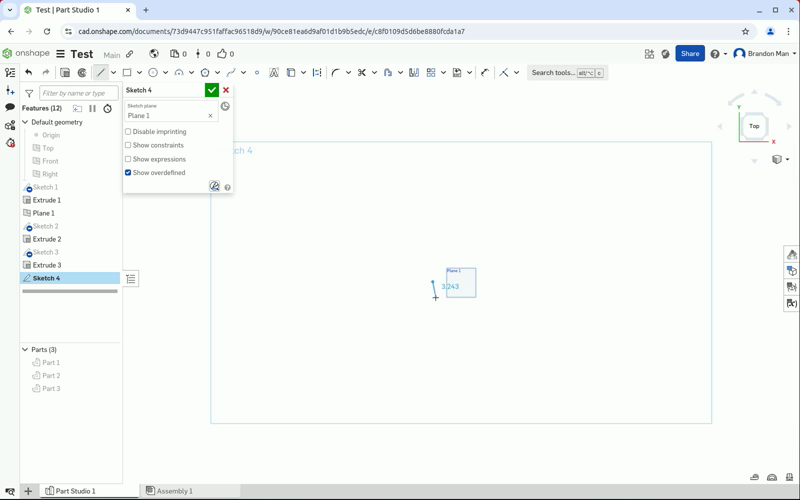
mouse_move(465, 297)
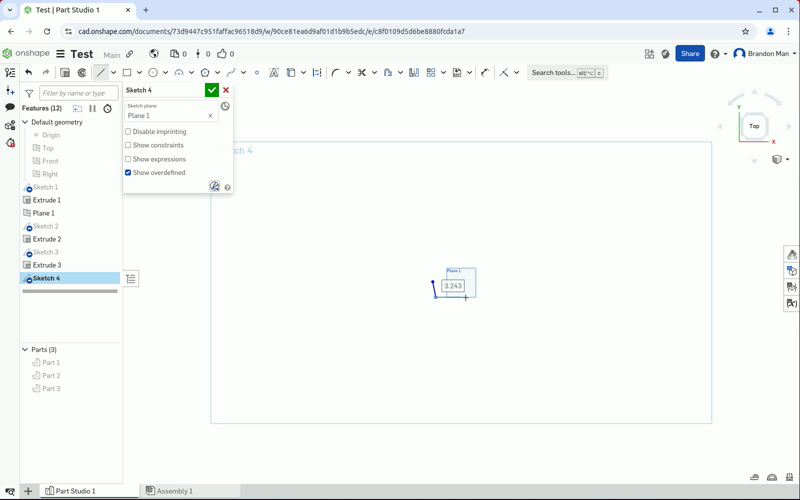
mouse_move(446, 309)
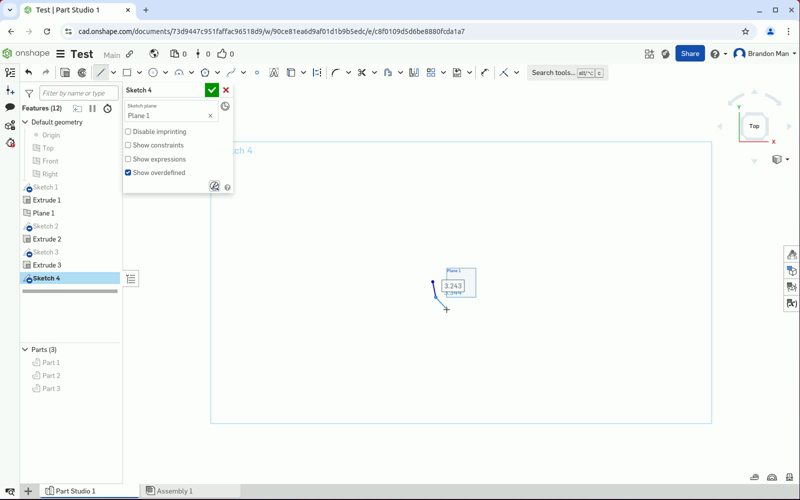
click(446, 309)
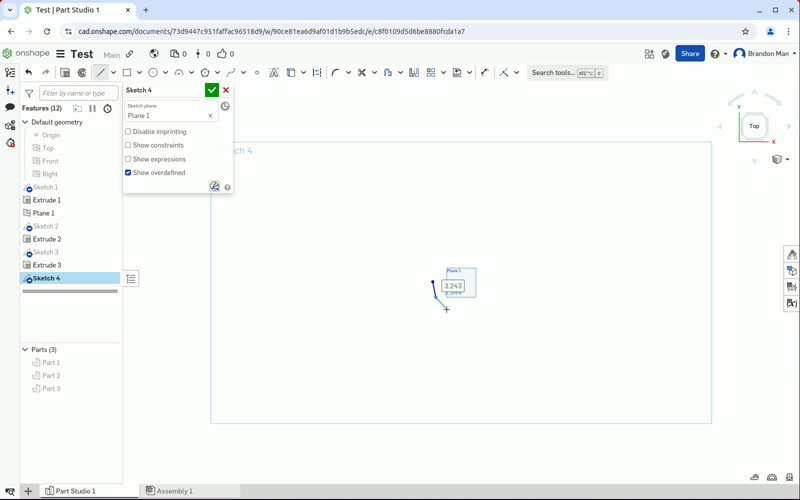
key_up(shift)
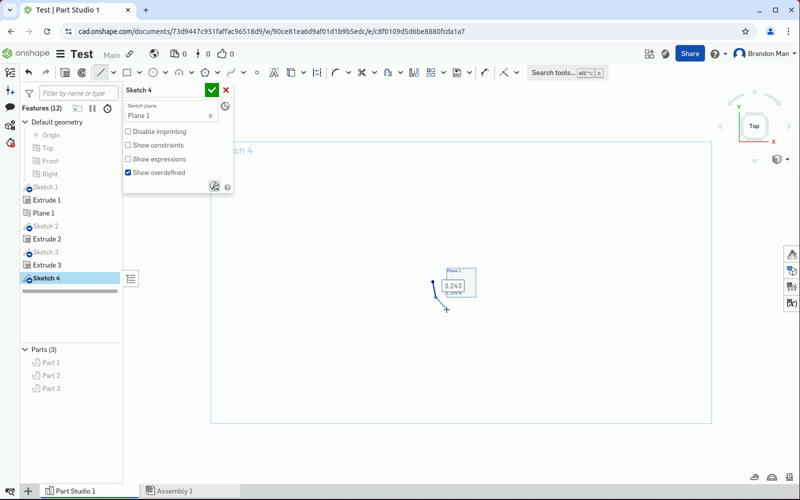
key_down(shift)
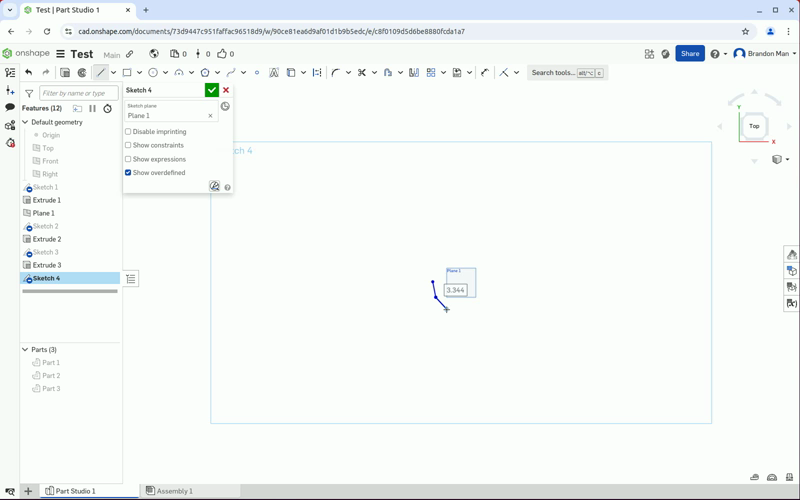
mouse_move(476, 309)
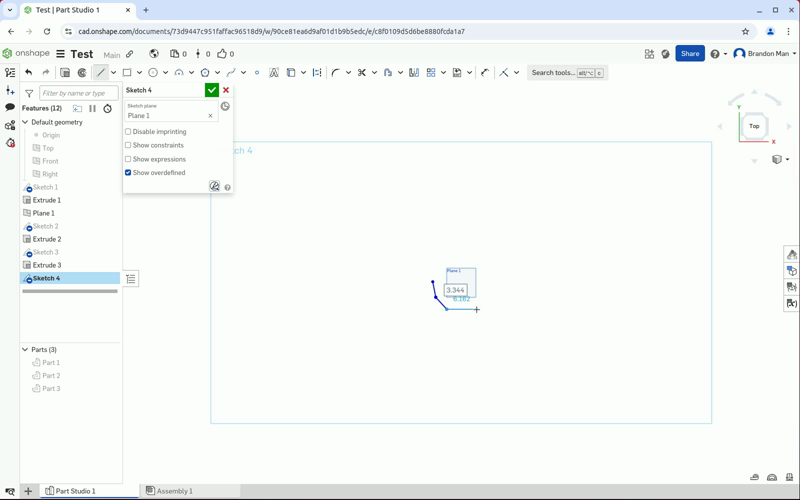
mouse_move(454, 310)
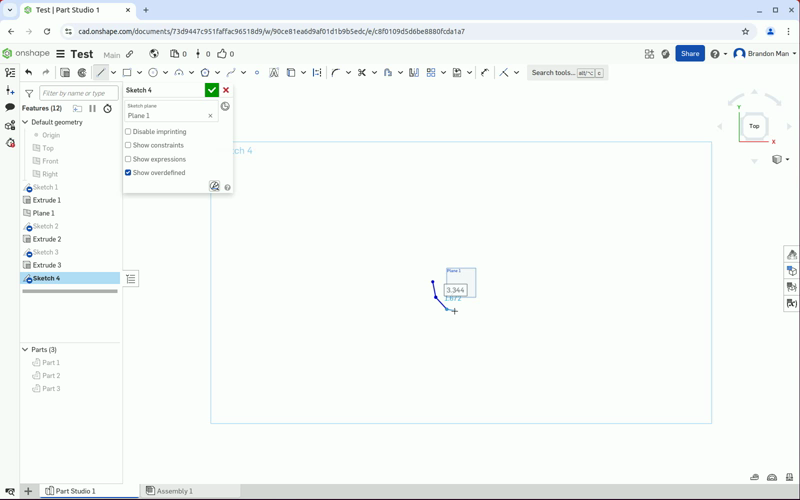
click(454, 310)
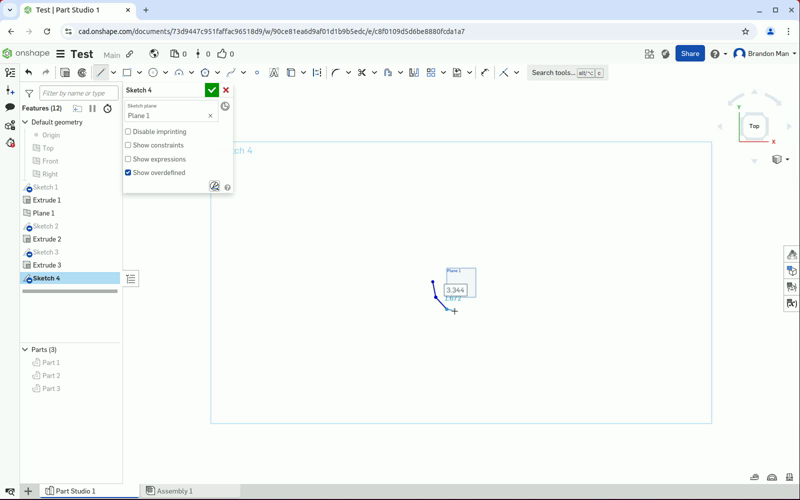
key_up(shift)
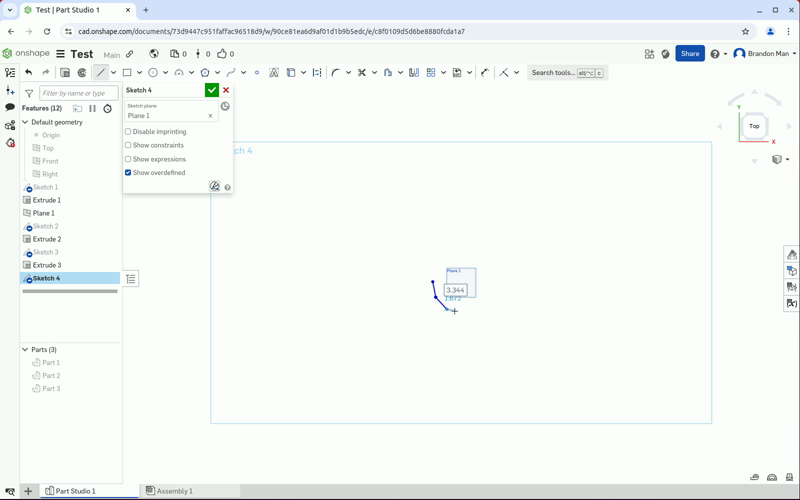
key_down(shift)
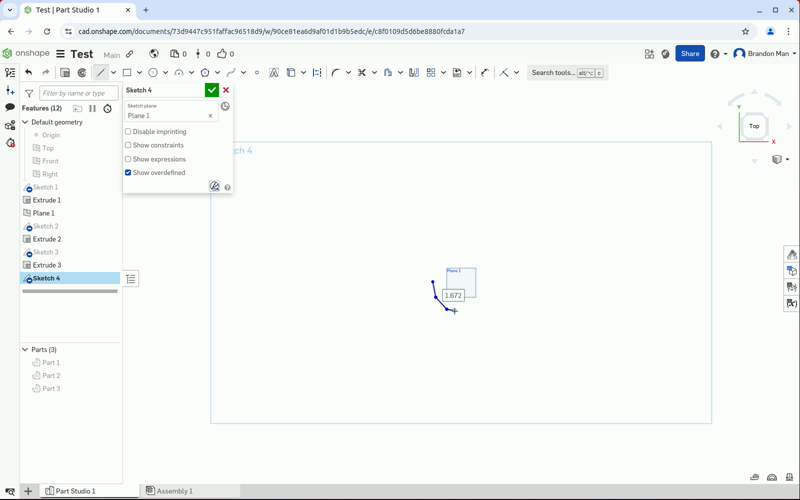
mouse_move(484, 310)
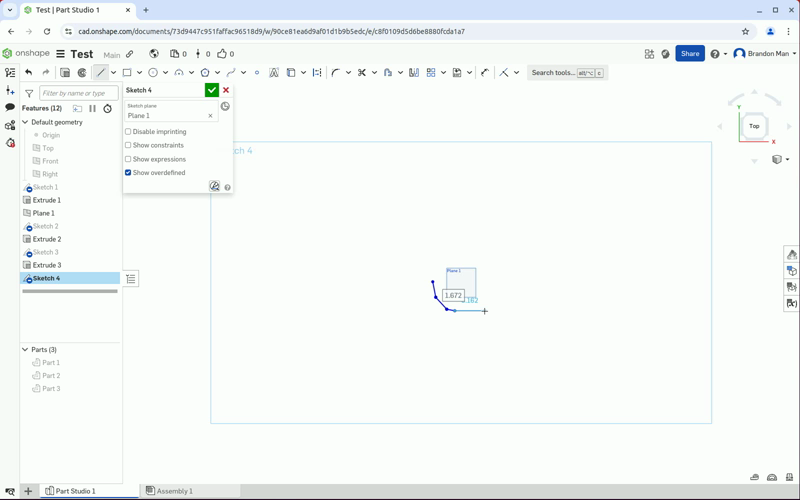
mouse_move(434, 276)
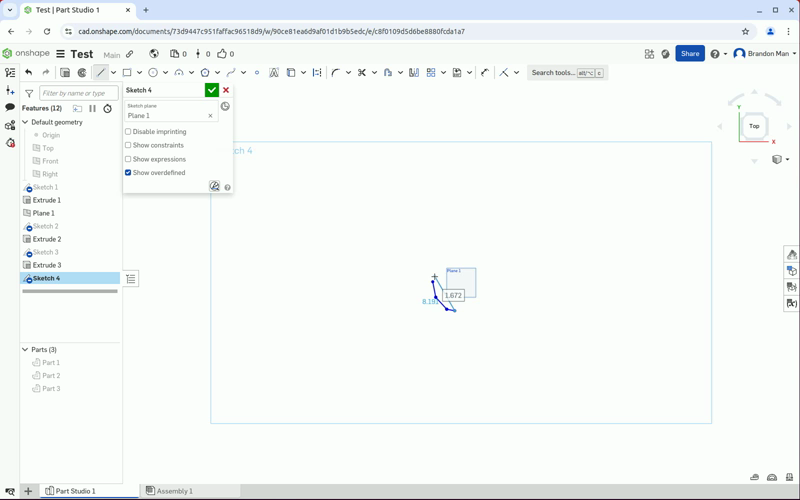
click(434, 276)
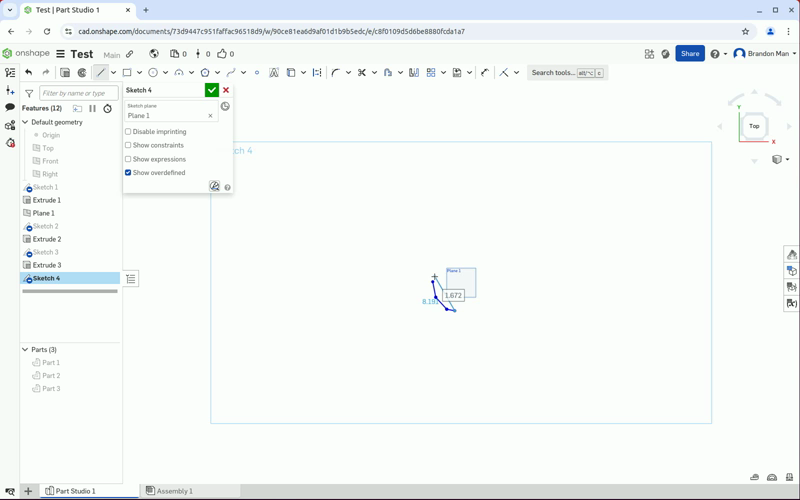
key_up(shift)
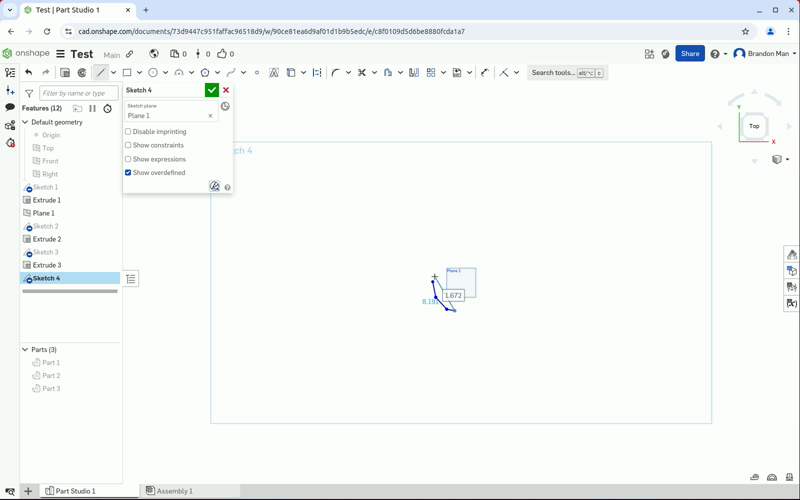
mouse_move(464, 276)
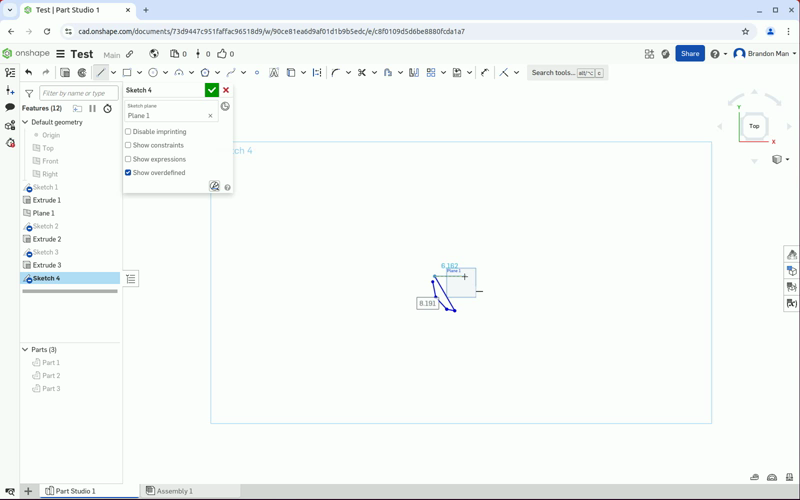
key_down(shift)
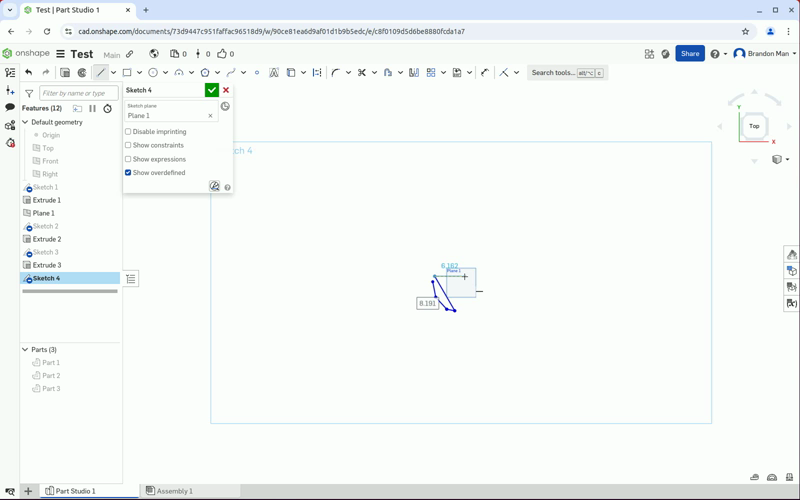
mouse_move(432, 281)
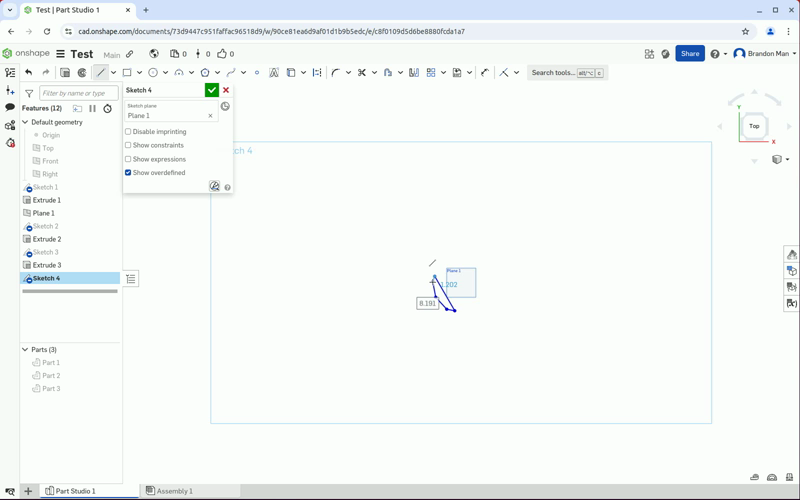
scroll(6)
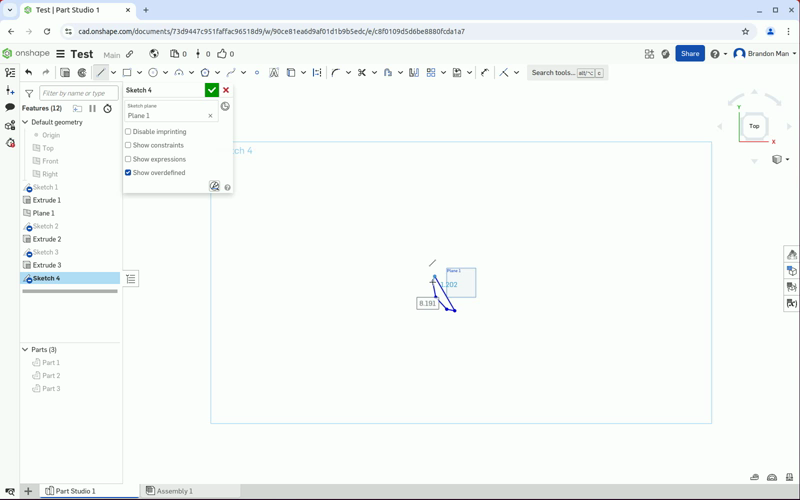
scroll(6)
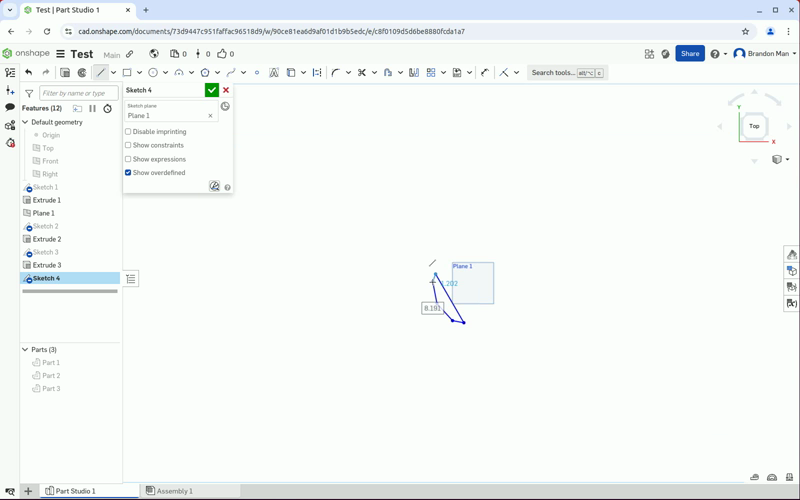
scroll(6)
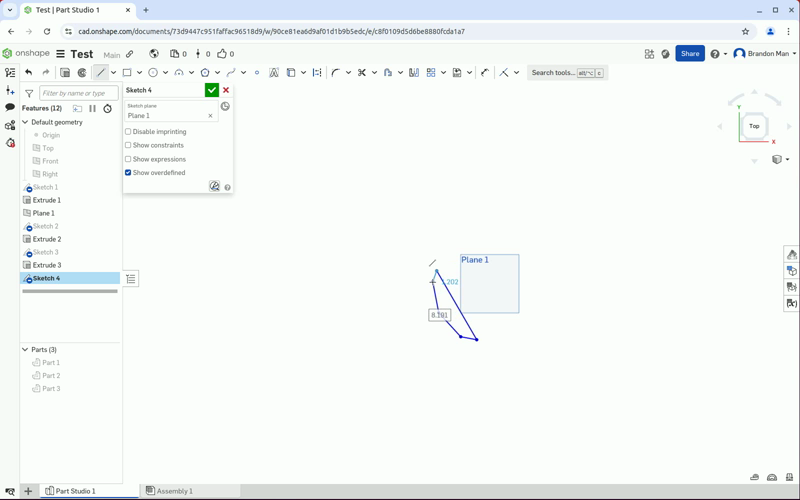
scroll(6)
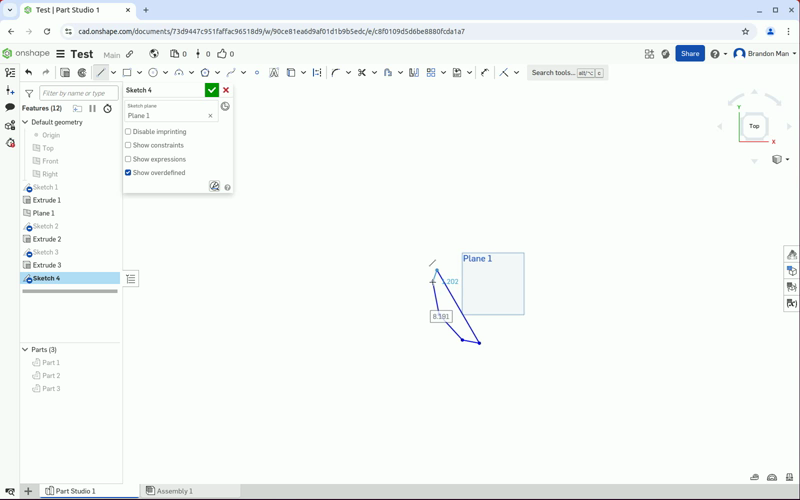
scroll(6)
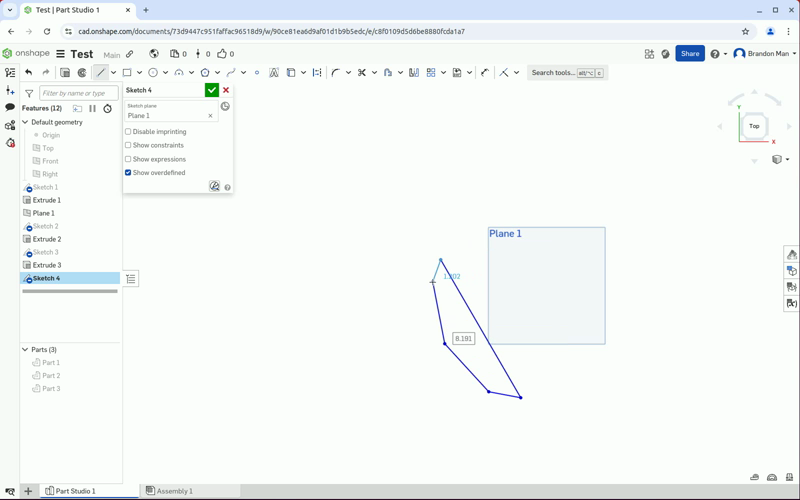
scroll(6)
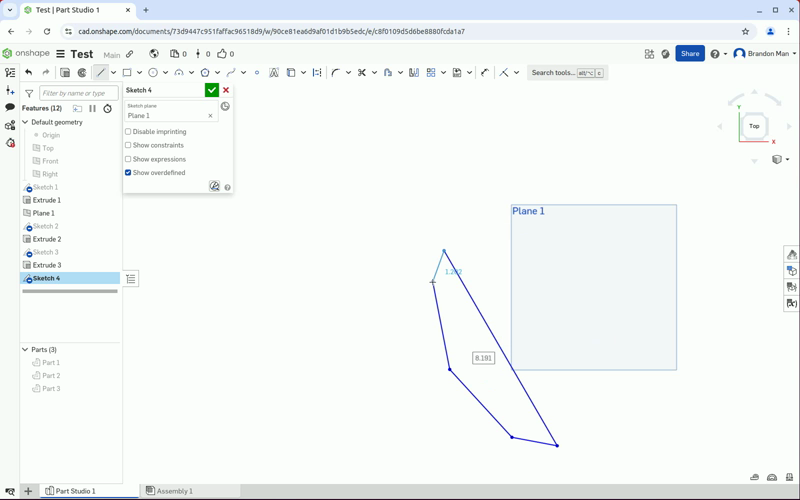
scroll(6)
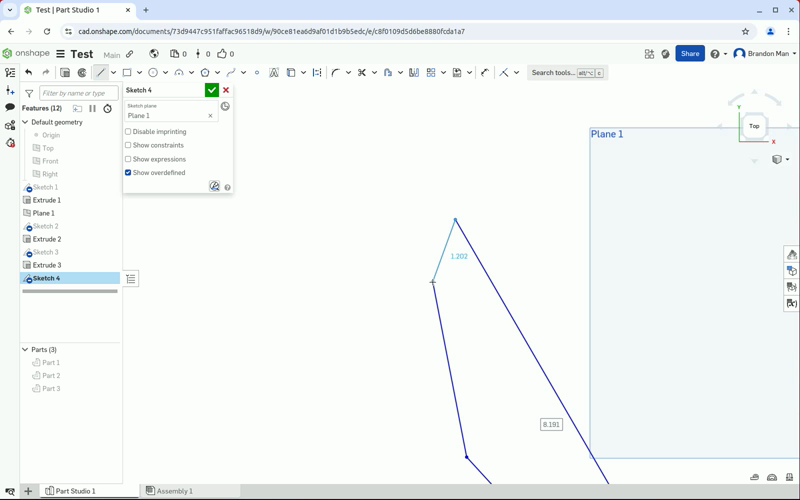
key_up(shift)
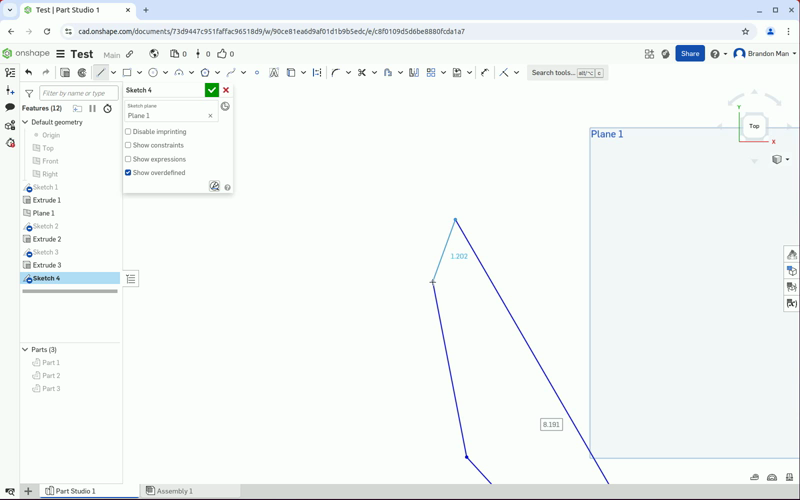
click(432, 281)
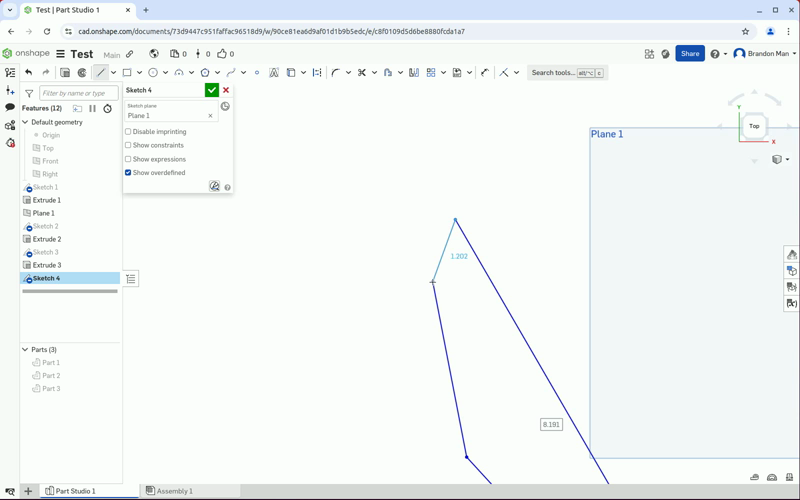
scroll(-6)
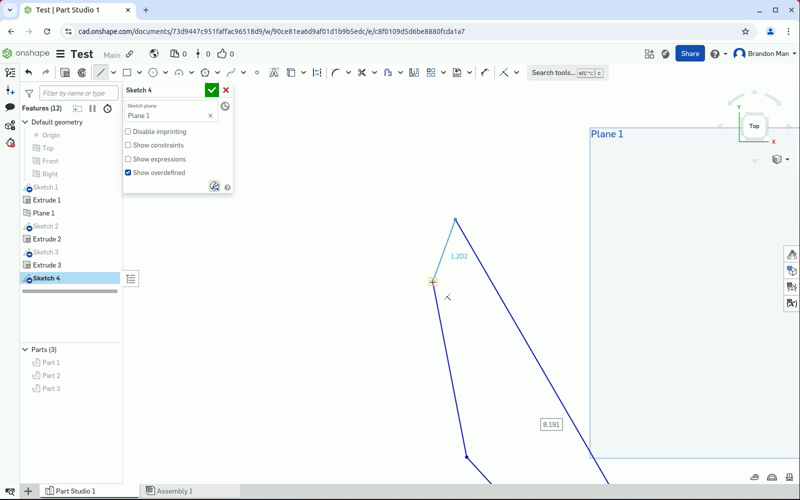
scroll(-6)
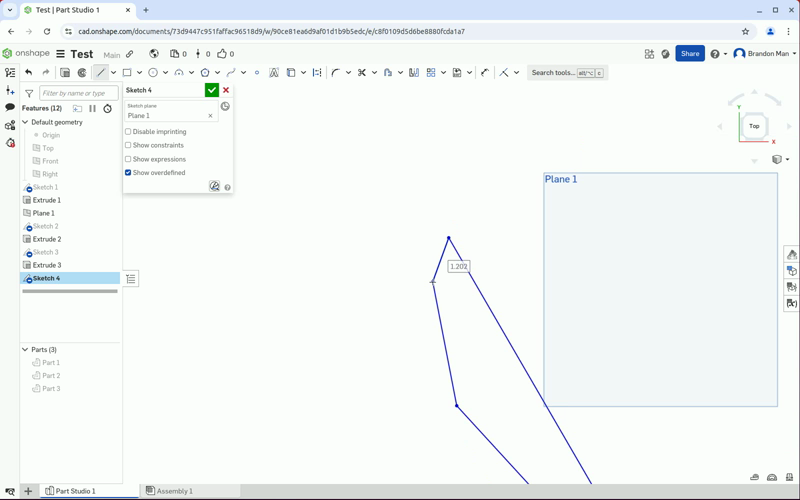
scroll(-6)
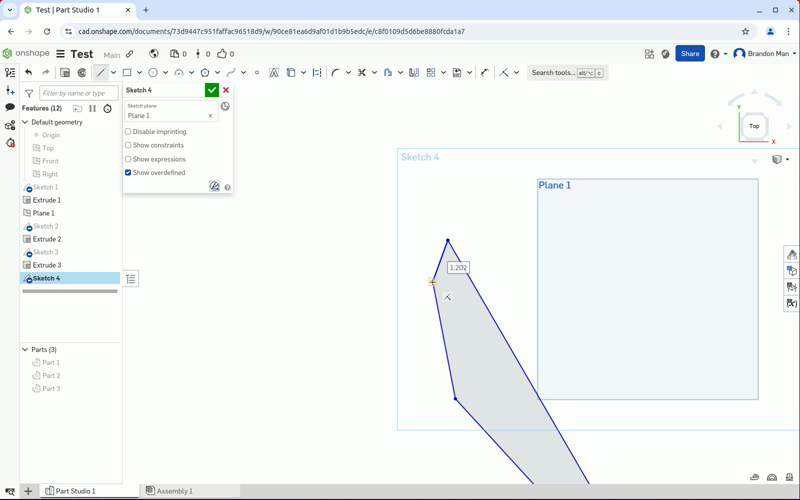
scroll(-6)
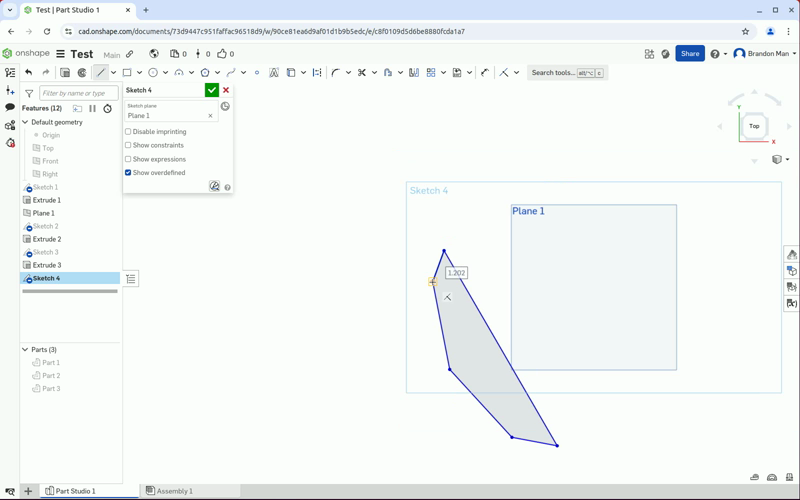
scroll(-6)
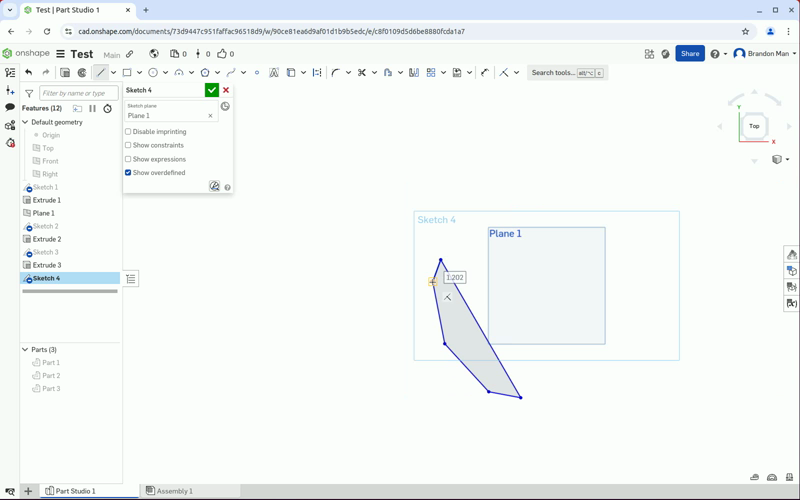
scroll(-6)
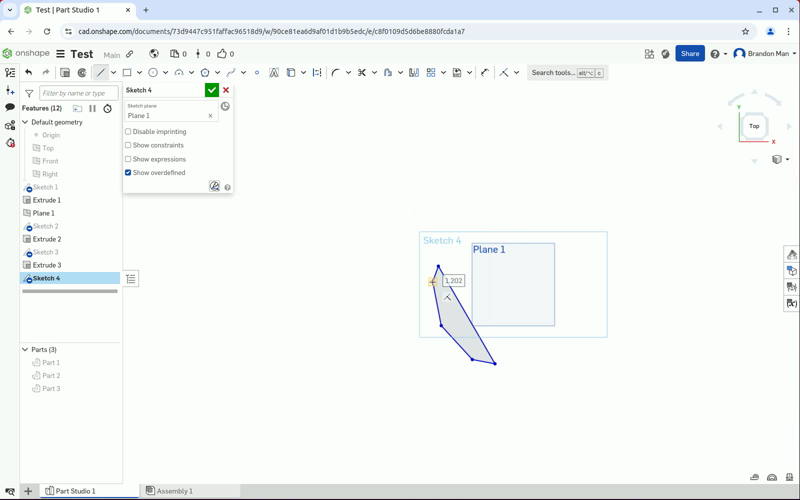
scroll(-6)
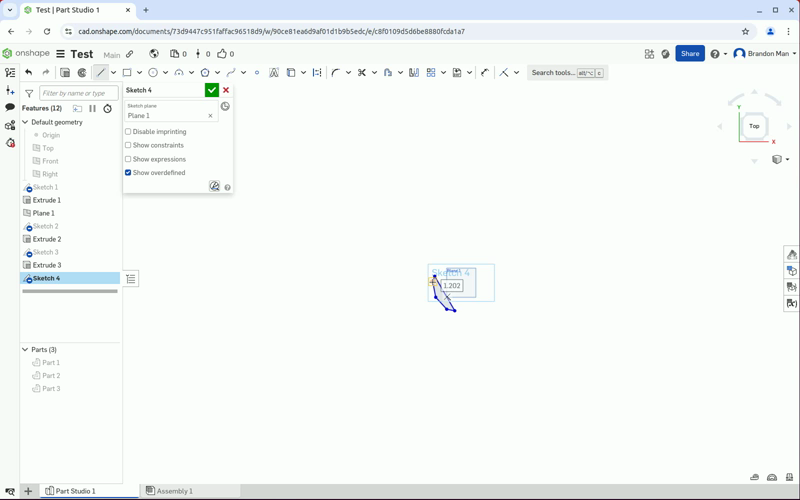
key(esc)
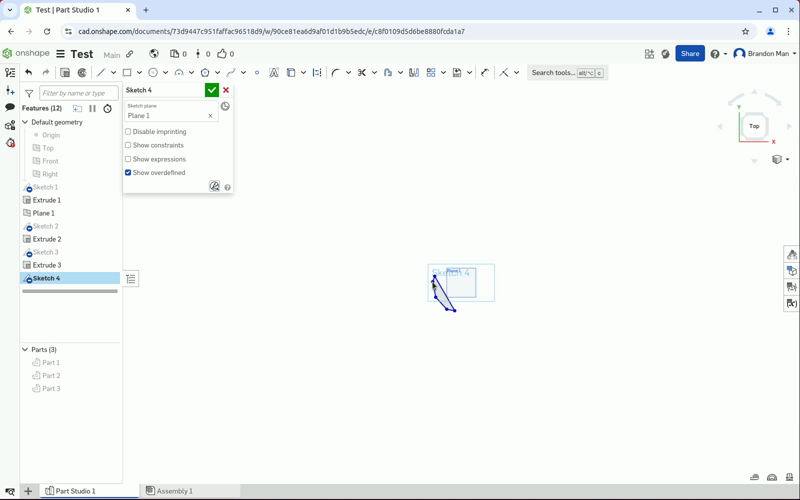
mouse_move(446, 302)
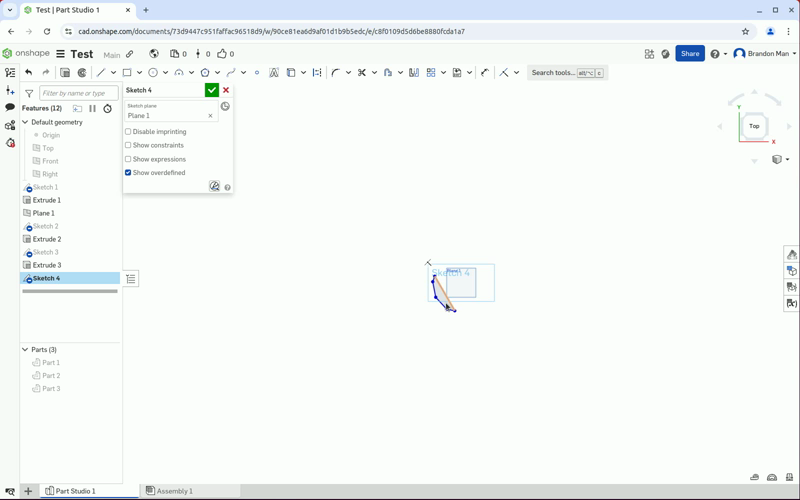
scroll(6)
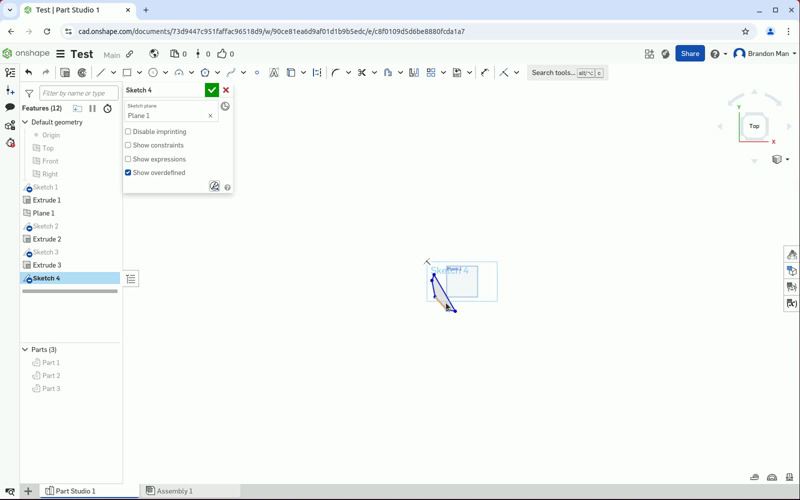
scroll(6)
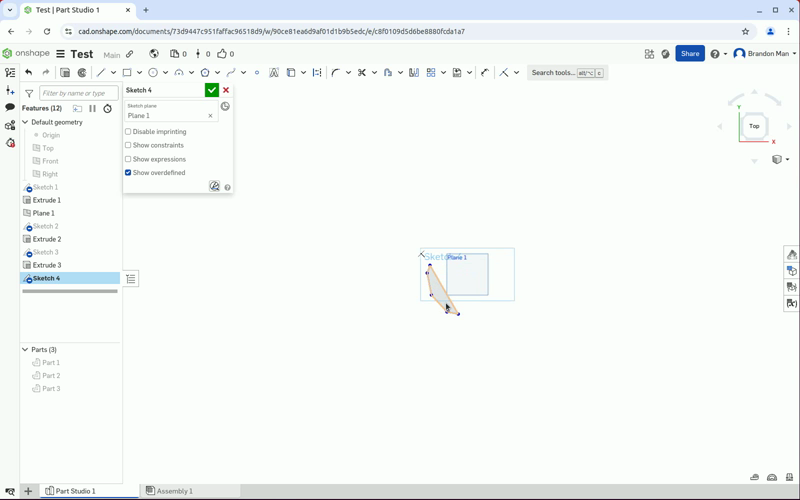
scroll(6)
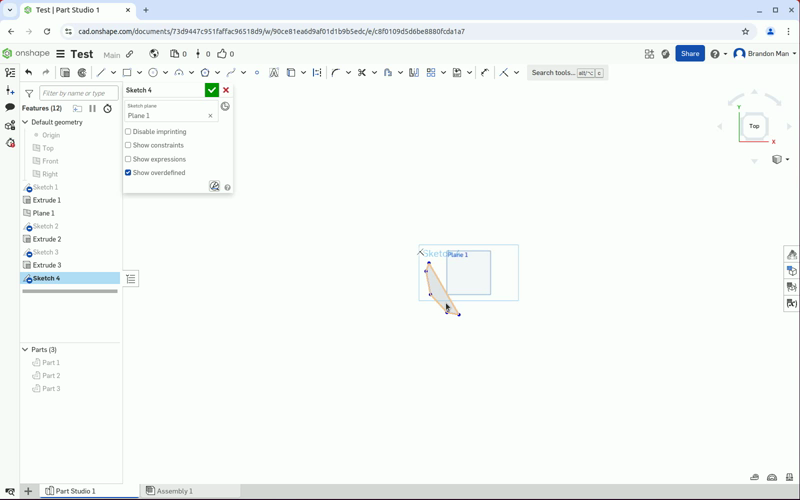
scroll(6)
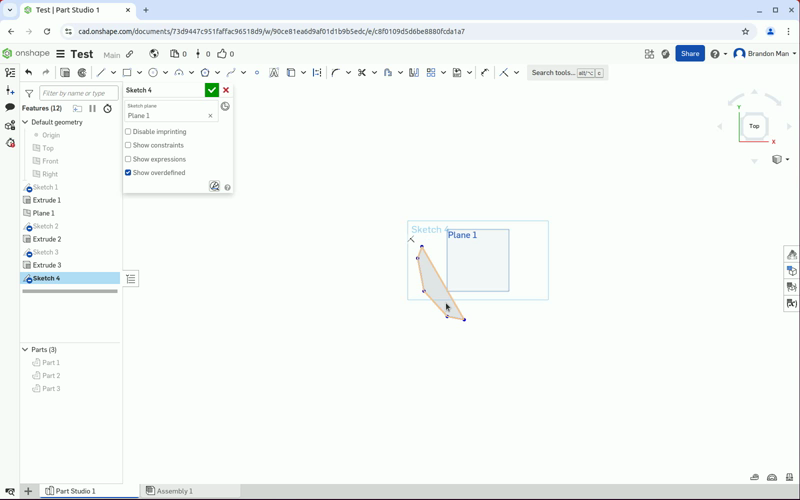
scroll(6)
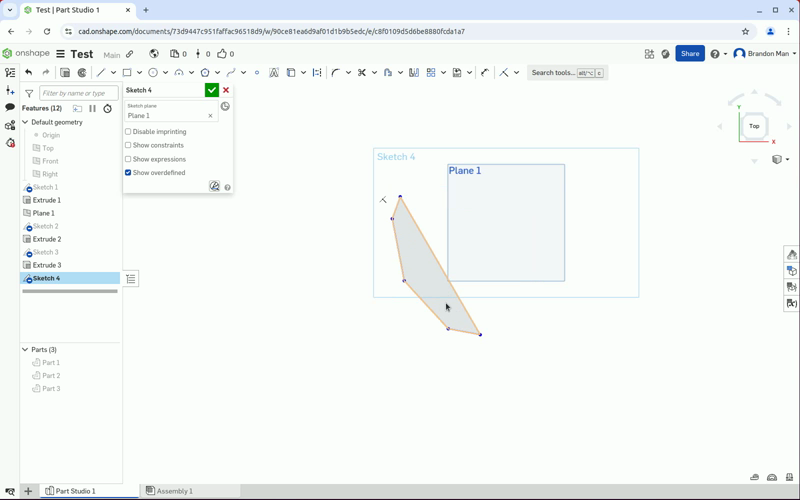
scroll(6)
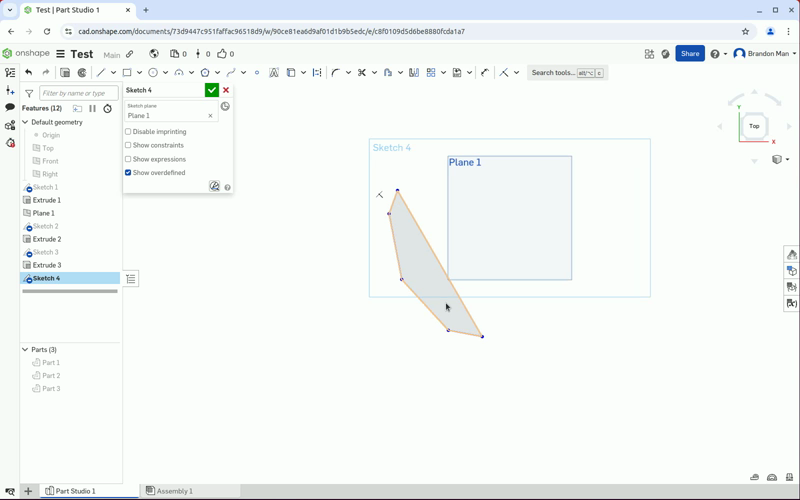
scroll(6)
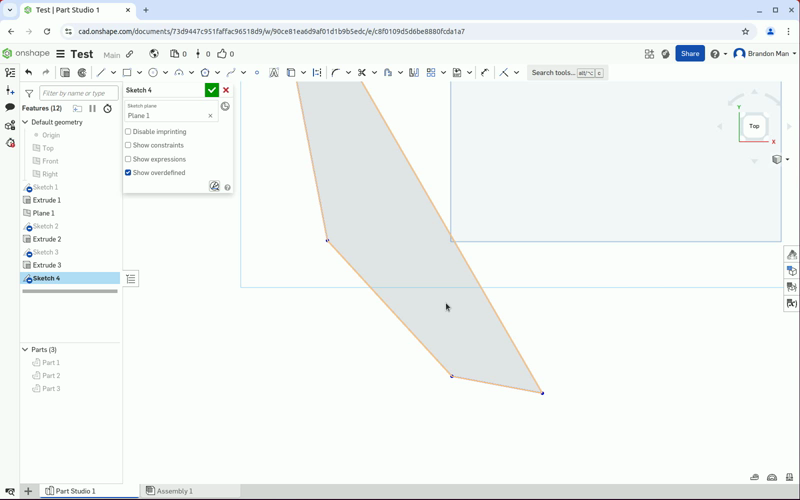
click(446, 302)
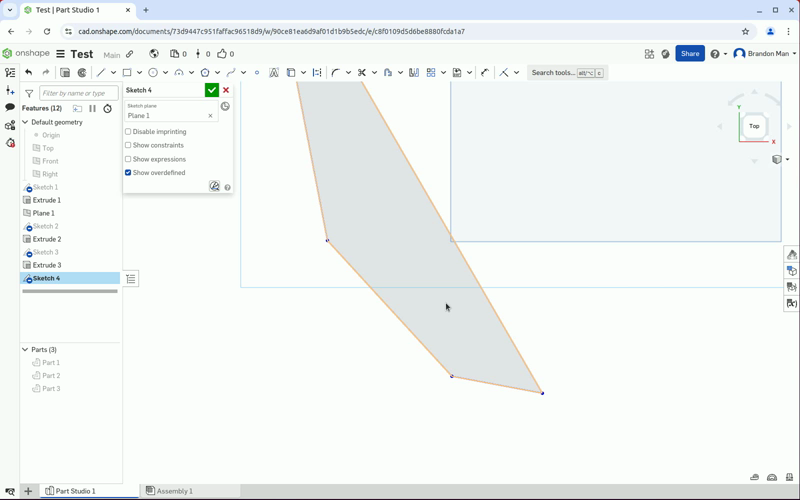
scroll(-6)
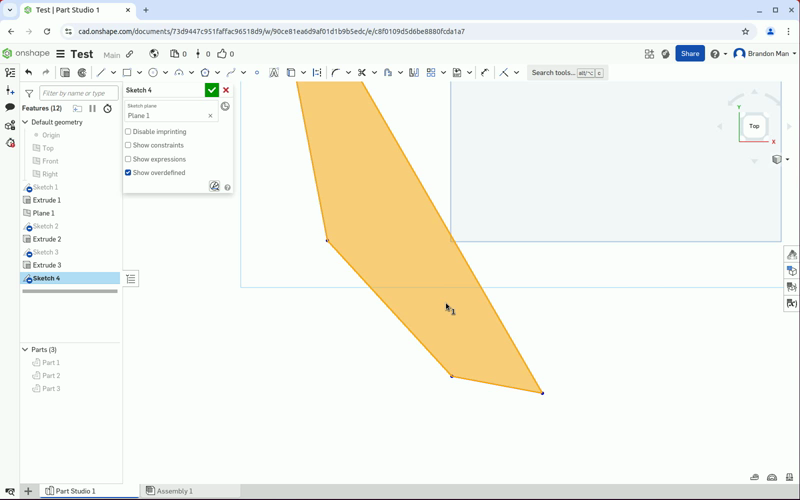
scroll(-6)
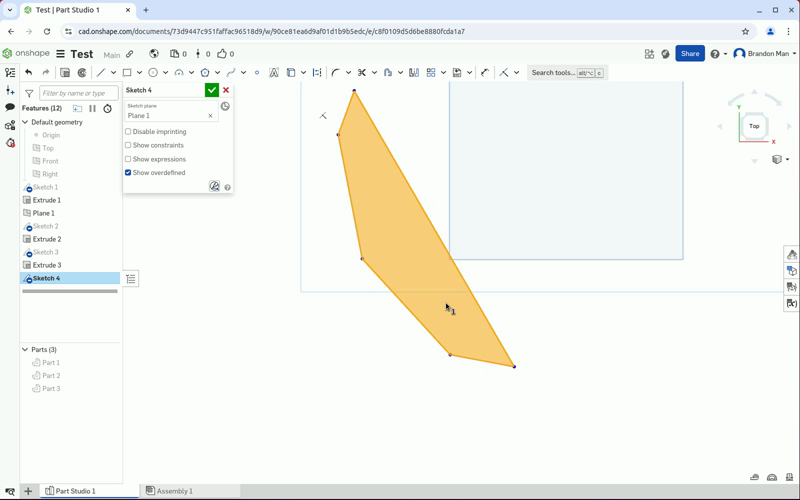
scroll(-6)
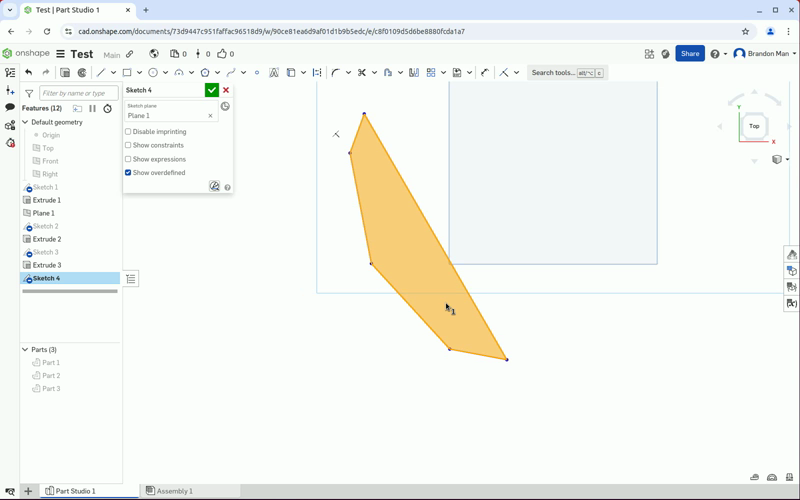
scroll(-6)
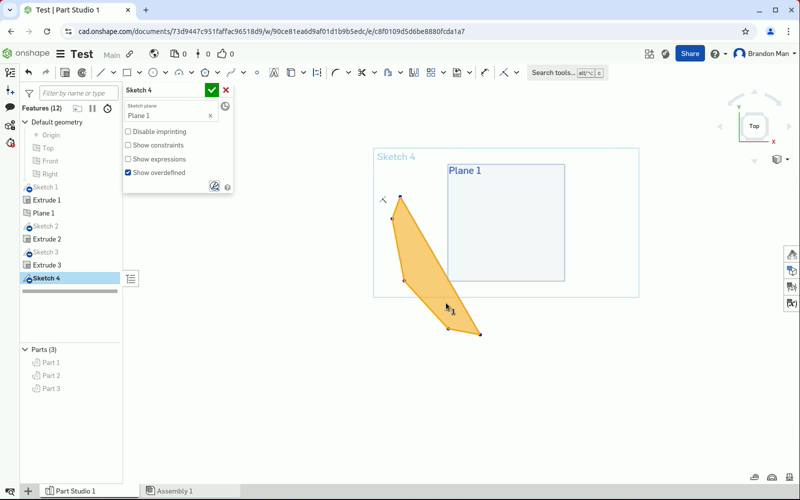
scroll(-6)
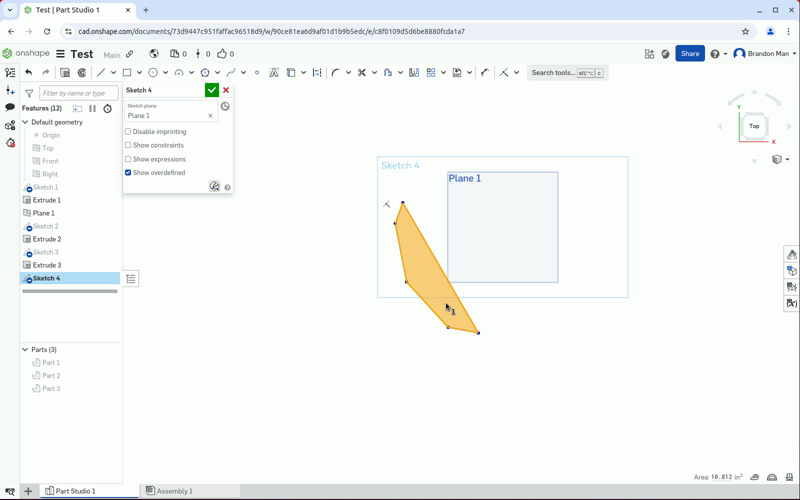
scroll(-6)
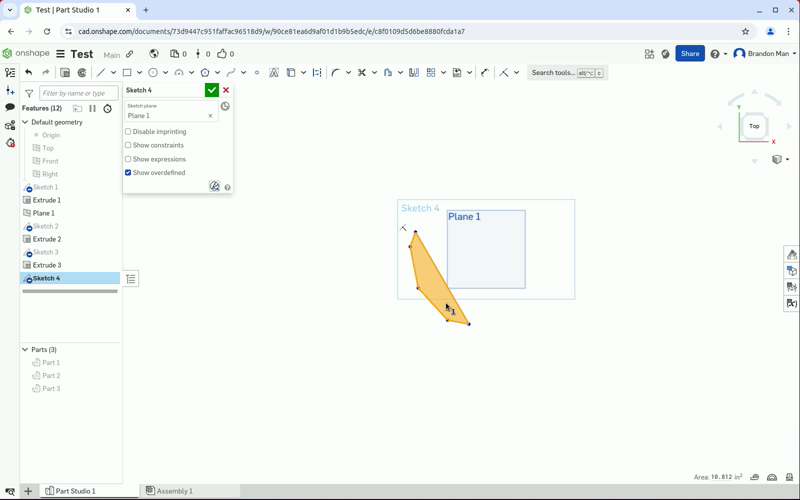
scroll(-6)
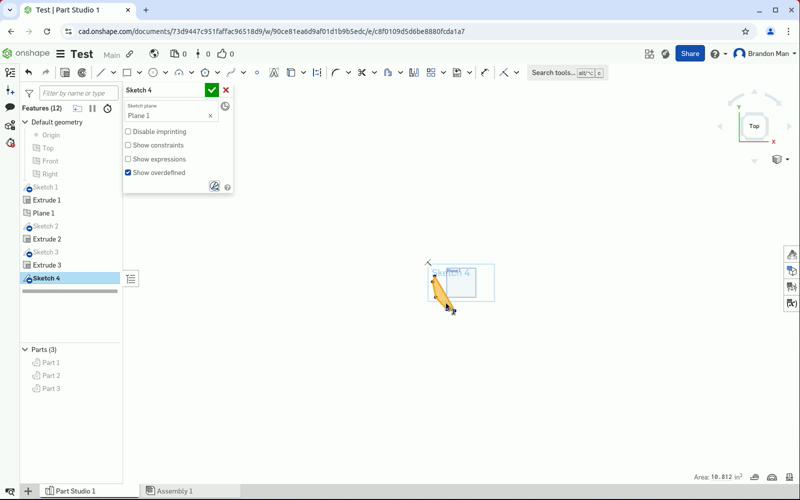
mouse_move(73, 352)
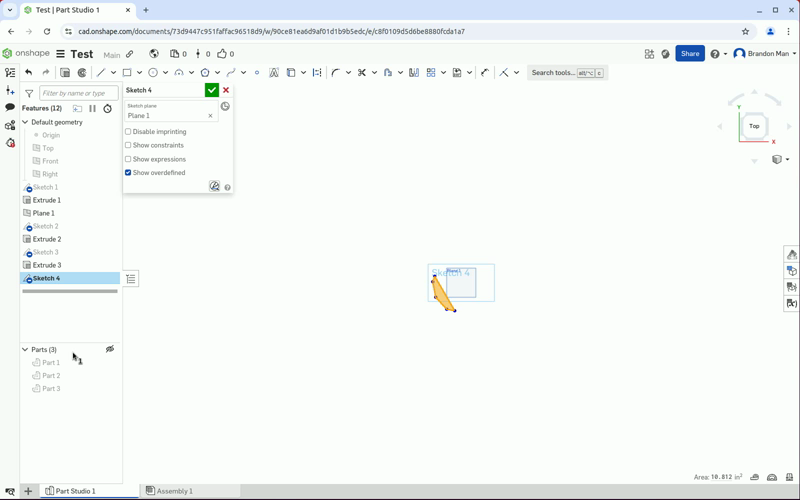
key(shift+y)
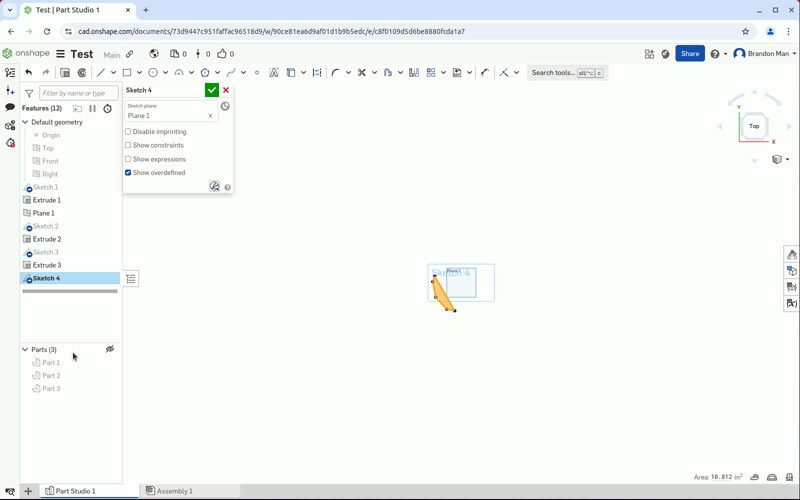
key(shift+e)
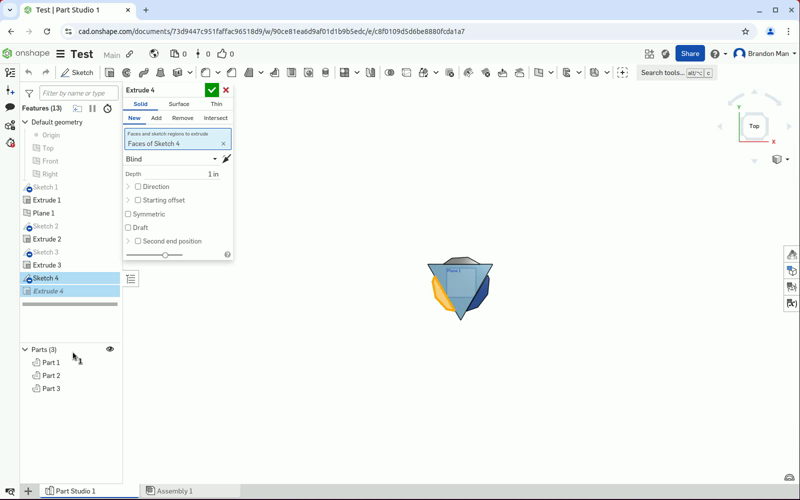
mouse_move(143, 106)
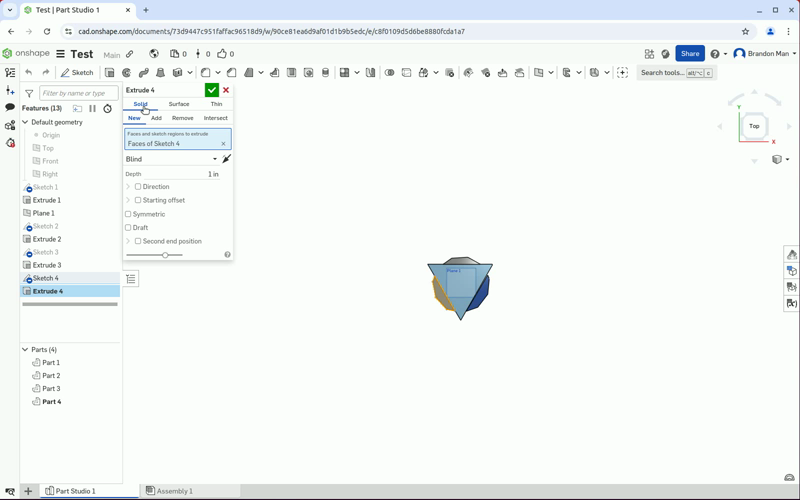
click(143, 106)
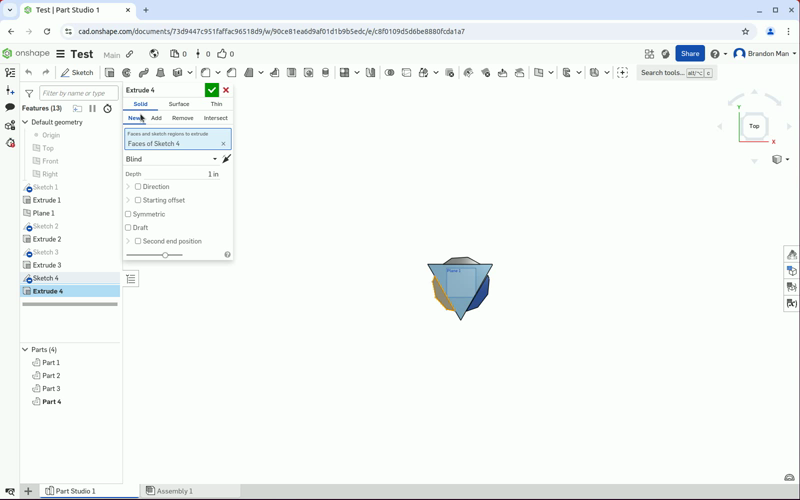
mouse_move(137, 120)
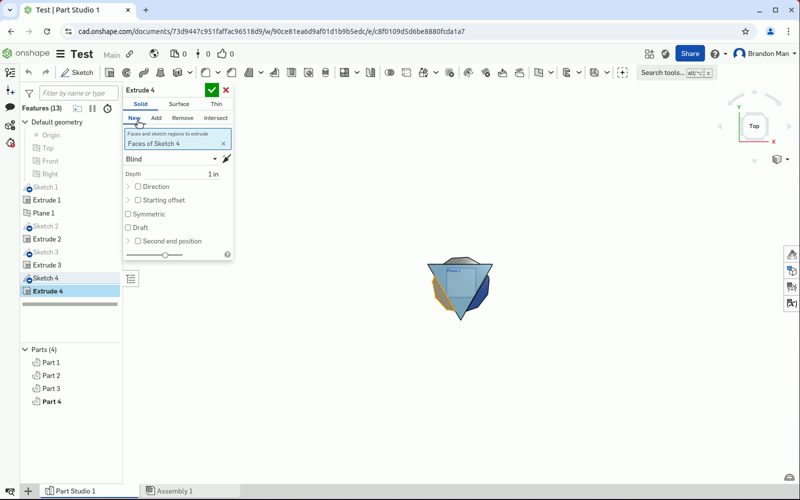
click(137, 120)
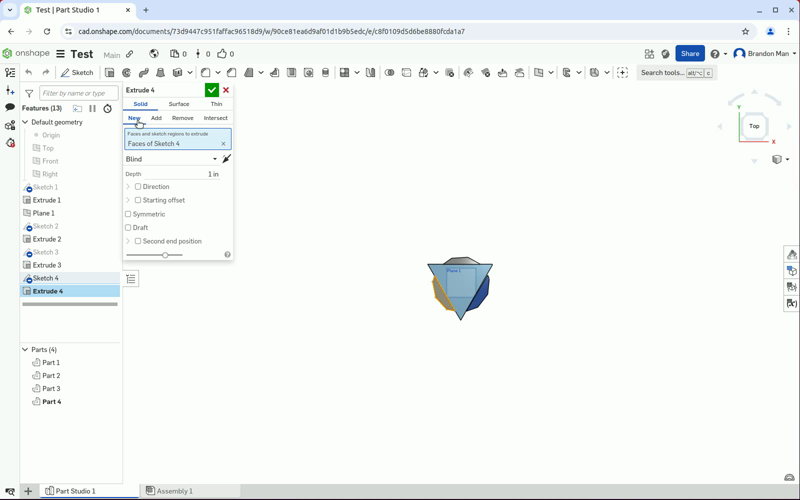
key(tab, 4)
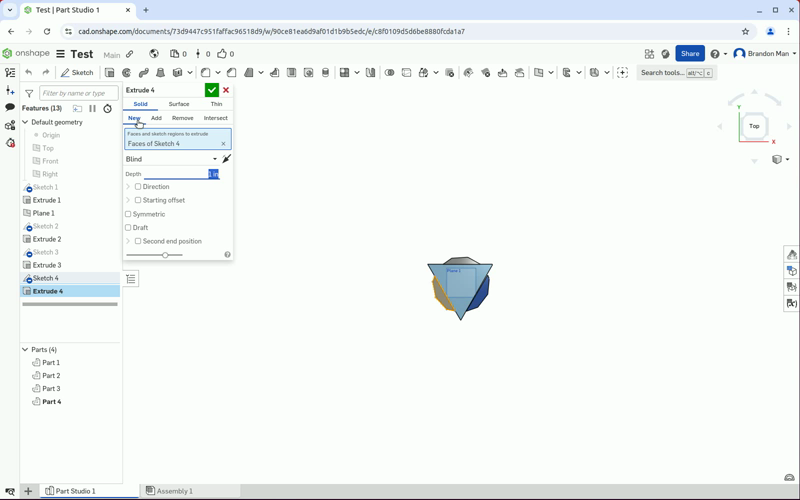
text(11.554)
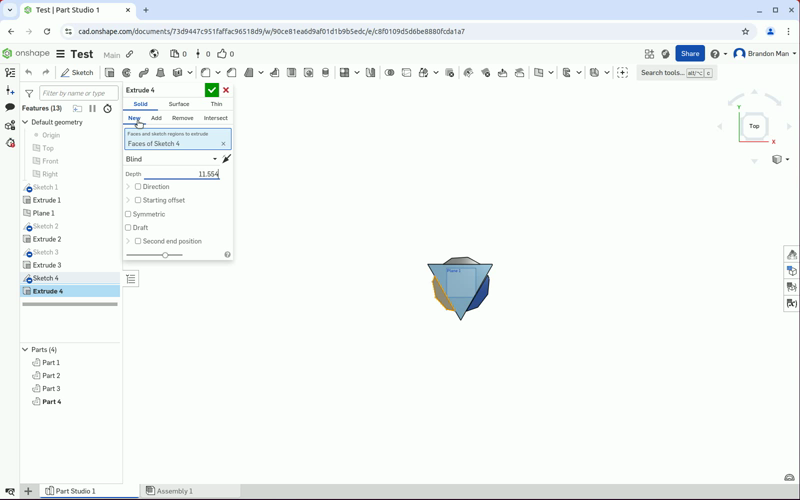
key(enter)
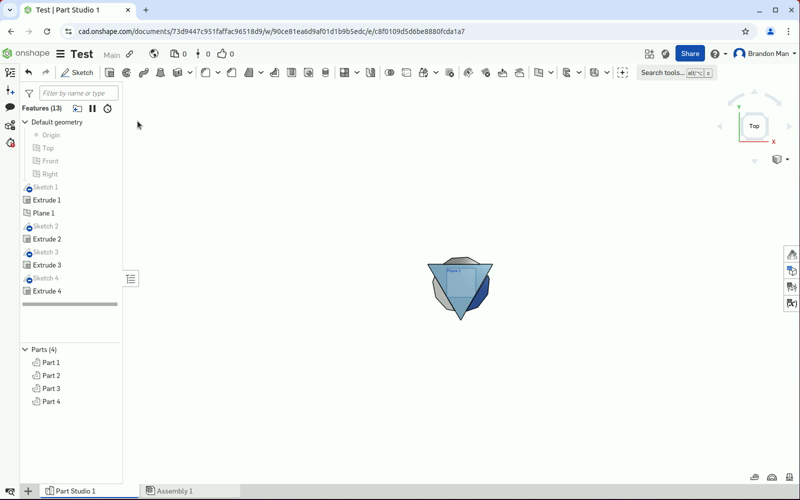
key(shift+h)
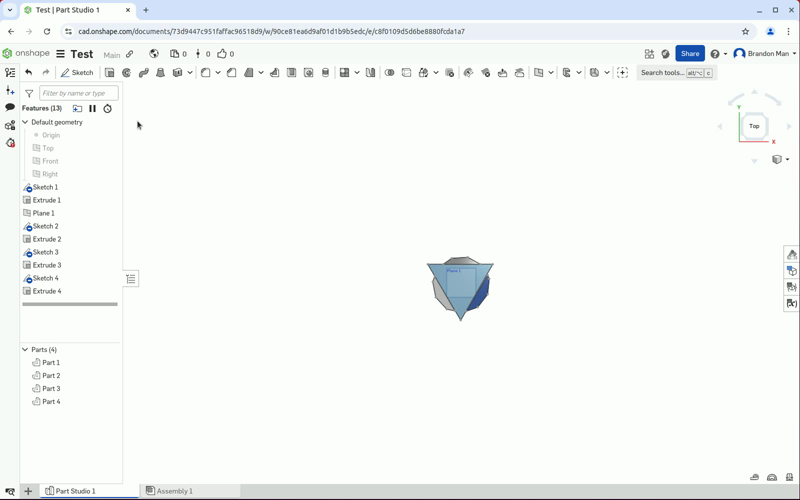
key(shift+h)
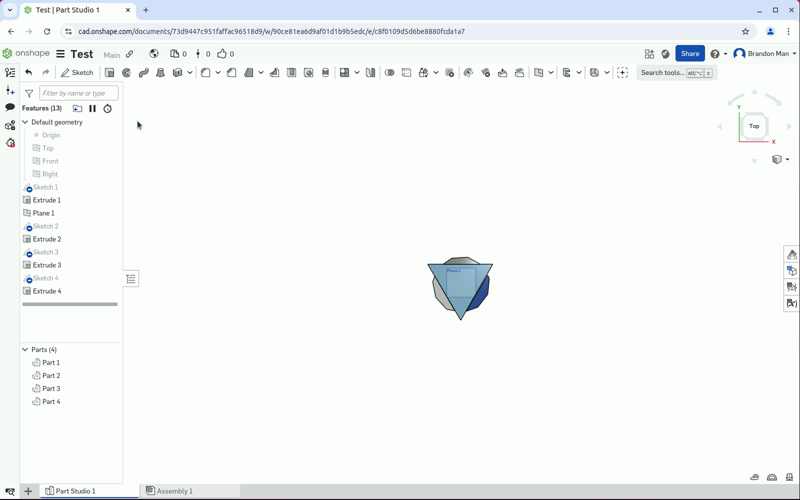
mouse_move(73, 189)
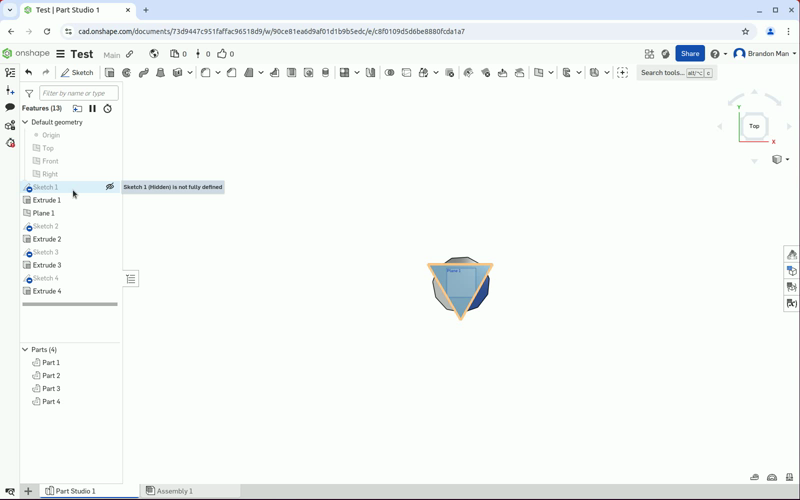
click(73, 189)
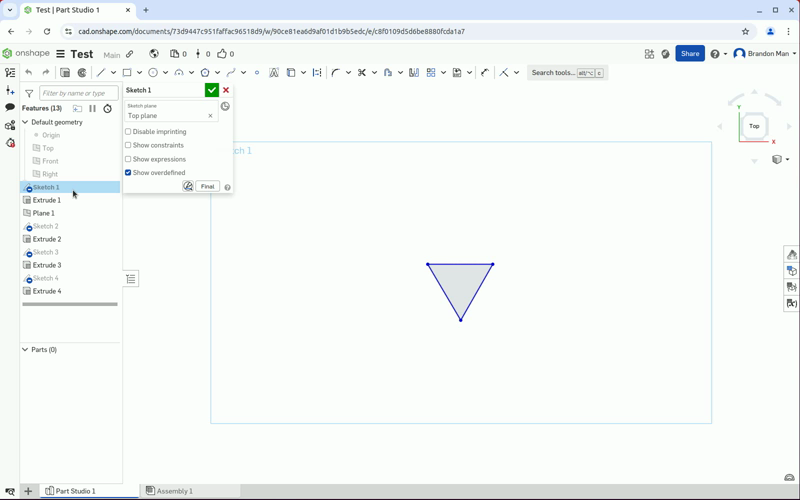
mouse_move(229, 92)
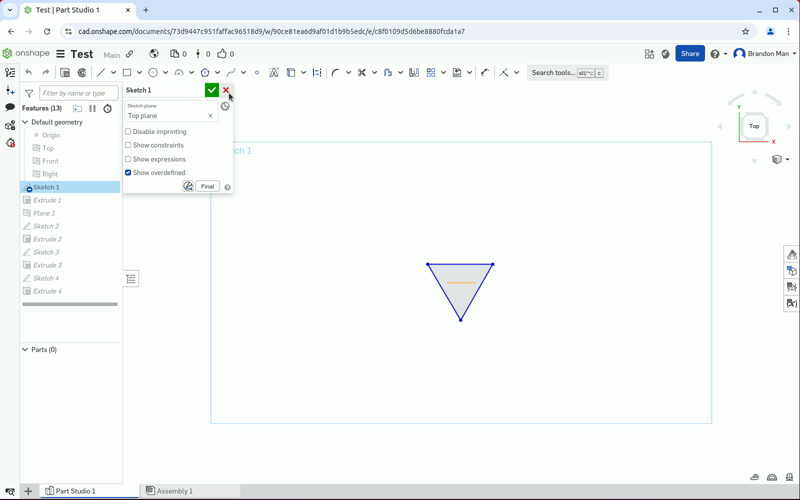
click(229, 92)
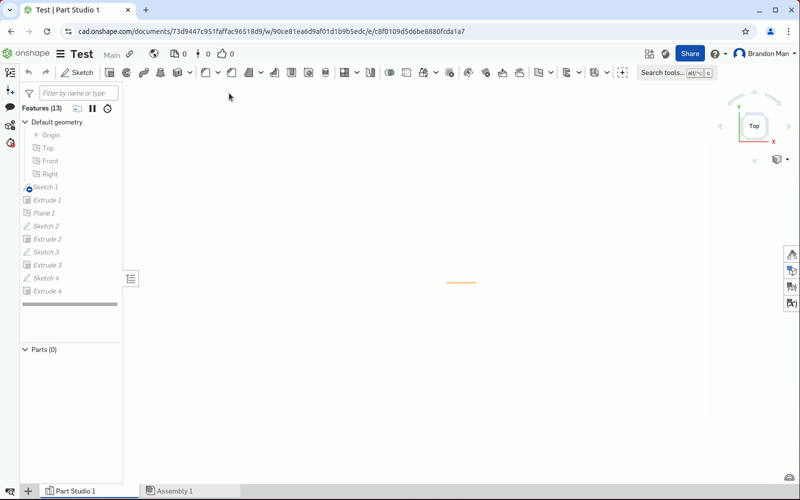
key(shift+s)
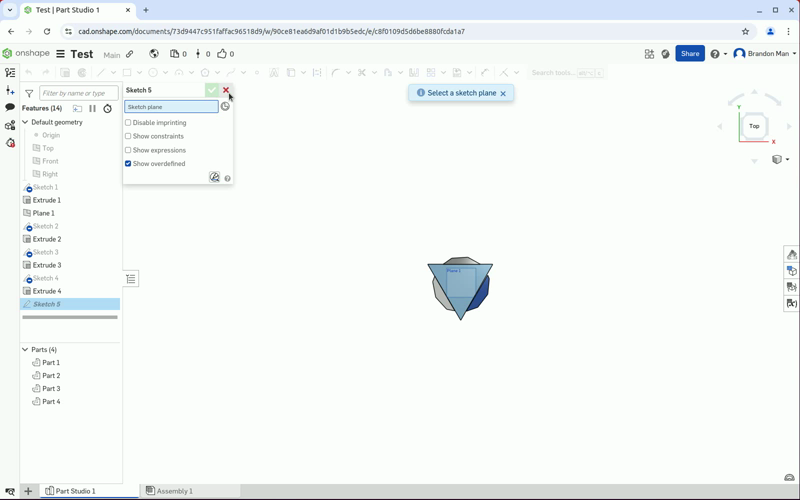
mouse_move(73, 215)
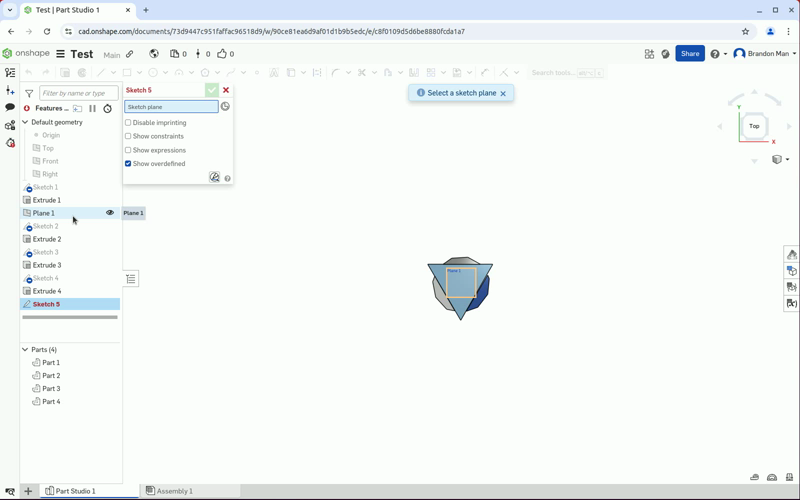
click(73, 215)
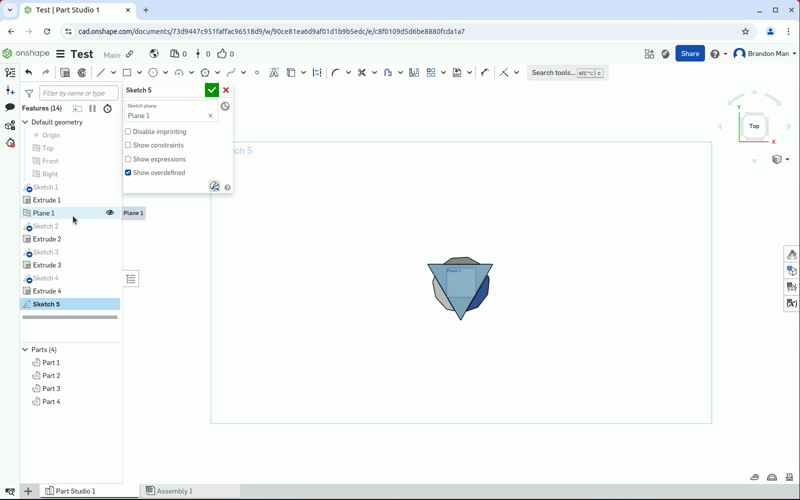
mouse_move(73, 352)
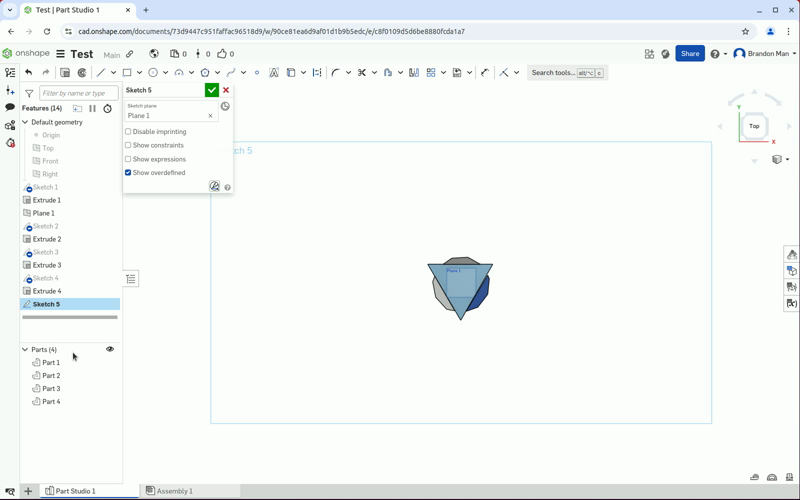
key(y)
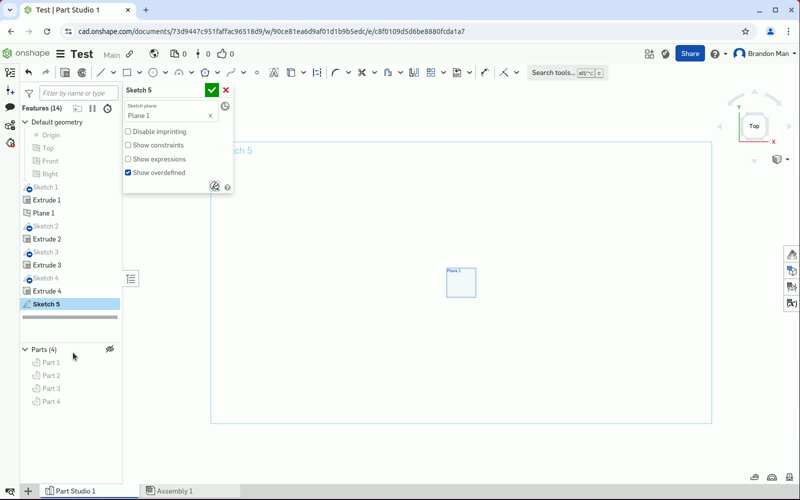
key(l)
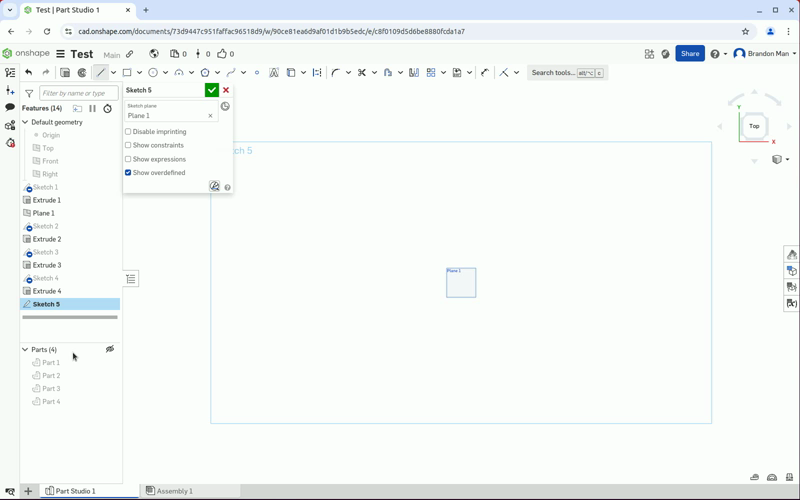
key_down(shift)
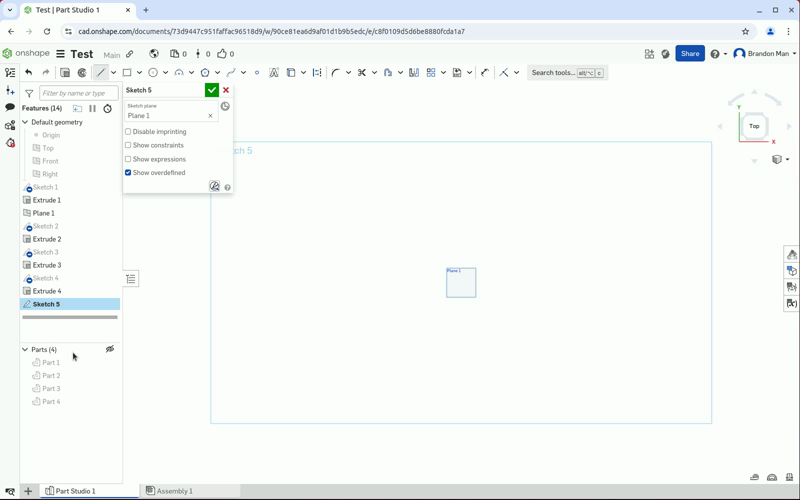
mouse_move(434, 275)
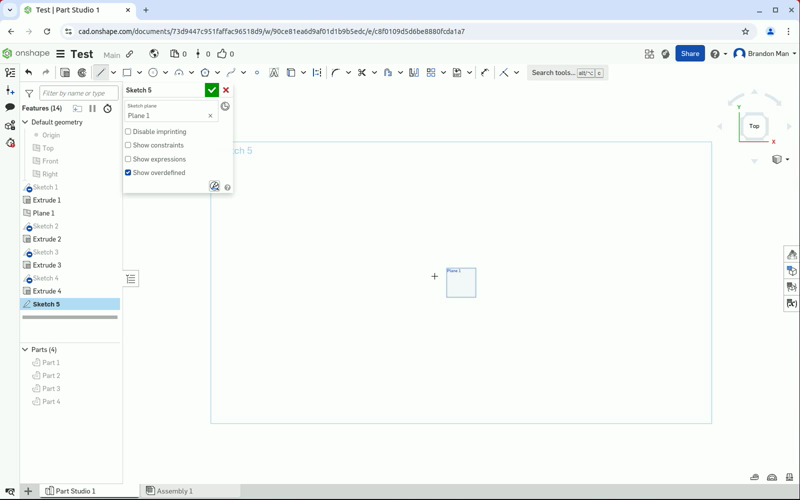
click(434, 275)
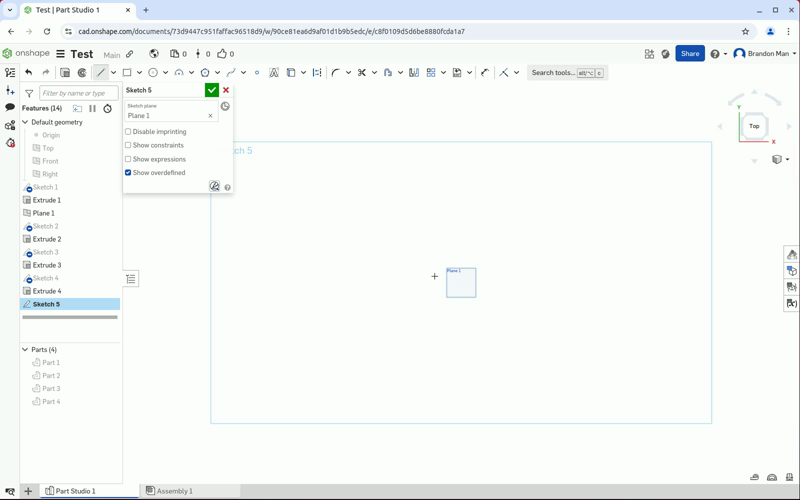
key_up(shift)
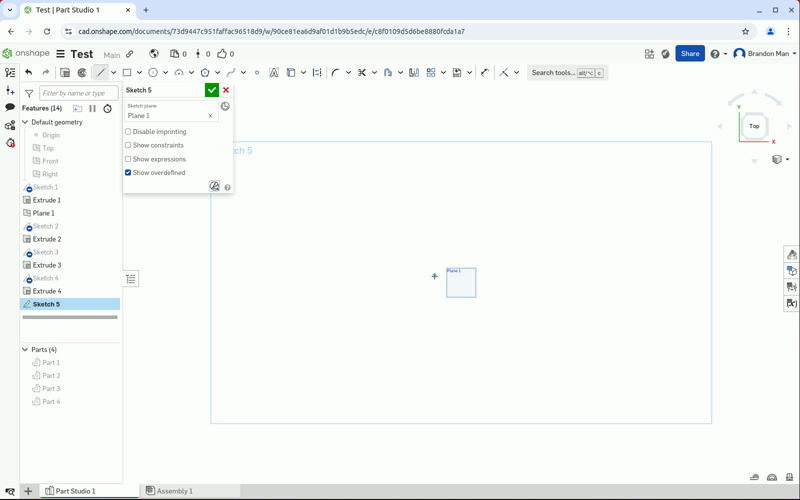
key_down(shift)
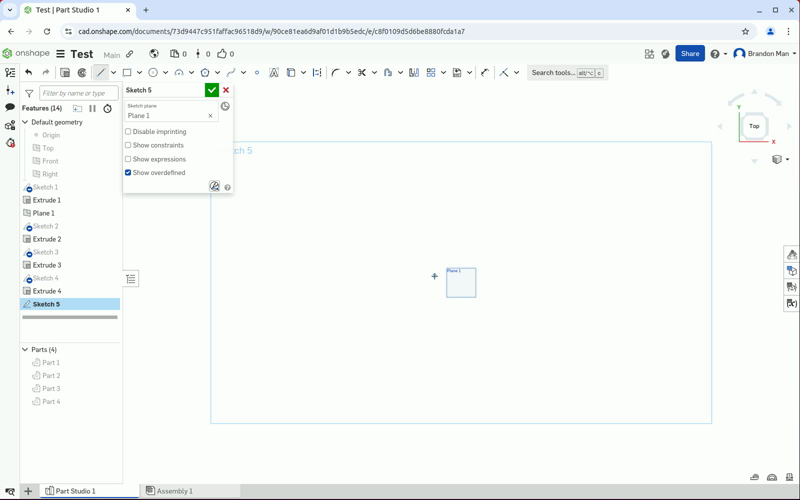
mouse_move(464, 275)
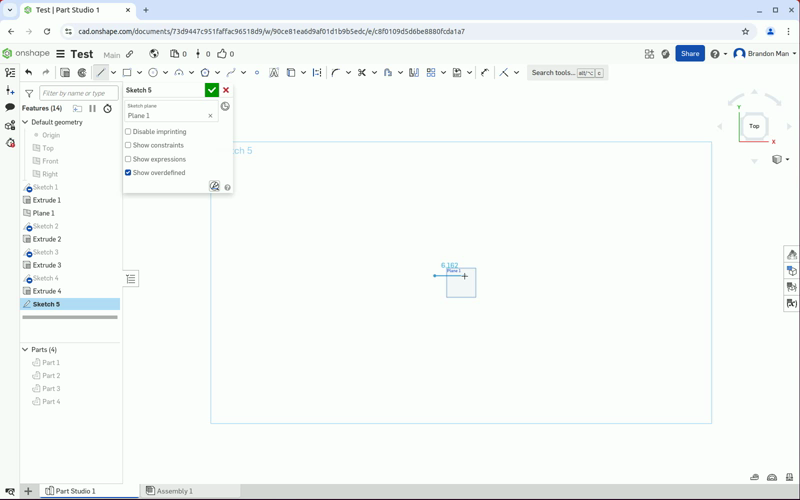
mouse_move(454, 310)
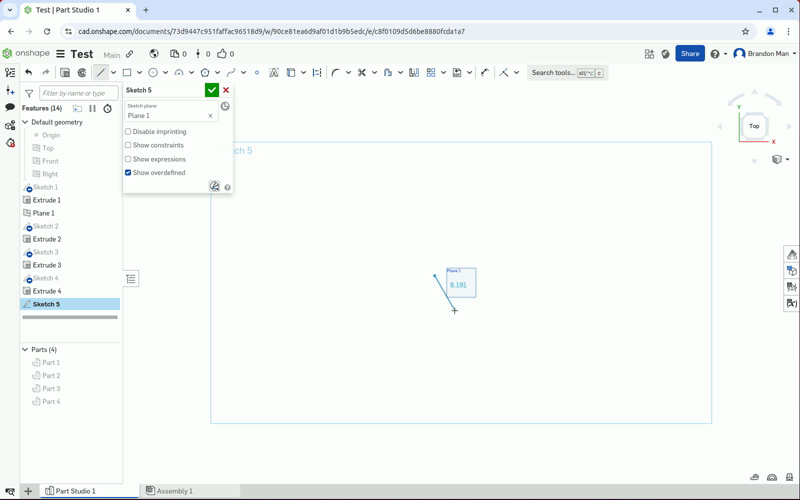
click(454, 310)
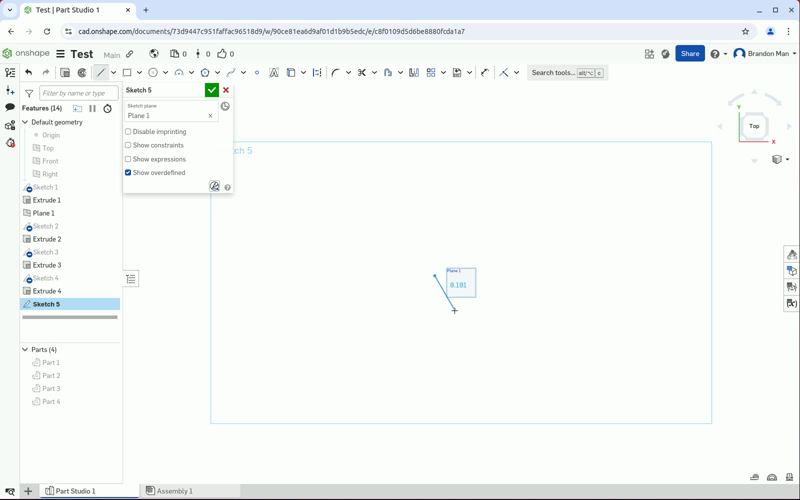
key_up(shift)
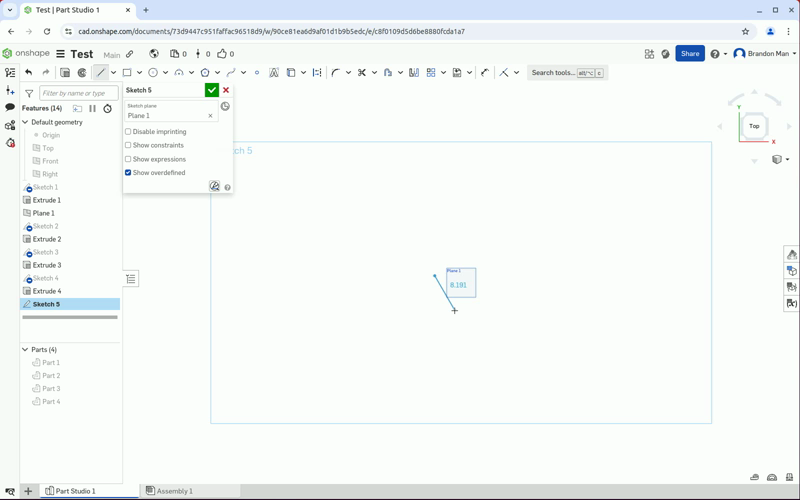
key_down(shift)
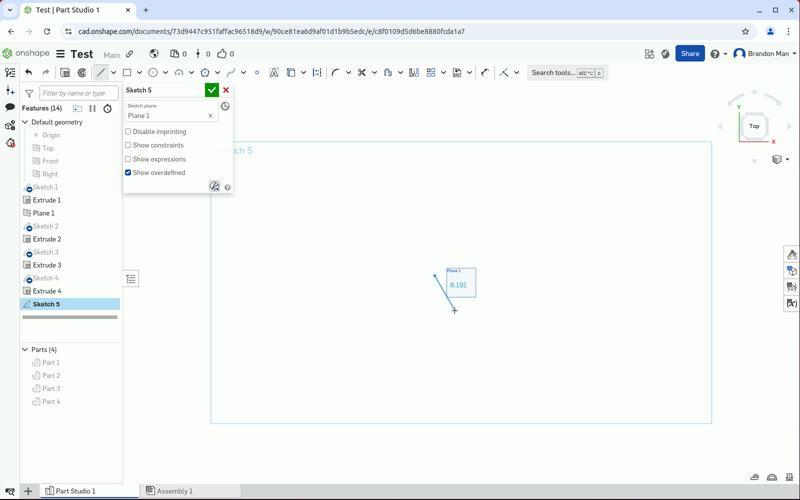
mouse_move(484, 310)
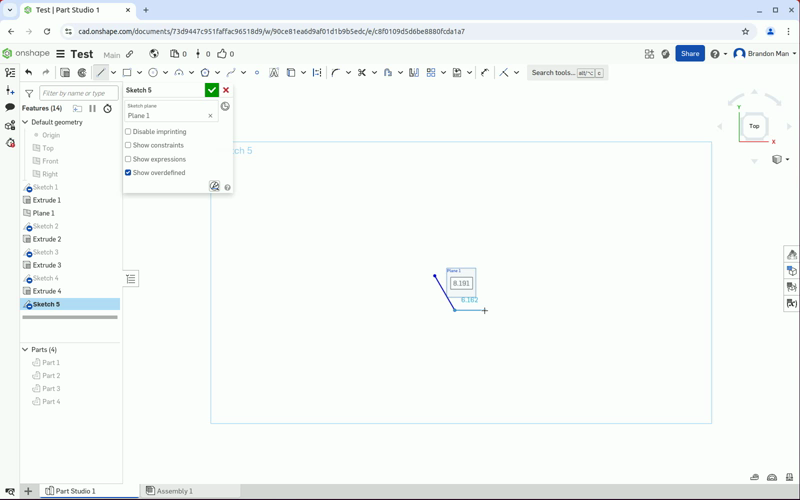
mouse_move(461, 311)
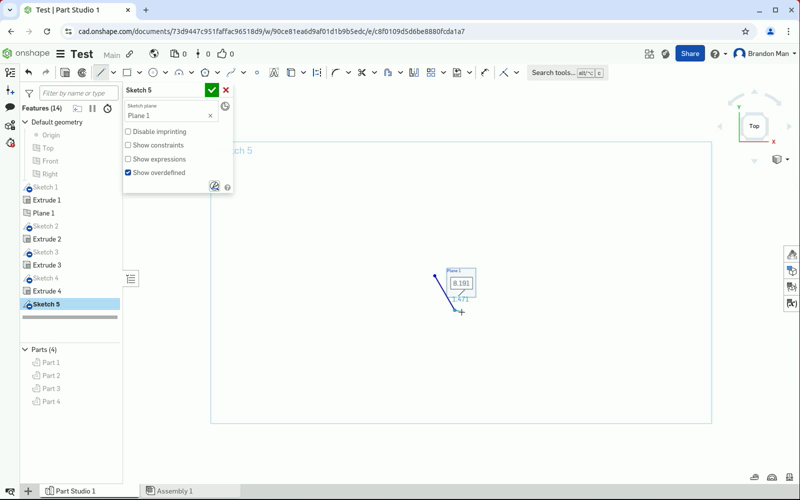
scroll(6)
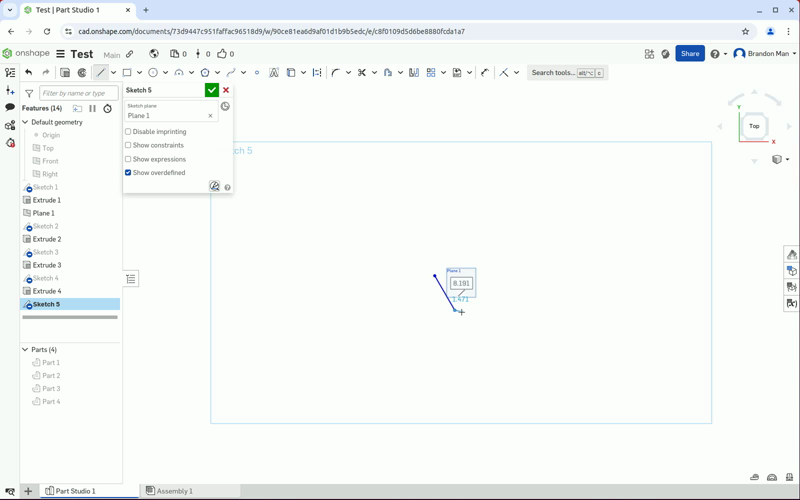
scroll(6)
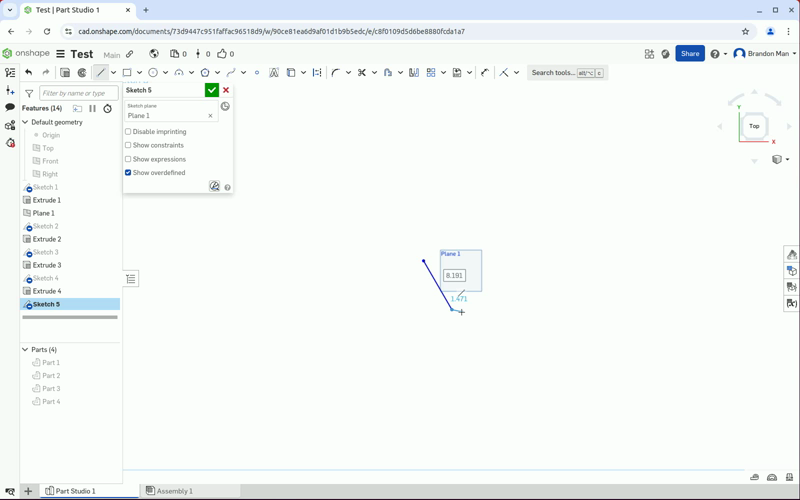
scroll(6)
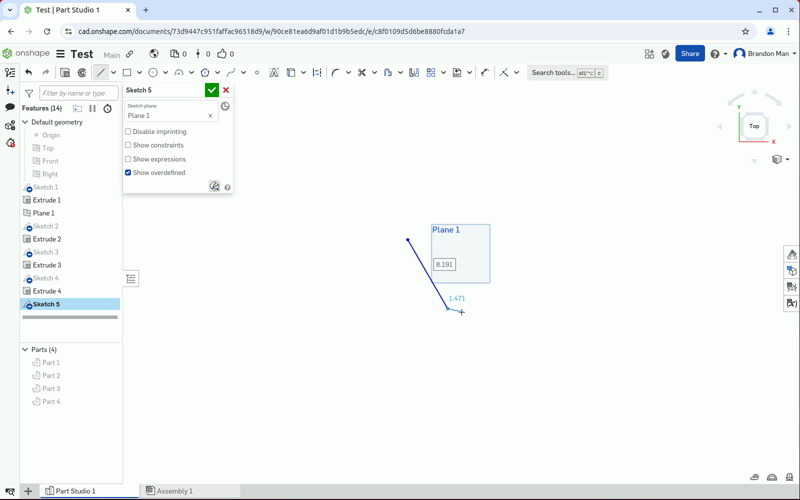
scroll(6)
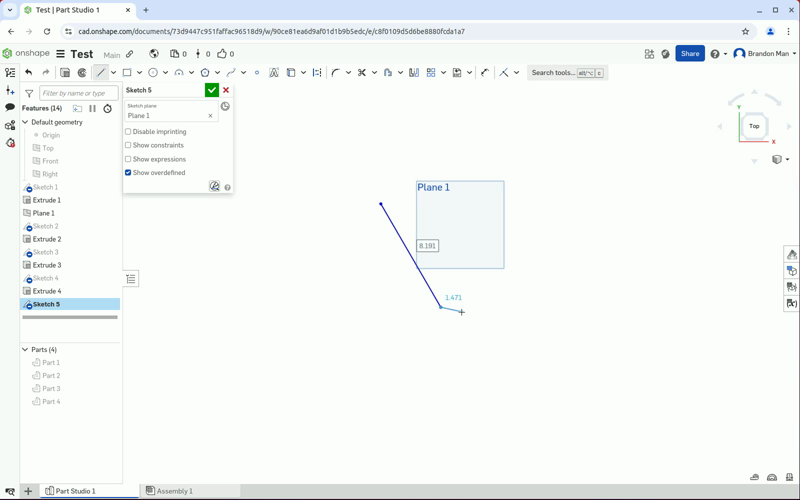
scroll(6)
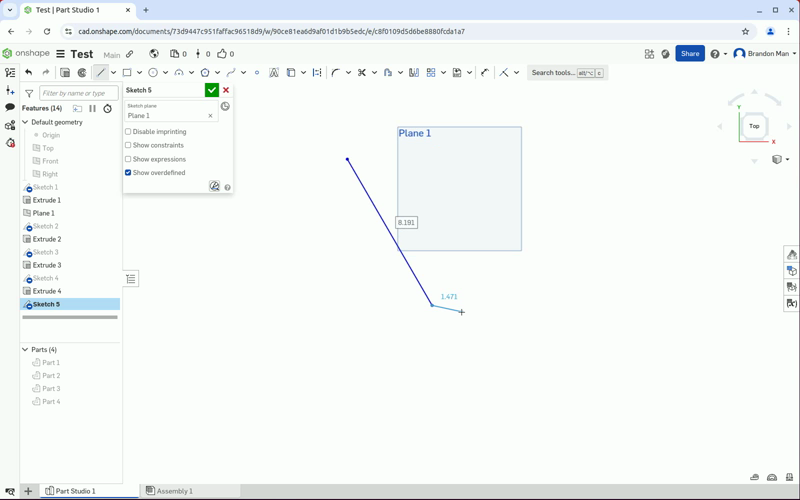
scroll(6)
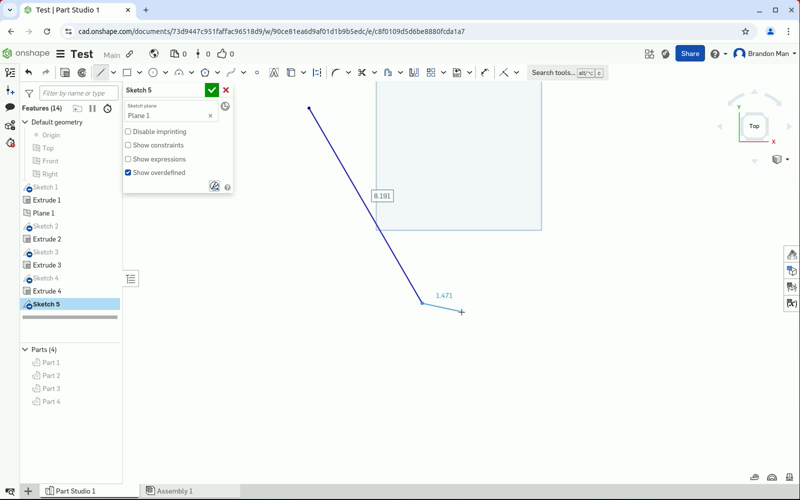
scroll(6)
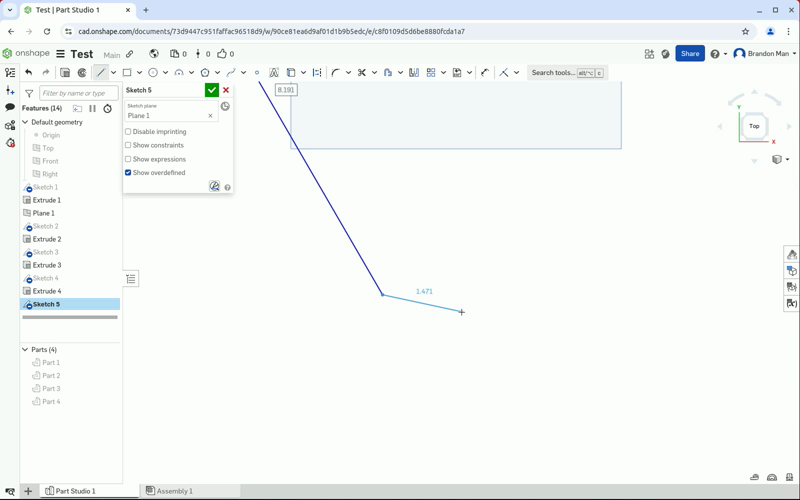
click(461, 311)
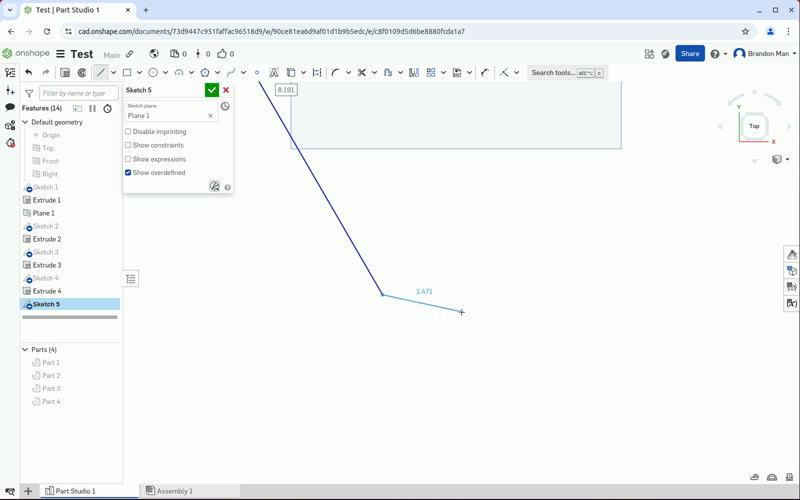
scroll(-6)
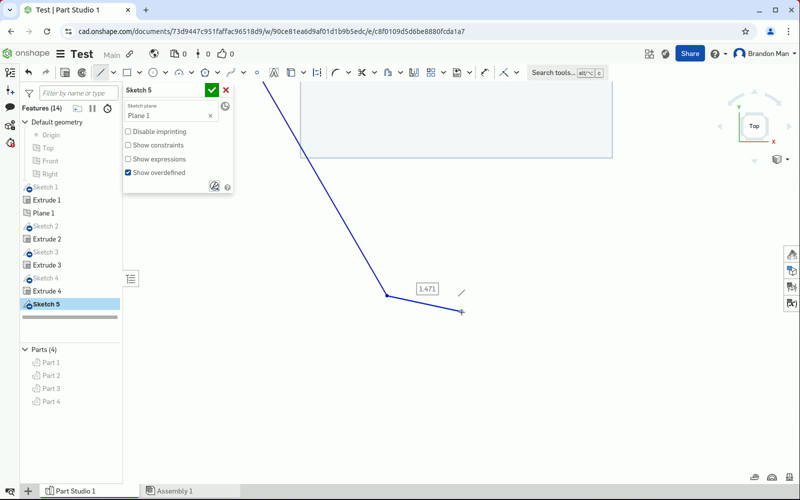
scroll(-6)
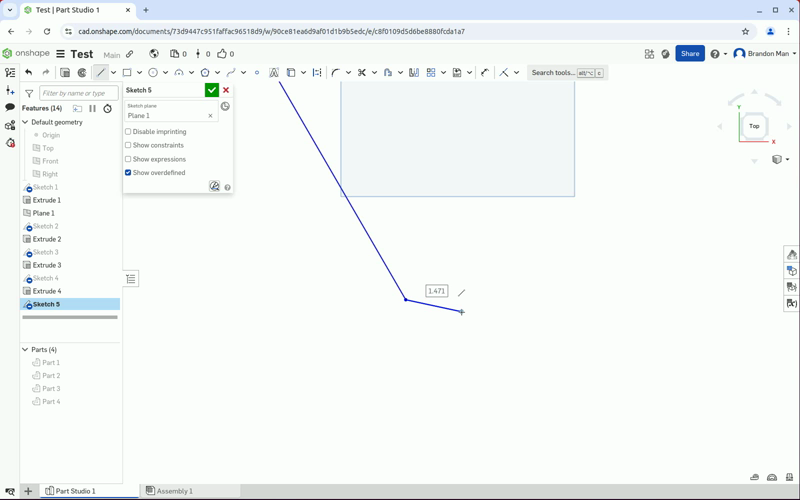
scroll(-6)
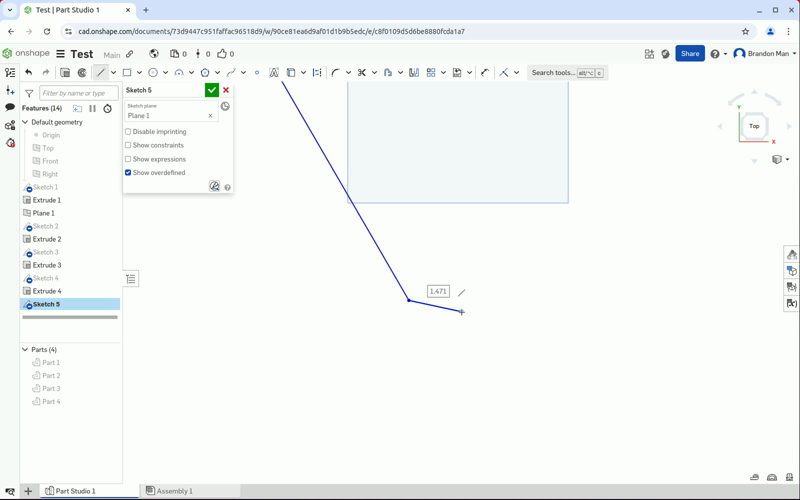
scroll(-6)
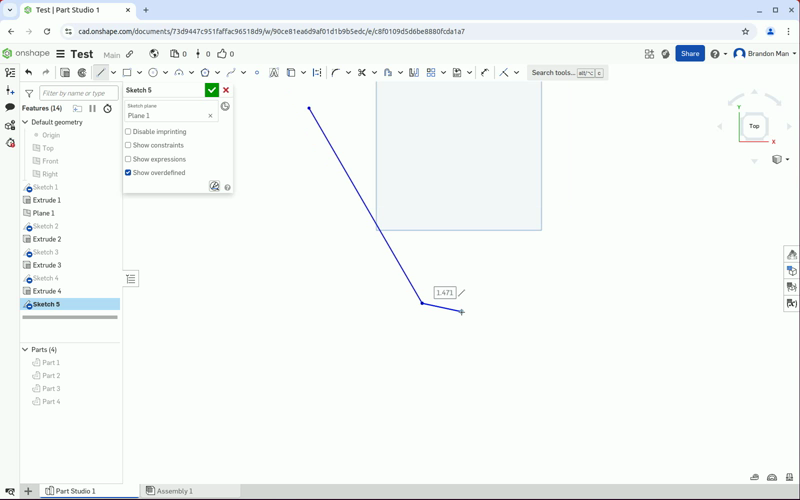
scroll(-6)
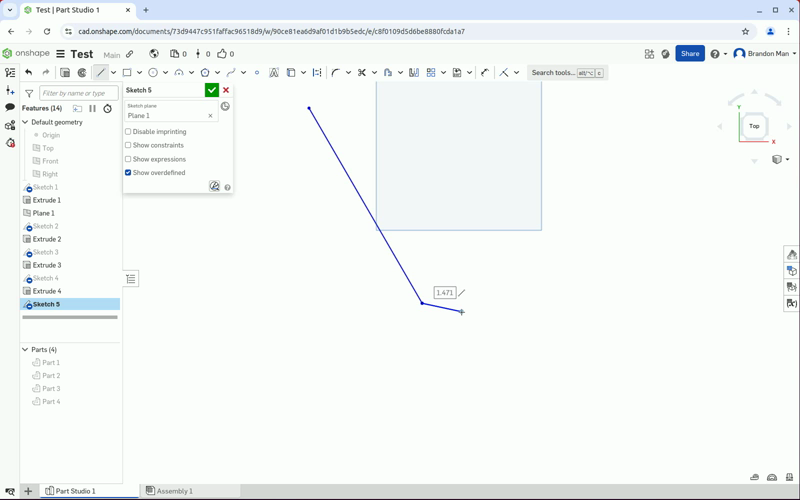
scroll(-6)
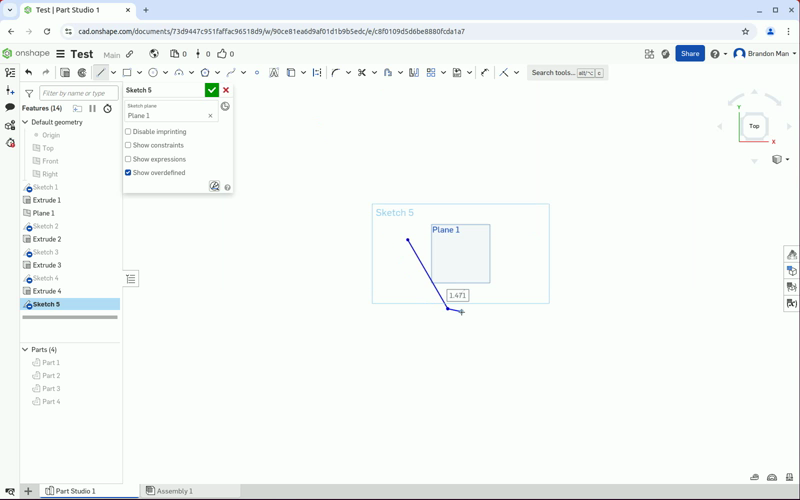
scroll(-6)
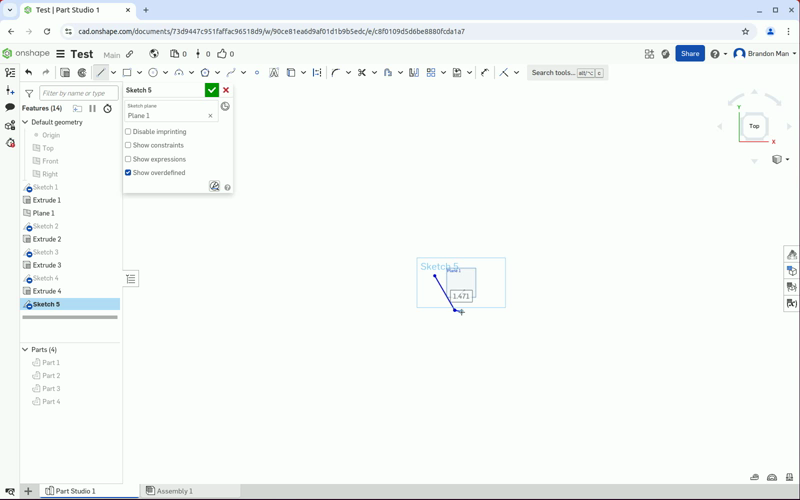
key_up(shift)
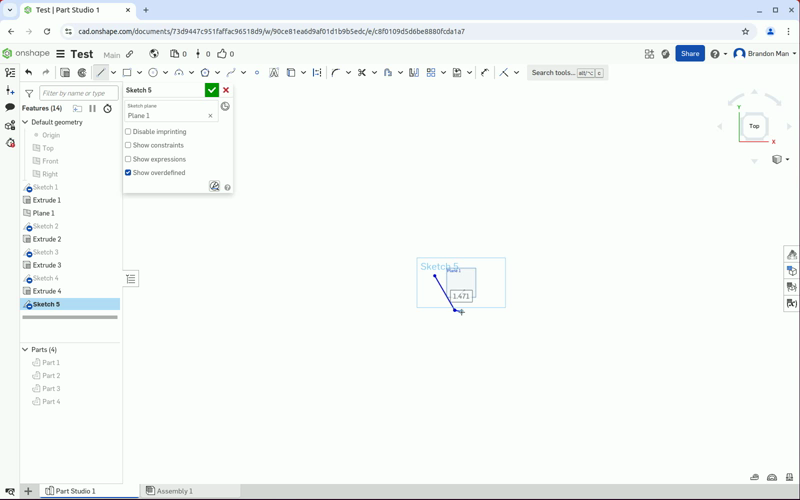
key_down(shift)
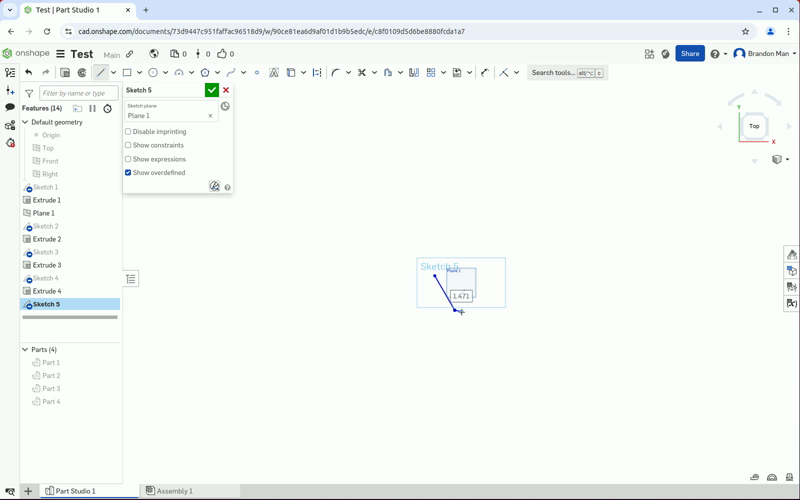
mouse_move(492, 311)
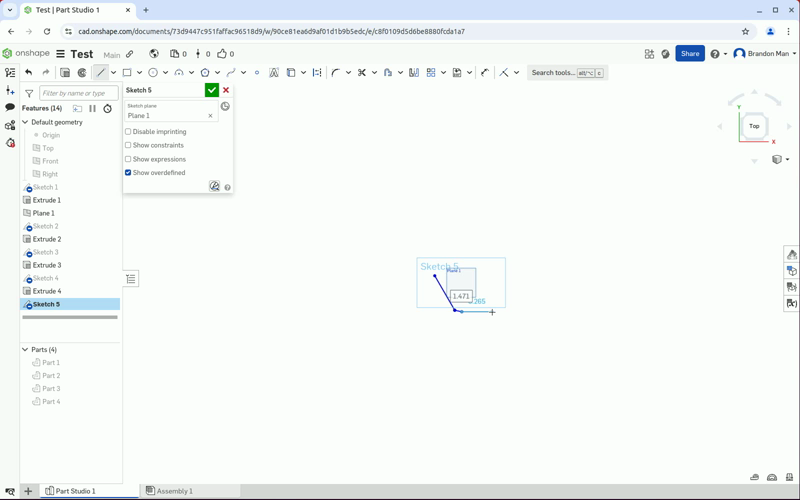
mouse_move(466, 310)
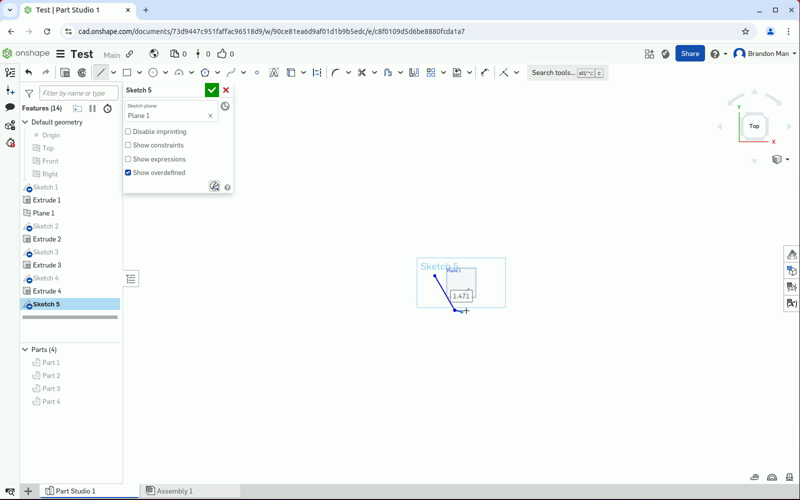
scroll(6)
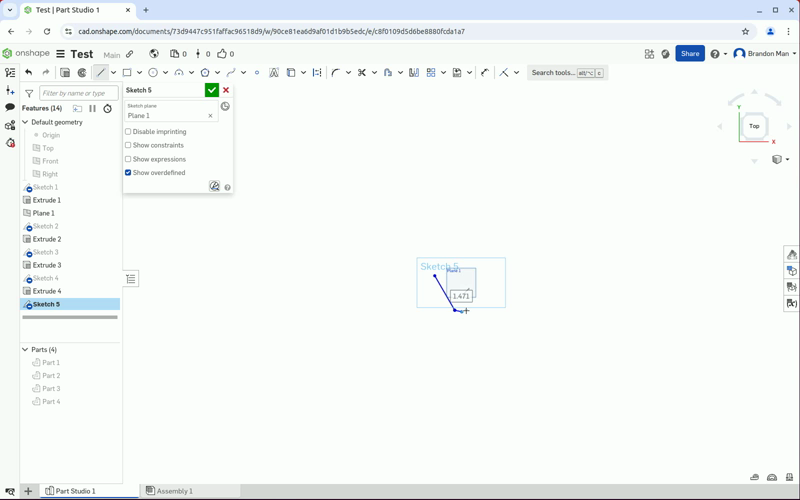
scroll(6)
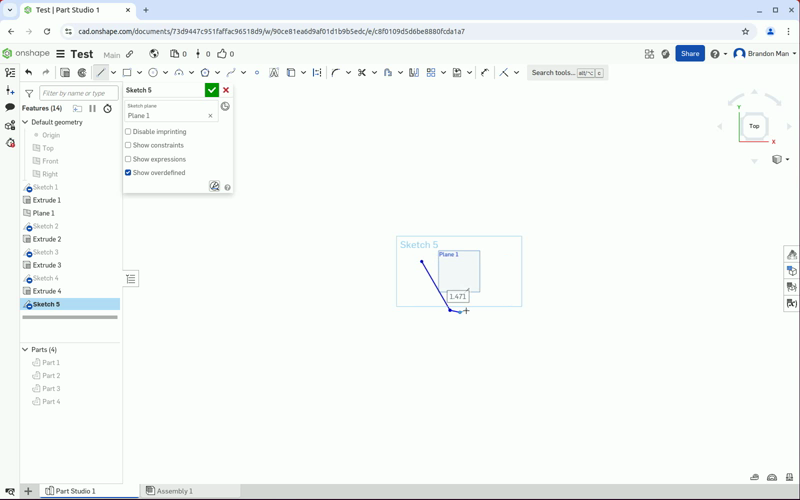
scroll(6)
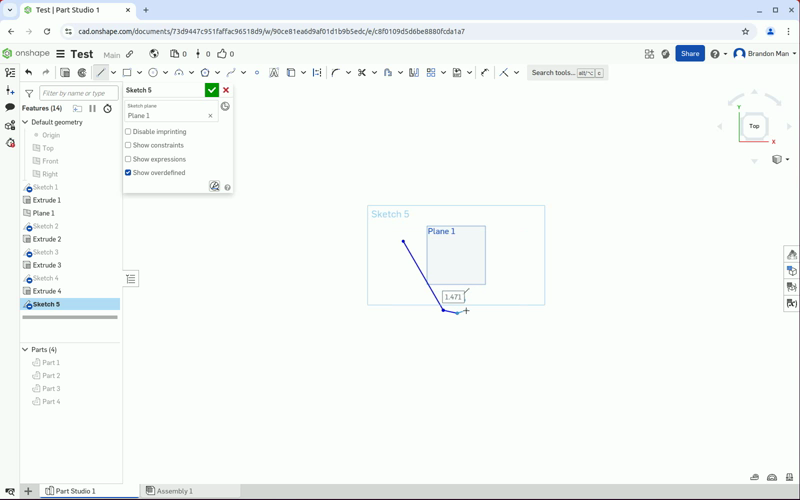
scroll(6)
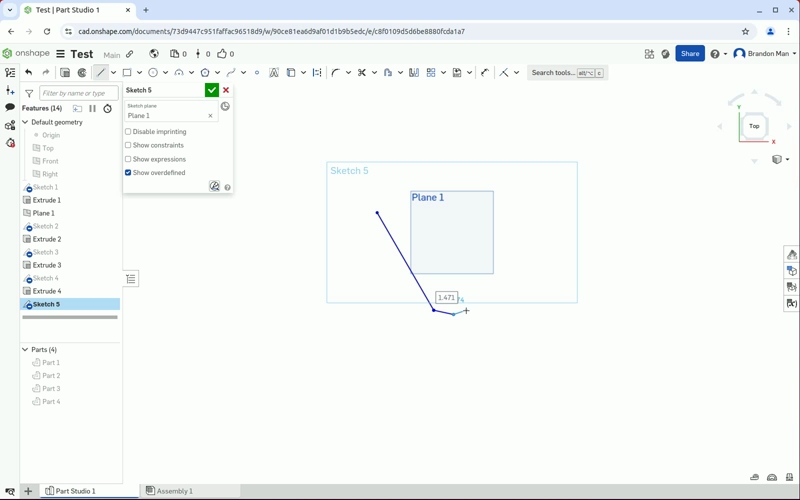
scroll(6)
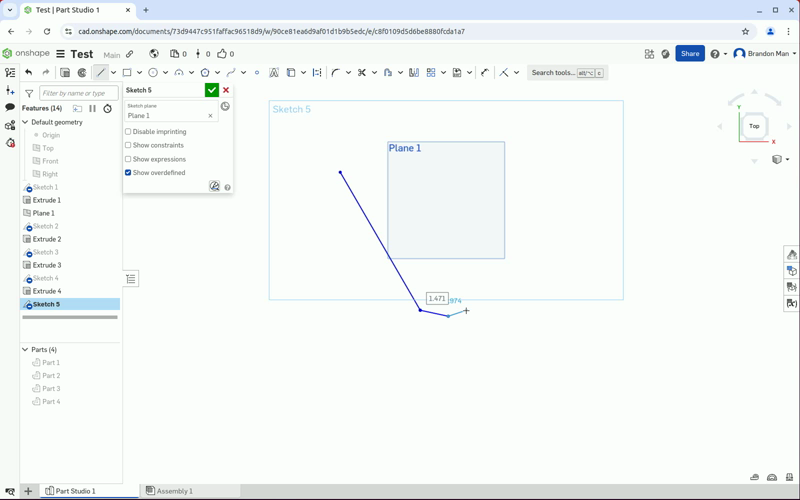
scroll(6)
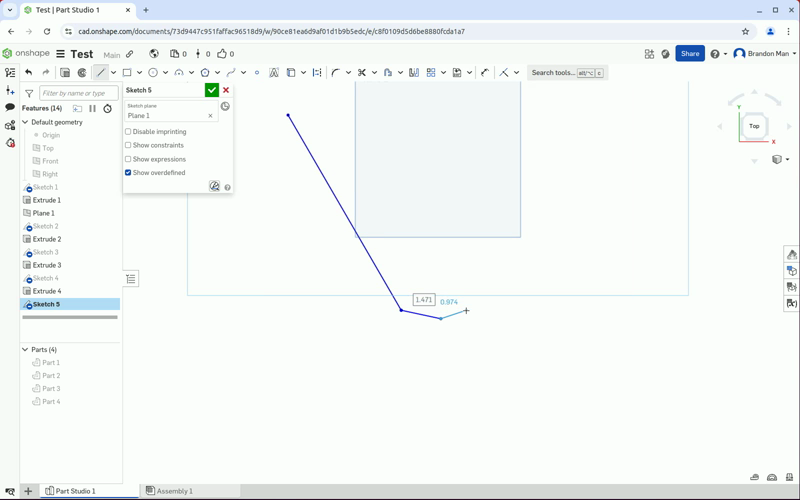
scroll(6)
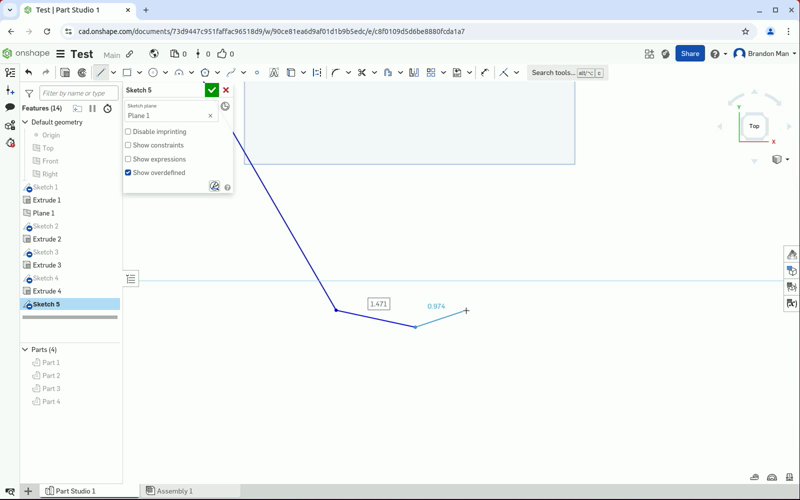
click(466, 310)
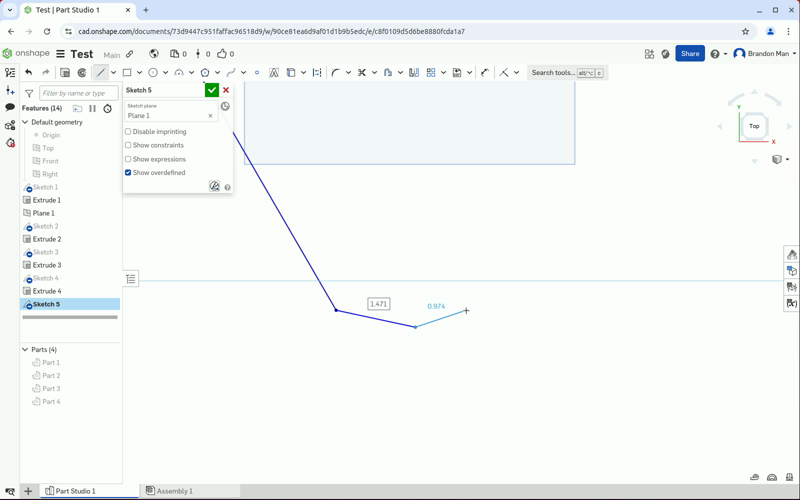
scroll(-6)
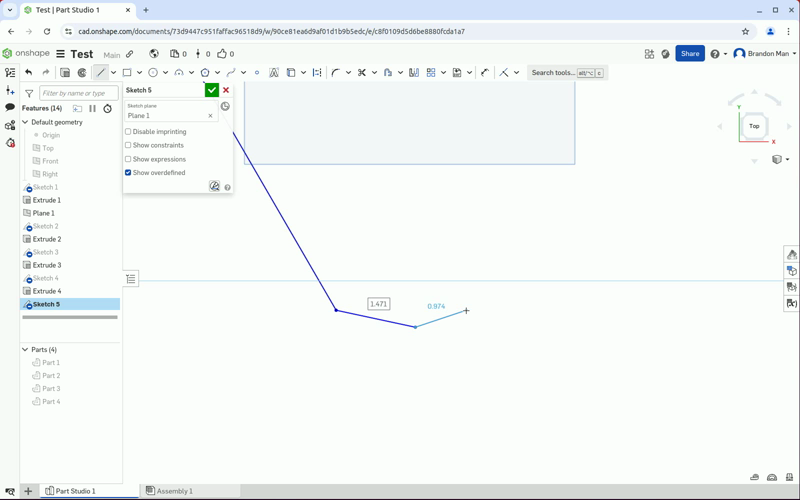
scroll(-6)
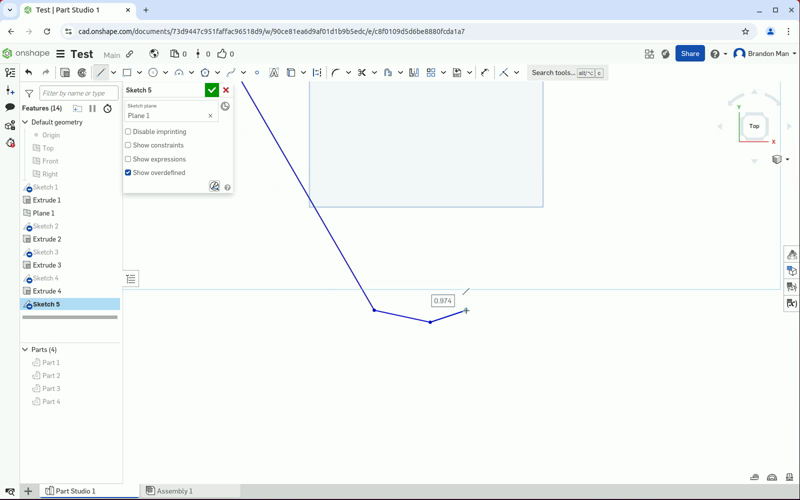
scroll(-6)
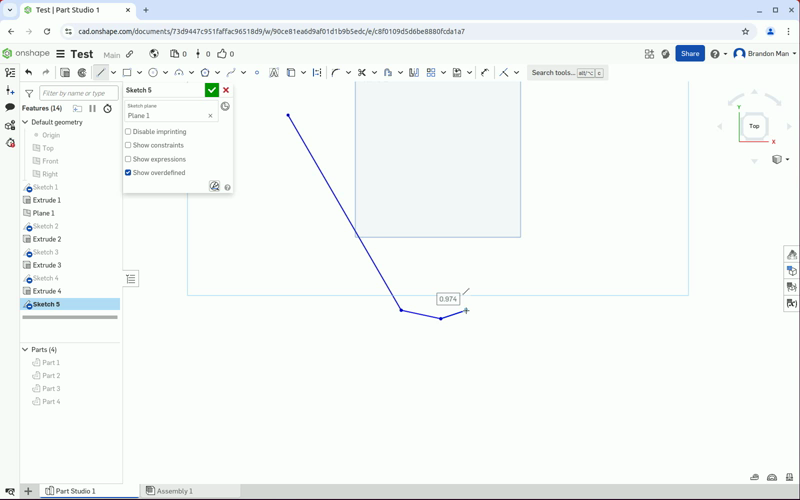
scroll(-6)
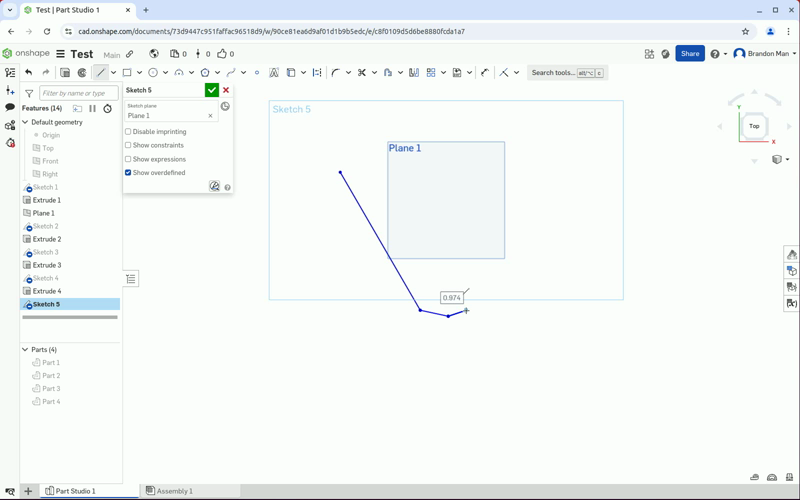
scroll(-6)
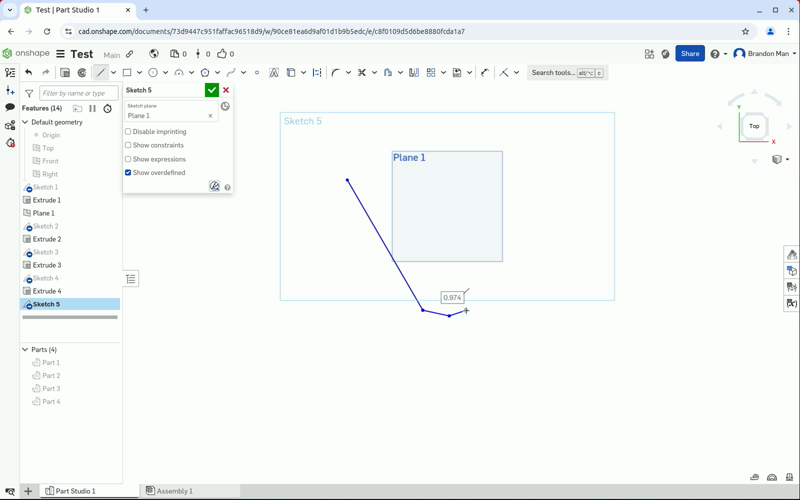
scroll(-6)
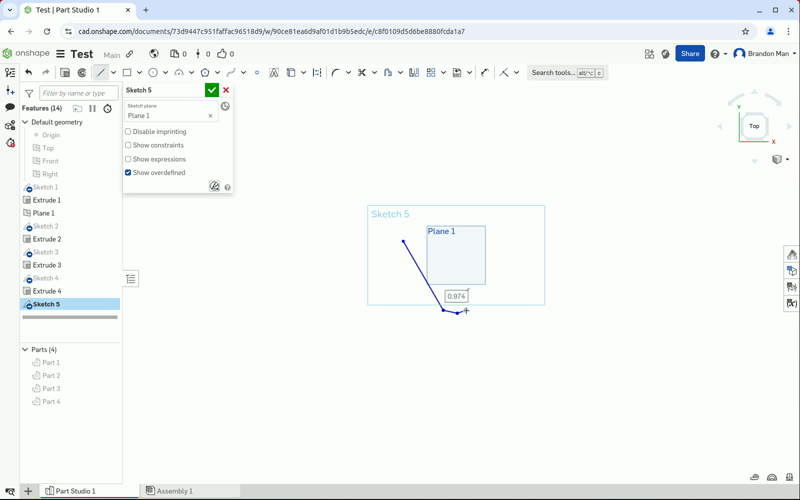
scroll(-6)
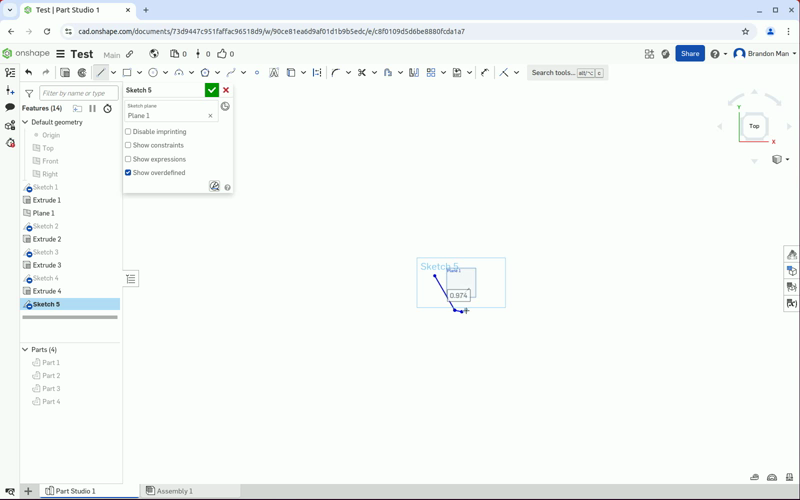
key_up(shift)
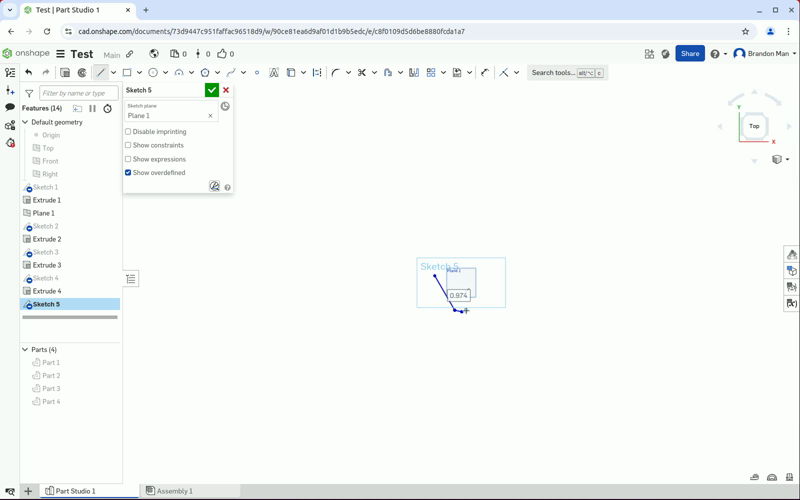
key_down(shift)
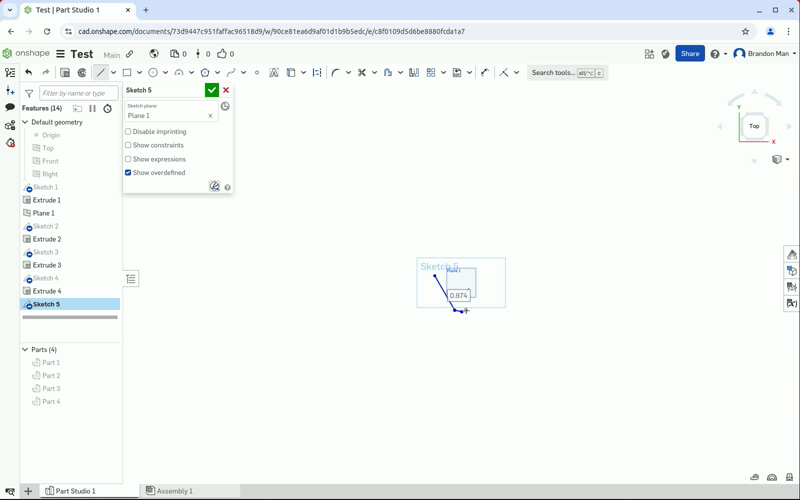
mouse_move(496, 310)
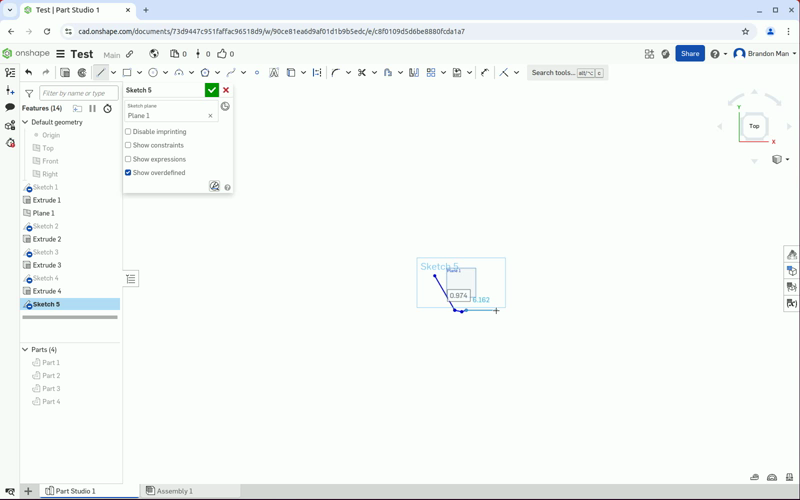
mouse_move(486, 275)
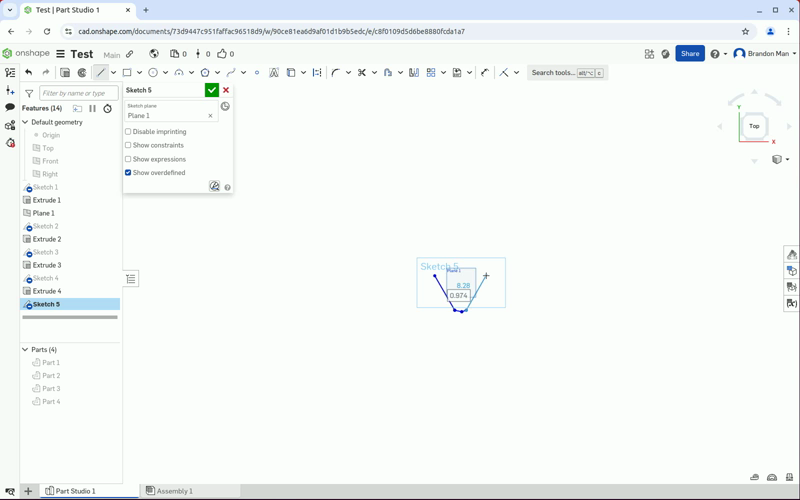
click(486, 275)
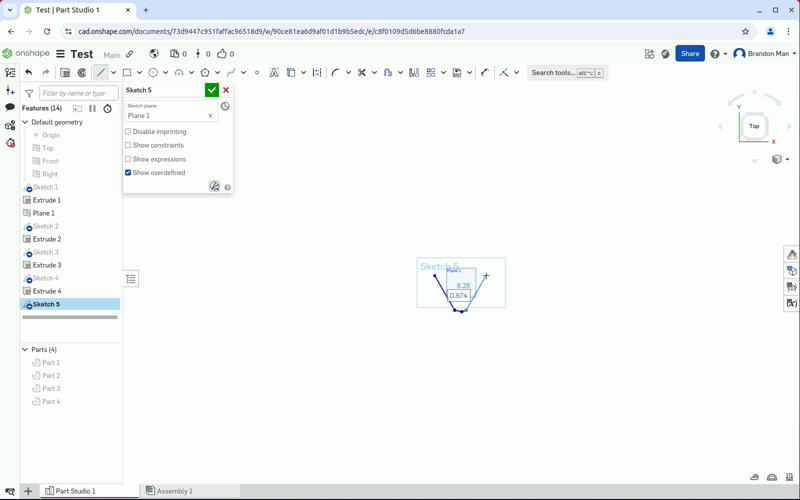
key_up(shift)
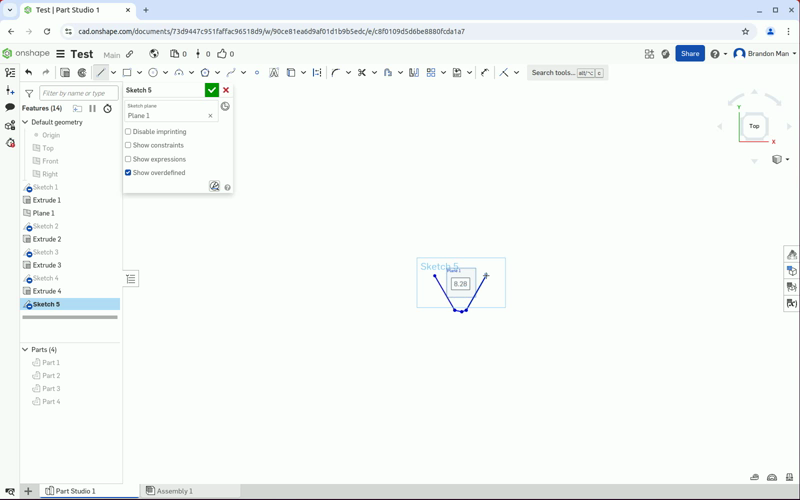
key_down(shift)
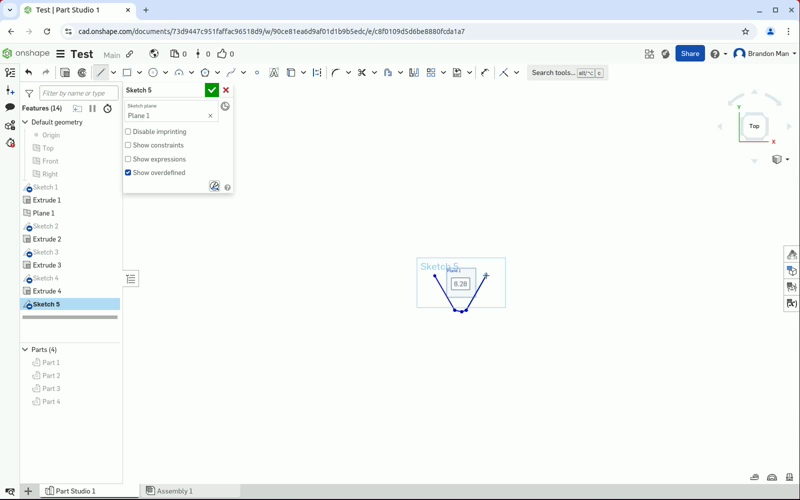
mouse_move(516, 275)
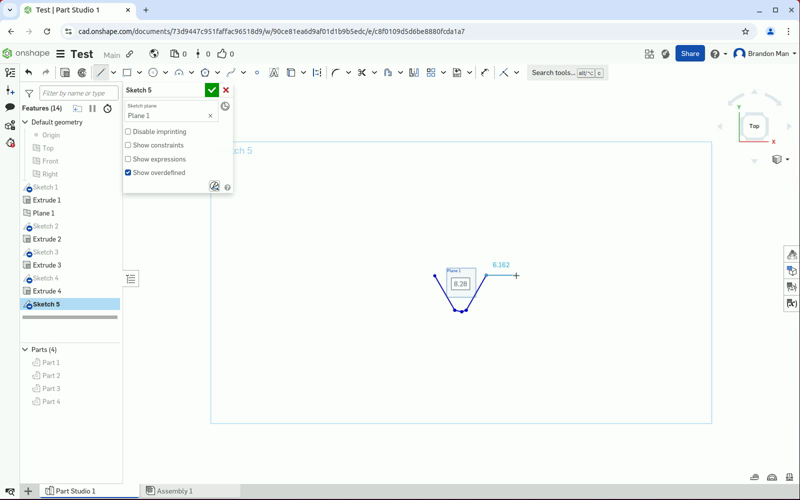
mouse_move(480, 264)
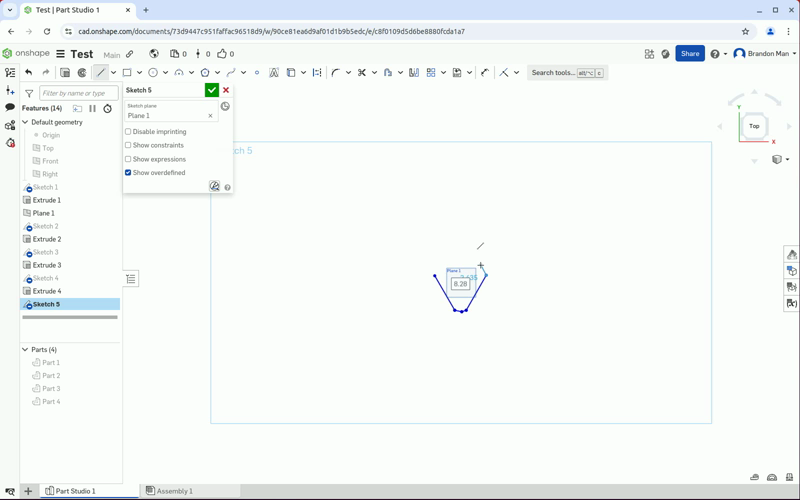
click(480, 264)
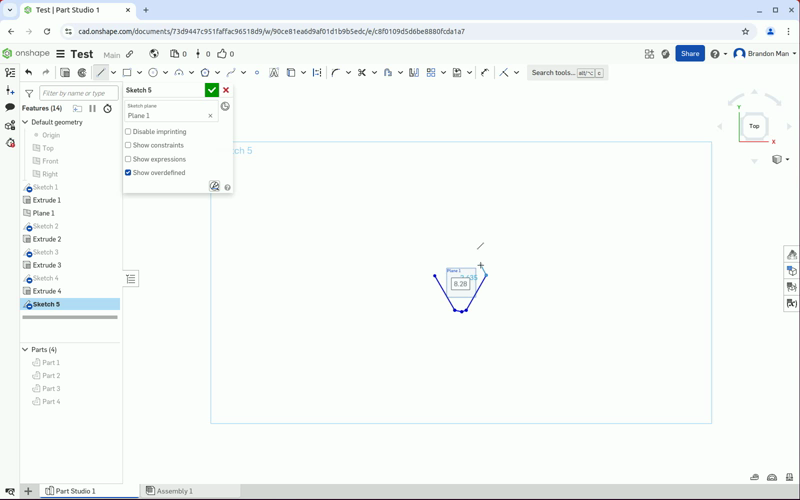
key_up(shift)
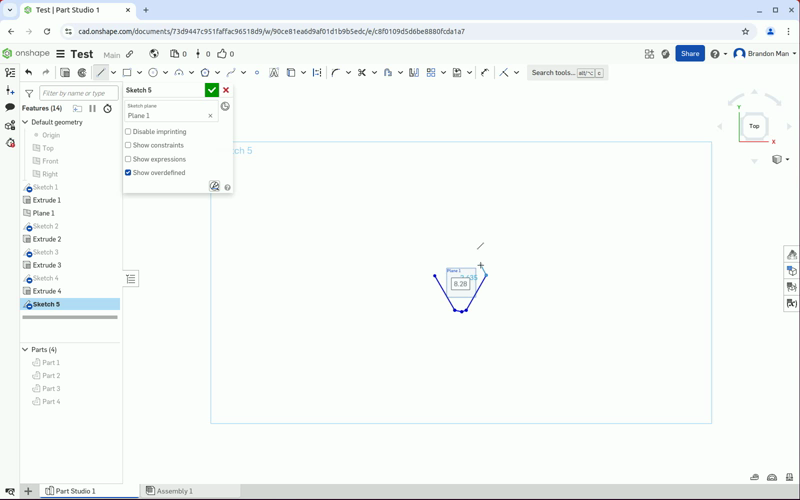
key_down(shift)
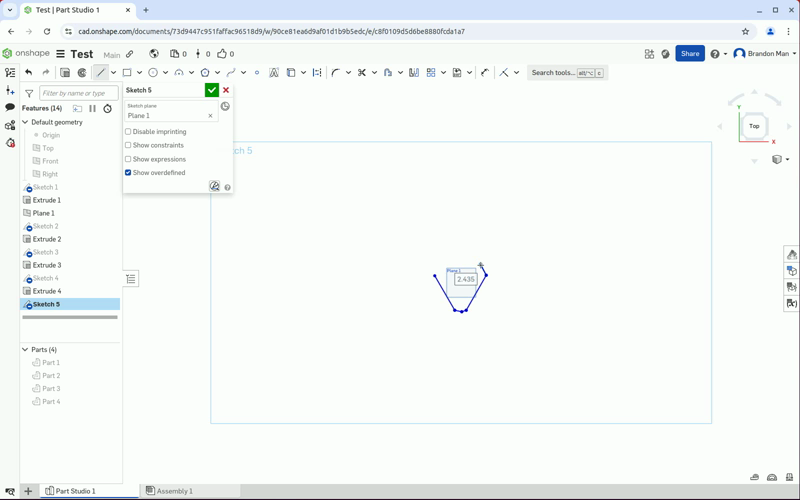
mouse_move(510, 264)
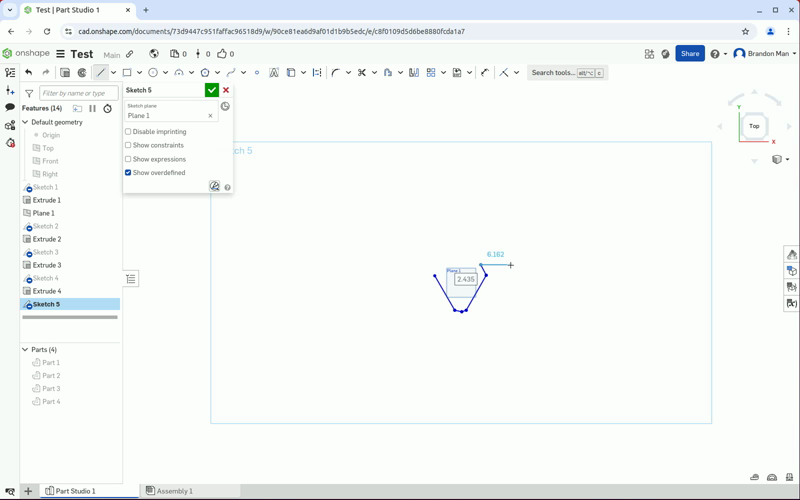
mouse_move(479, 264)
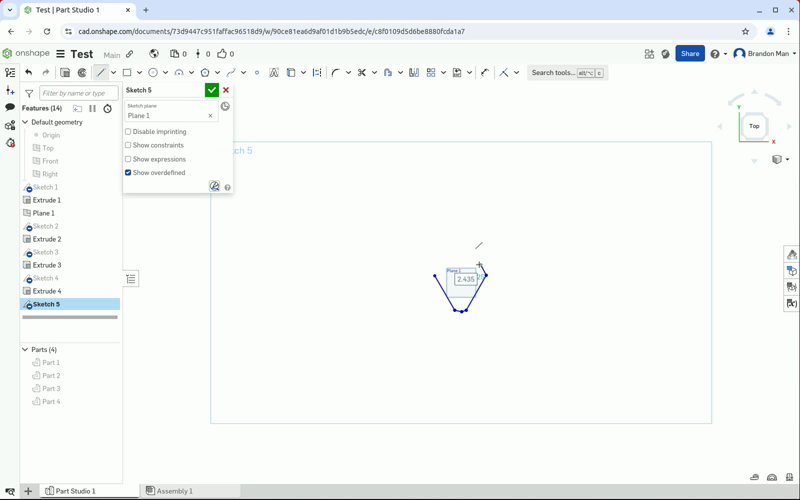
scroll(6)
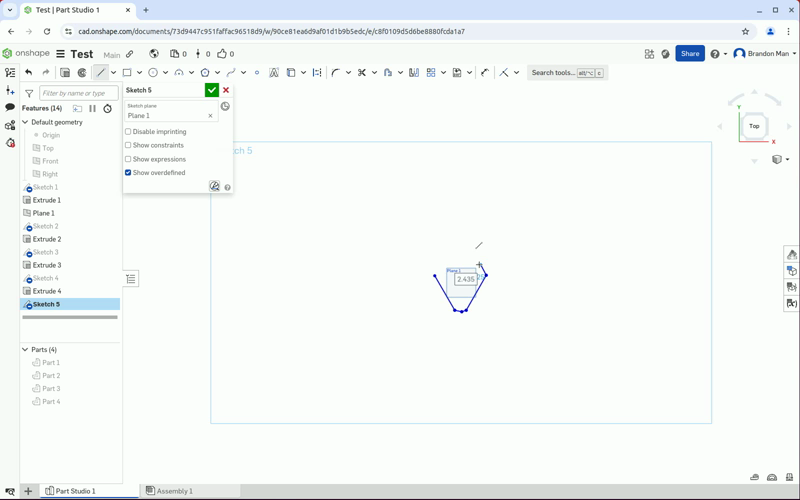
scroll(6)
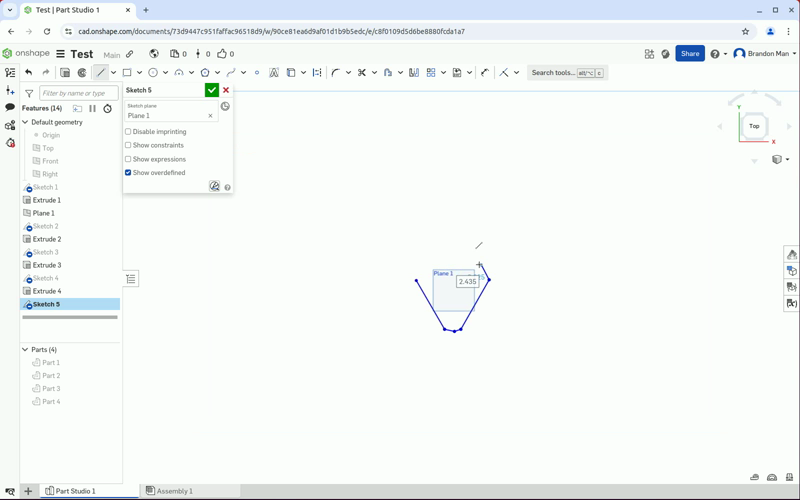
scroll(6)
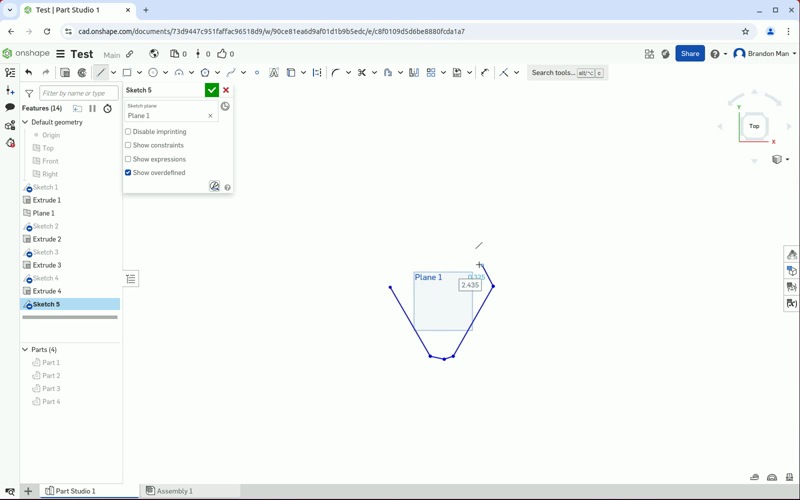
scroll(6)
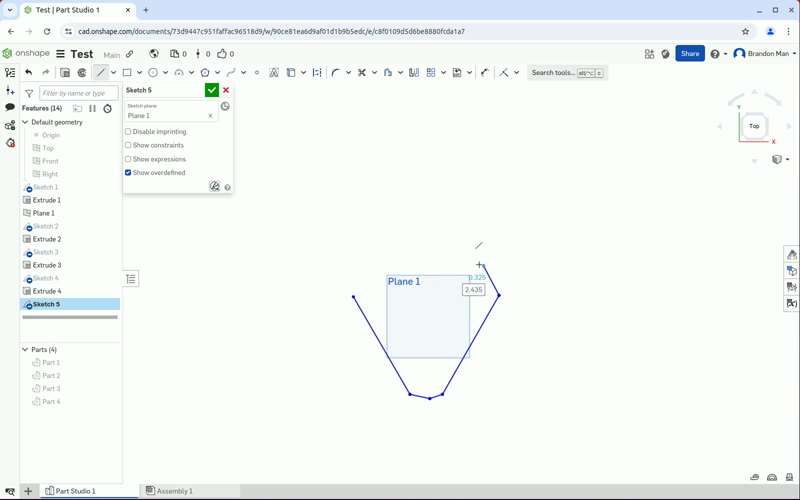
scroll(6)
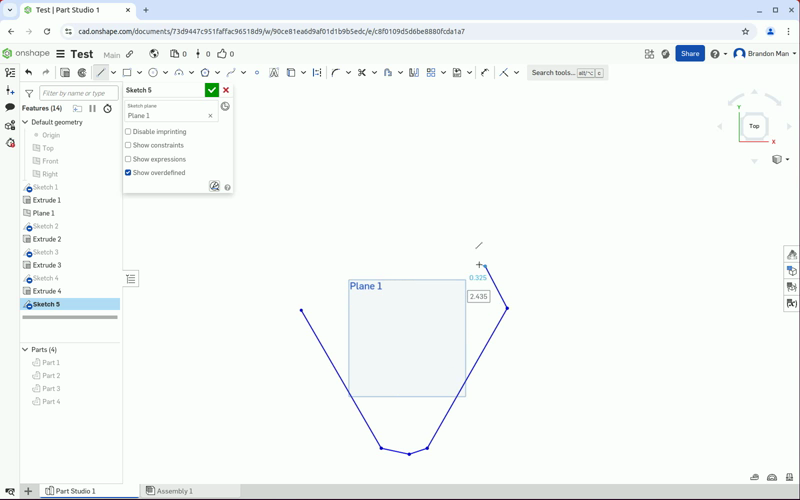
scroll(6)
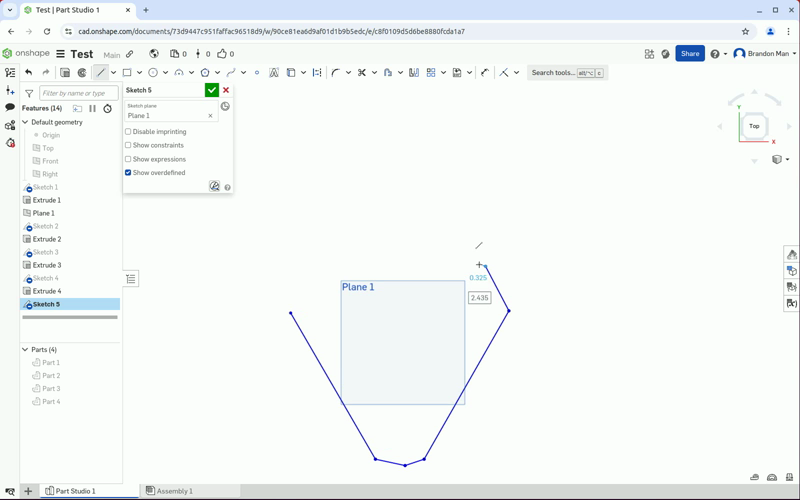
scroll(6)
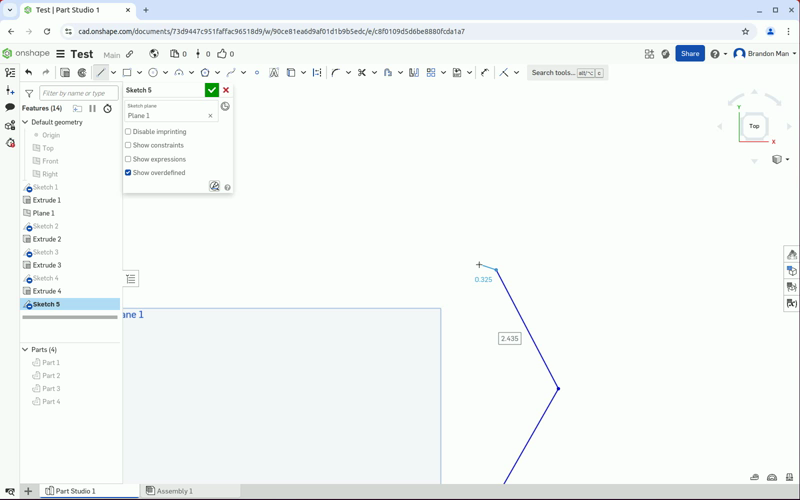
click(479, 264)
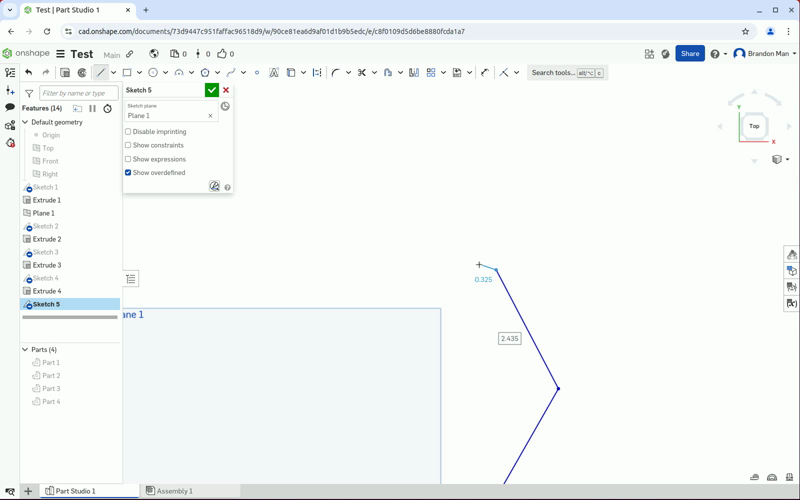
scroll(-6)
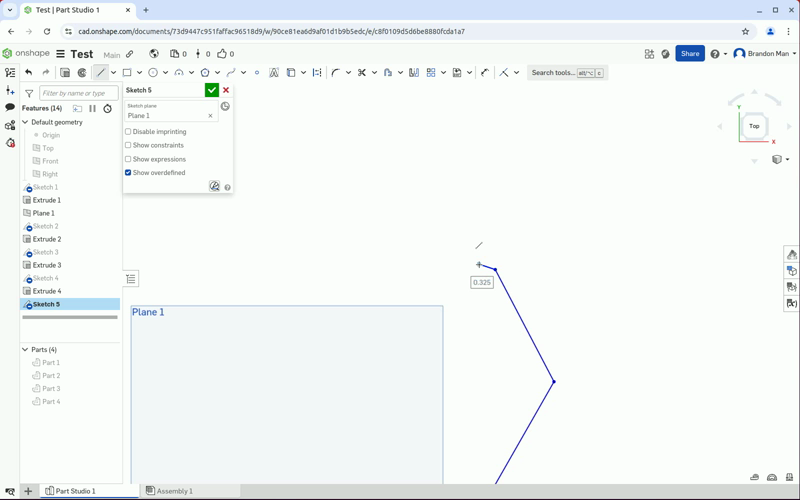
scroll(-6)
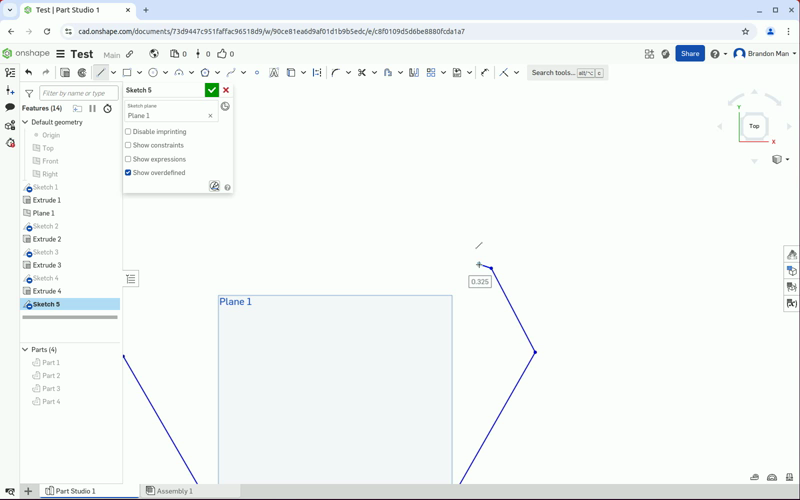
scroll(-6)
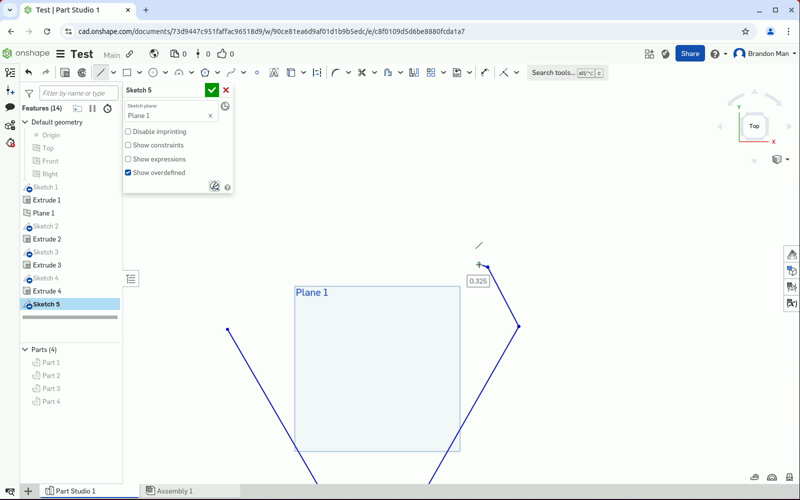
scroll(-6)
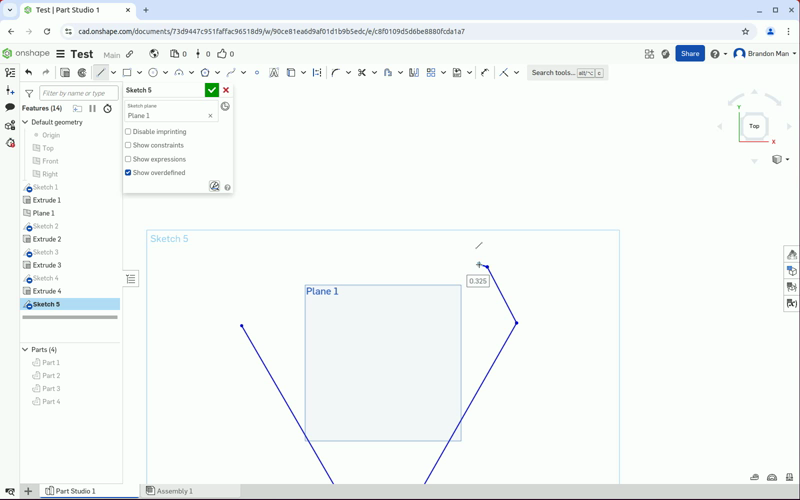
scroll(-6)
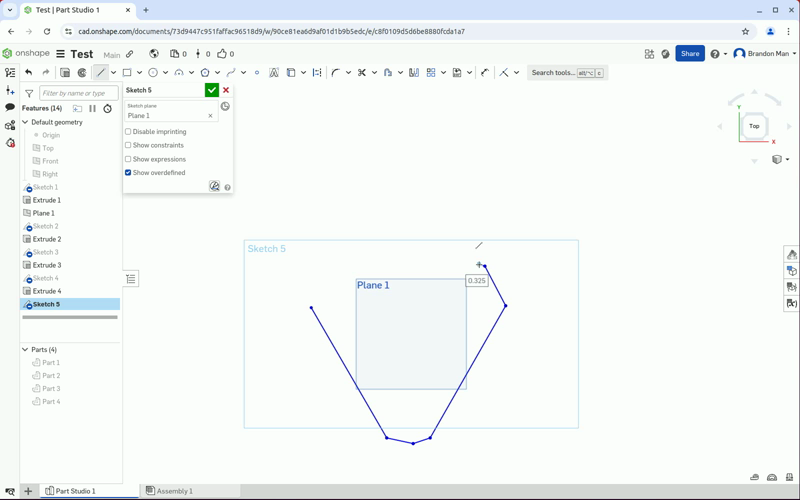
scroll(-6)
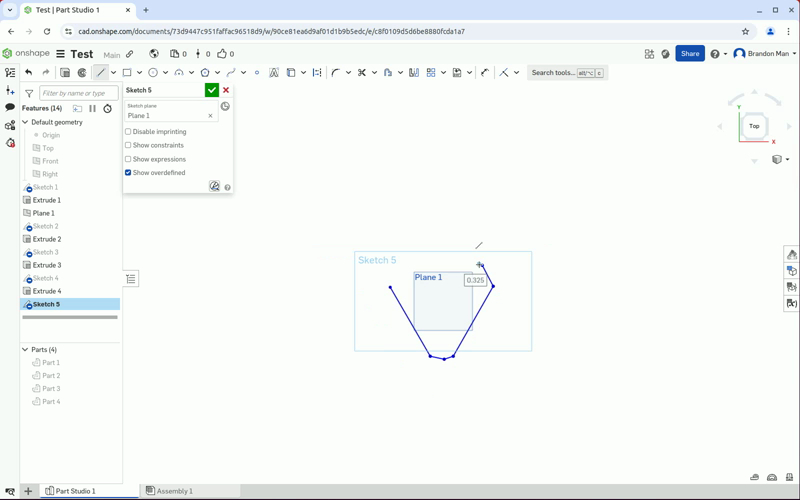
scroll(-6)
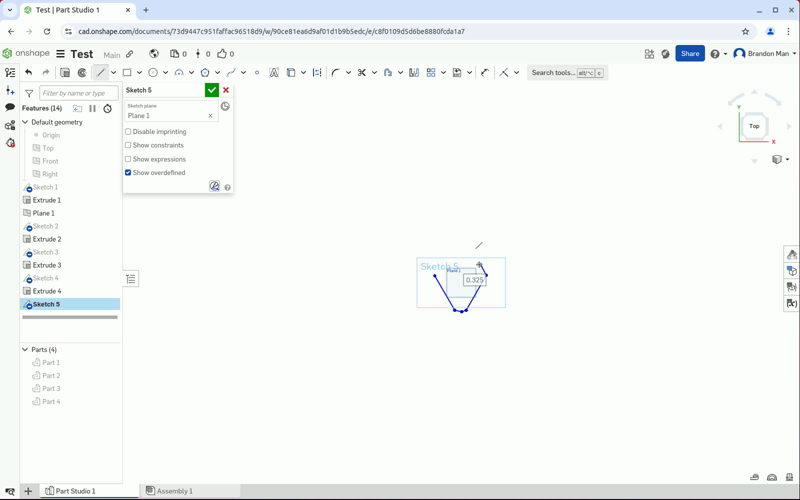
key_up(shift)
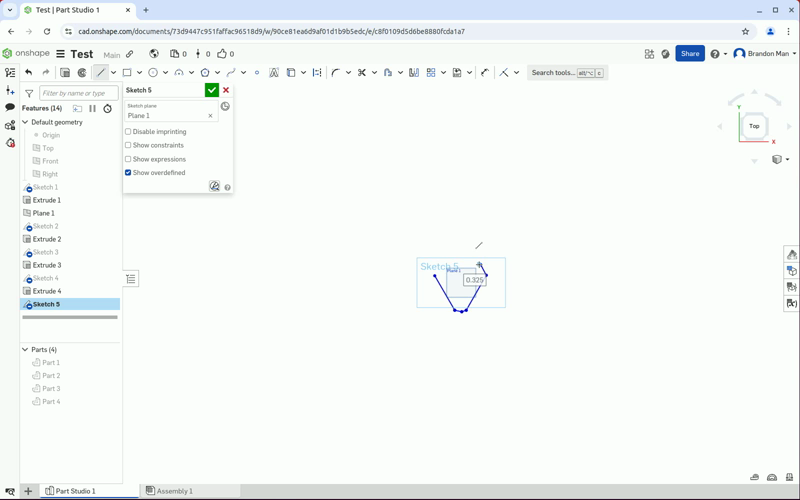
key_down(shift)
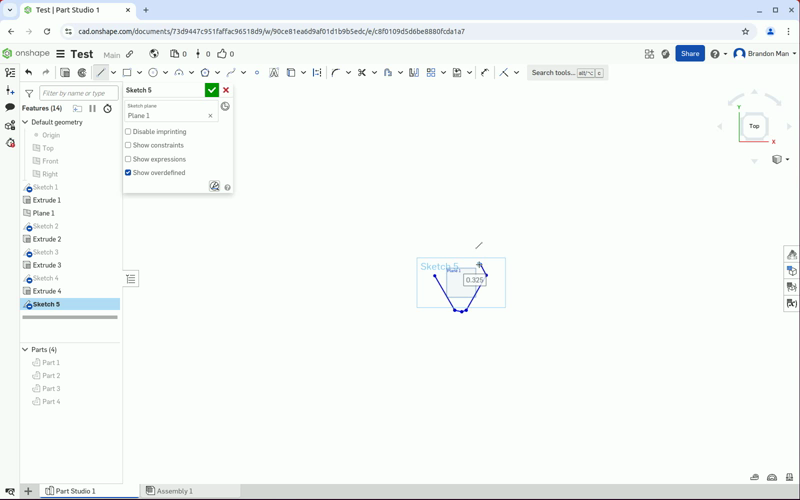
mouse_move(509, 264)
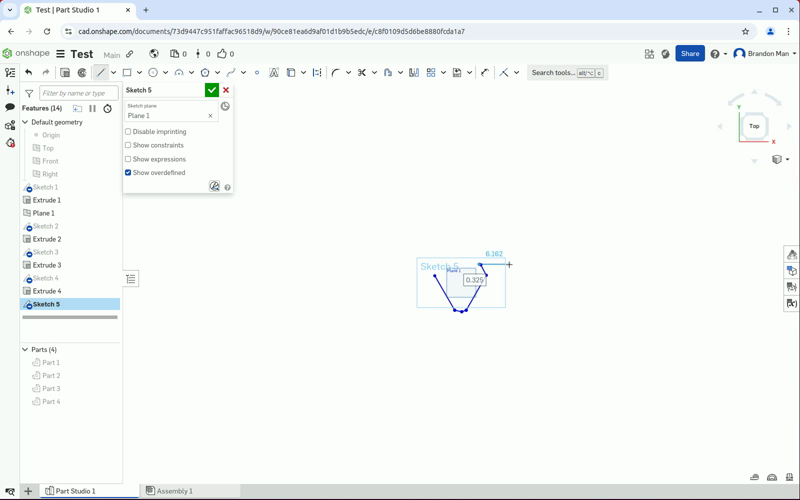
mouse_move(442, 264)
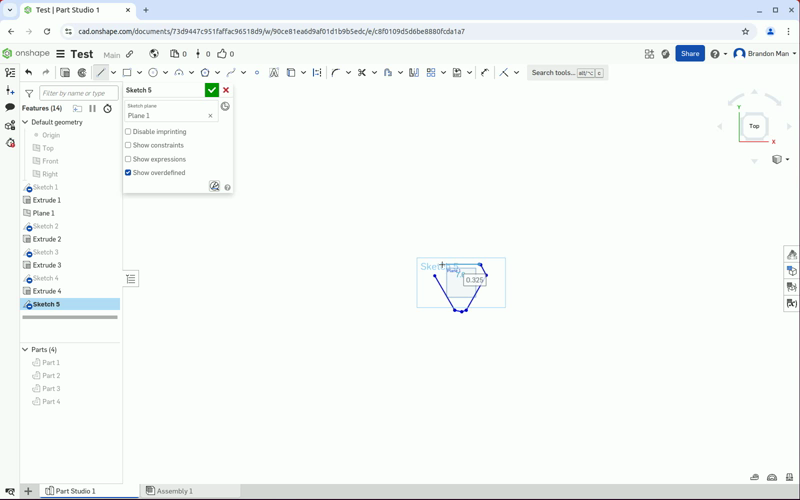
click(442, 264)
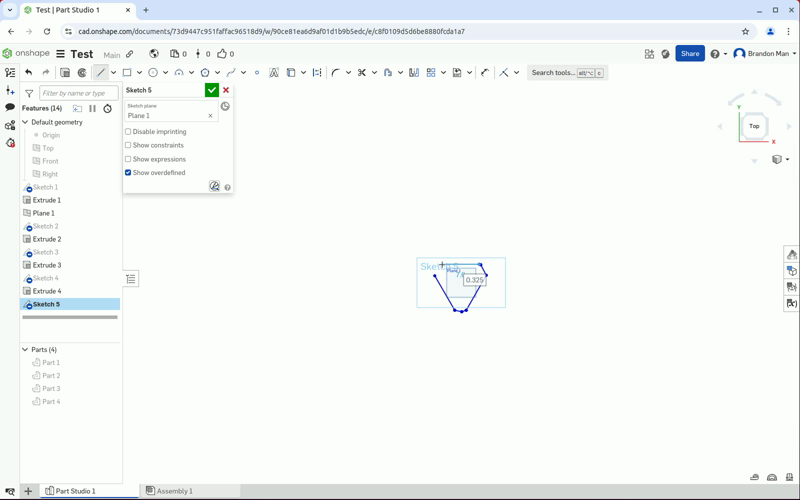
key_up(shift)
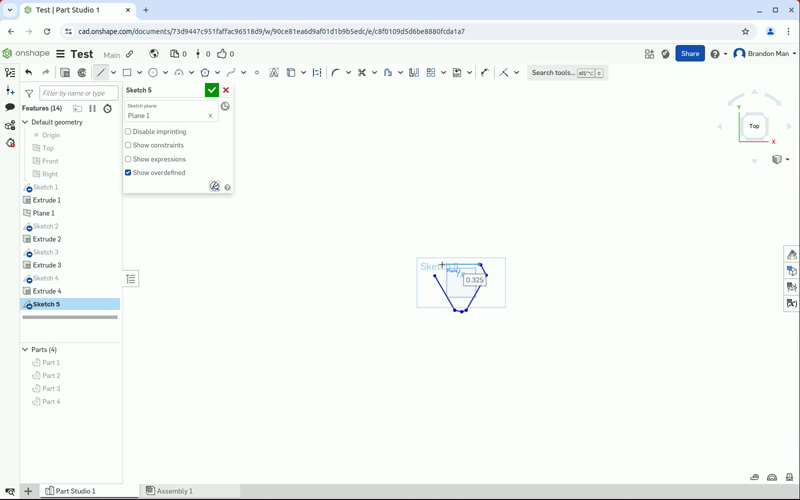
key_down(shift)
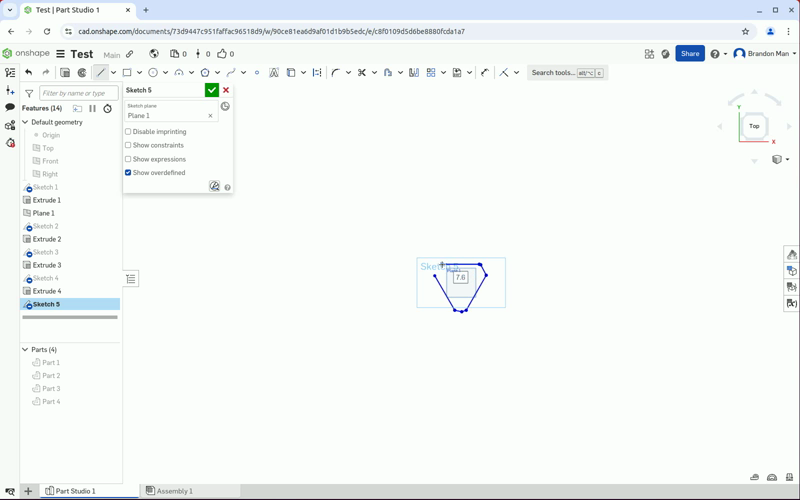
mouse_move(472, 264)
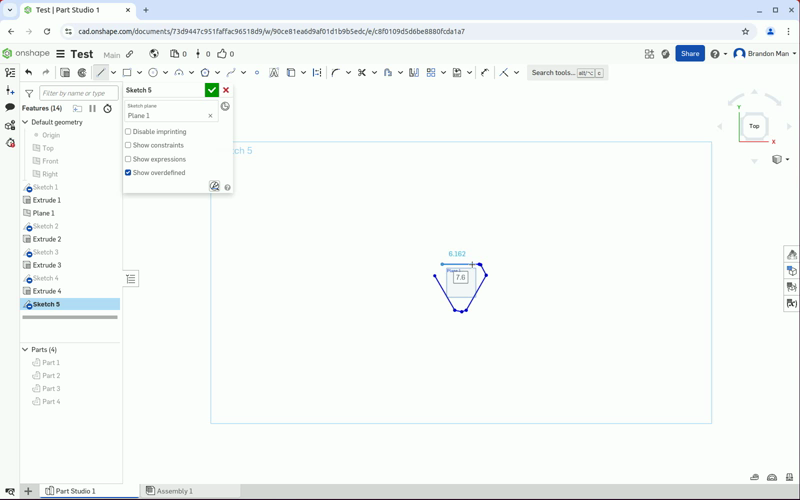
mouse_move(438, 266)
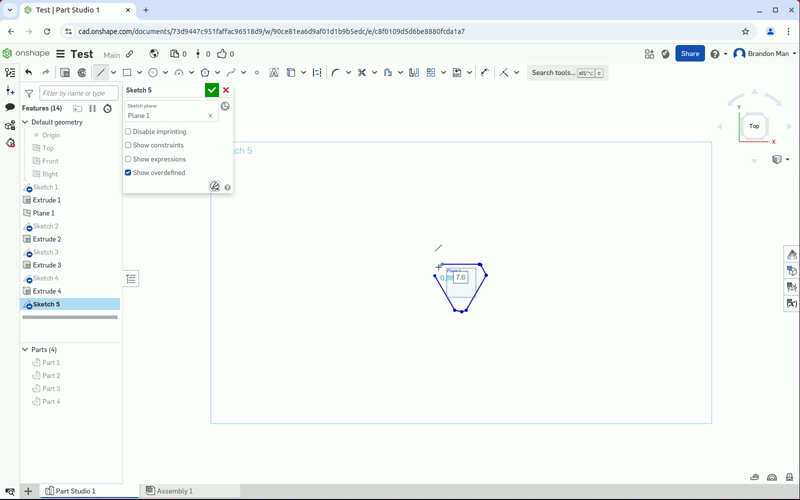
scroll(6)
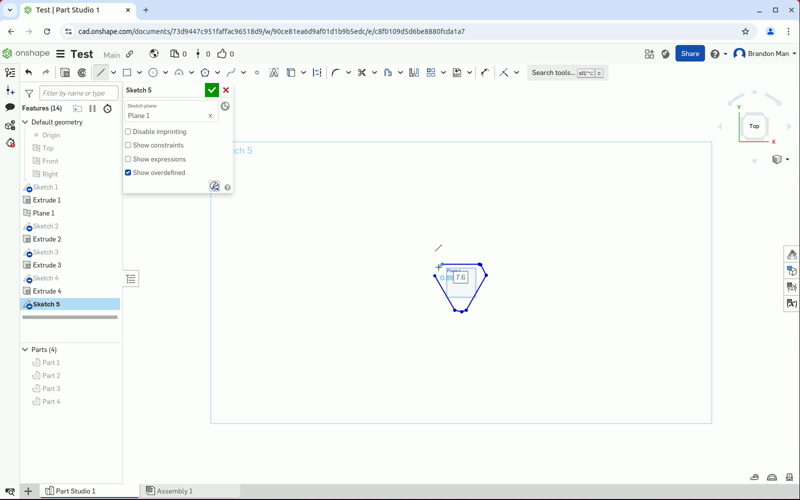
scroll(6)
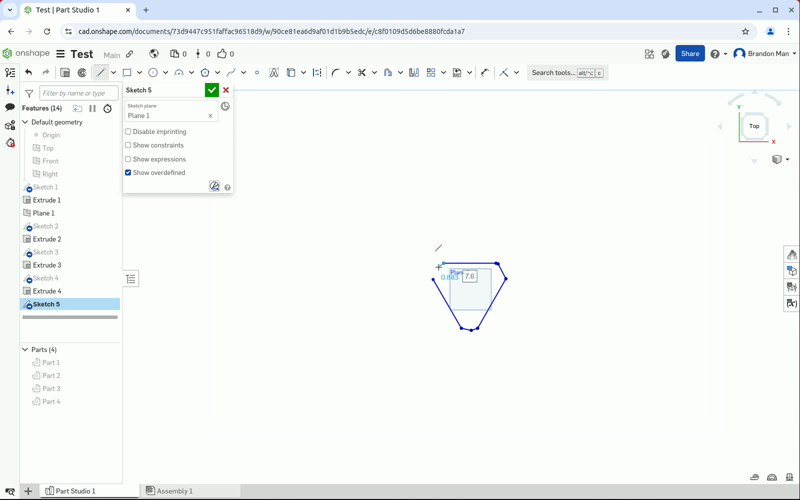
scroll(6)
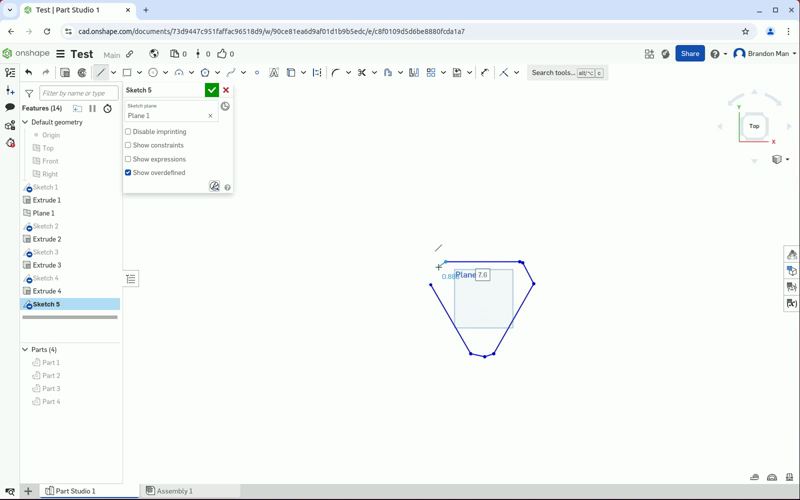
scroll(6)
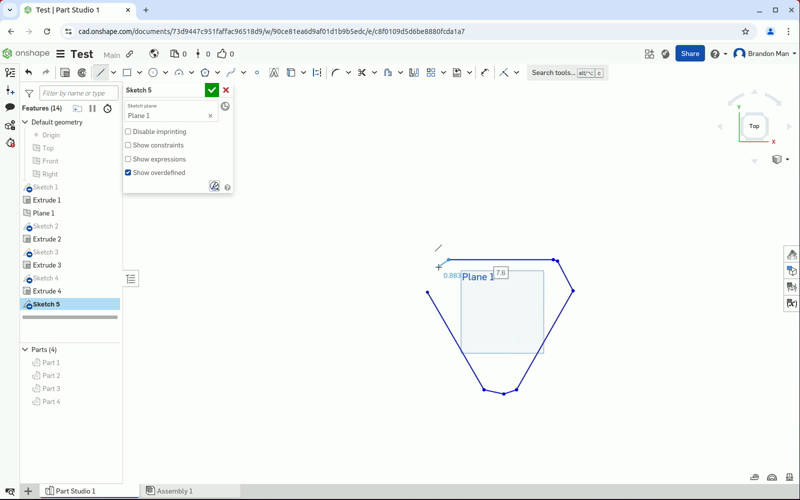
scroll(6)
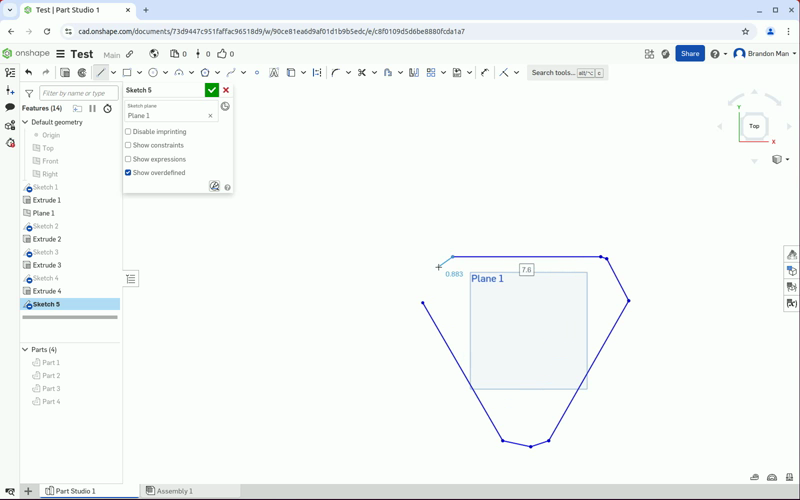
scroll(6)
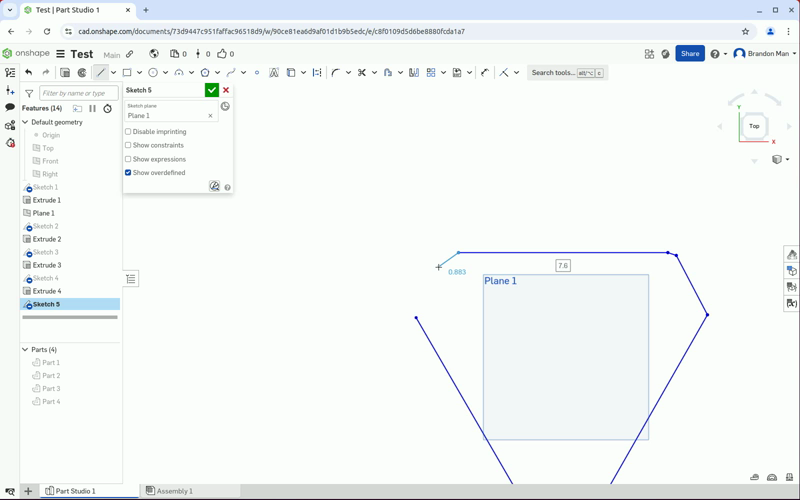
scroll(6)
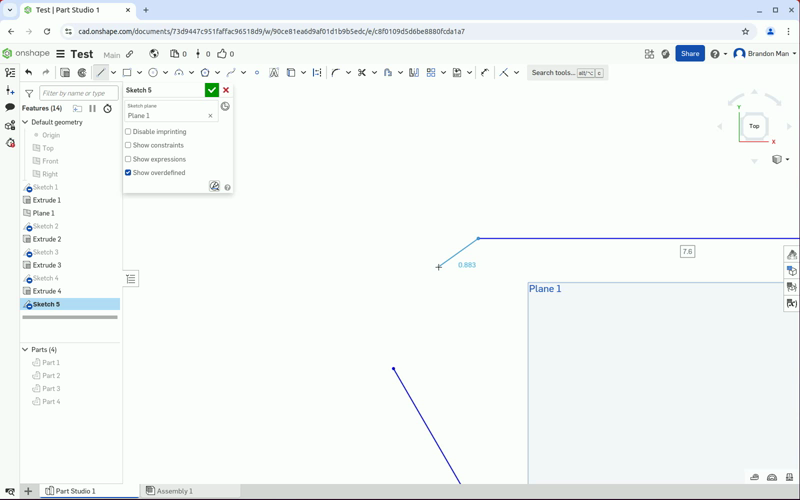
click(438, 266)
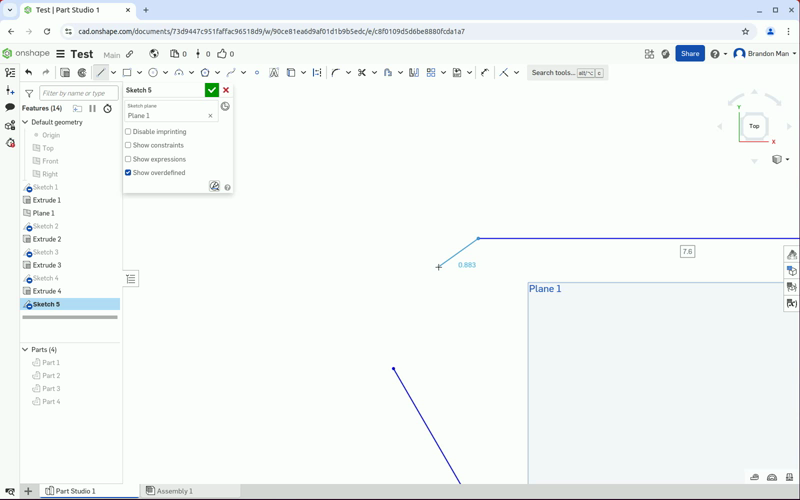
scroll(-6)
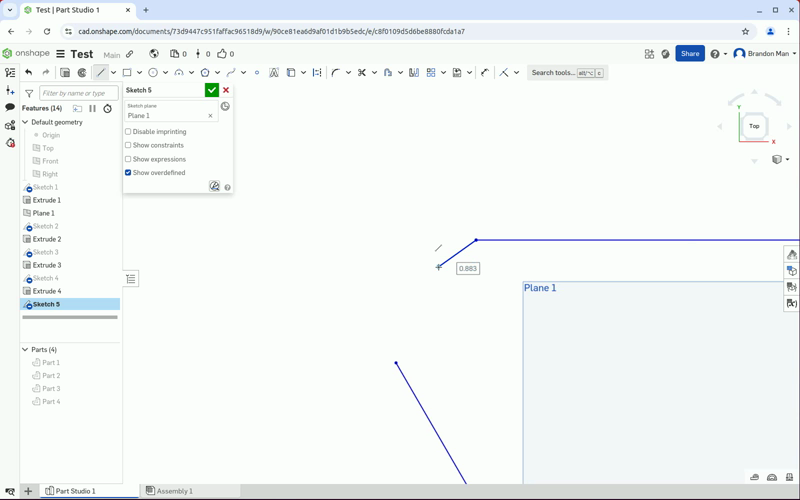
scroll(-6)
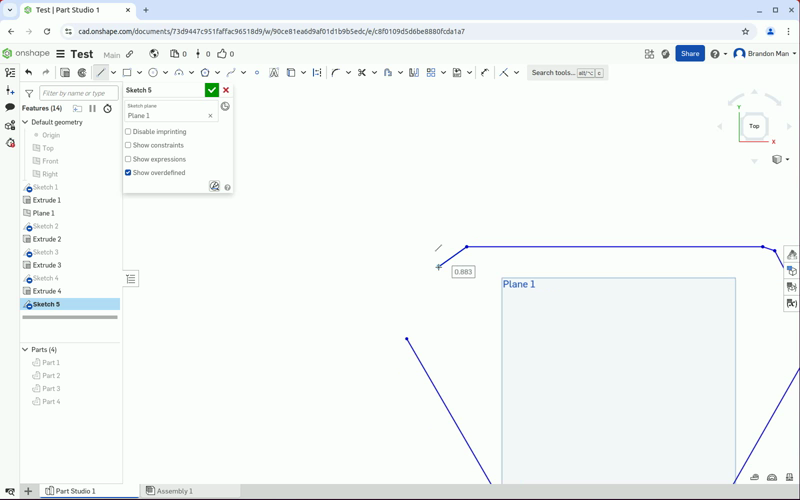
scroll(-6)
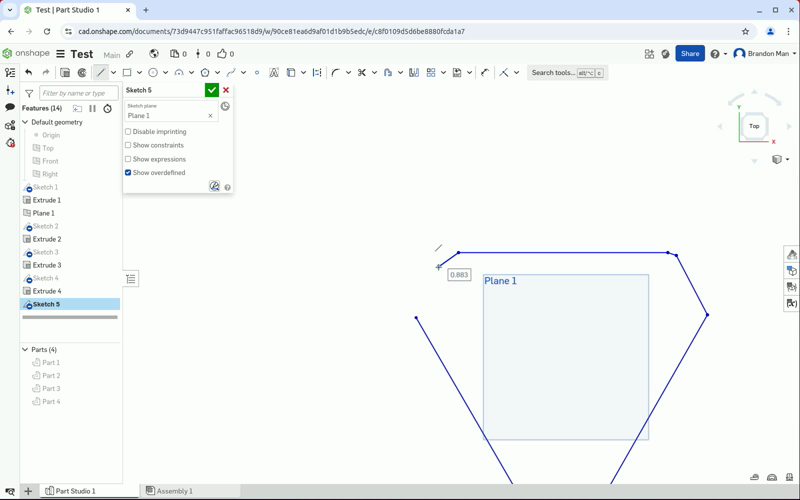
scroll(-6)
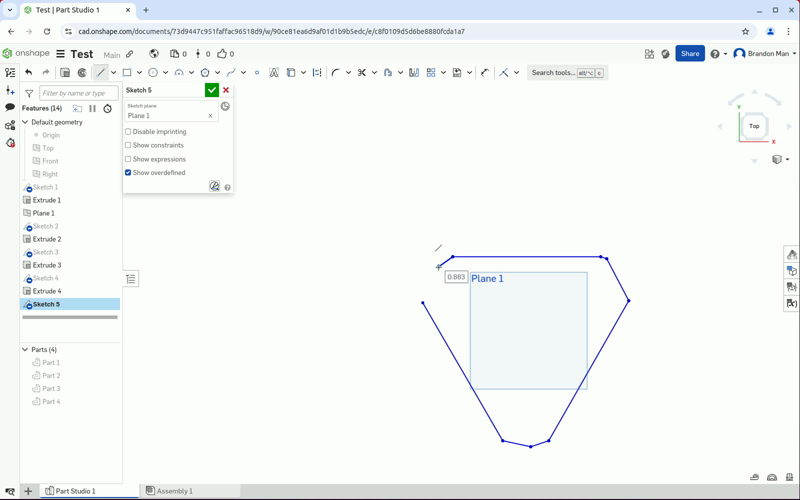
scroll(-6)
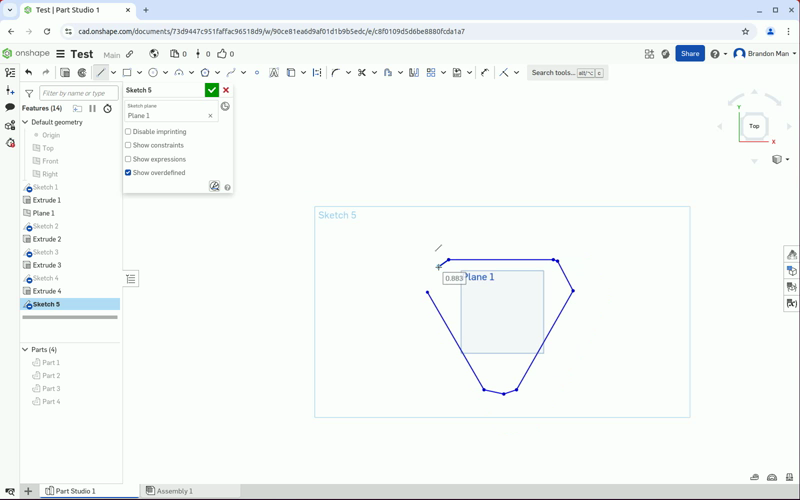
scroll(-6)
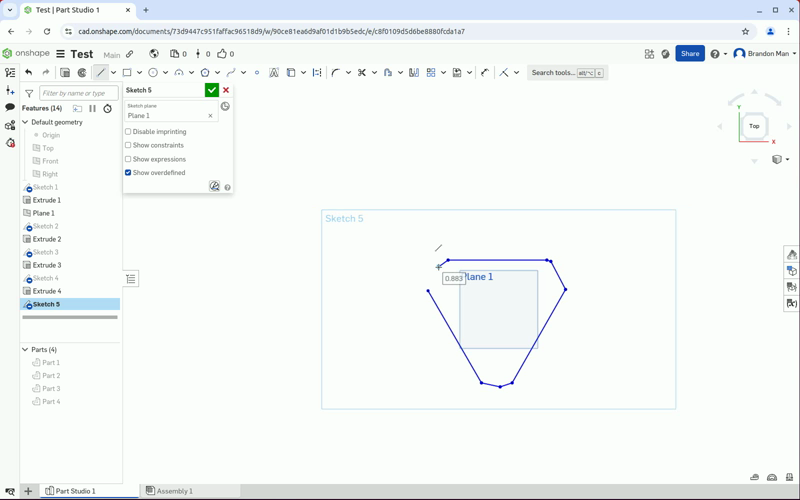
scroll(-6)
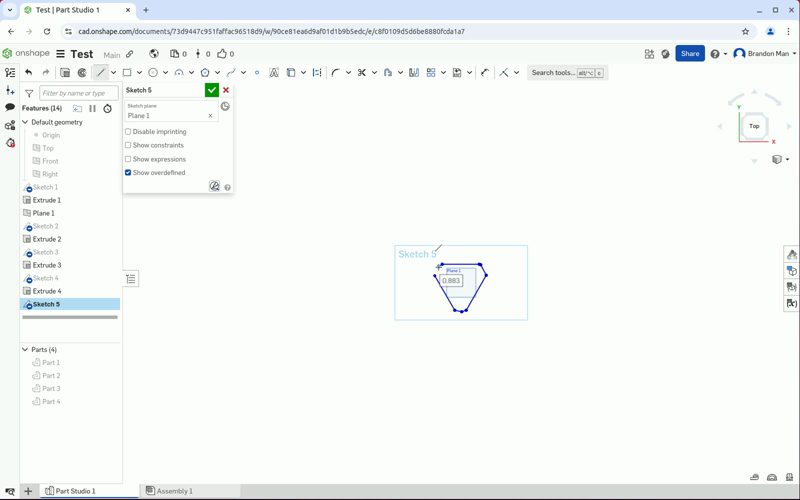
key_up(shift)
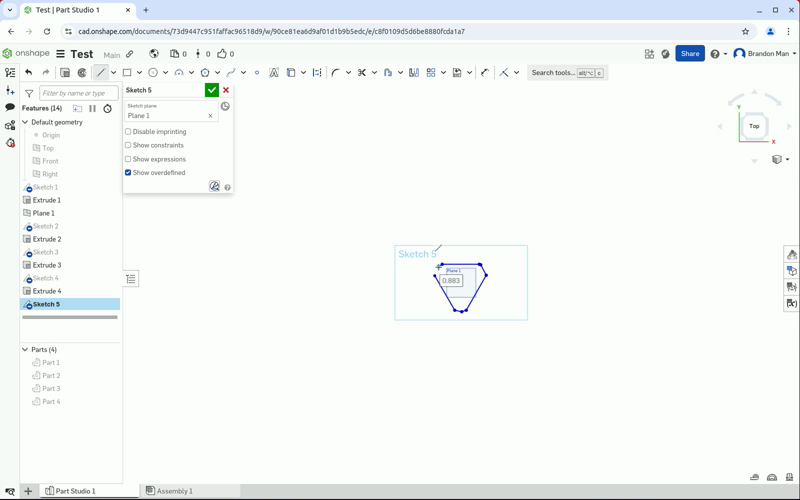
mouse_move(468, 266)
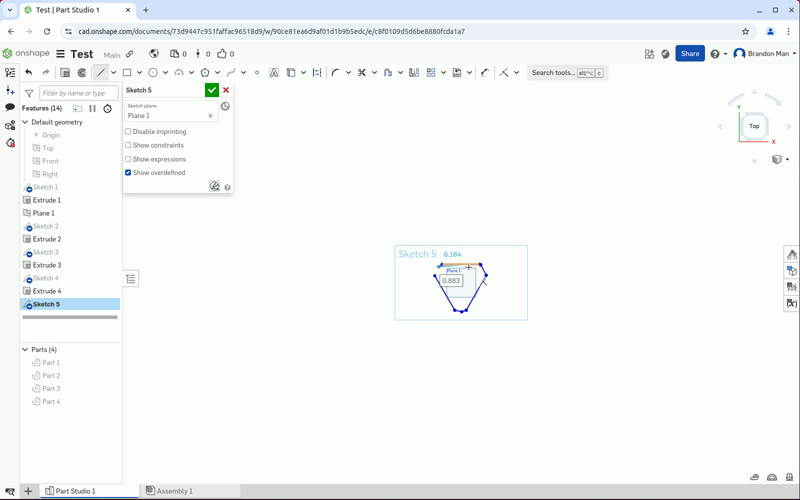
key_down(shift)
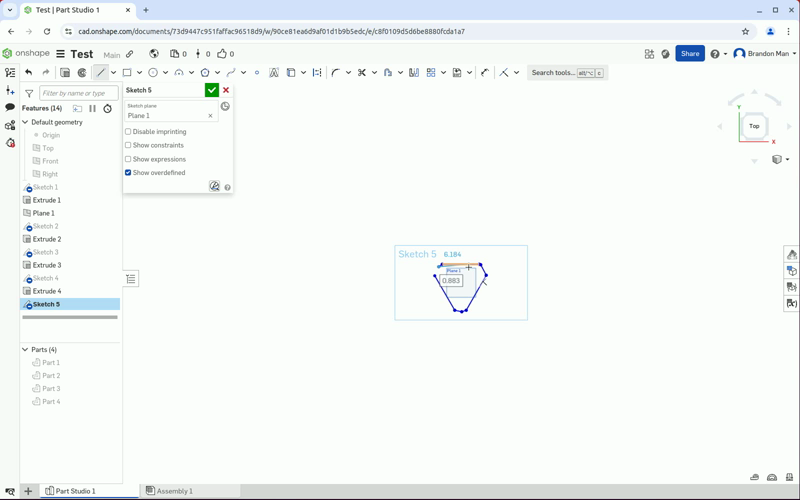
mouse_move(434, 275)
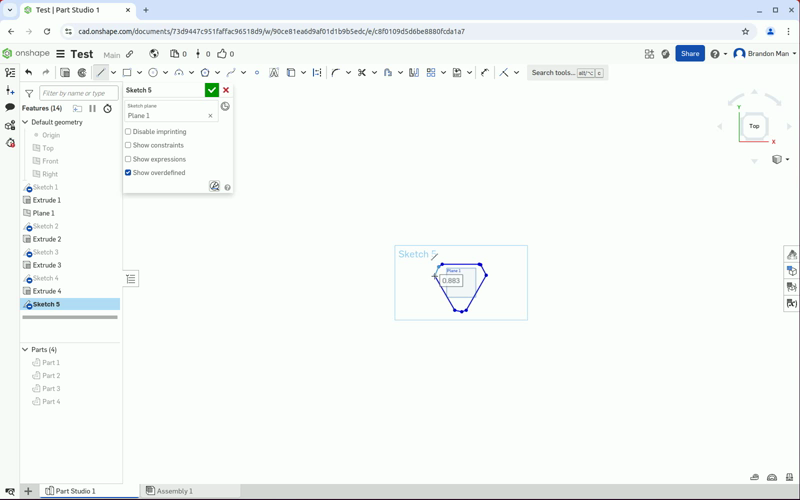
key_up(shift)
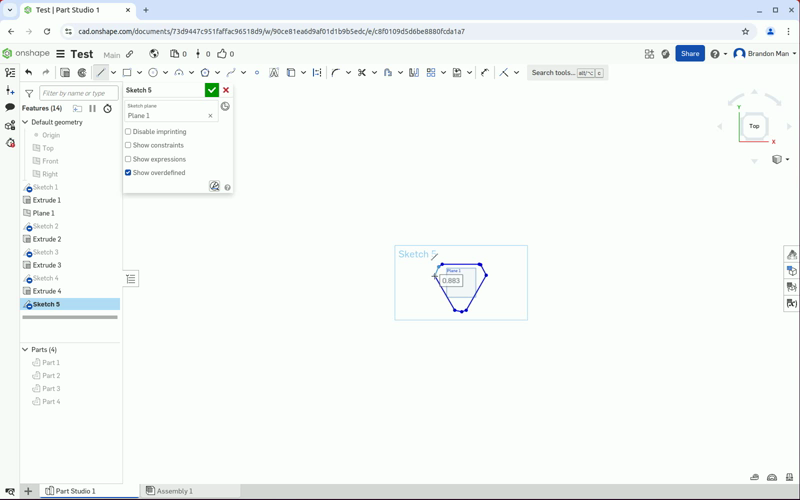
click(434, 275)
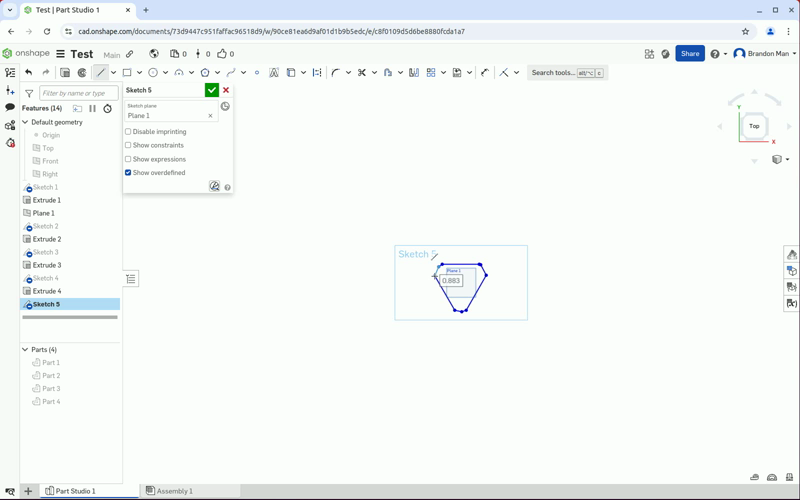
key(esc)
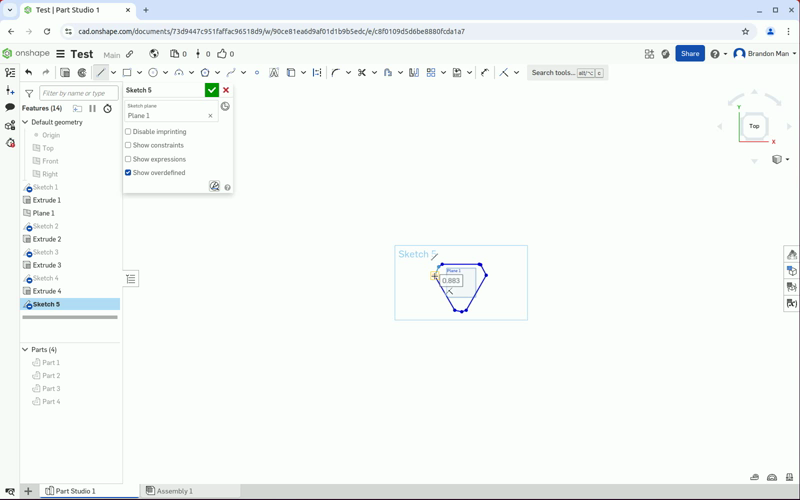
mouse_move(440, 271)
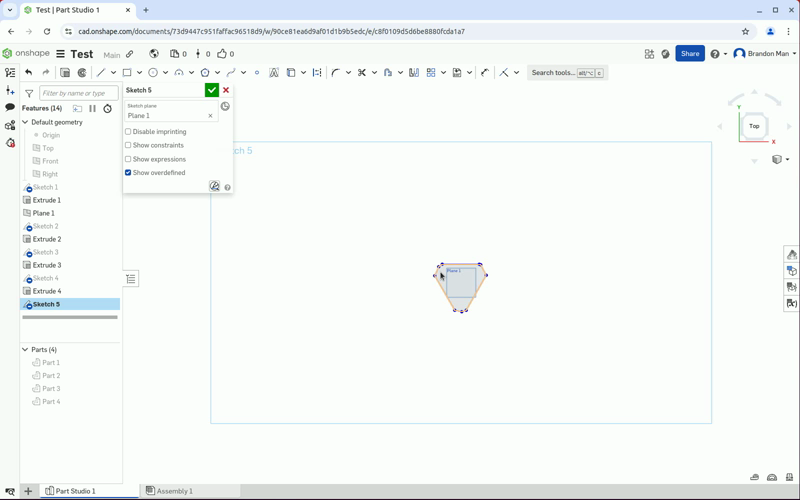
scroll(6)
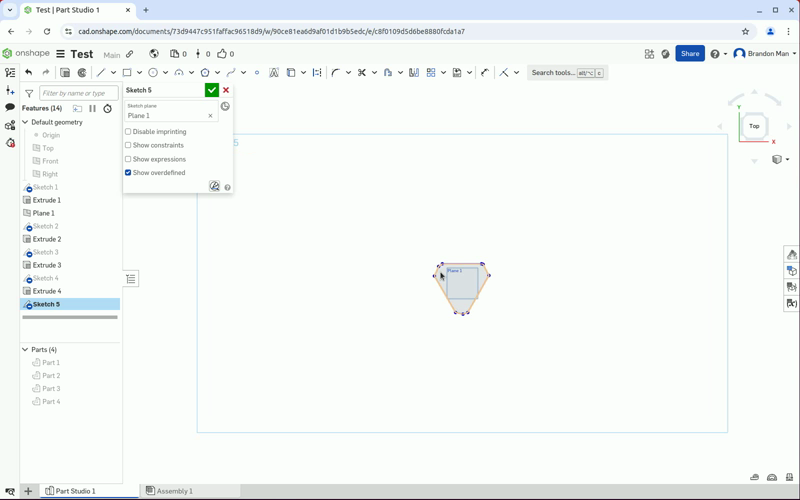
scroll(6)
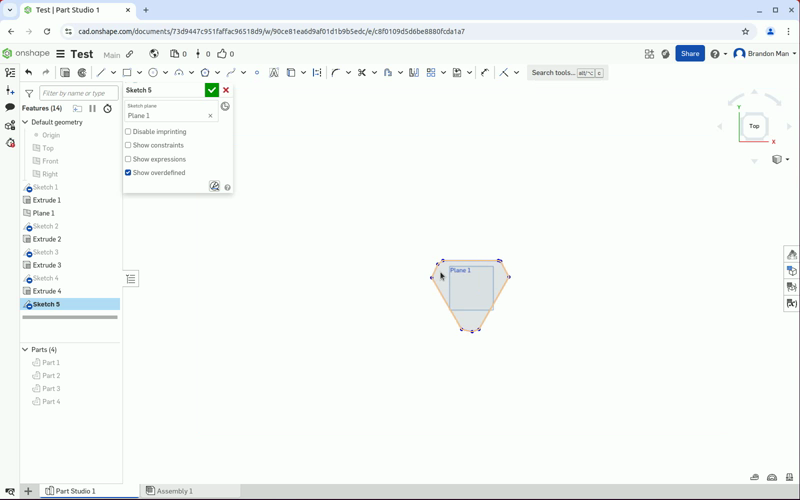
scroll(6)
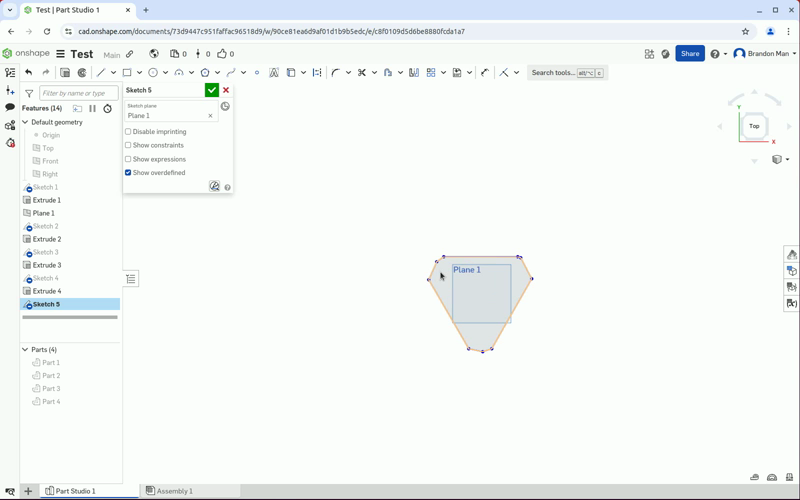
scroll(6)
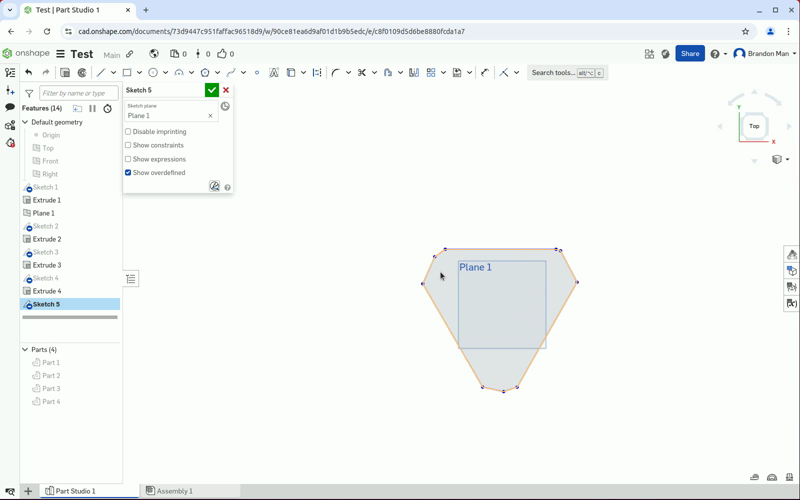
scroll(6)
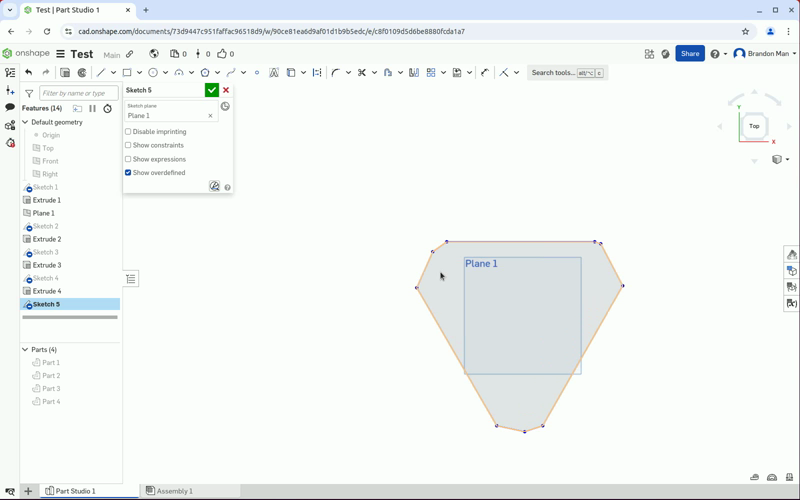
scroll(6)
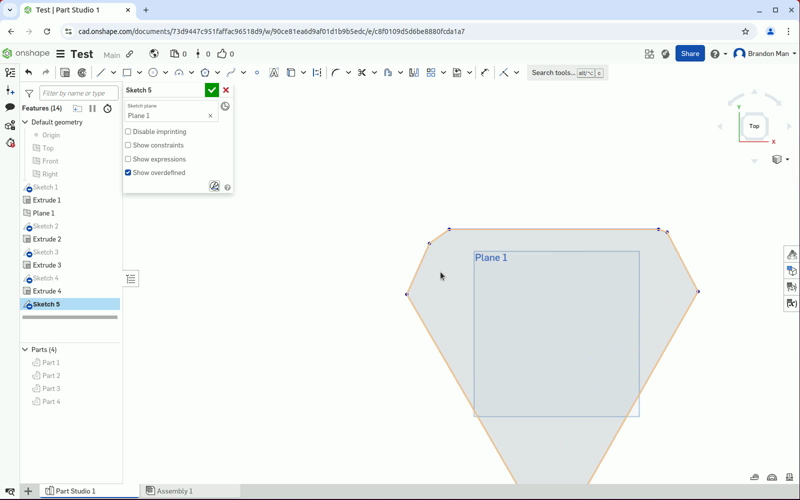
scroll(6)
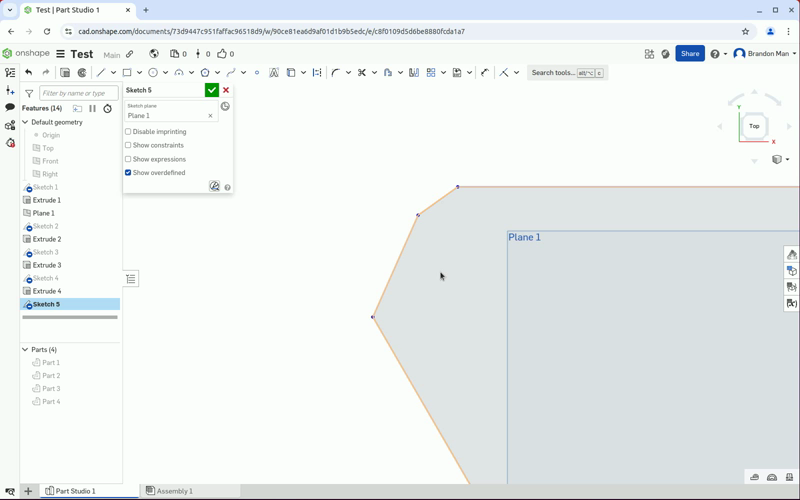
click(440, 271)
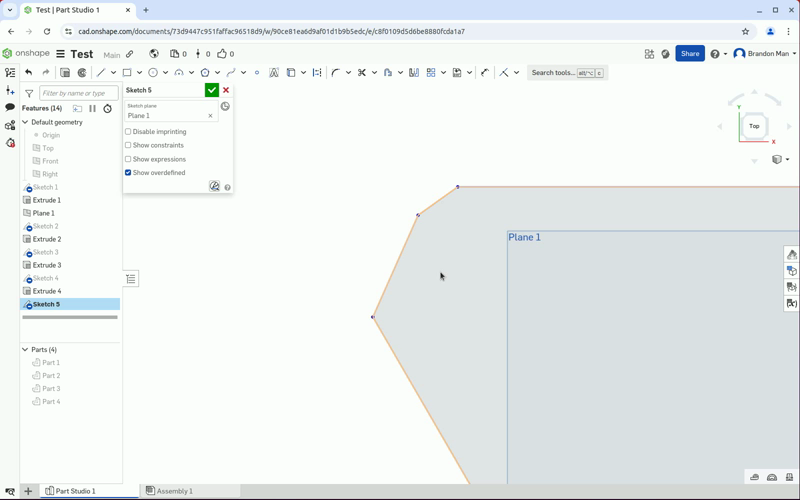
scroll(-6)
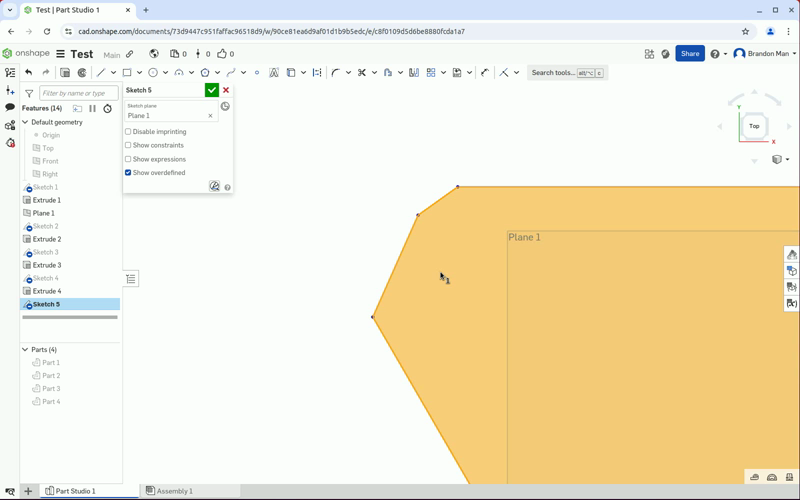
scroll(-6)
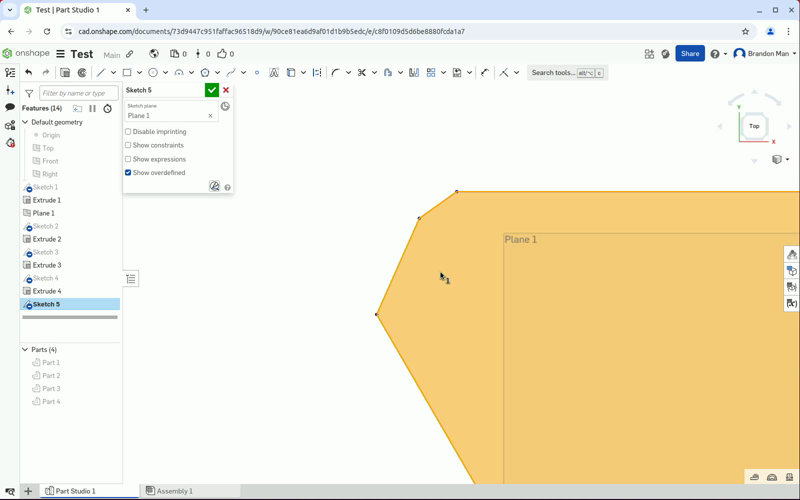
scroll(-6)
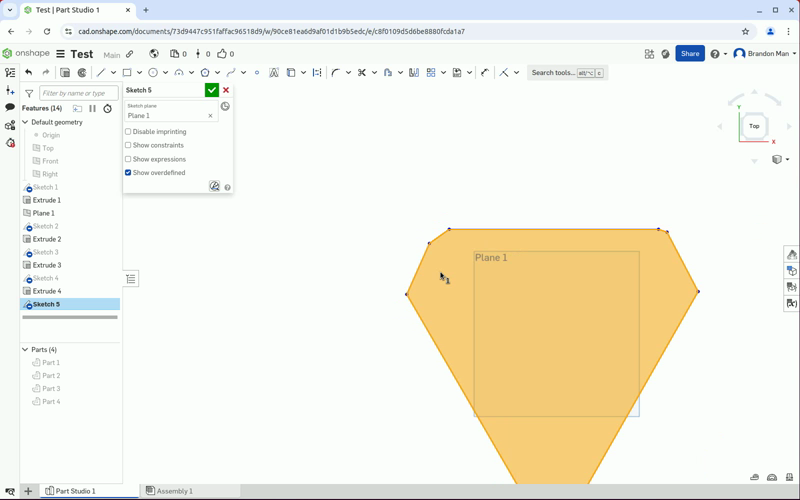
scroll(-6)
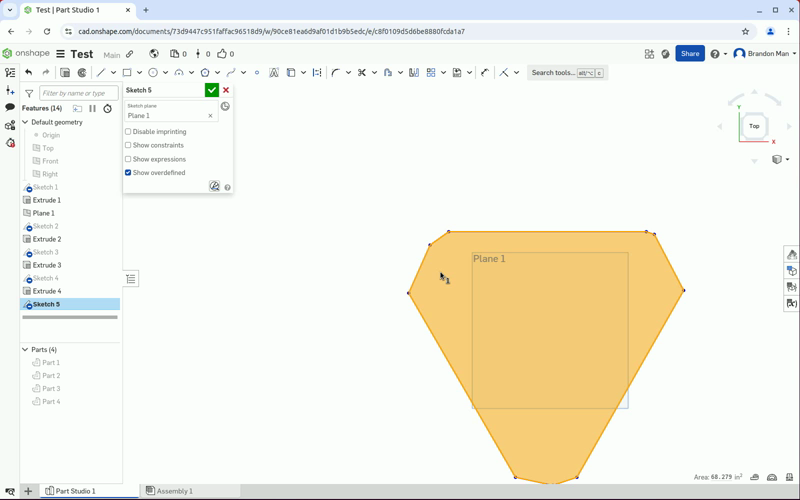
scroll(-6)
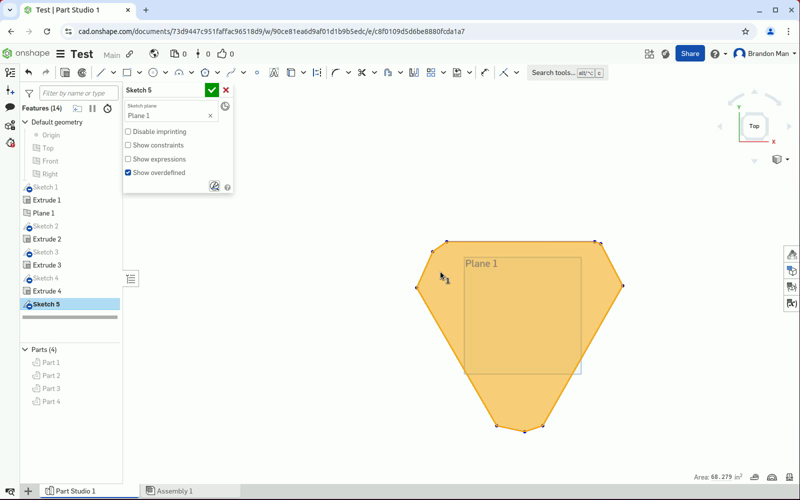
scroll(-6)
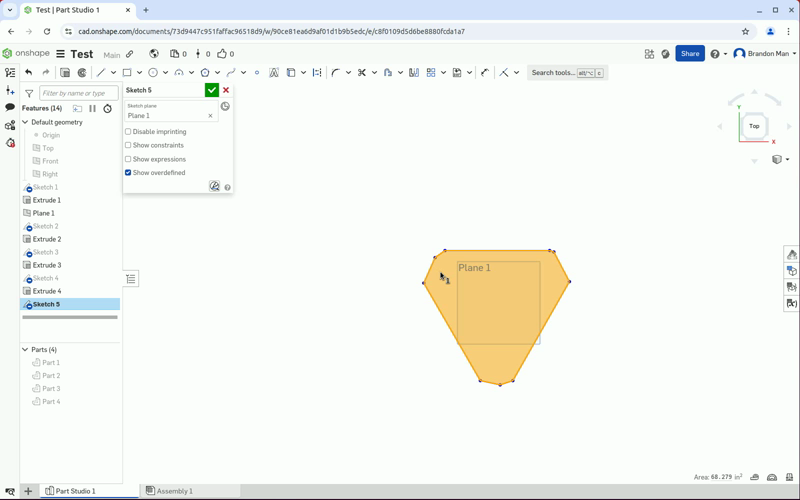
scroll(-6)
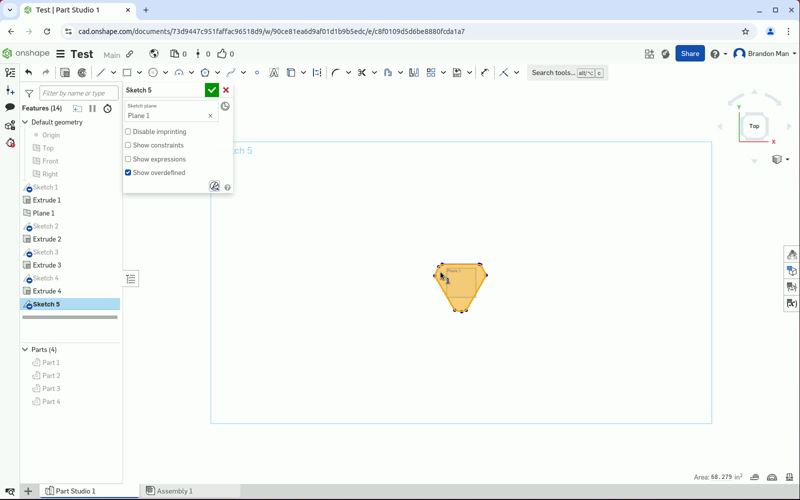
mouse_move(73, 352)
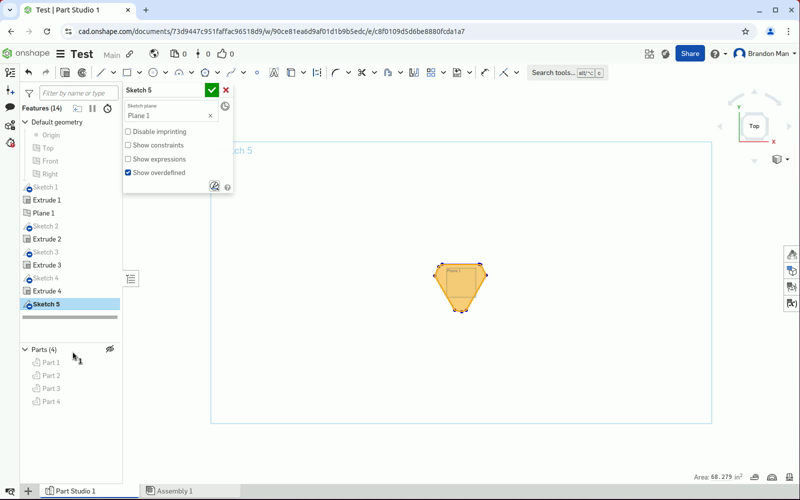
key(shift+y)
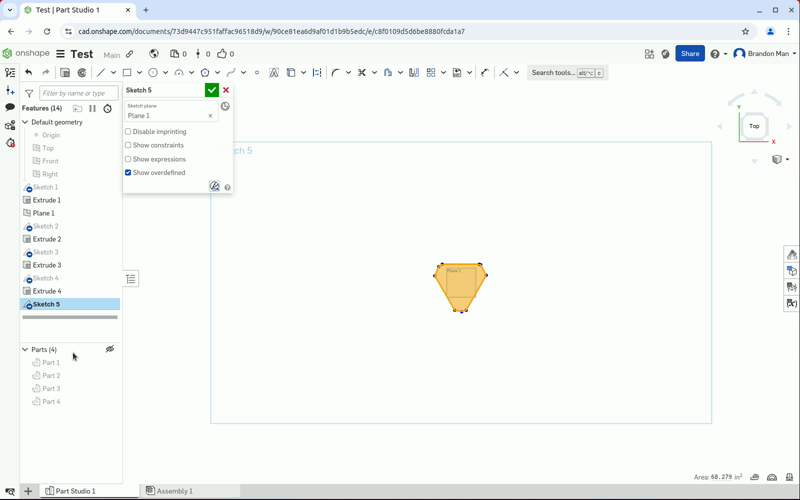
key(shift+e)
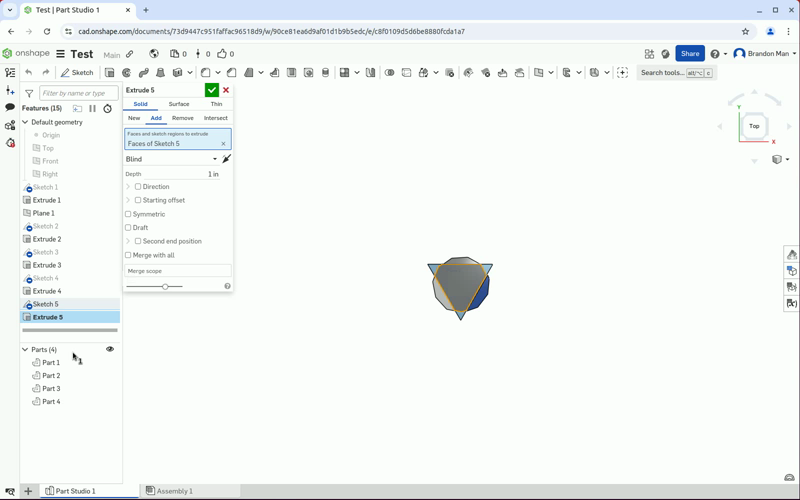
mouse_move(143, 106)
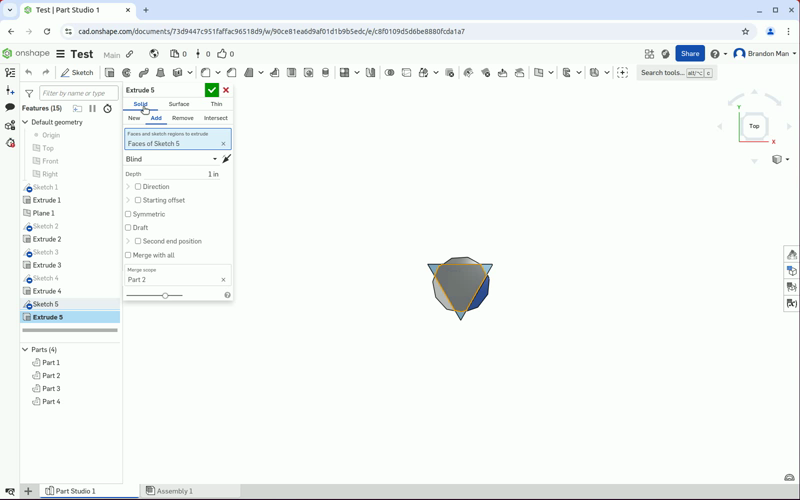
click(143, 106)
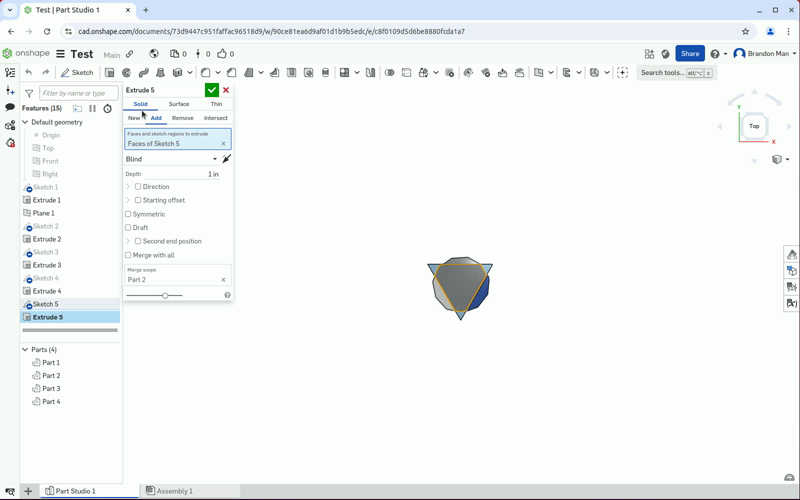
mouse_move(137, 120)
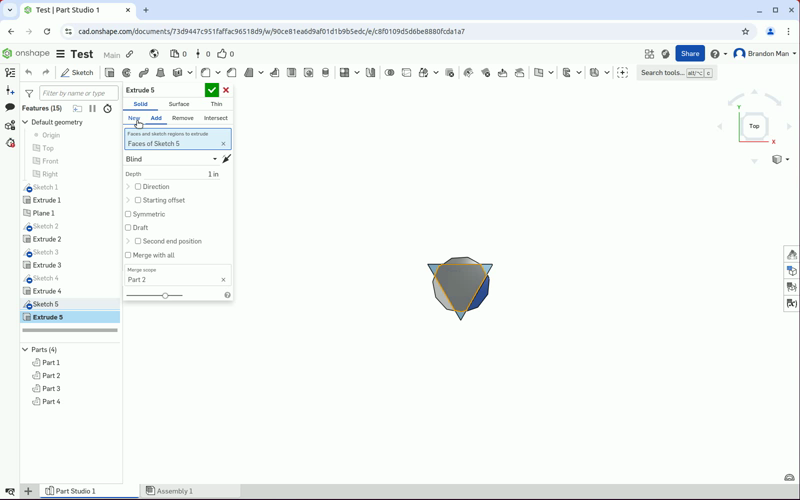
click(137, 120)
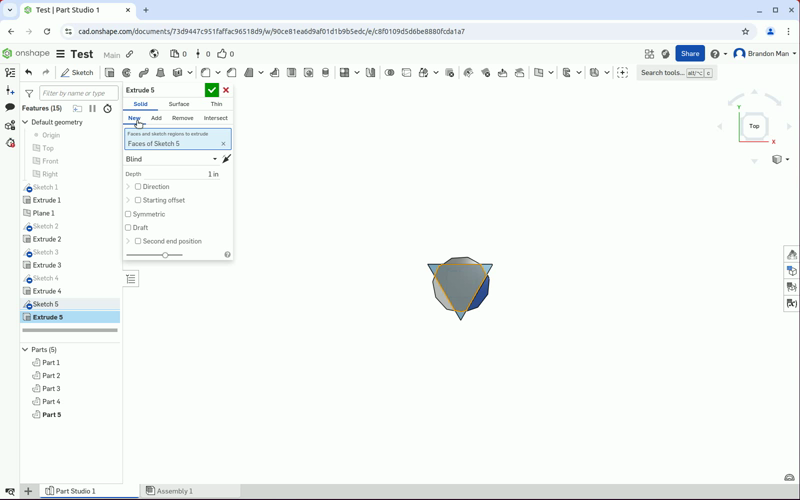
key(tab, 4)
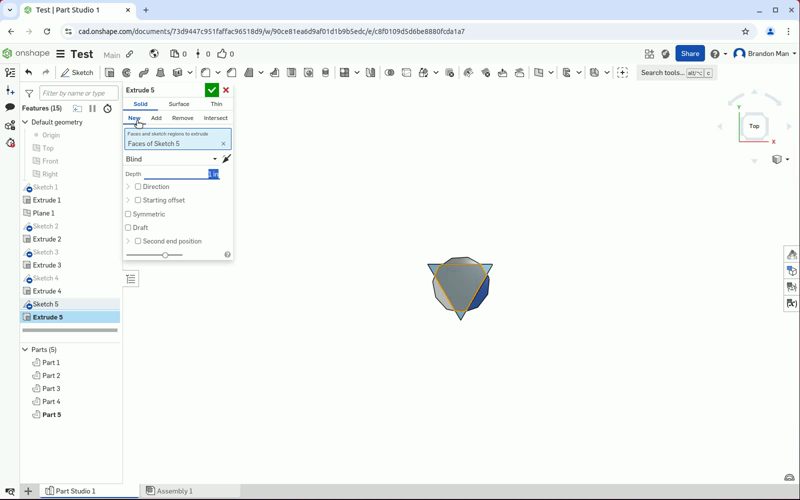
text(11.554)
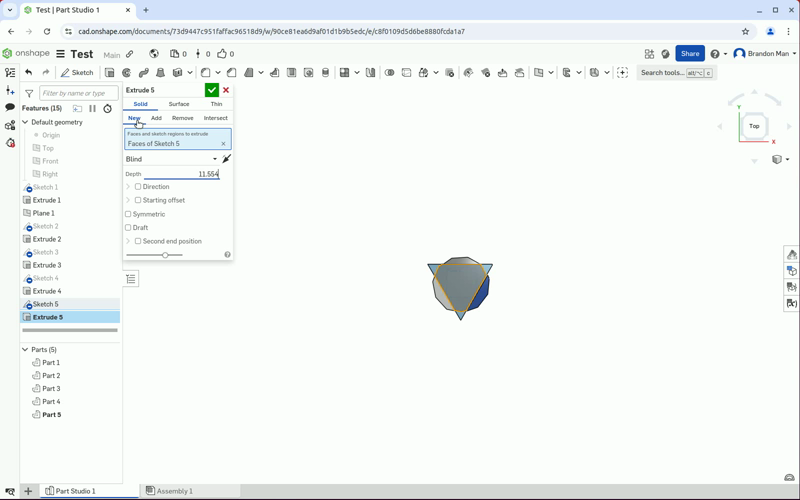
key(enter)
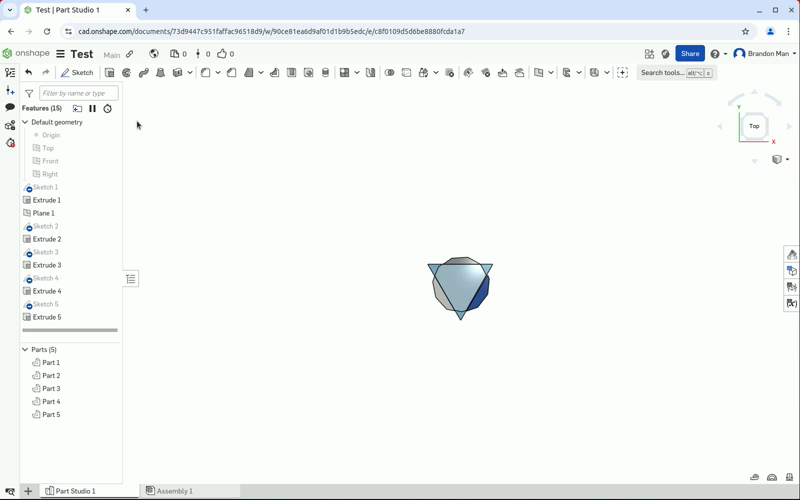
key(shift+h)
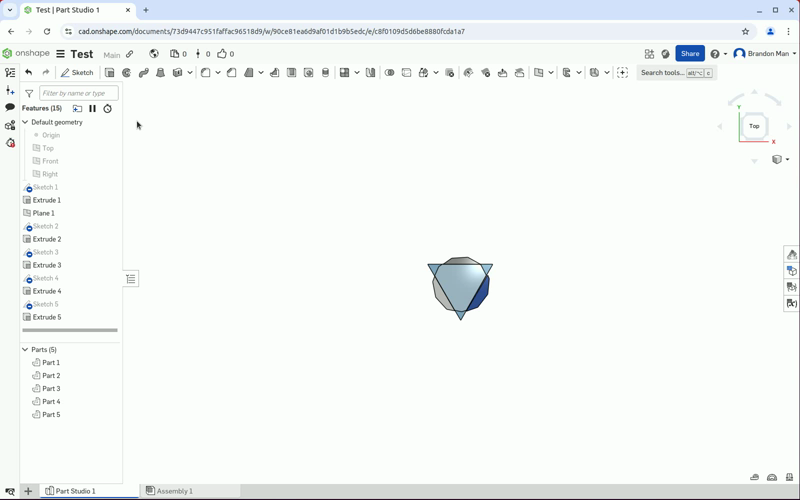
key(shift+h)
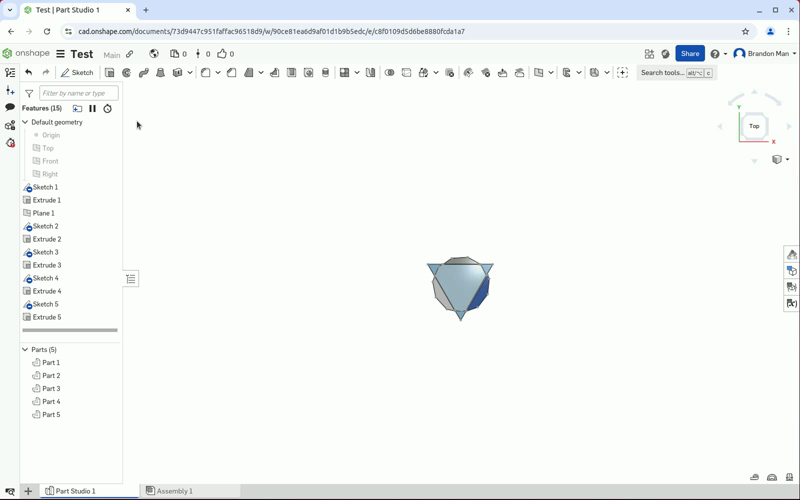
key(shift+7)
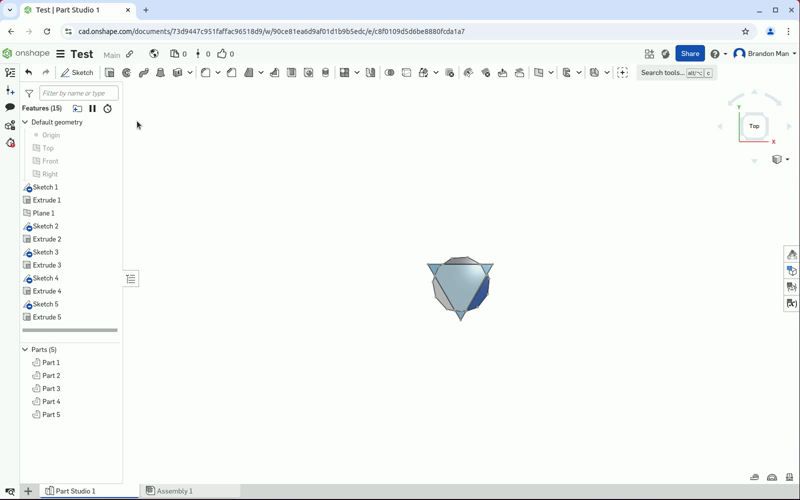
key(up, 3)
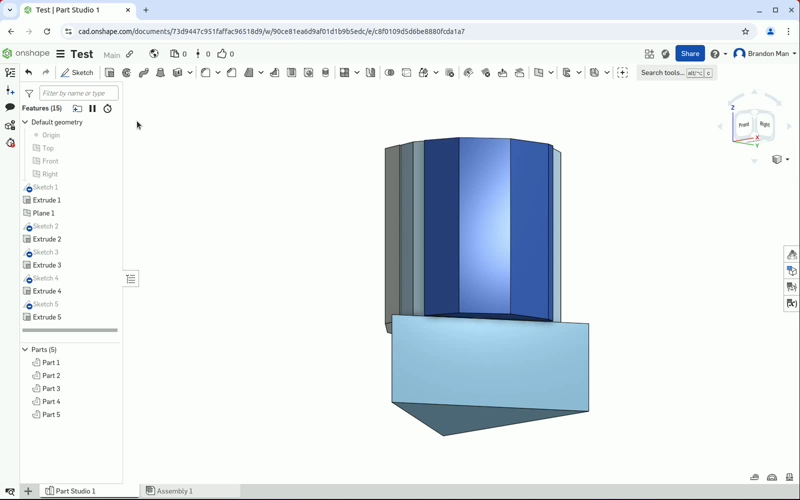
key(left, 3)
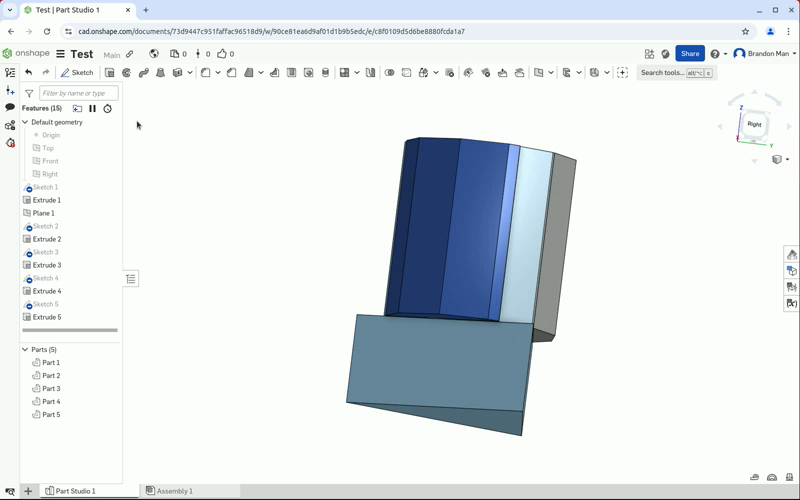
key(right, 3)
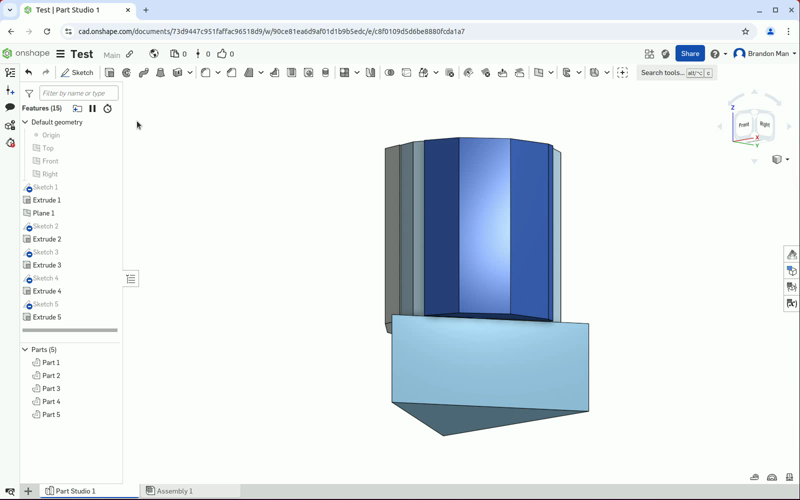
key(down, 3)
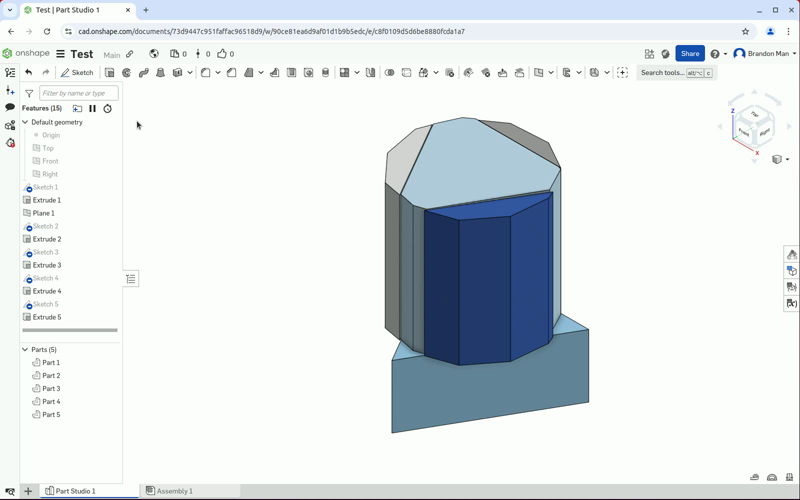
mouse_move(73, 189)
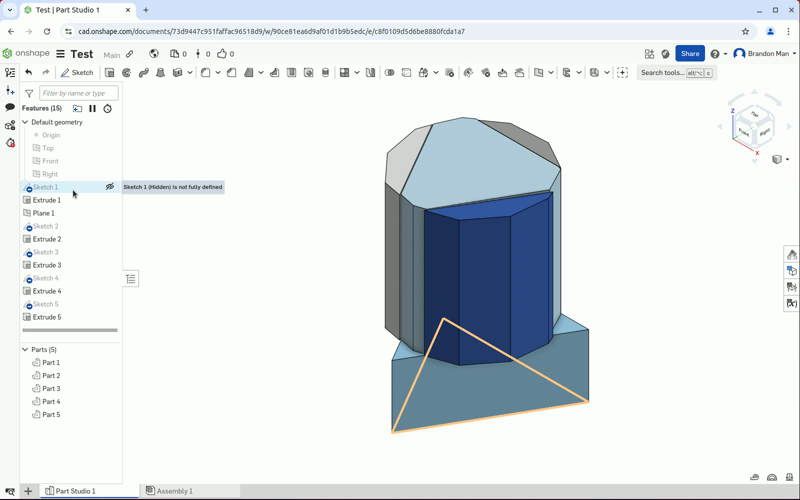
click(73, 189)